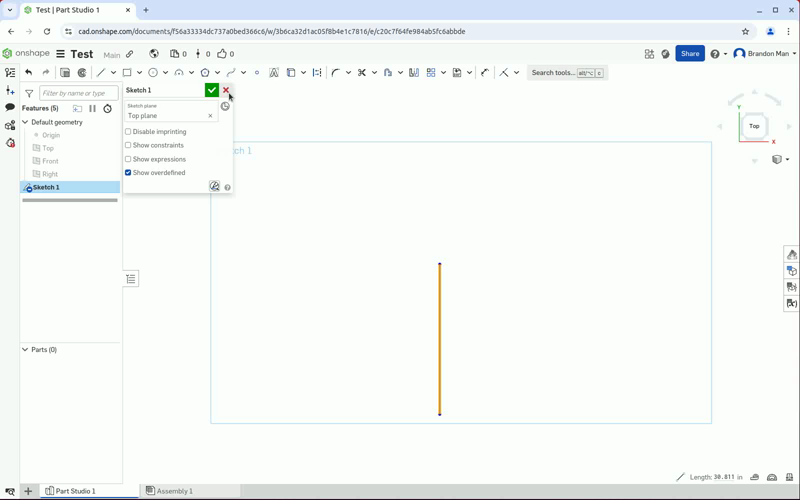
key(shift+h)
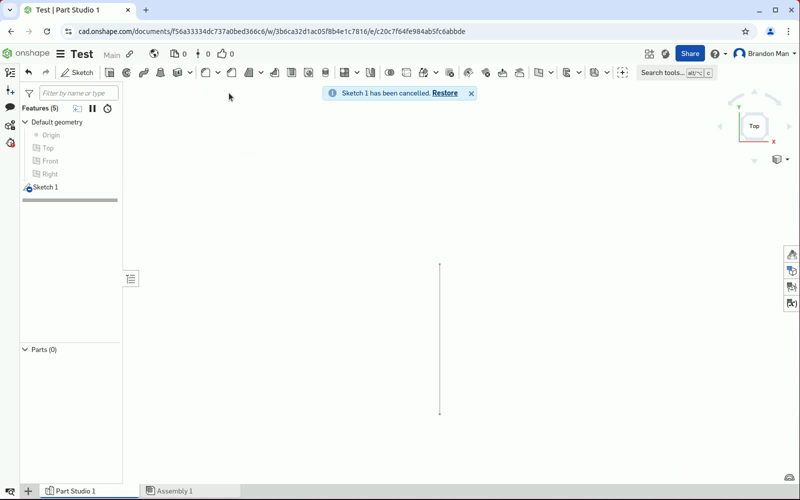
key(shift+s)
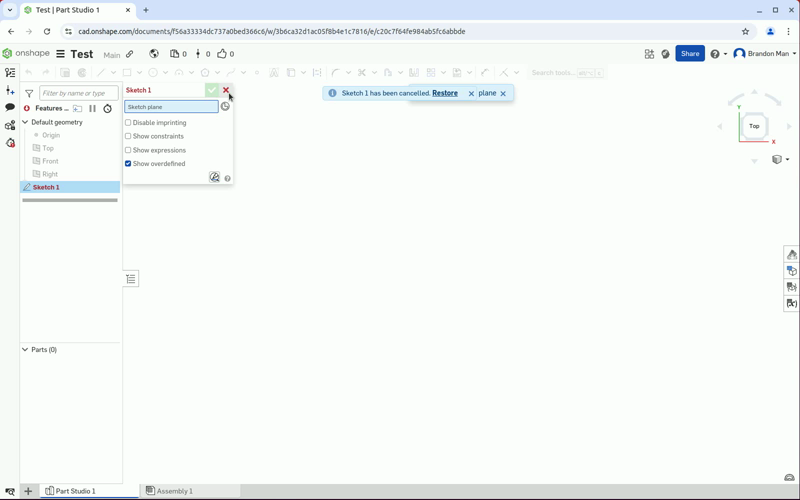
mouse_move(73, 150)
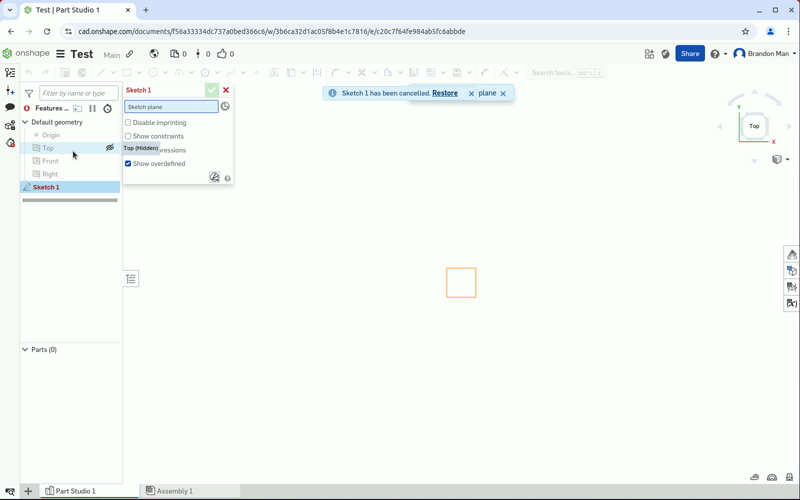
click(73, 150)
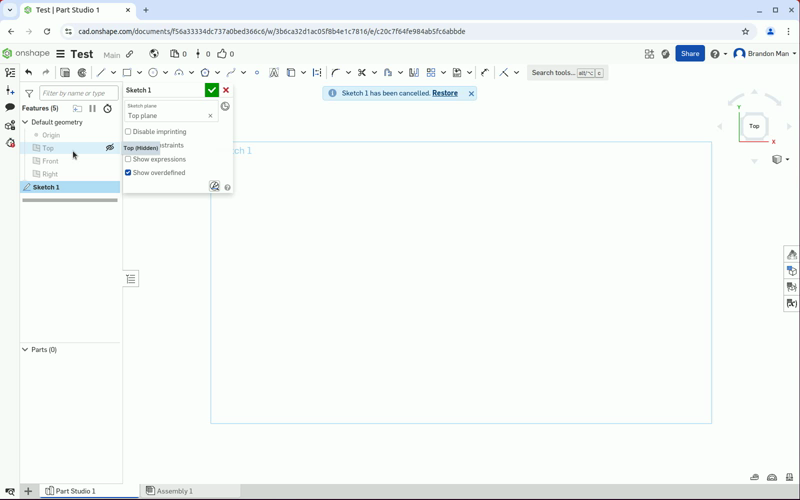
mouse_move(73, 352)
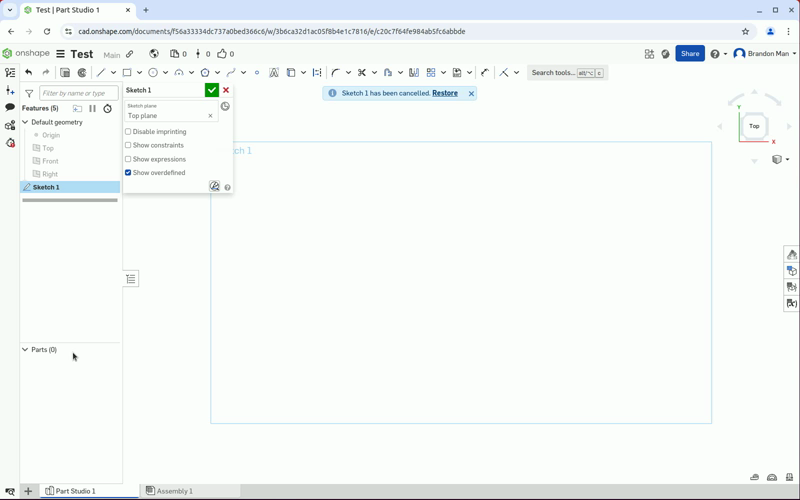
key(y)
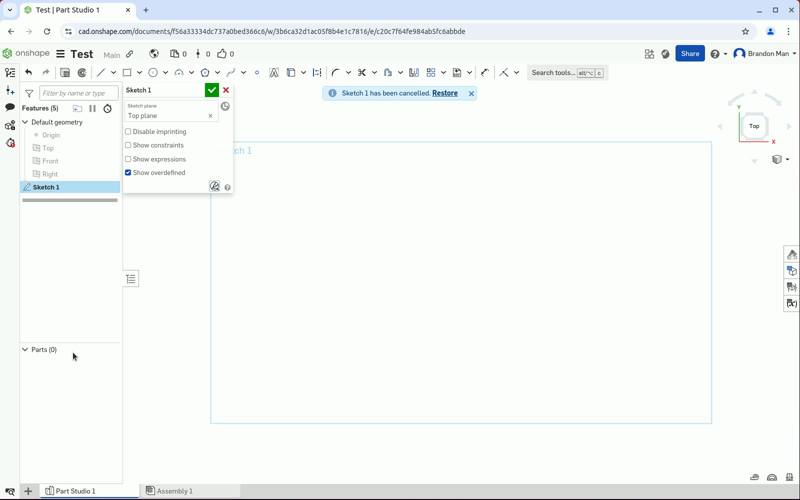
key(l)
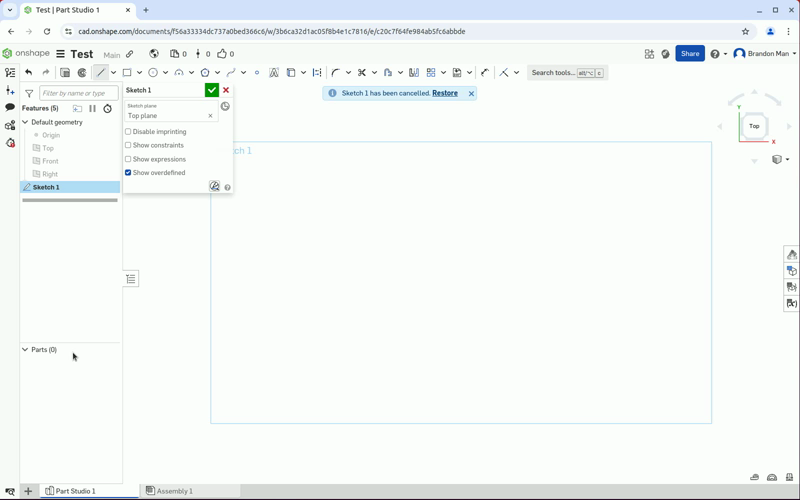
key_down(shift)
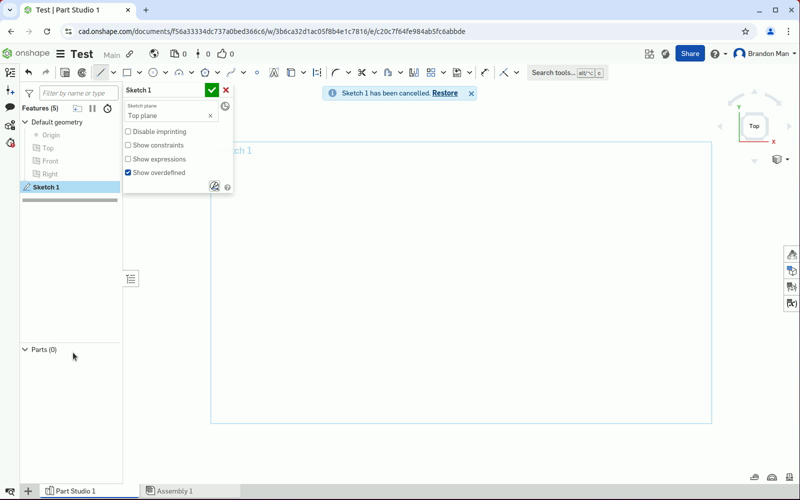
mouse_move(355, 282)
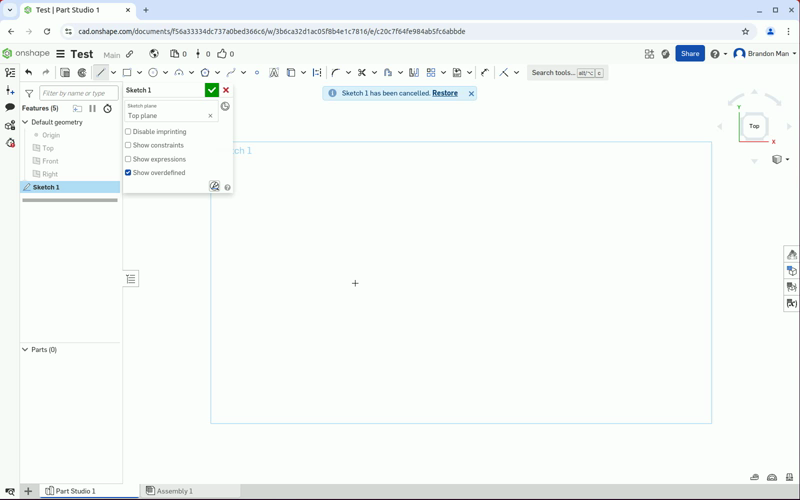
click(355, 282)
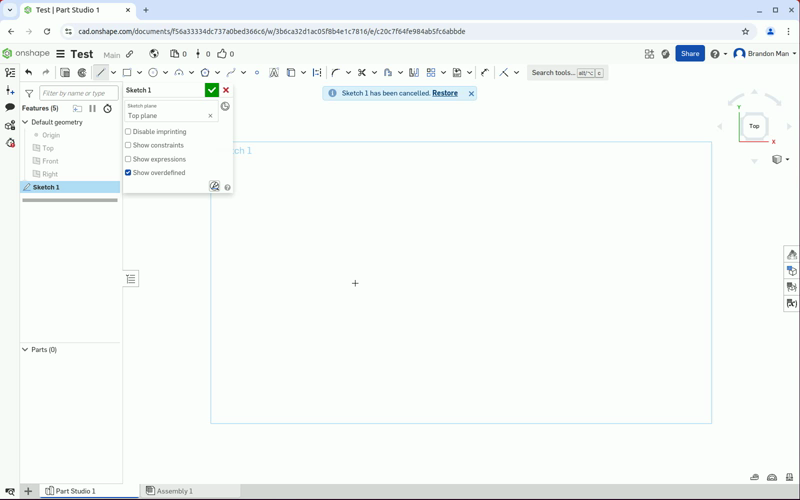
key_up(shift)
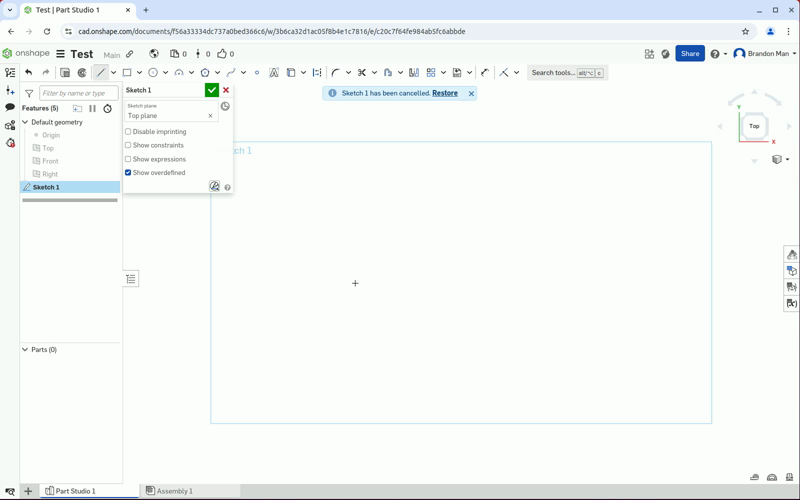
key_down(shift)
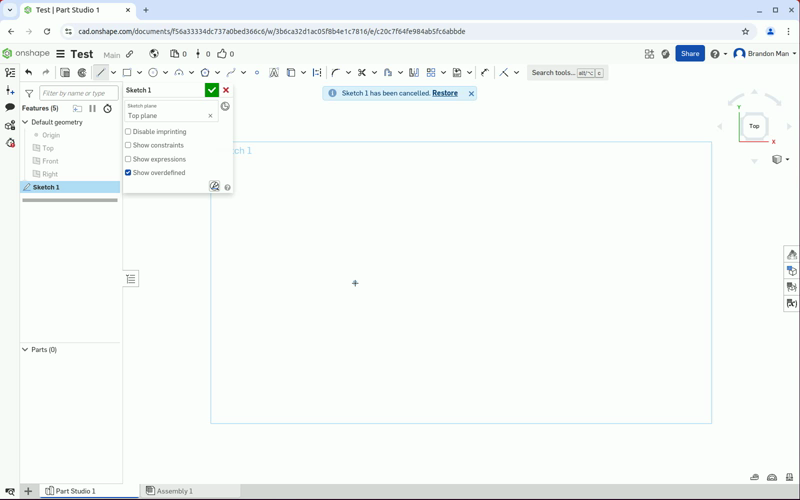
mouse_move(460, 282)
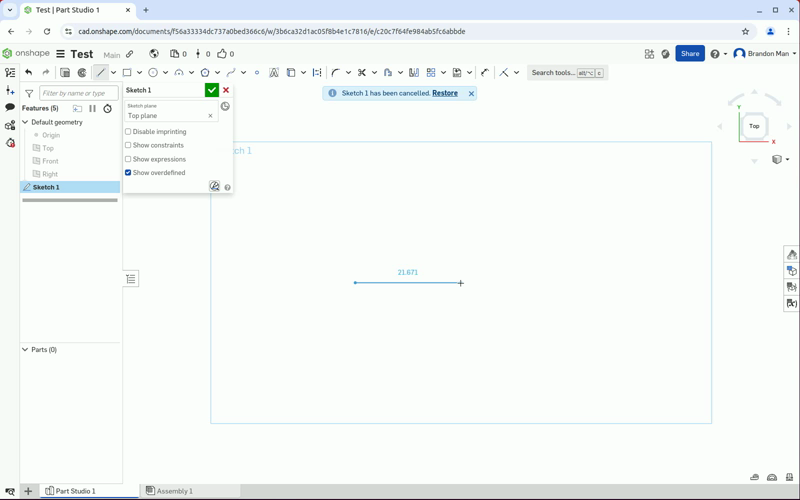
click(460, 282)
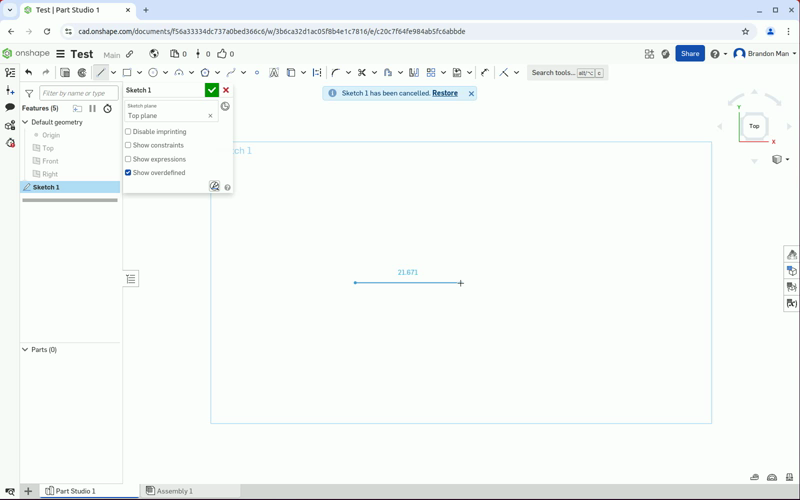
key_up(shift)
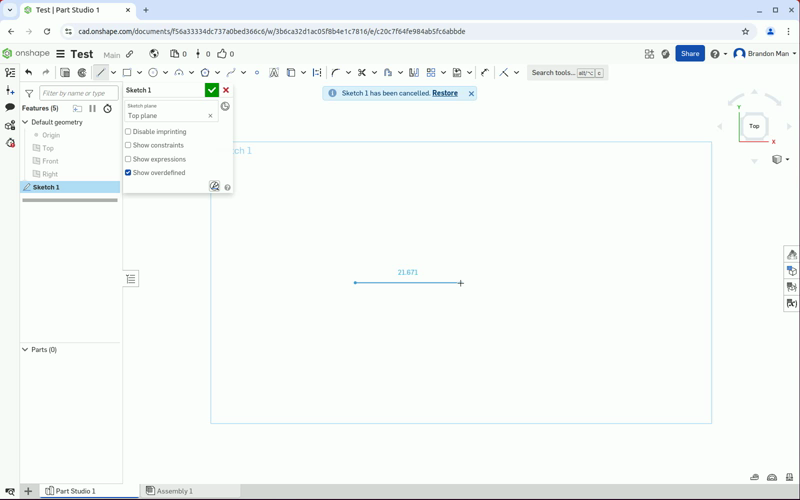
key_down(shift)
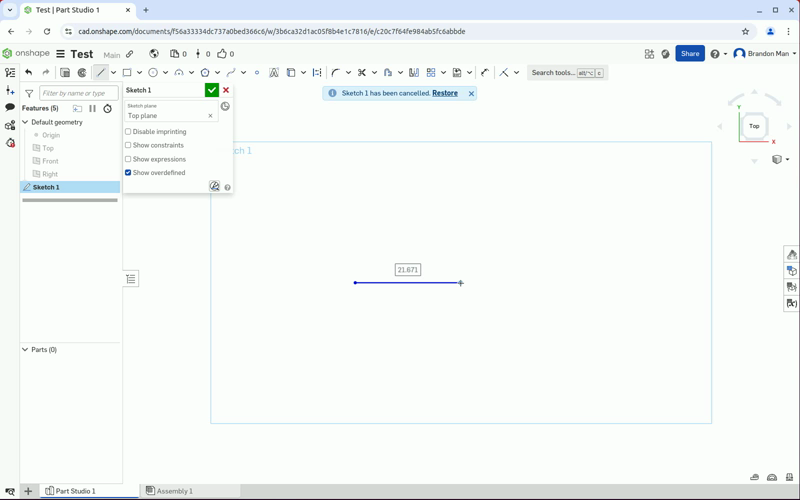
mouse_move(460, 170)
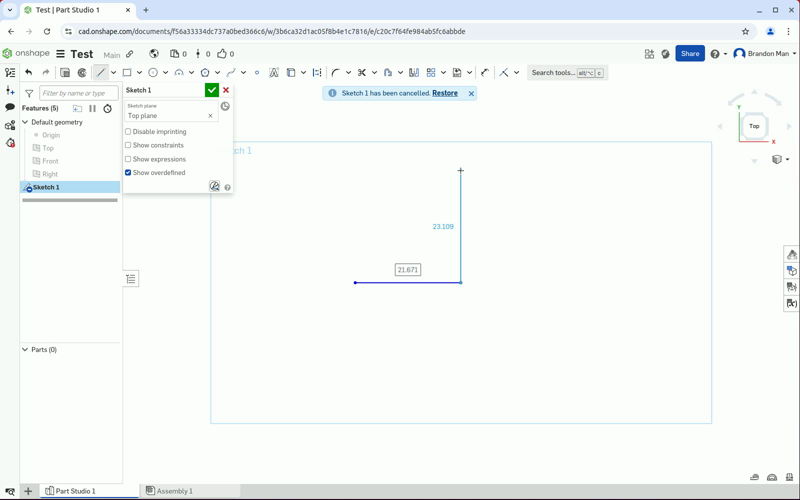
click(460, 170)
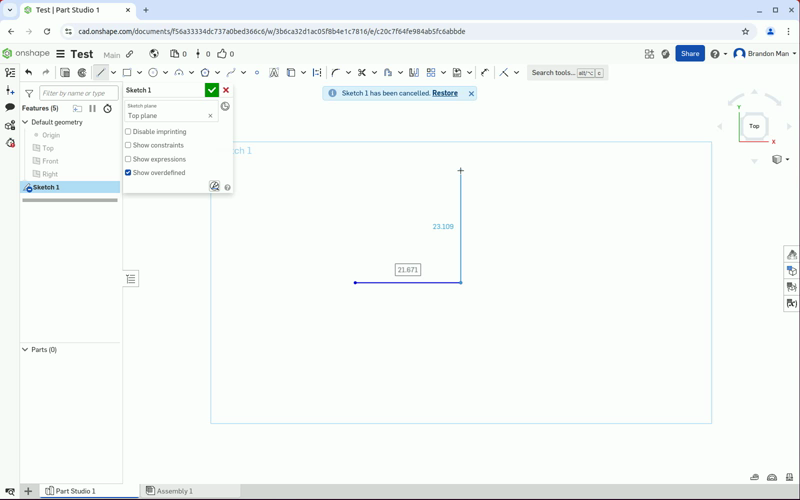
key_up(shift)
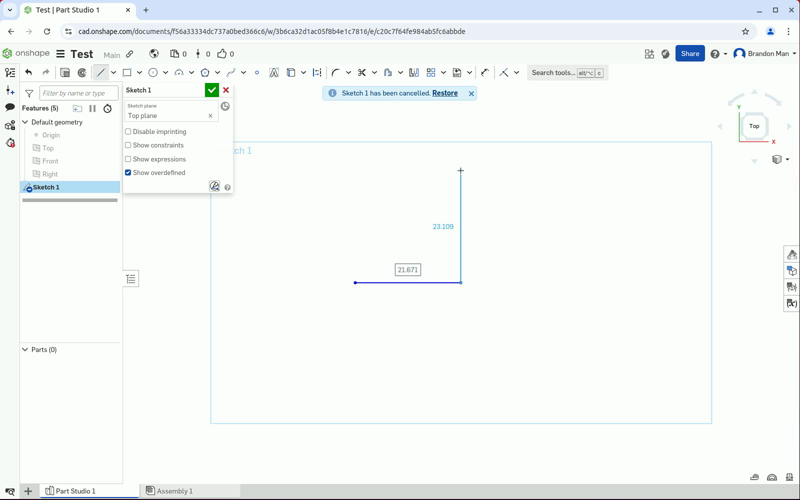
key_down(shift)
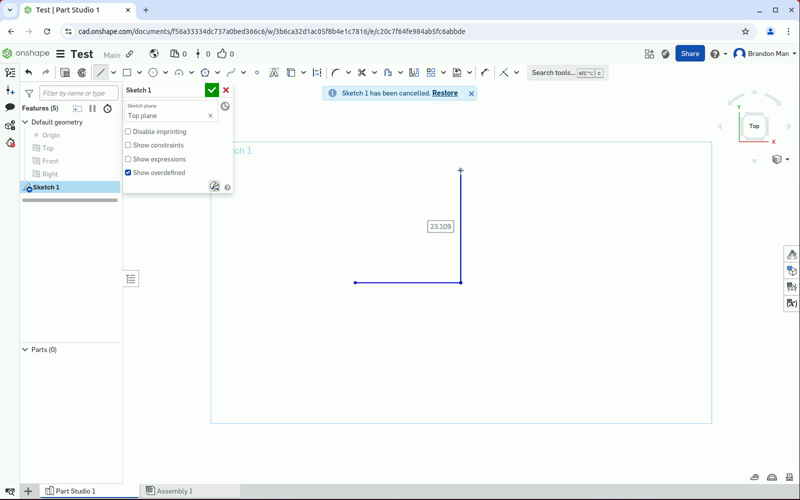
mouse_move(371, 170)
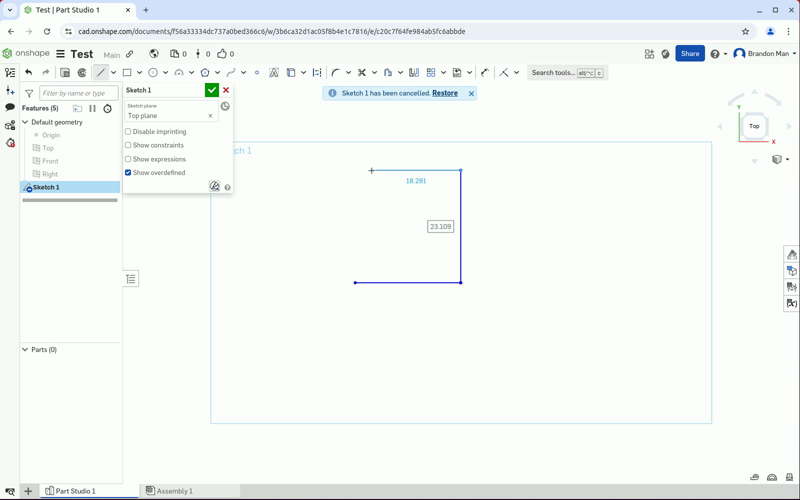
click(371, 170)
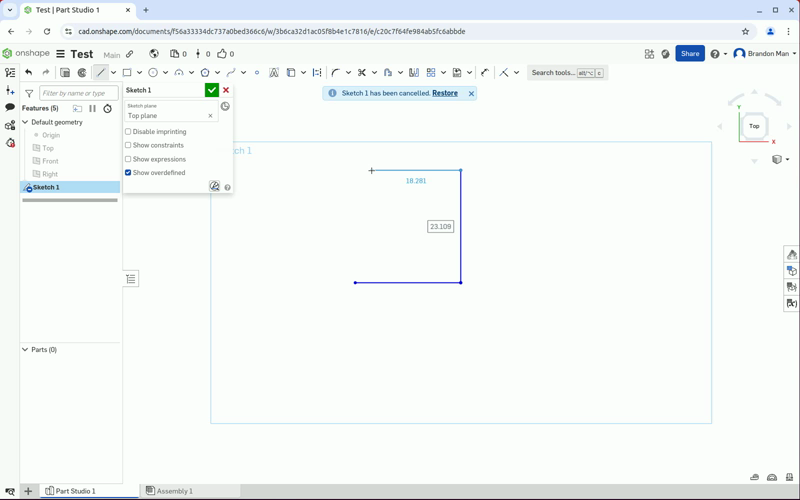
key_up(shift)
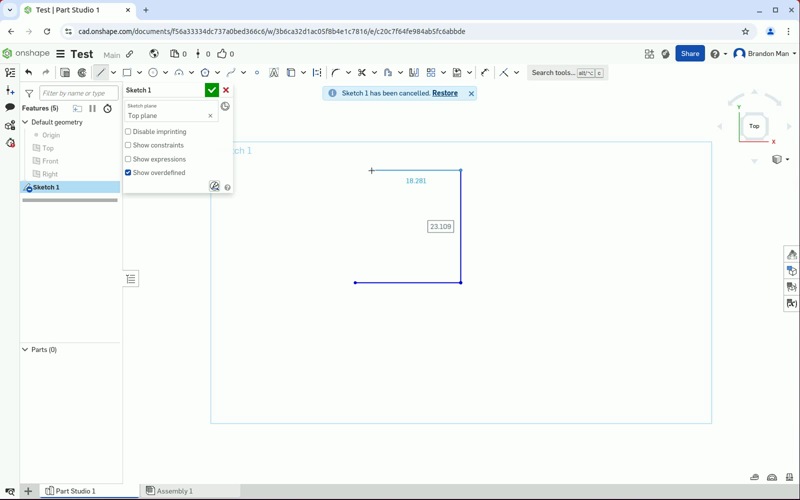
key_down(shift)
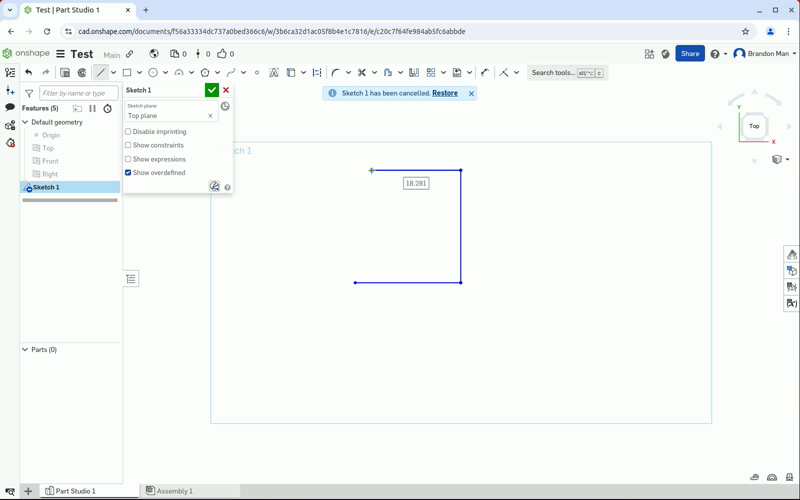
mouse_move(401, 170)
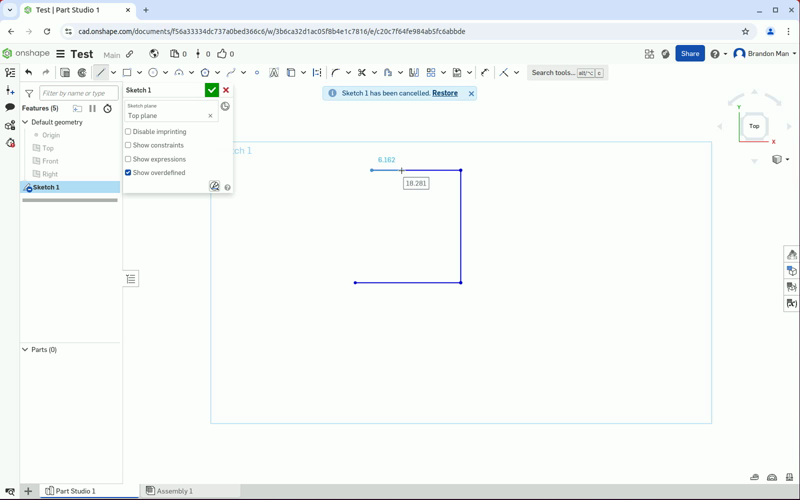
mouse_move(371, 177)
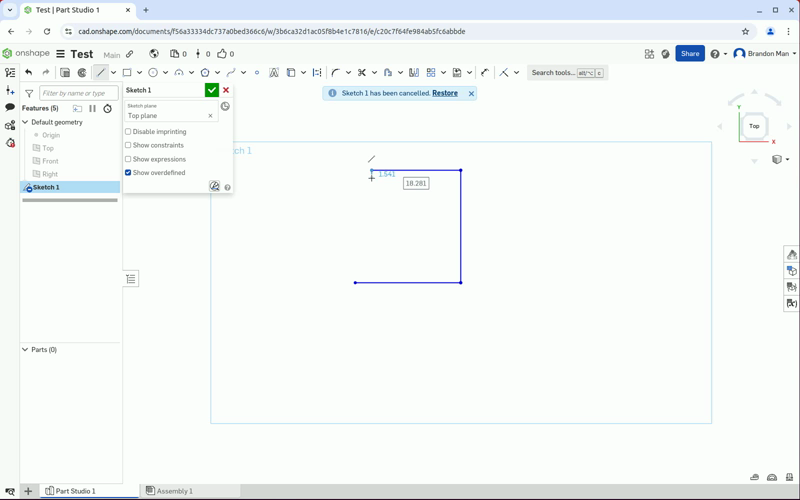
scroll(6)
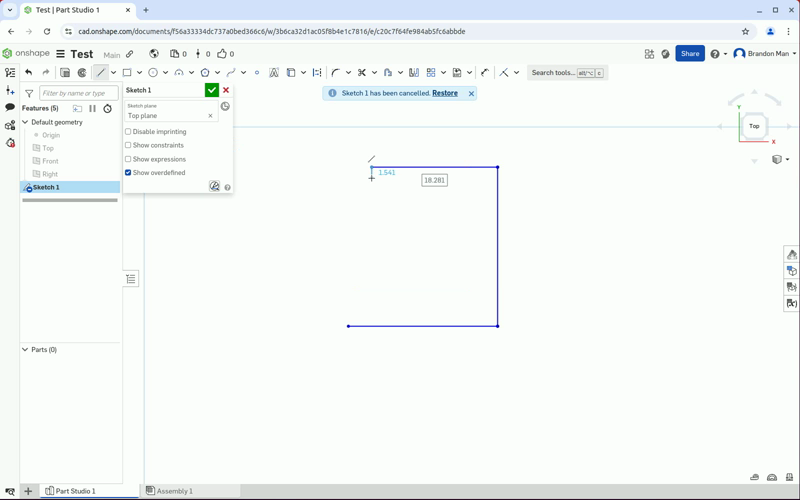
scroll(6)
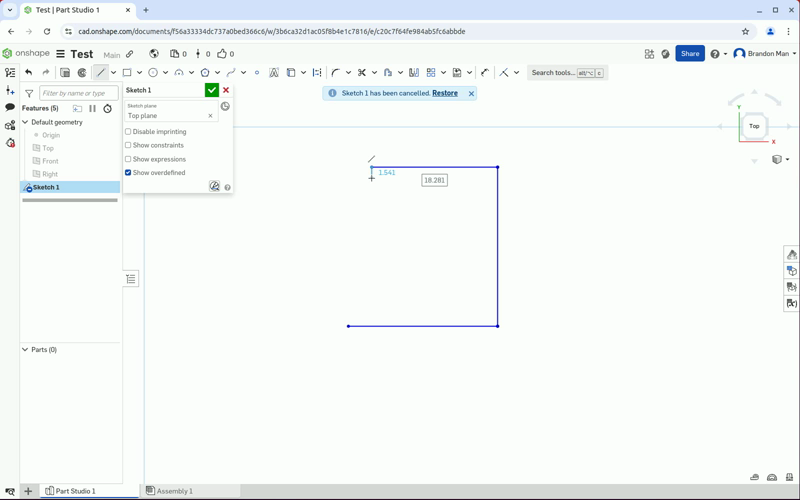
scroll(6)
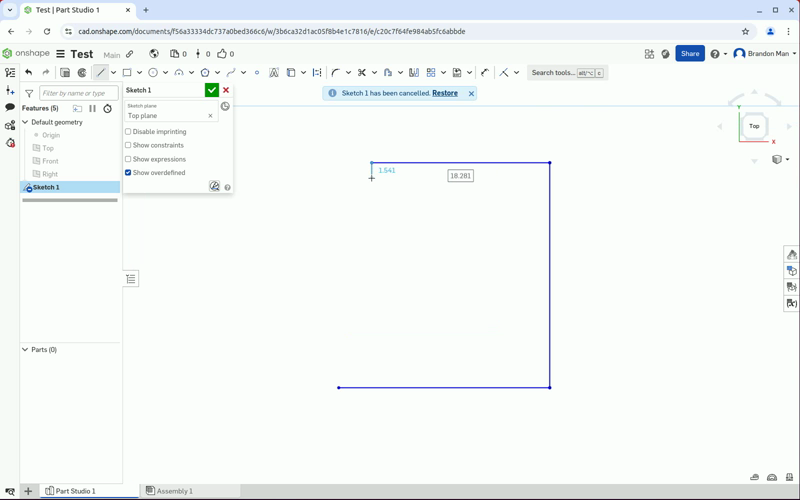
scroll(6)
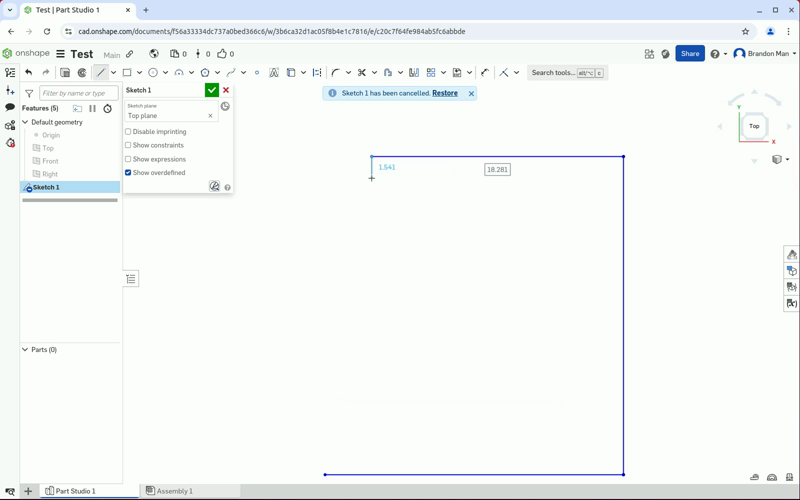
scroll(6)
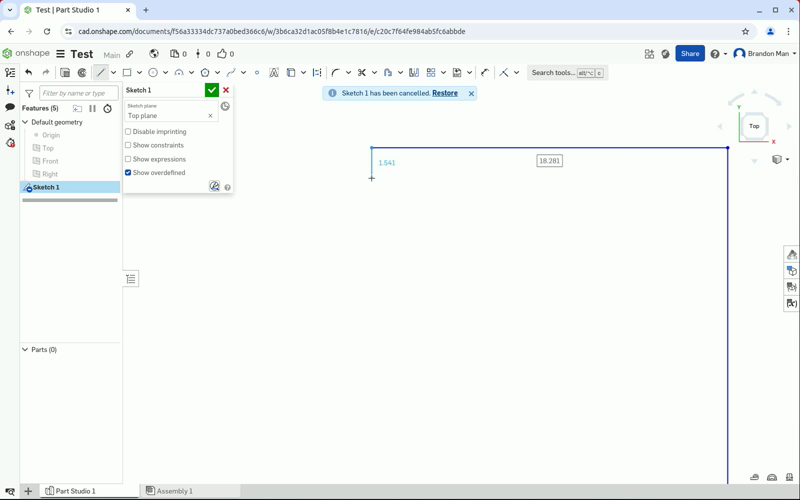
scroll(6)
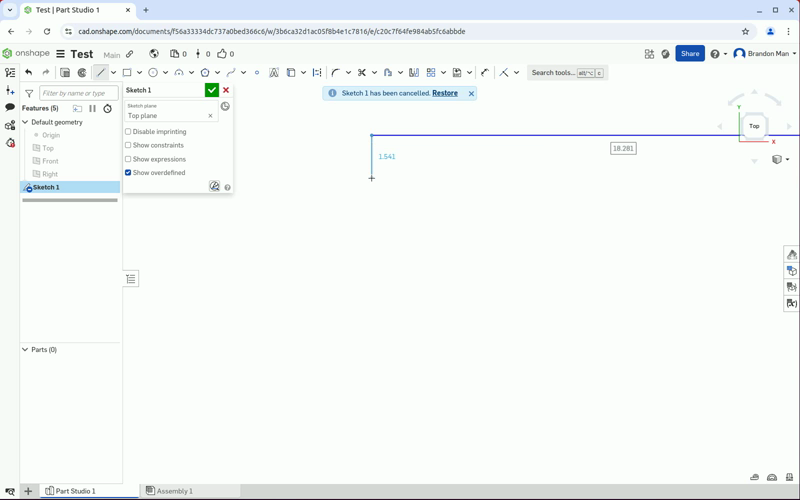
scroll(6)
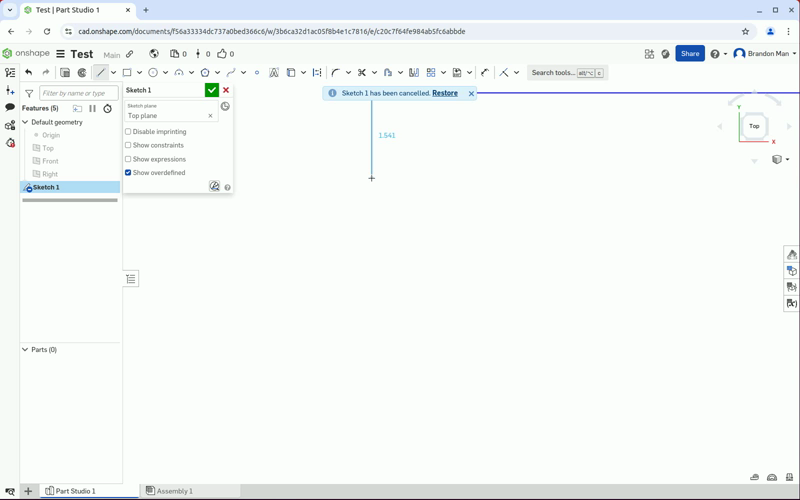
click(371, 177)
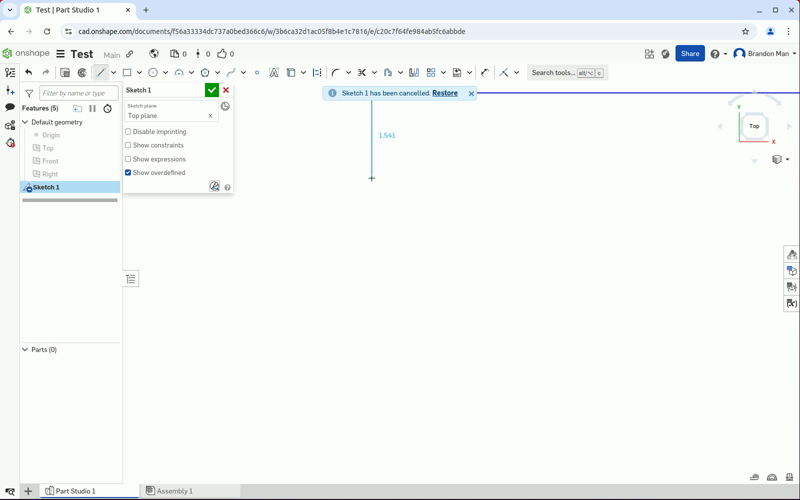
scroll(-6)
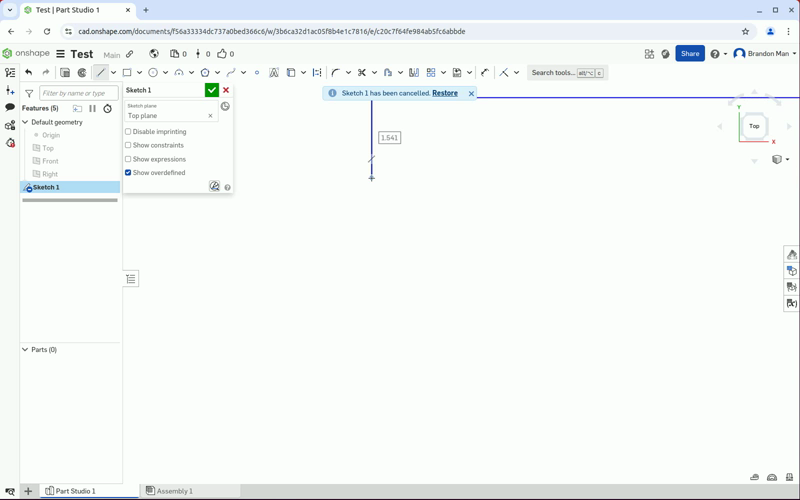
scroll(-6)
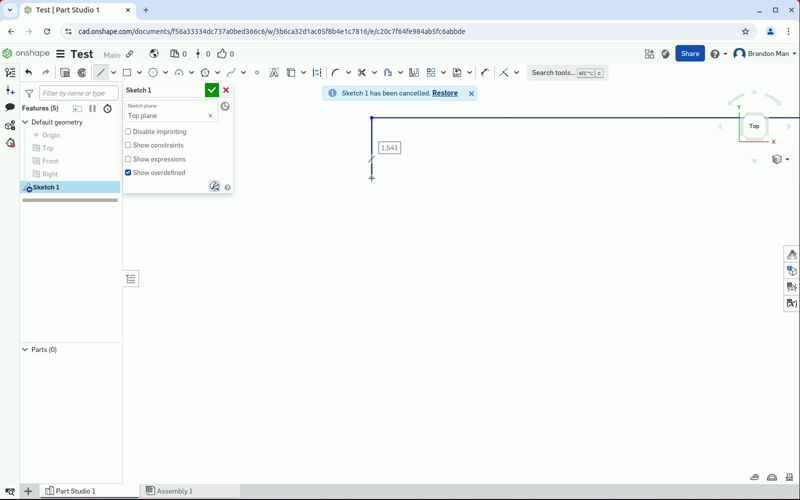
scroll(-6)
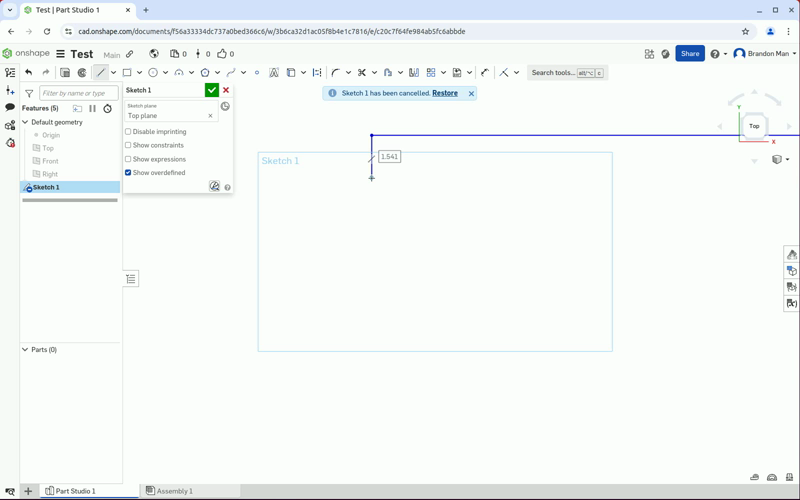
scroll(-6)
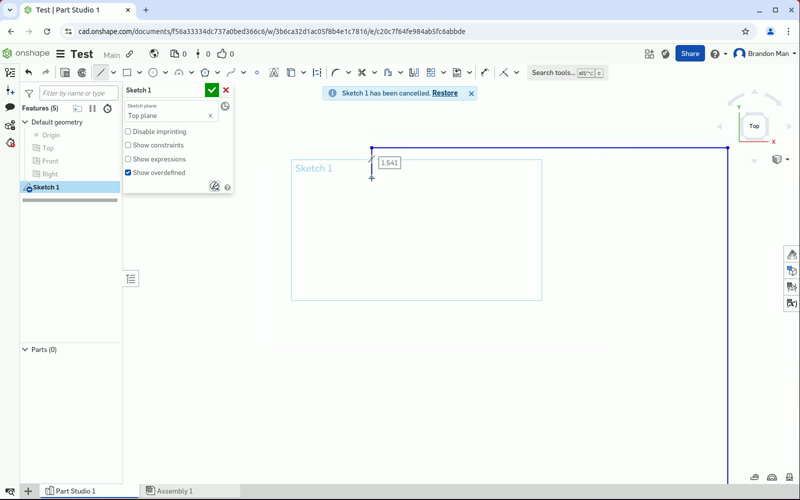
scroll(-6)
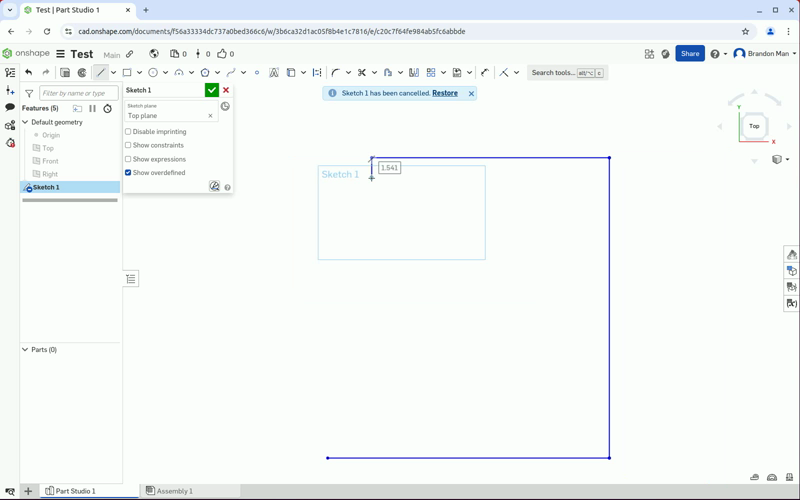
scroll(-6)
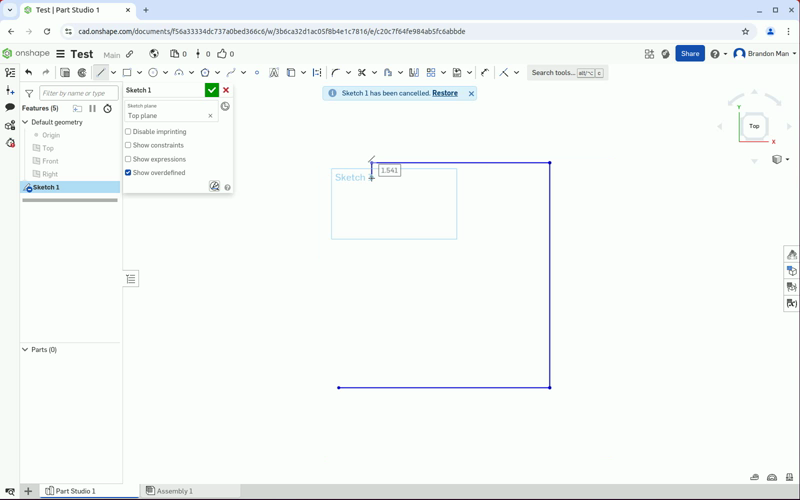
scroll(-6)
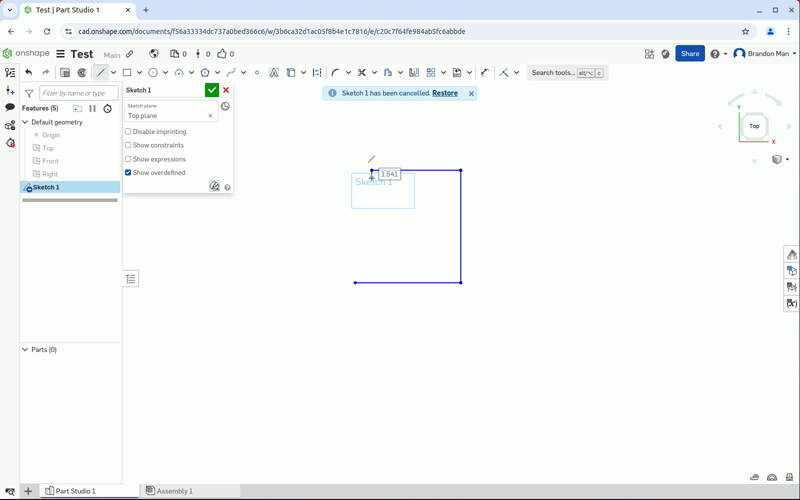
key_up(shift)
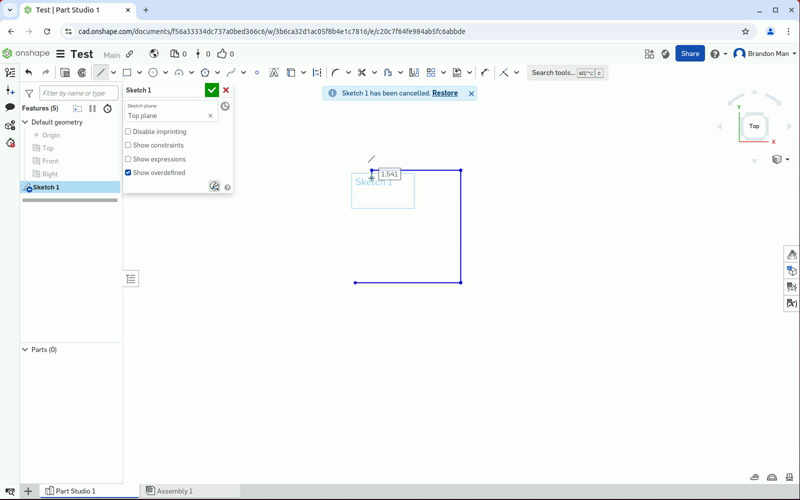
key(esc)
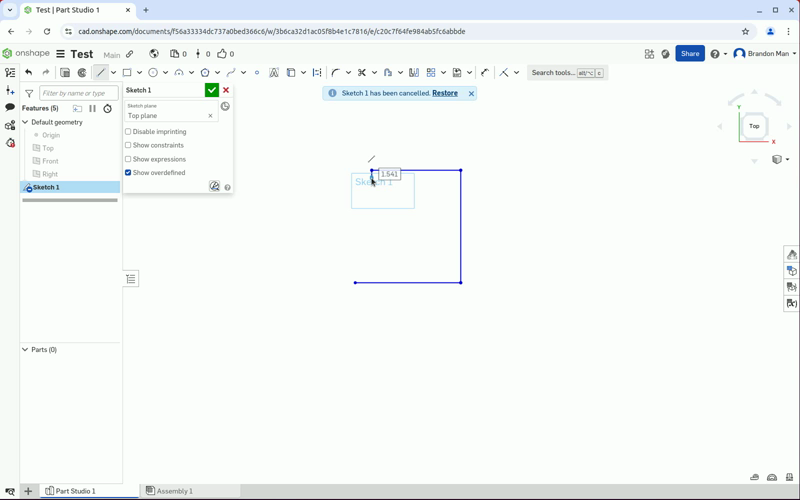
key(a)
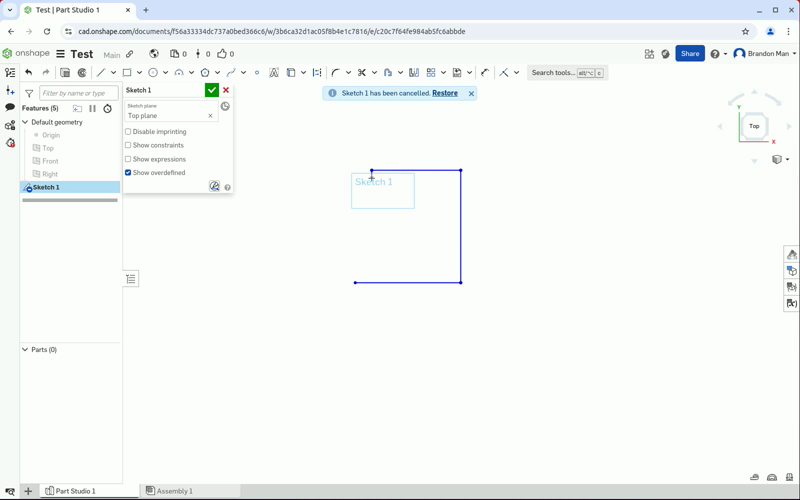
mouse_move(371, 177)
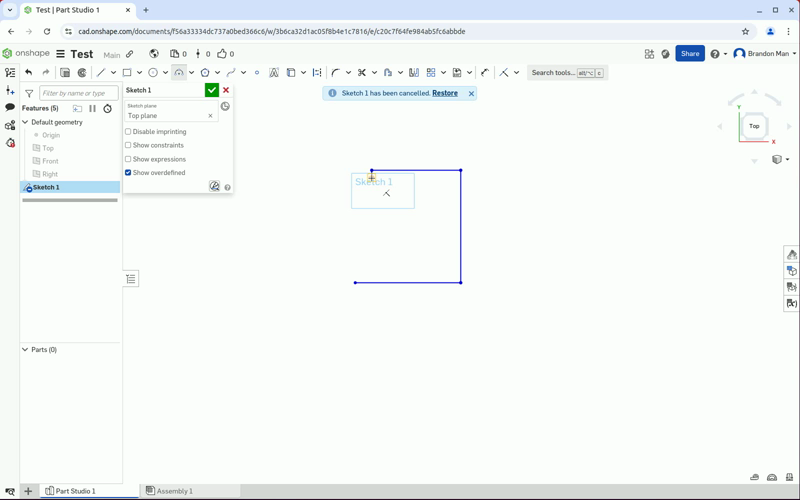
click(371, 177)
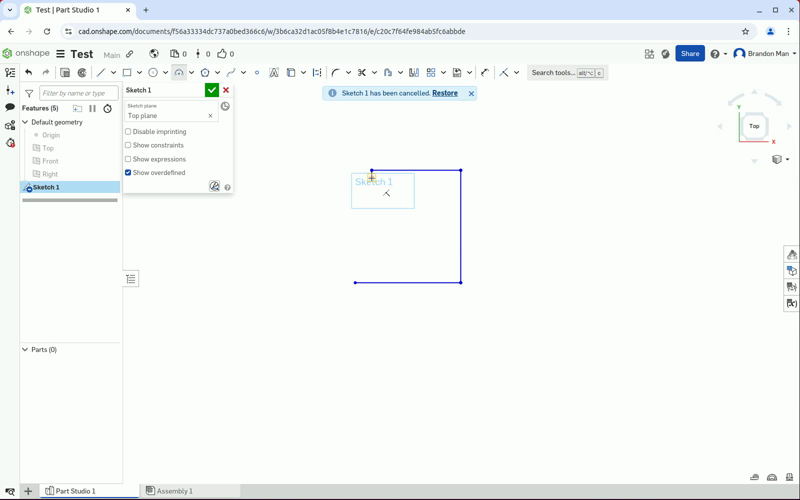
key_down(shift)
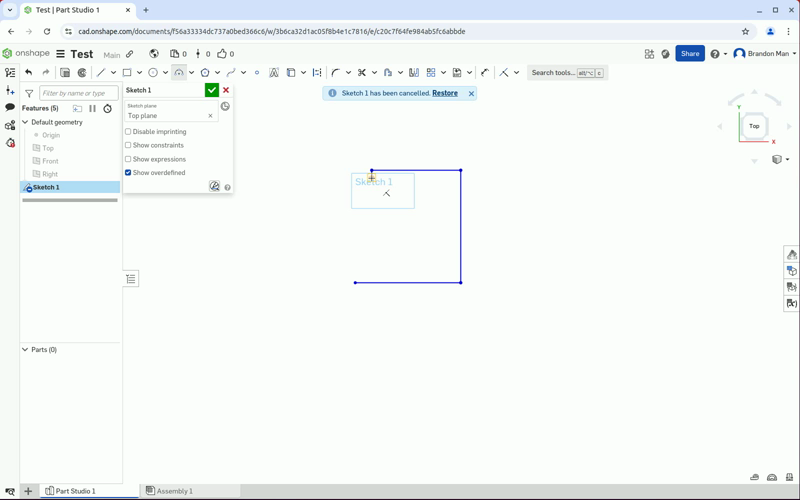
mouse_move(364, 177)
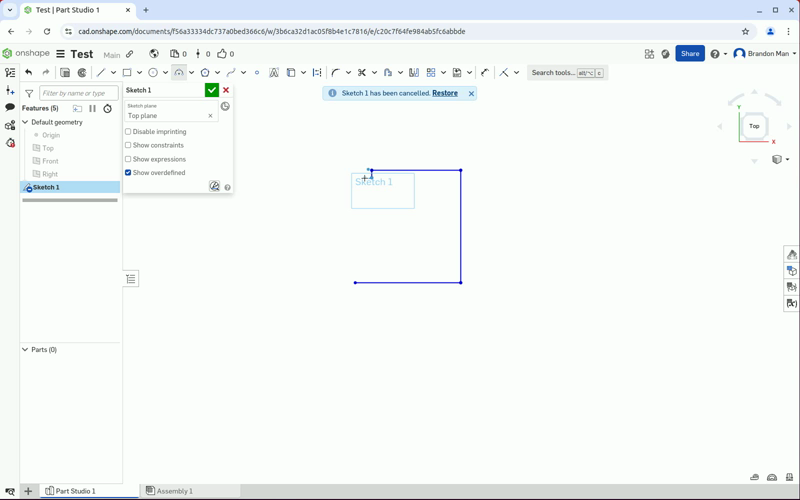
scroll(6)
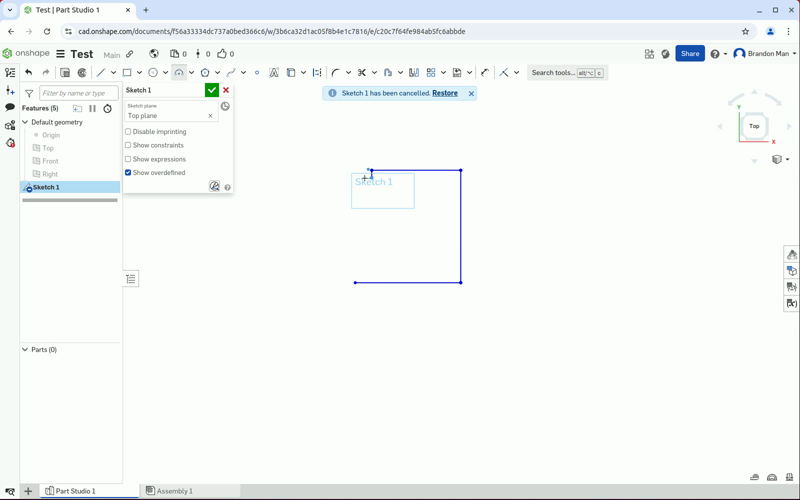
scroll(6)
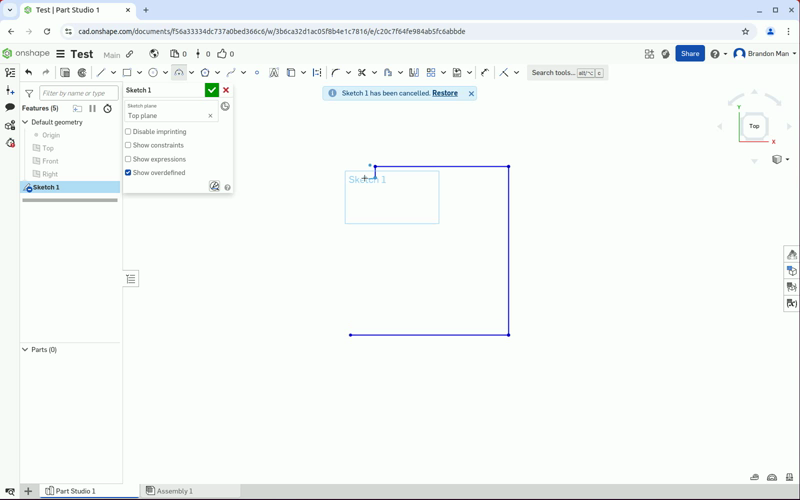
scroll(6)
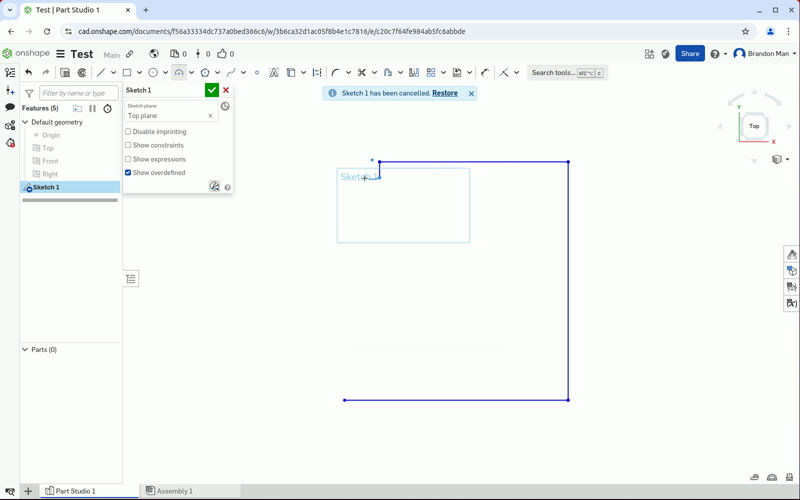
scroll(6)
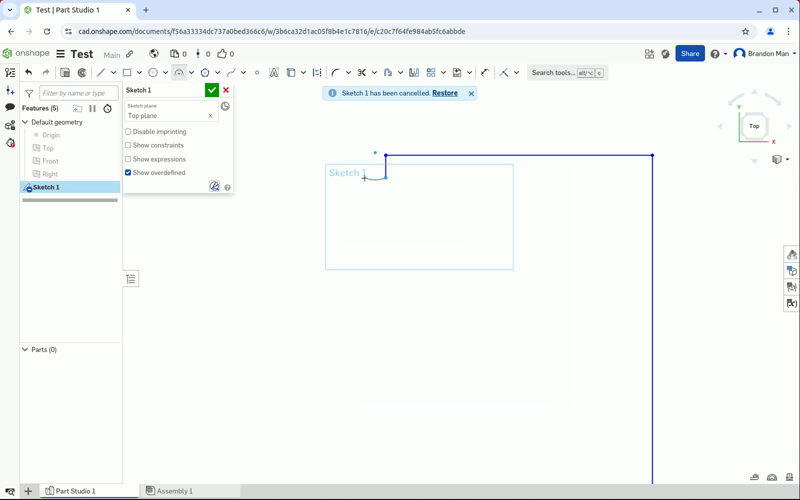
scroll(6)
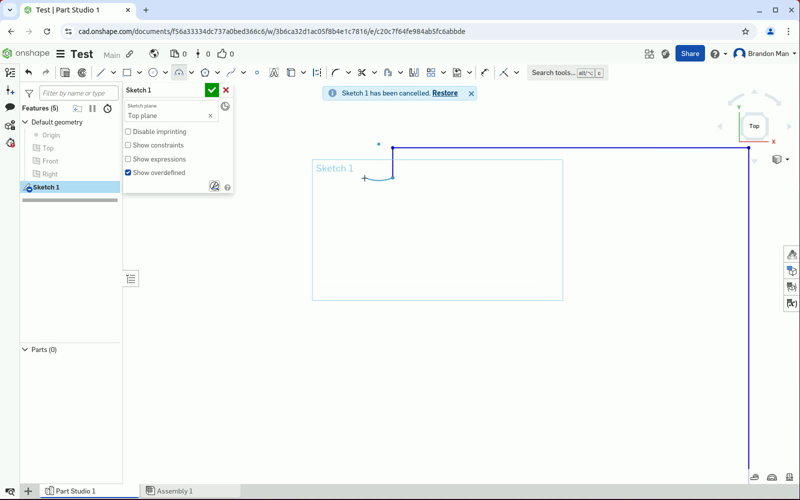
scroll(6)
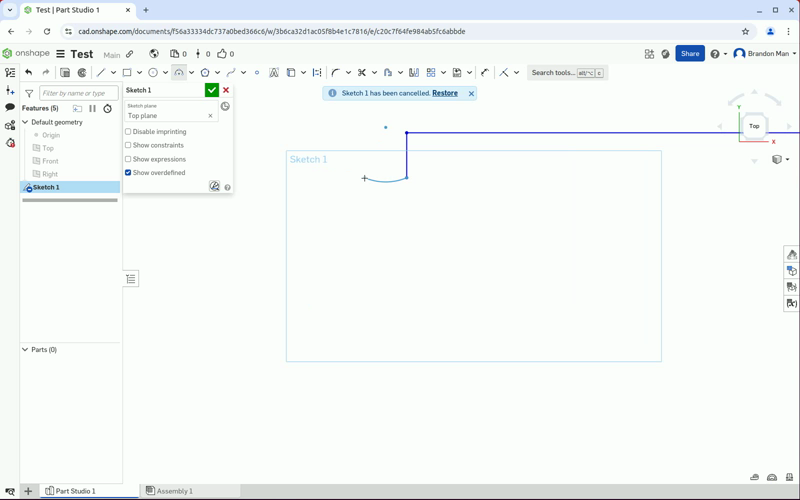
scroll(6)
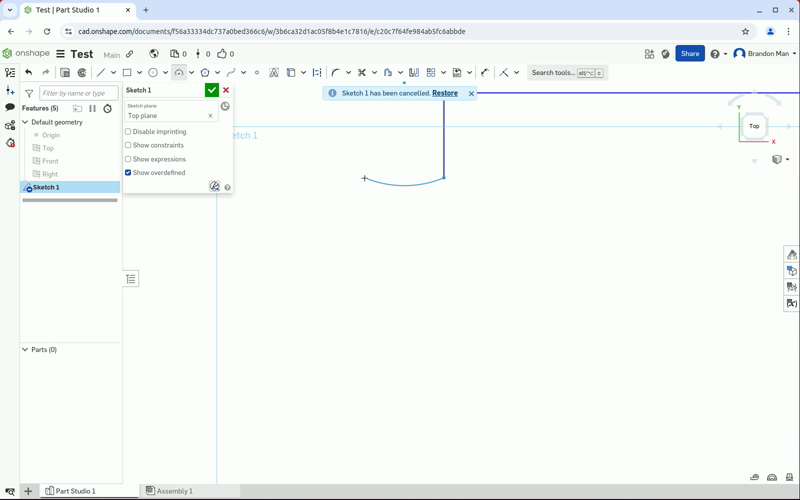
click(364, 177)
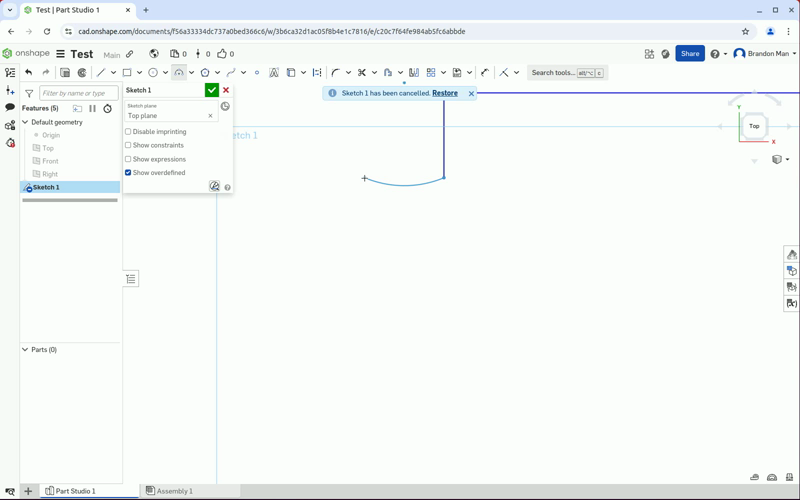
scroll(-6)
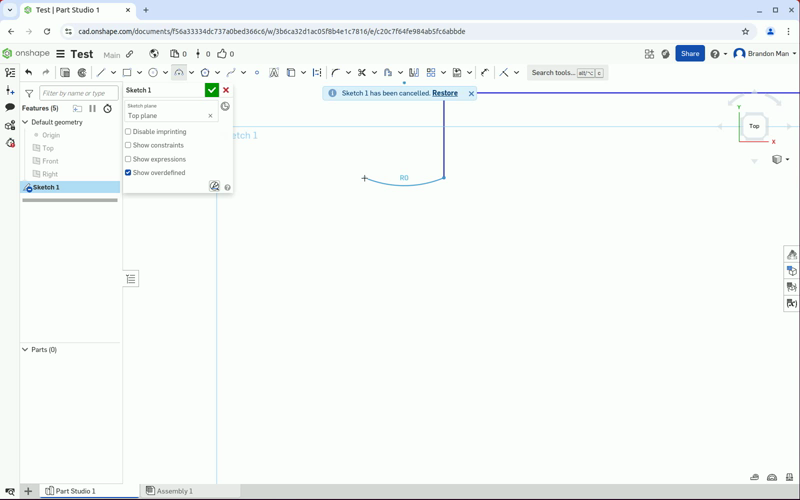
scroll(-6)
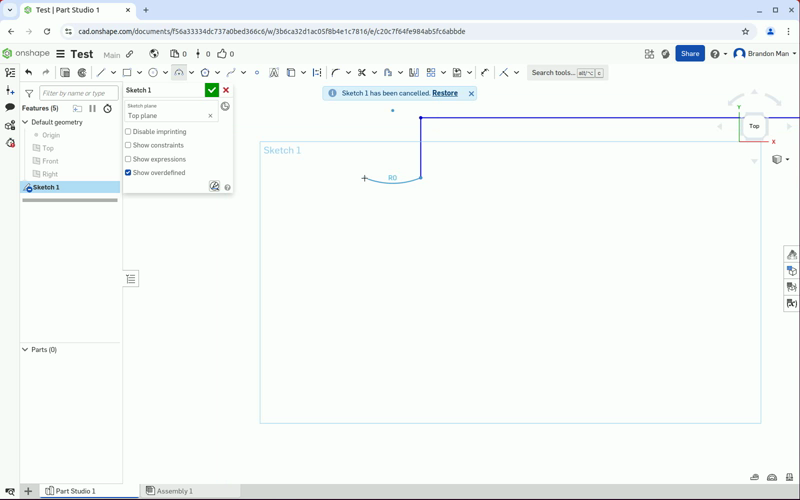
scroll(-6)
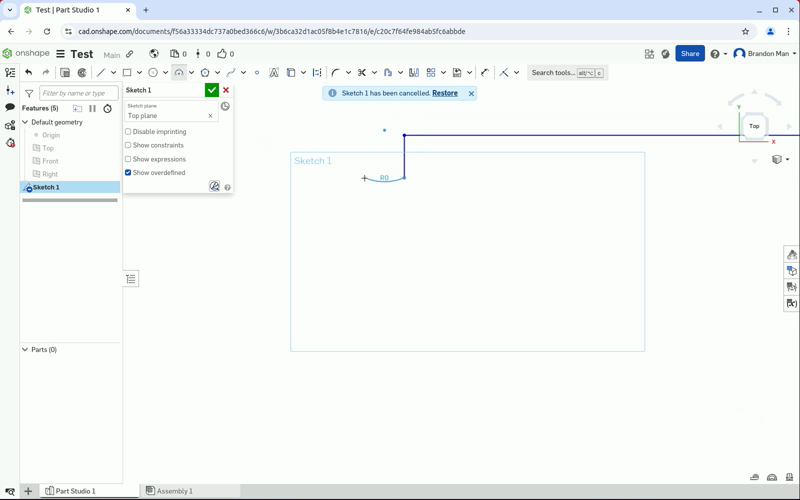
scroll(-6)
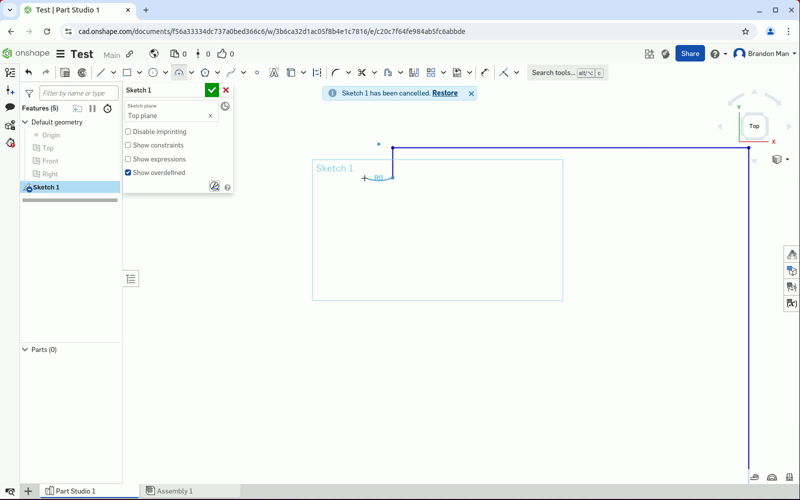
scroll(-6)
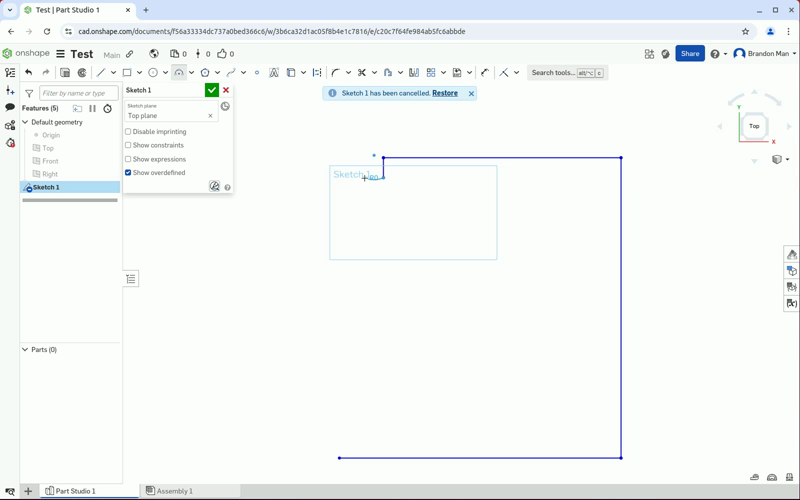
scroll(-6)
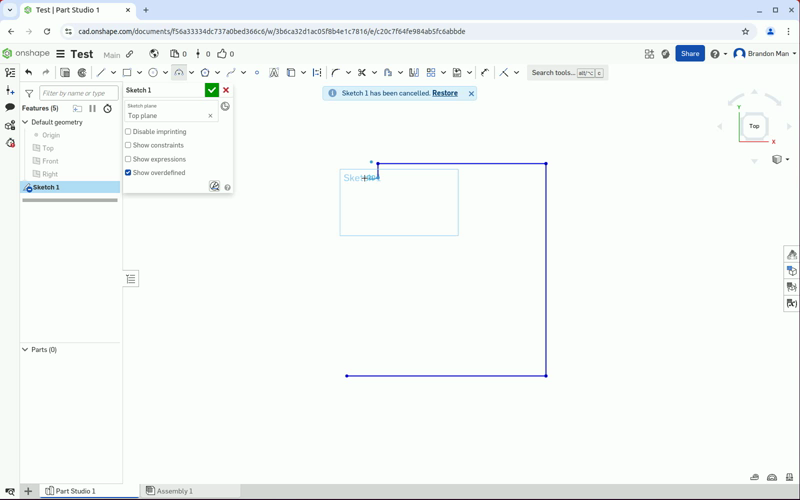
scroll(-6)
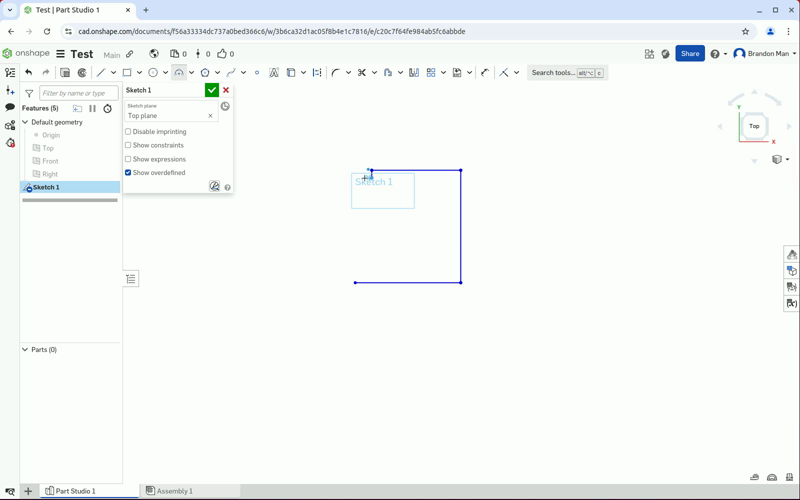
mouse_move(368, 181)
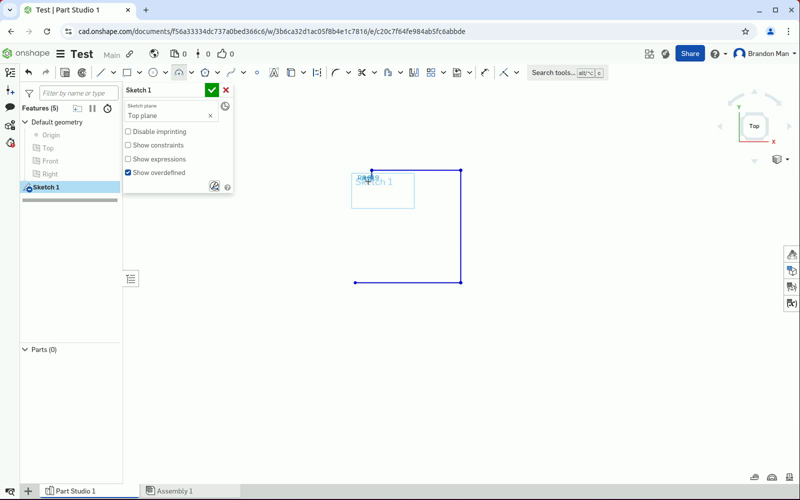
scroll(6)
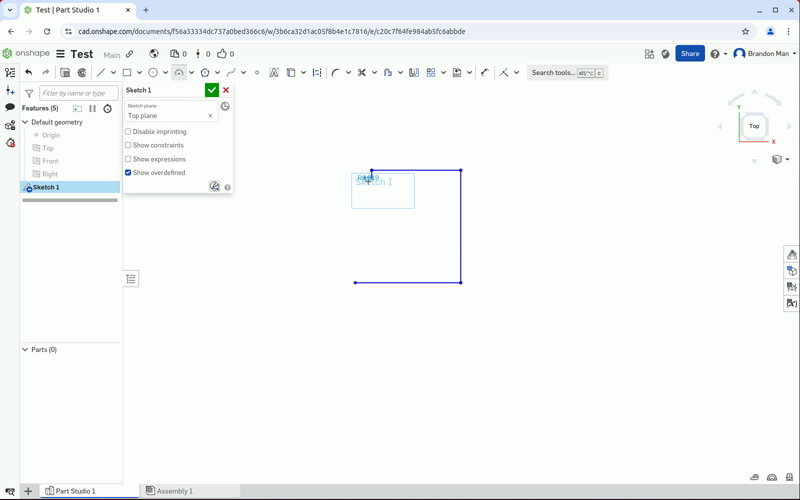
scroll(6)
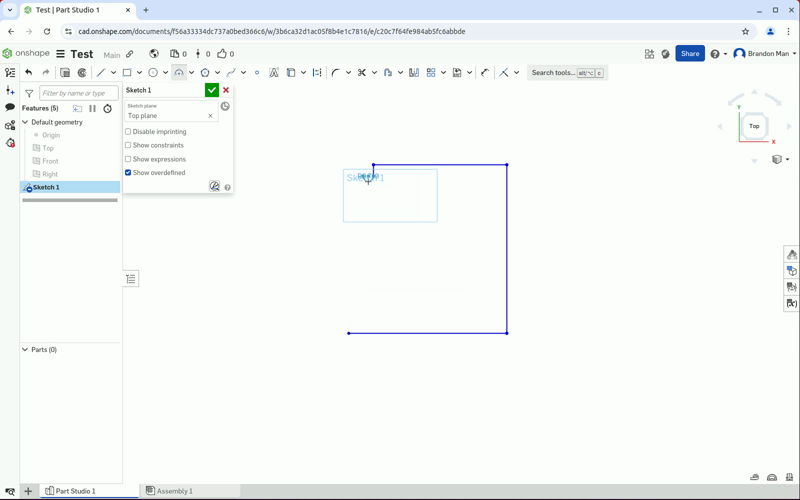
scroll(6)
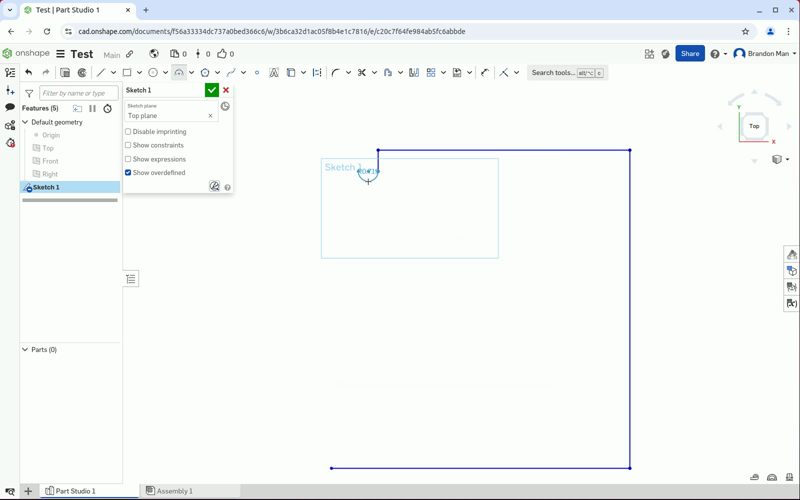
scroll(6)
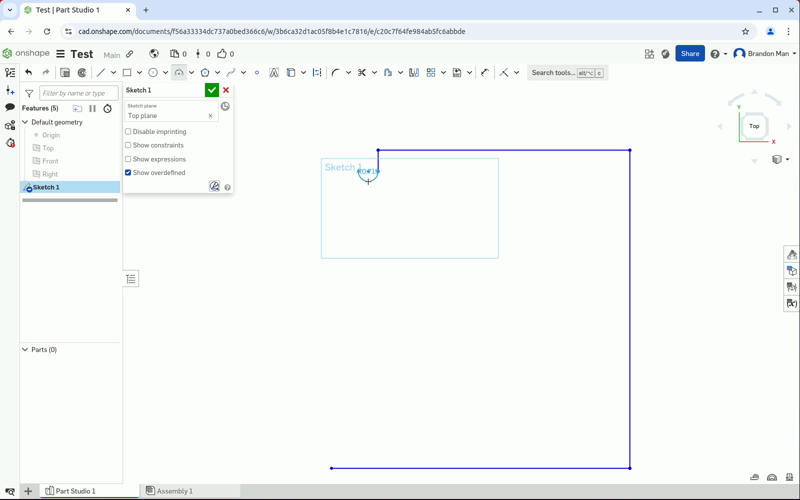
scroll(6)
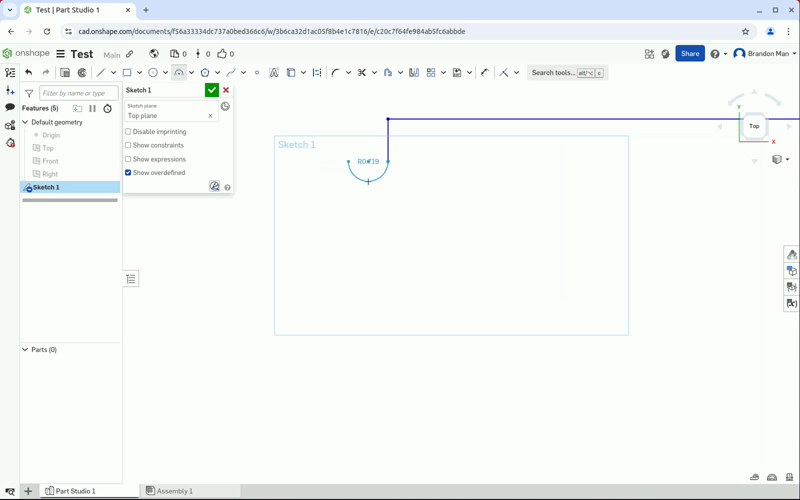
scroll(6)
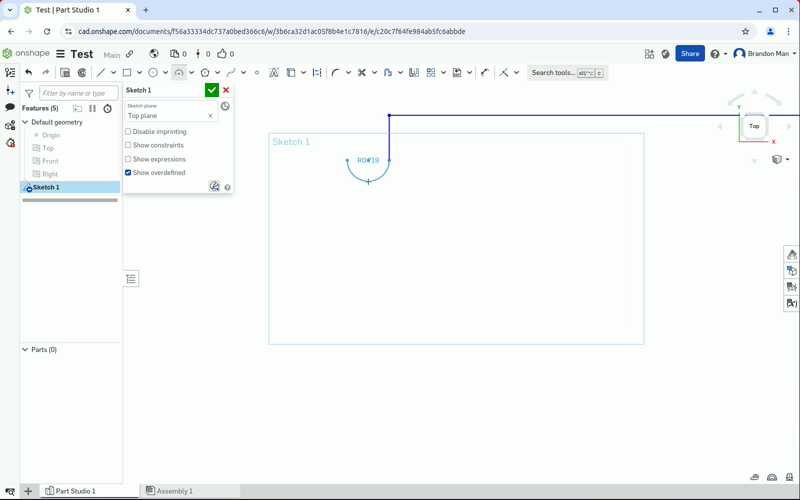
scroll(6)
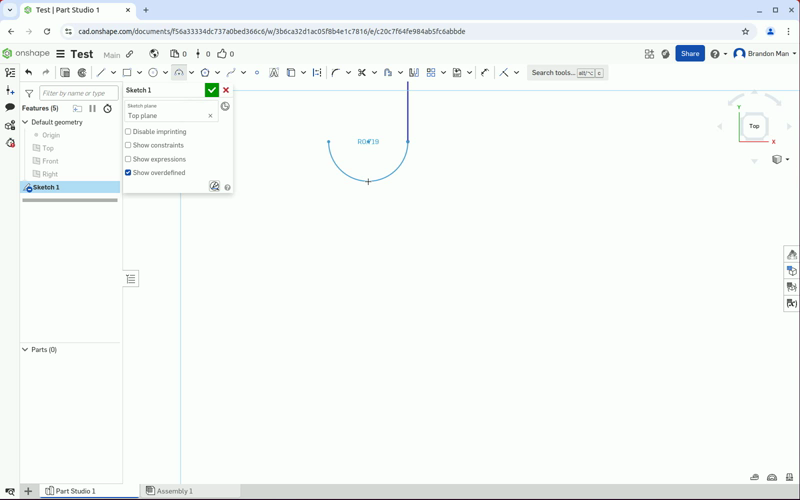
click(368, 181)
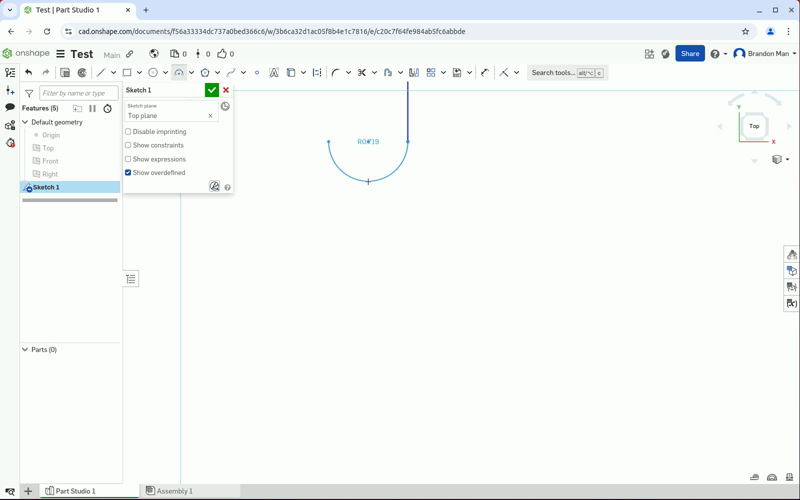
scroll(-6)
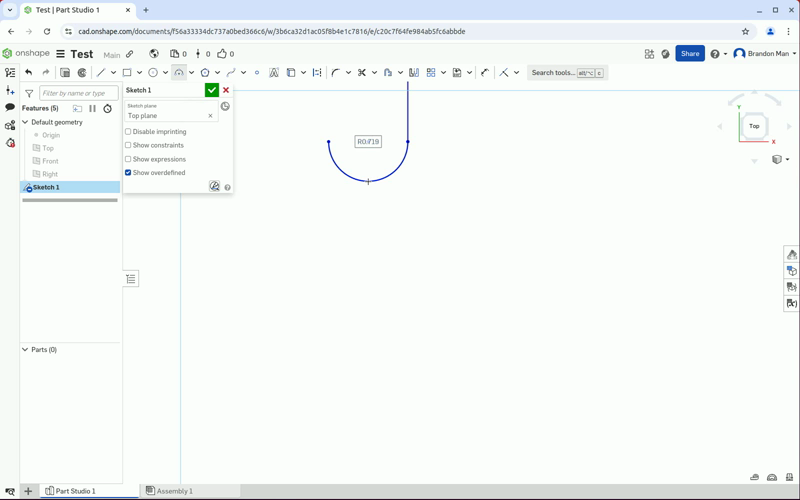
scroll(-6)
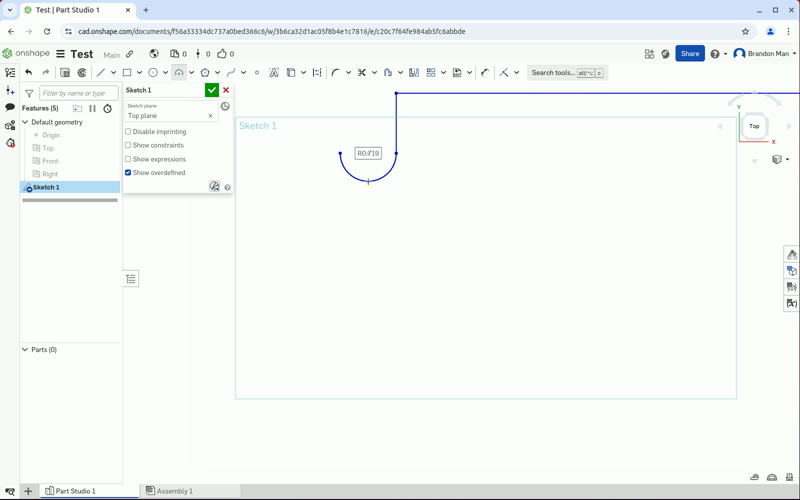
scroll(-6)
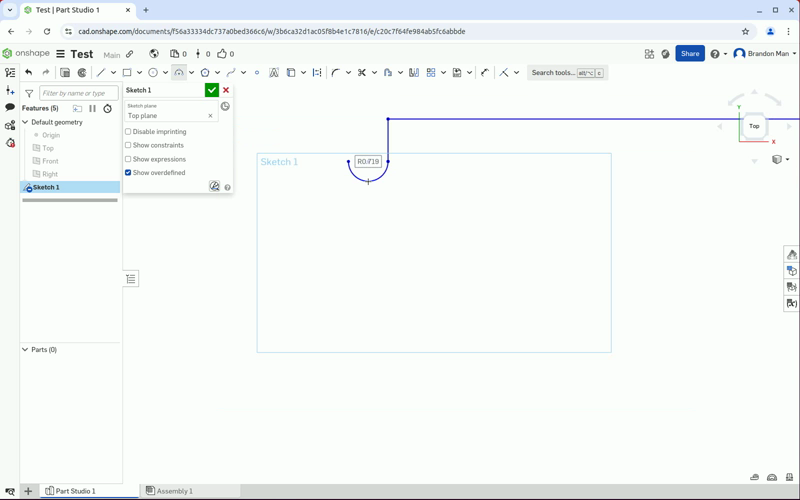
scroll(-6)
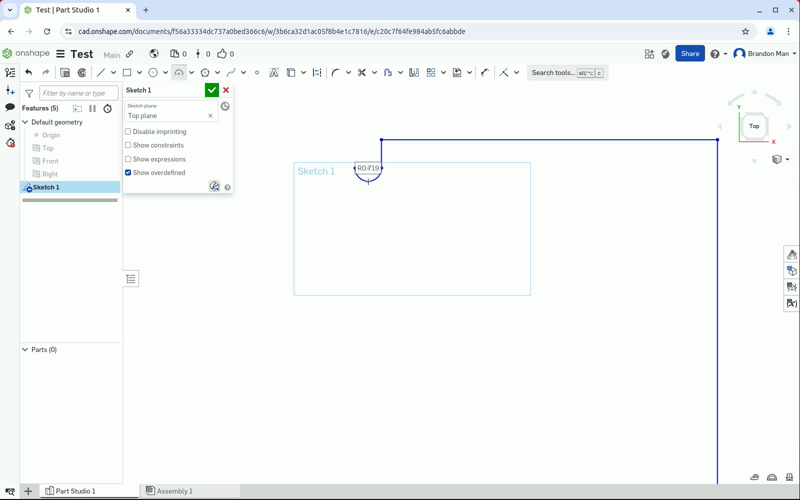
scroll(-6)
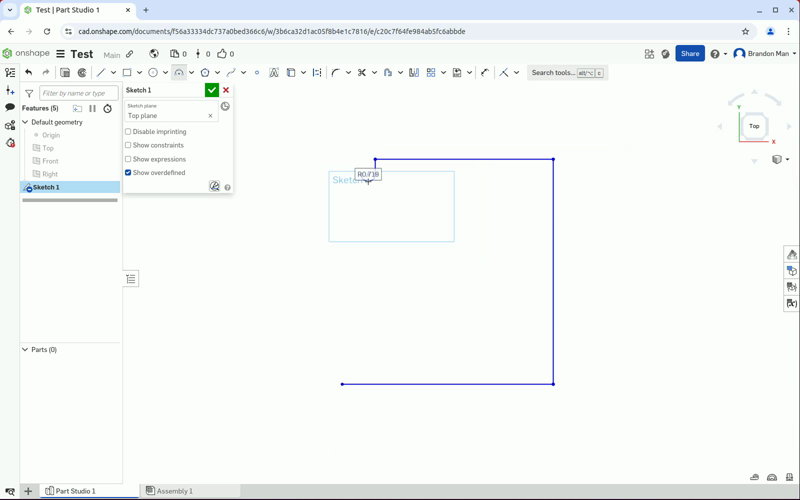
scroll(-6)
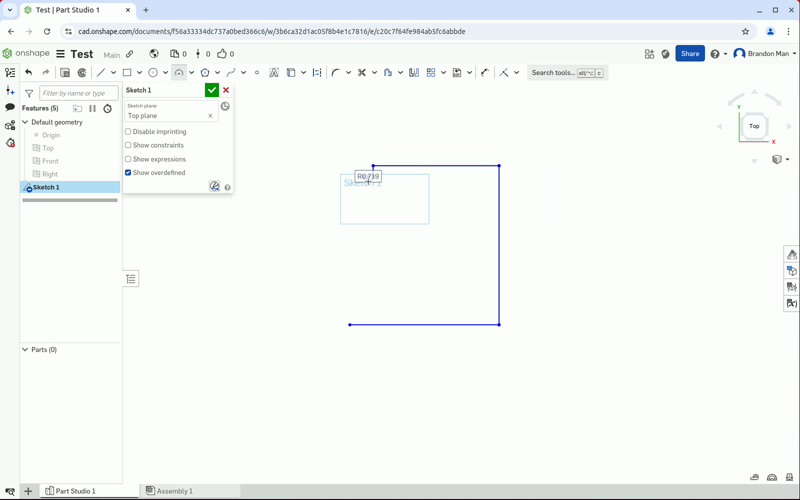
scroll(-6)
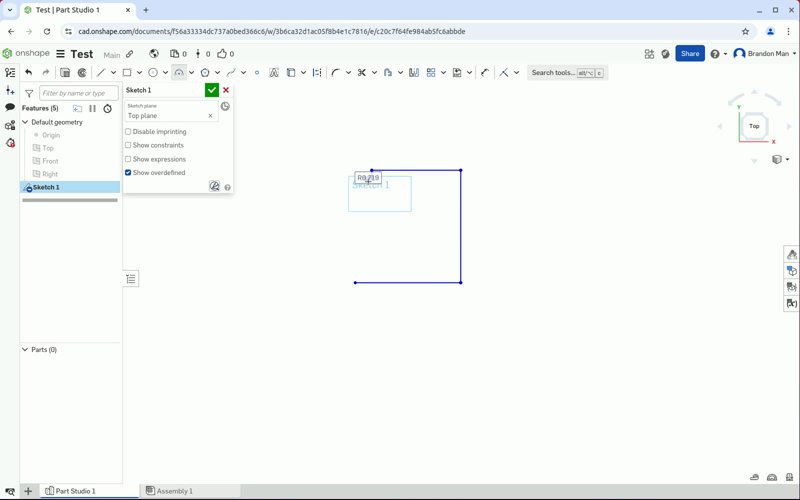
key_up(shift)
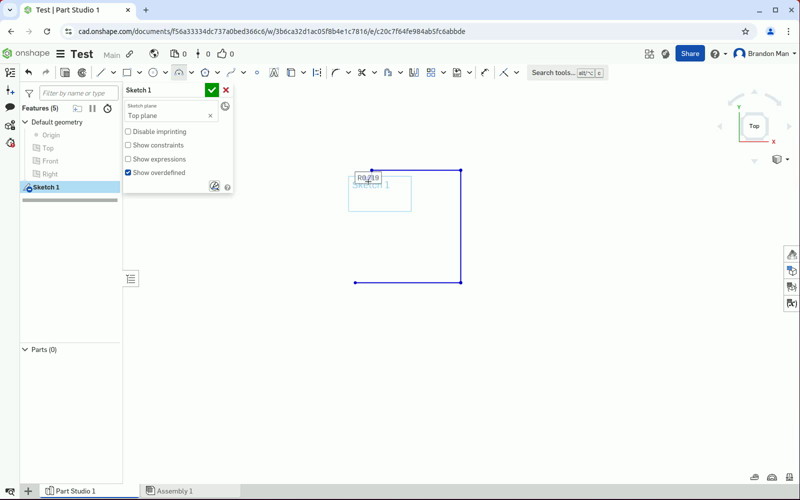
key(esc)
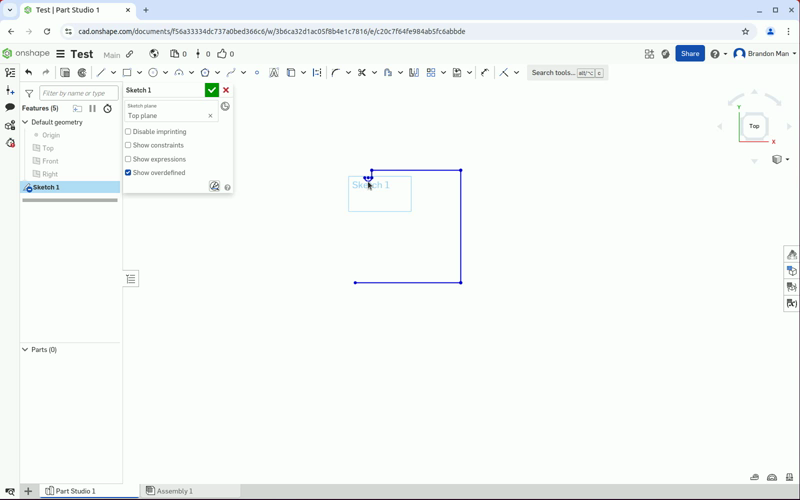
key(l)
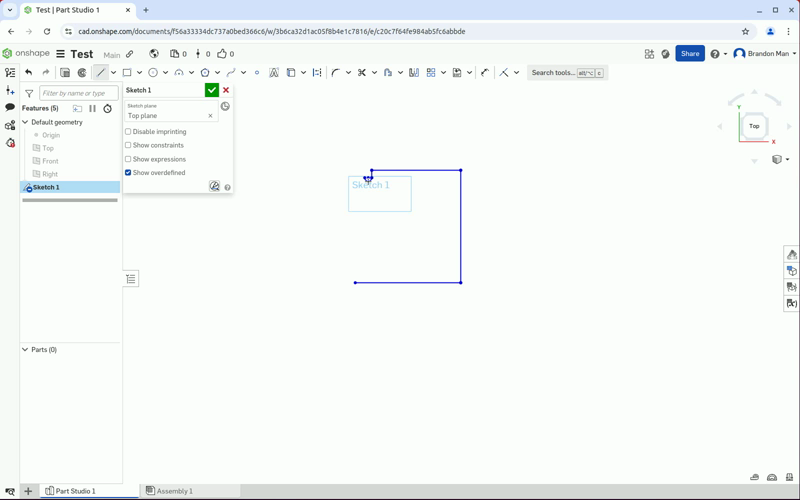
mouse_move(364, 177)
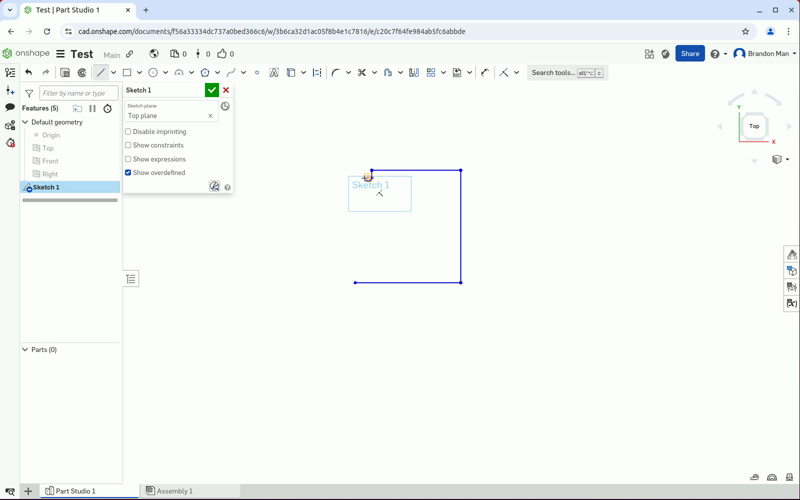
scroll(6)
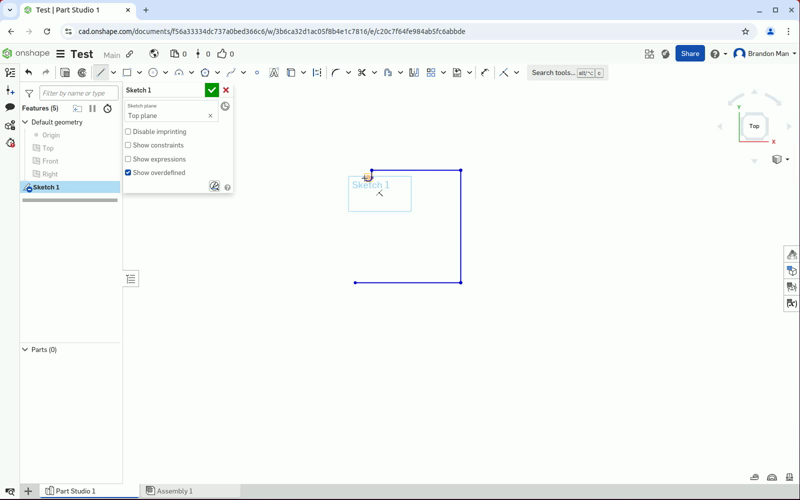
scroll(6)
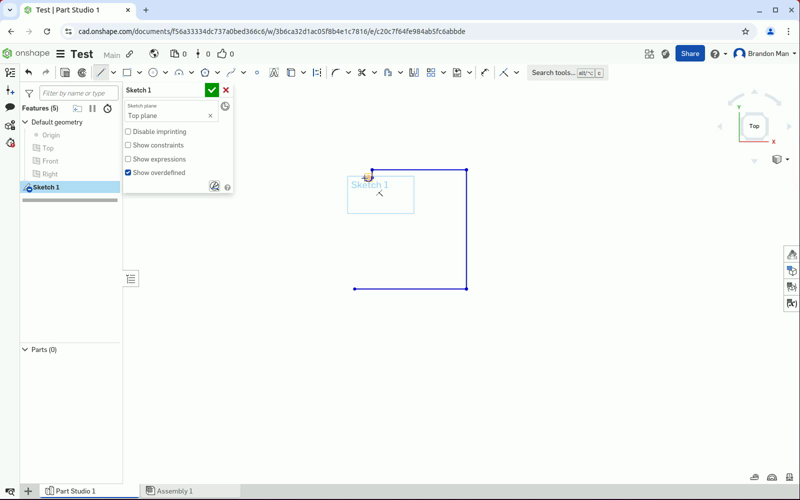
scroll(6)
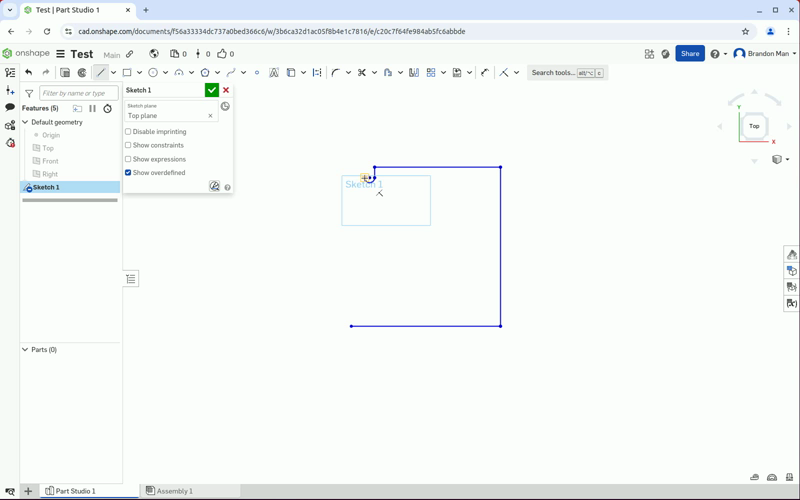
scroll(6)
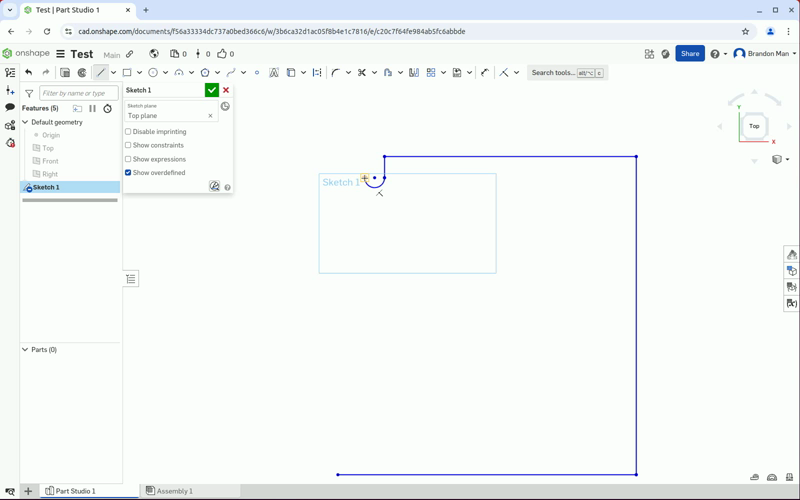
scroll(6)
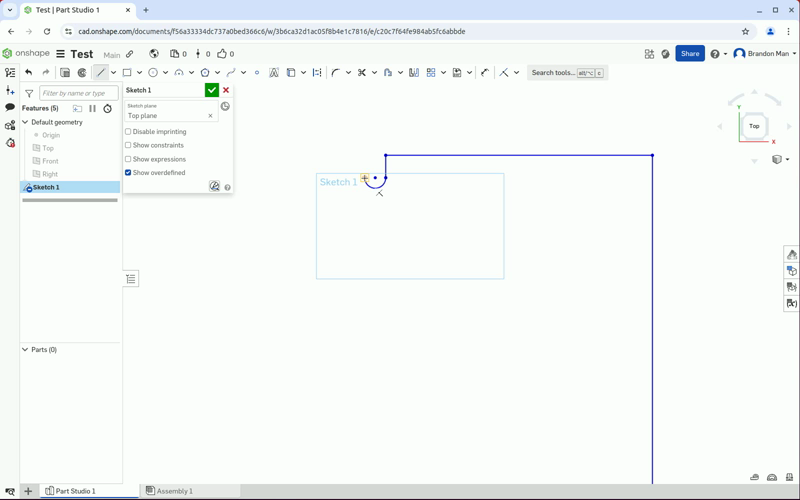
scroll(6)
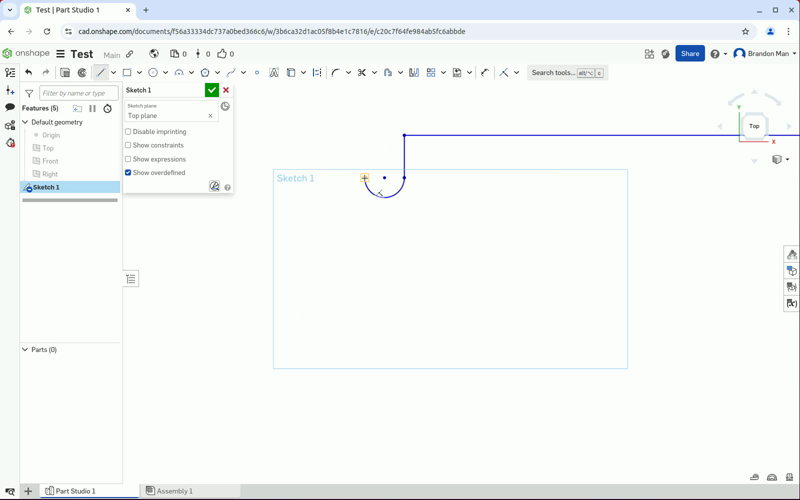
scroll(6)
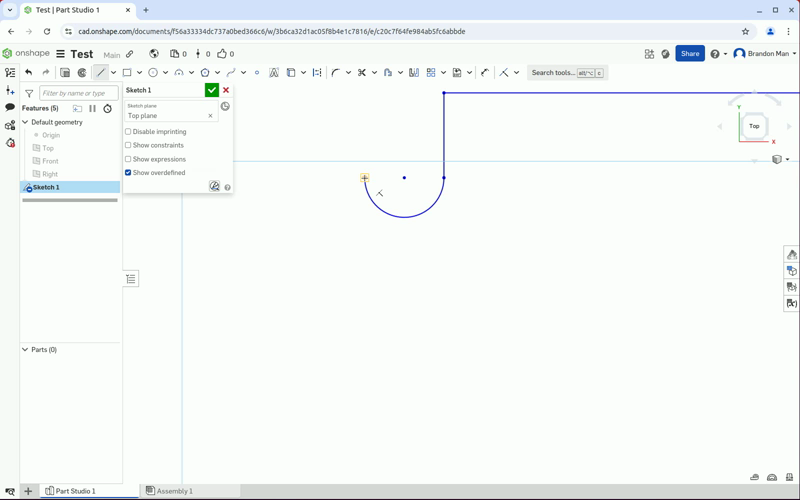
click(364, 177)
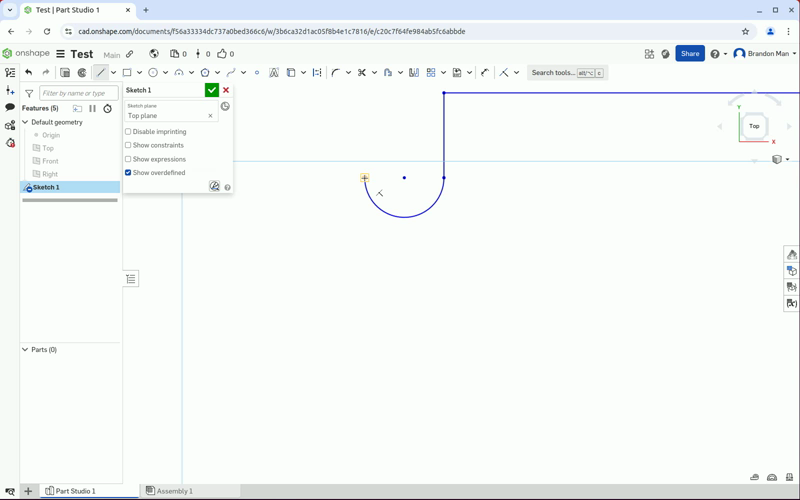
scroll(-6)
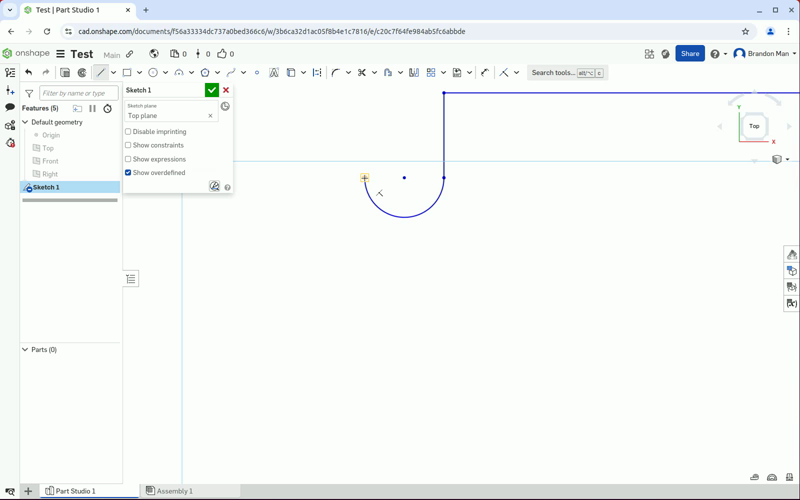
scroll(-6)
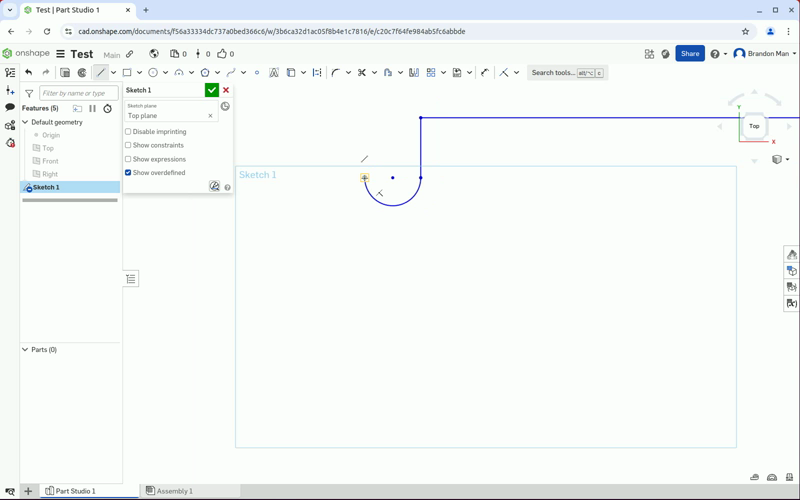
scroll(-6)
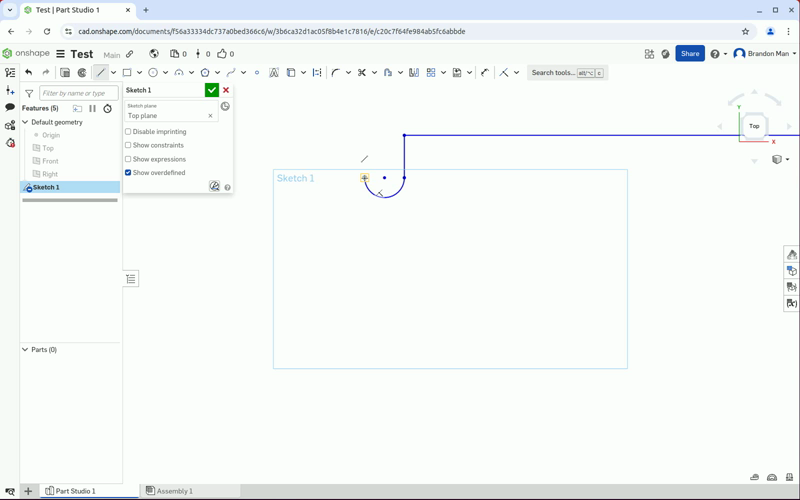
scroll(-6)
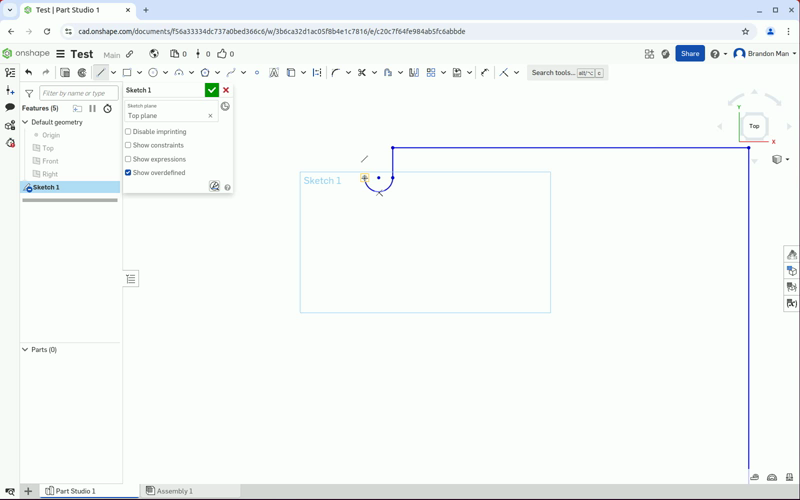
scroll(-6)
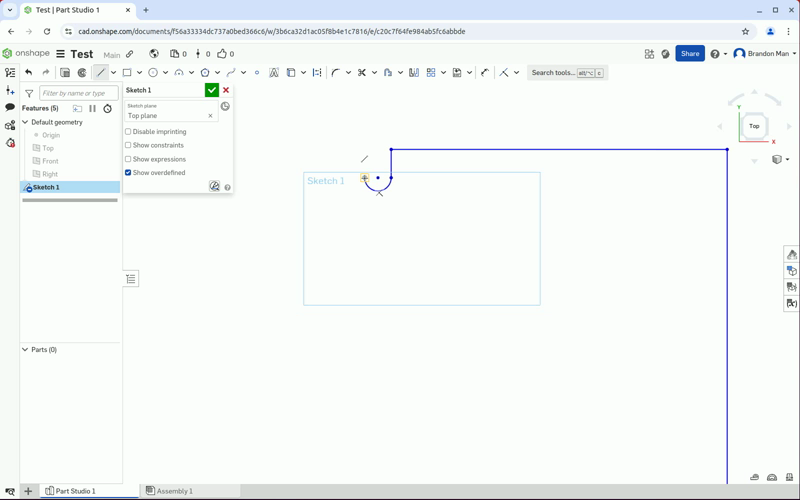
scroll(-6)
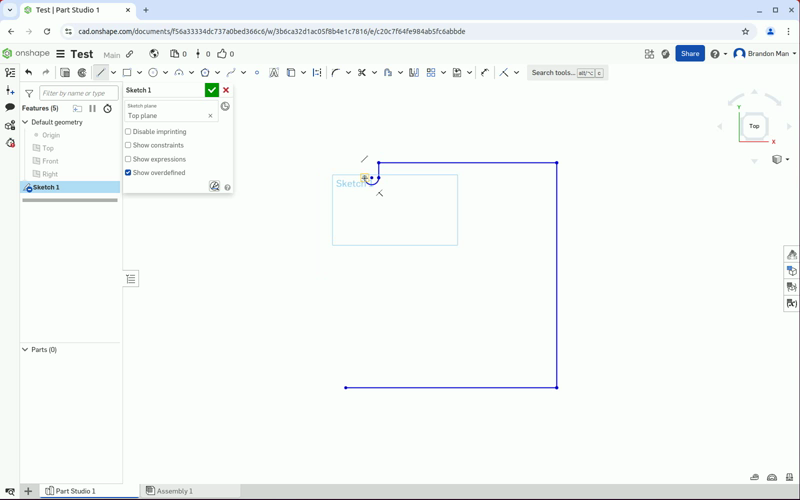
scroll(-6)
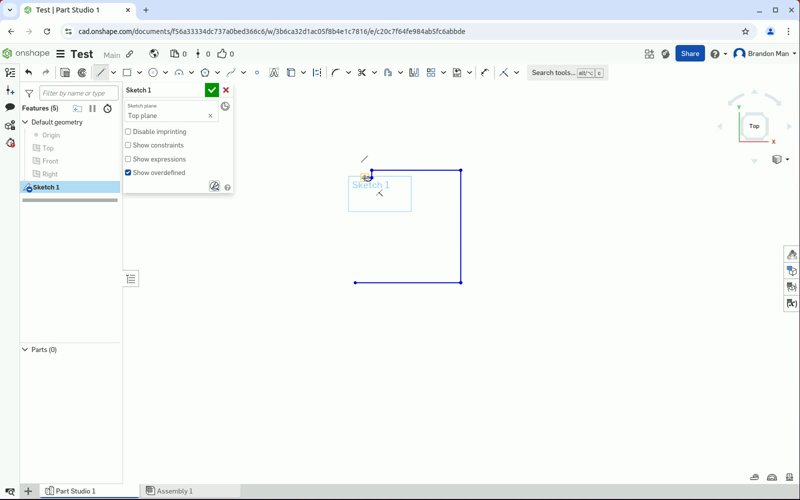
key_down(shift)
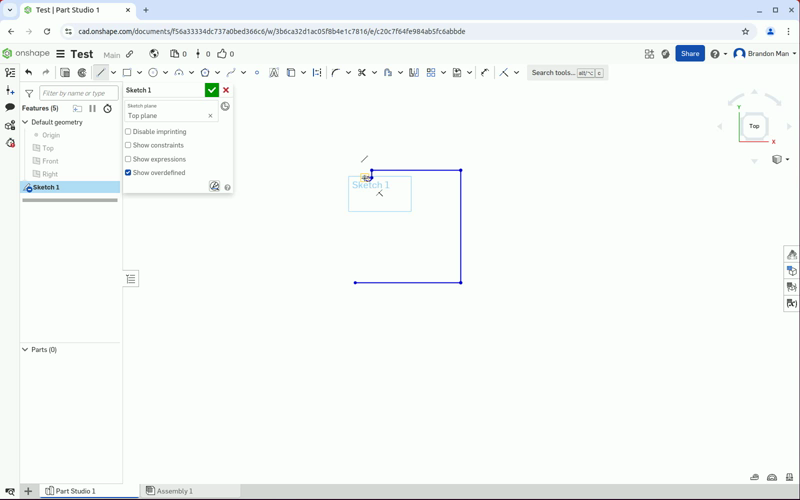
mouse_move(394, 177)
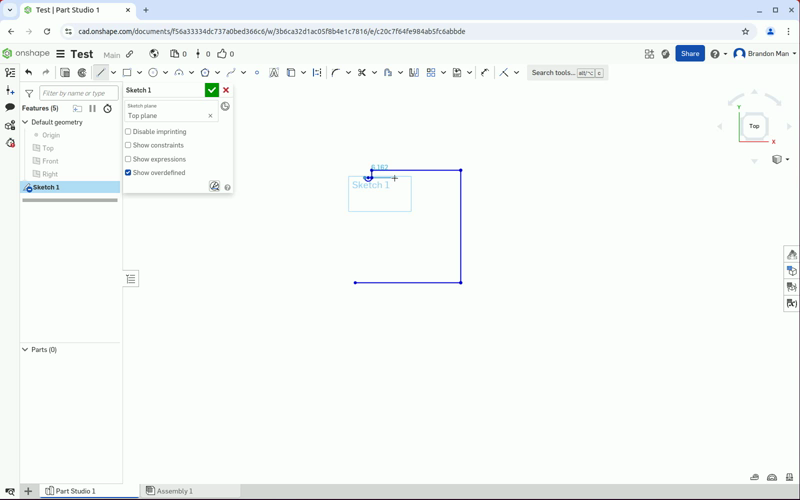
mouse_move(364, 175)
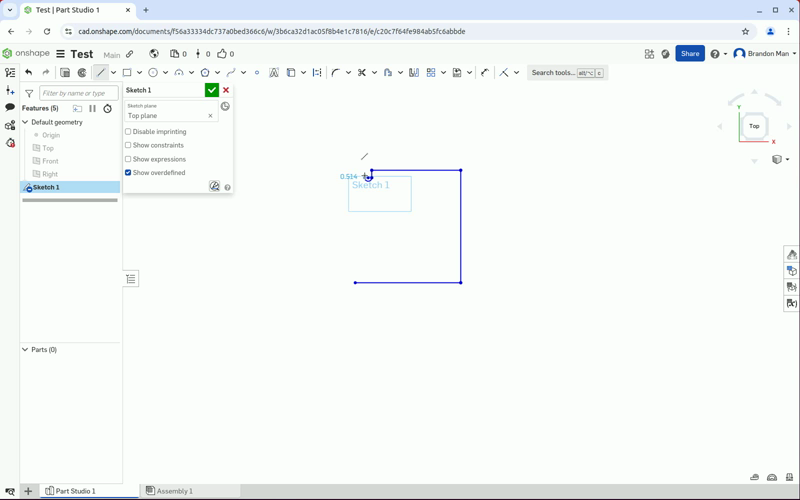
scroll(6)
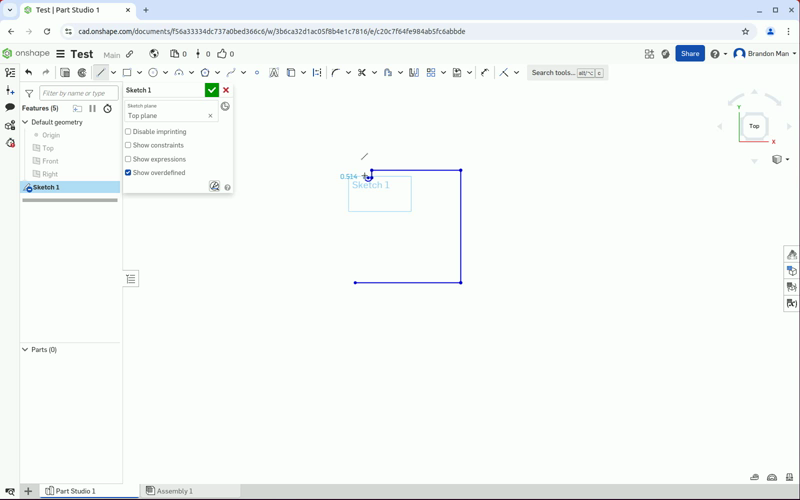
scroll(6)
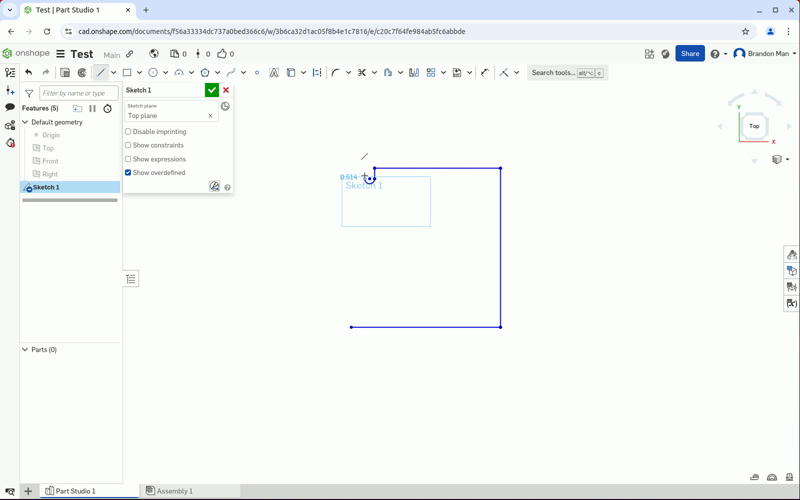
scroll(6)
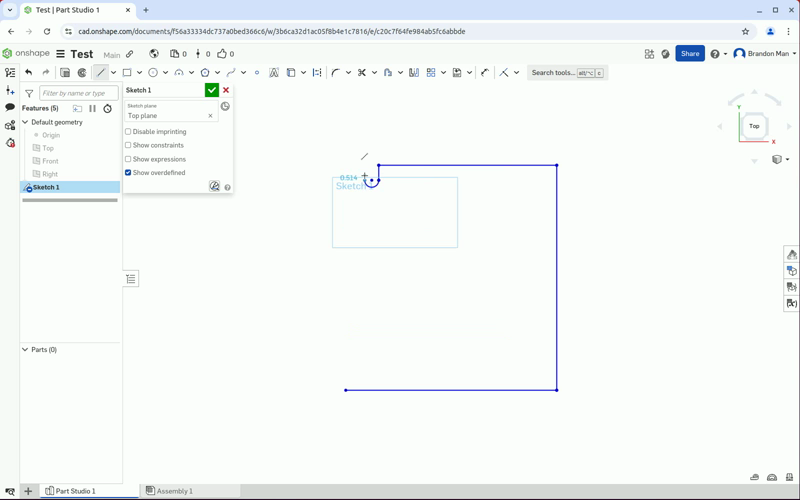
scroll(6)
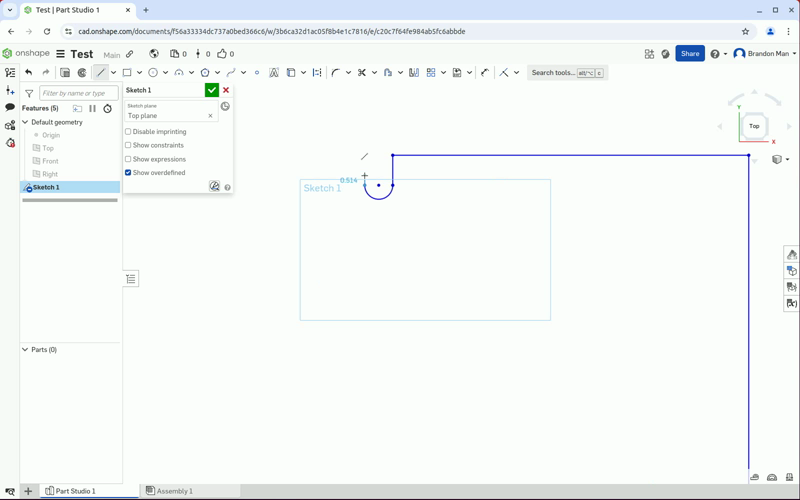
scroll(6)
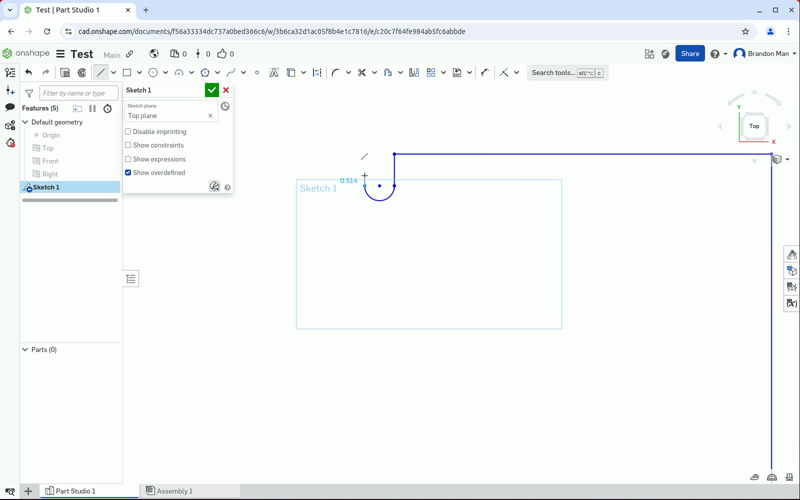
scroll(6)
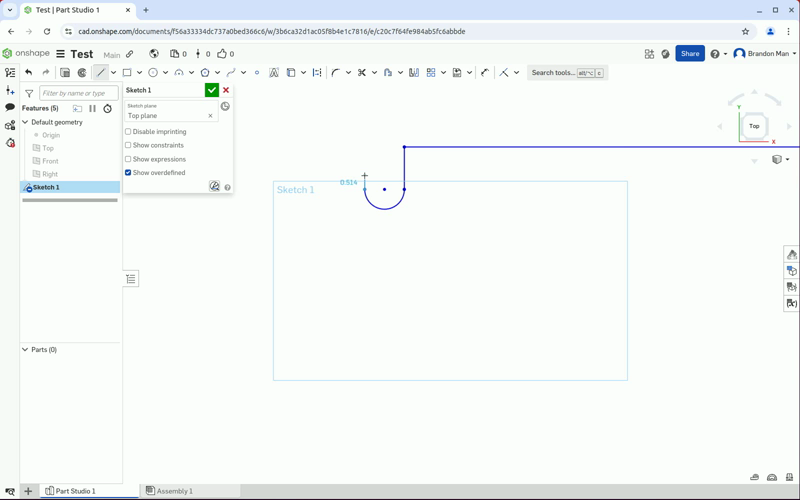
scroll(6)
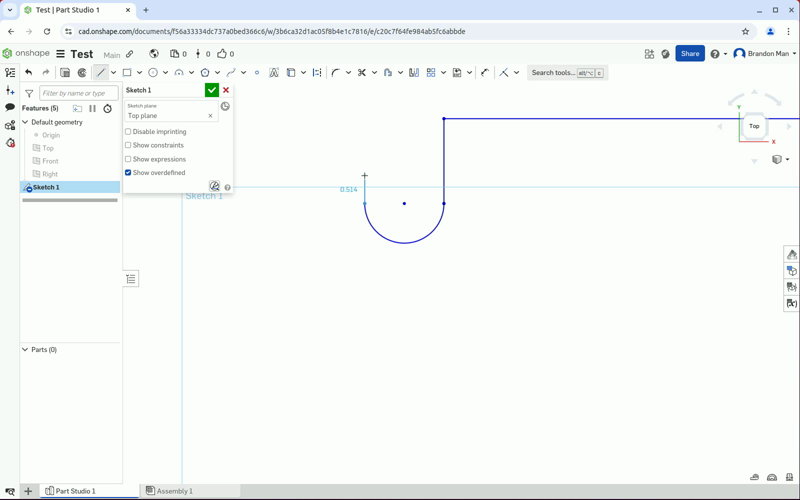
click(364, 175)
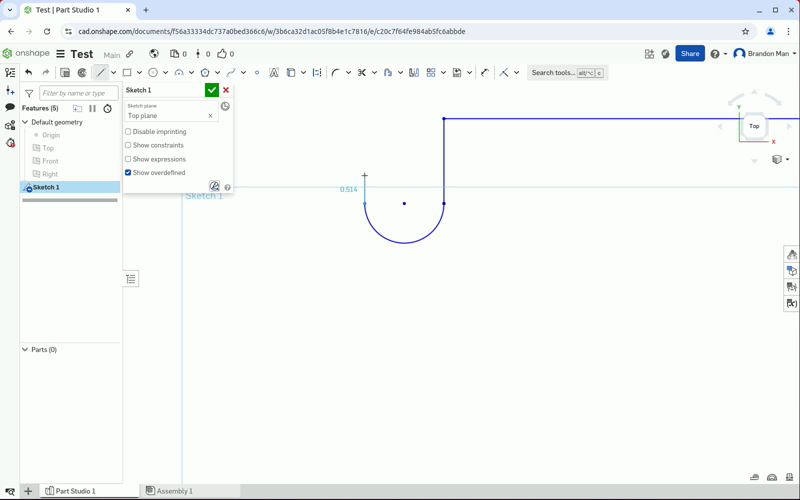
scroll(-6)
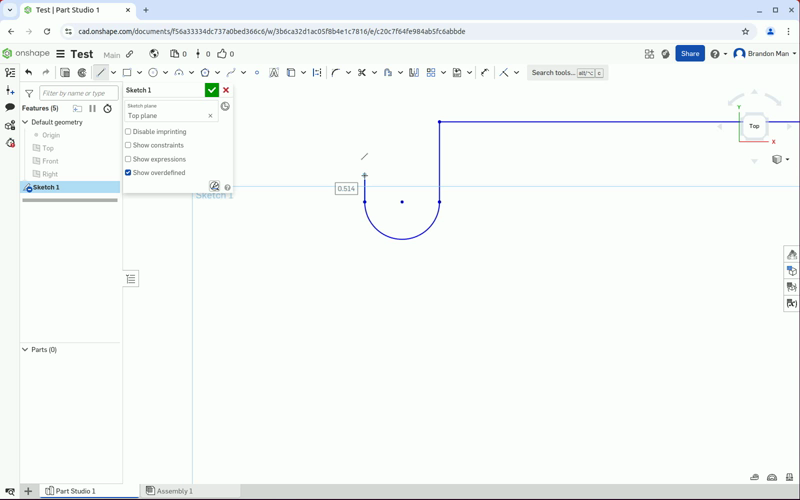
scroll(-6)
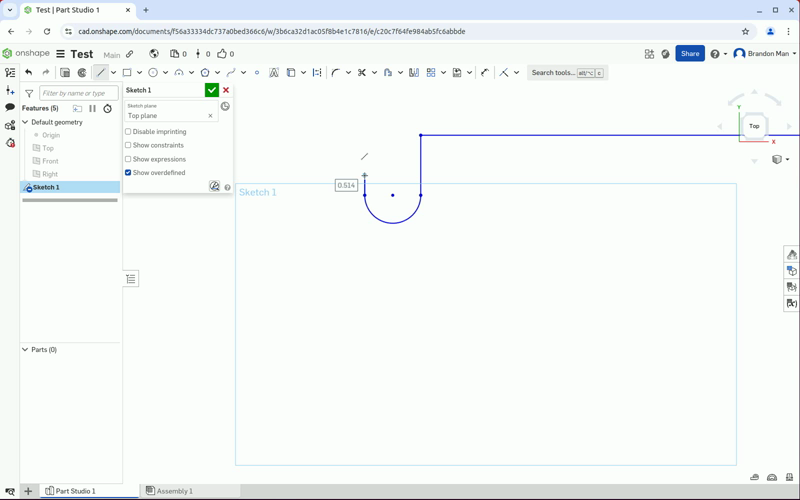
scroll(-6)
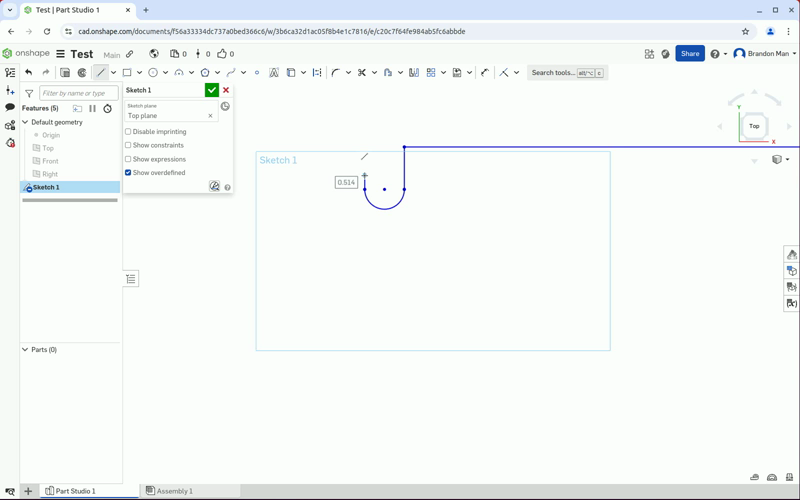
scroll(-6)
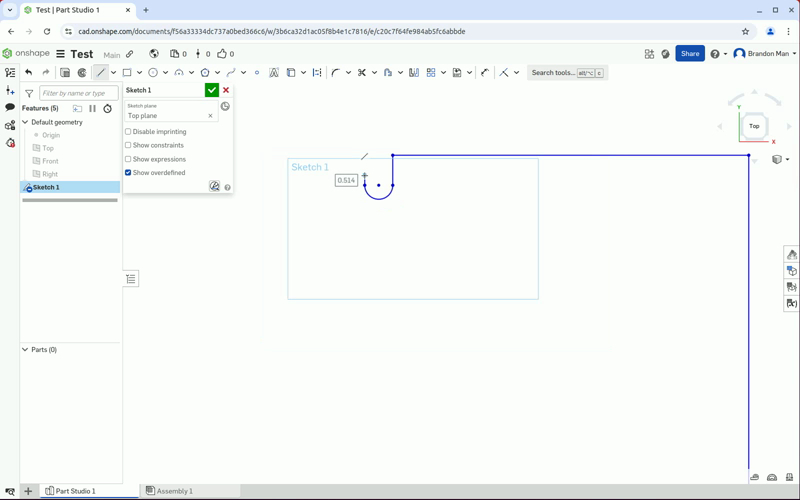
scroll(-6)
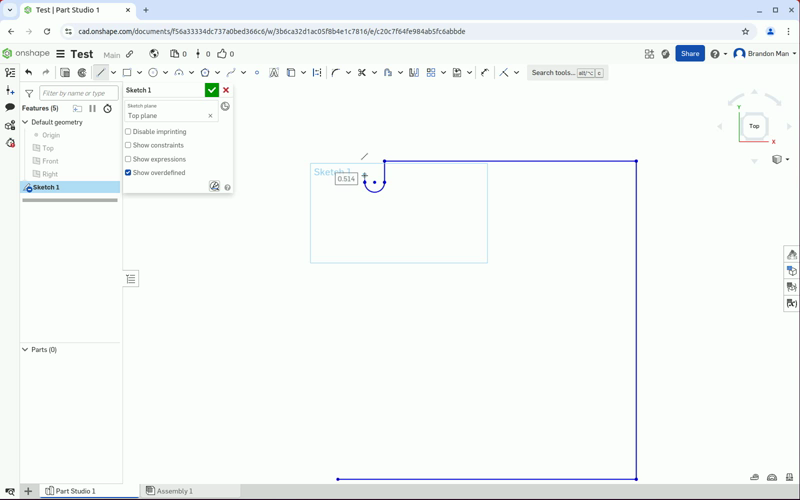
scroll(-6)
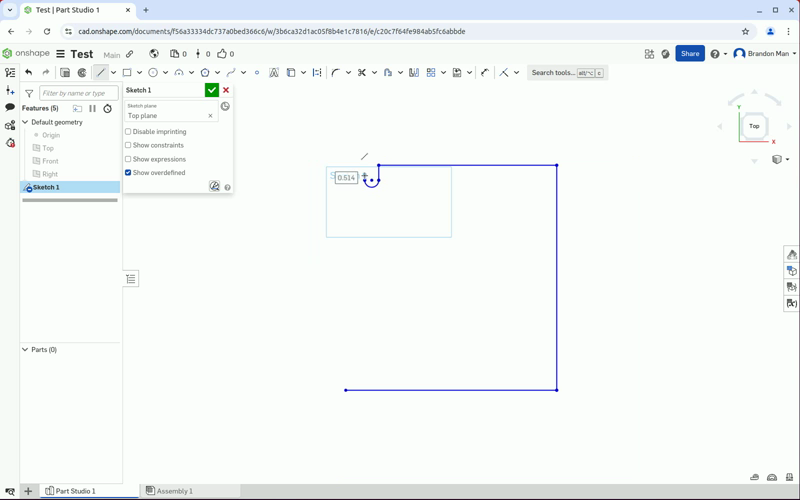
scroll(-6)
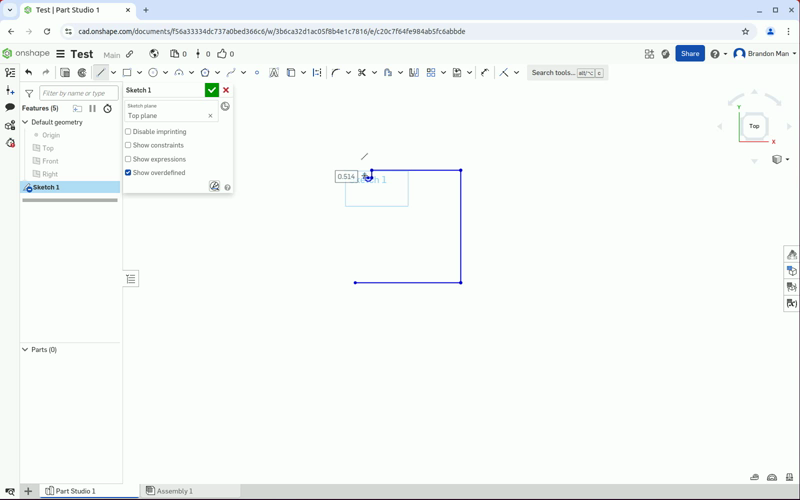
key_up(shift)
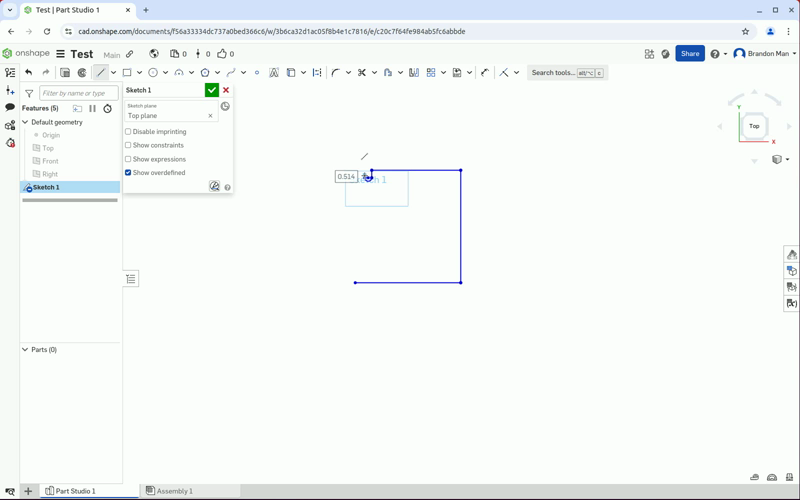
key_down(shift)
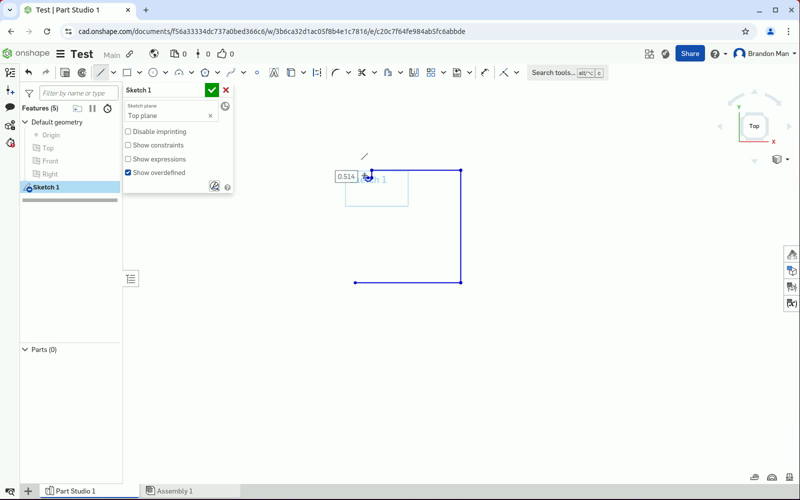
mouse_move(394, 175)
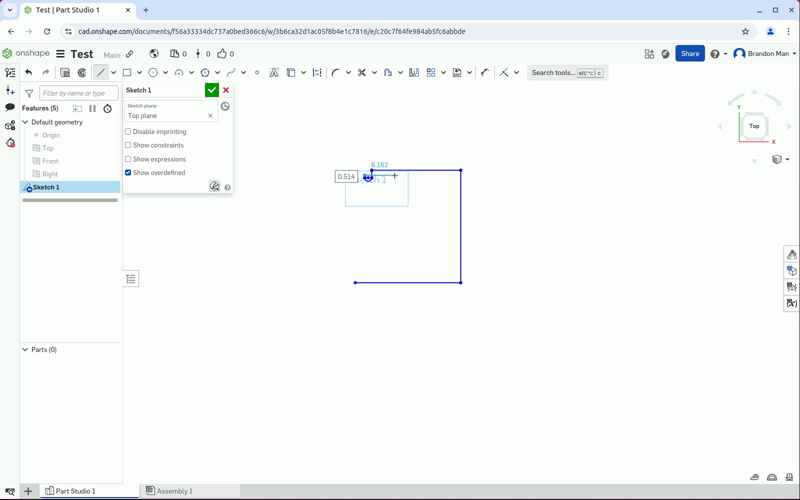
mouse_move(362, 175)
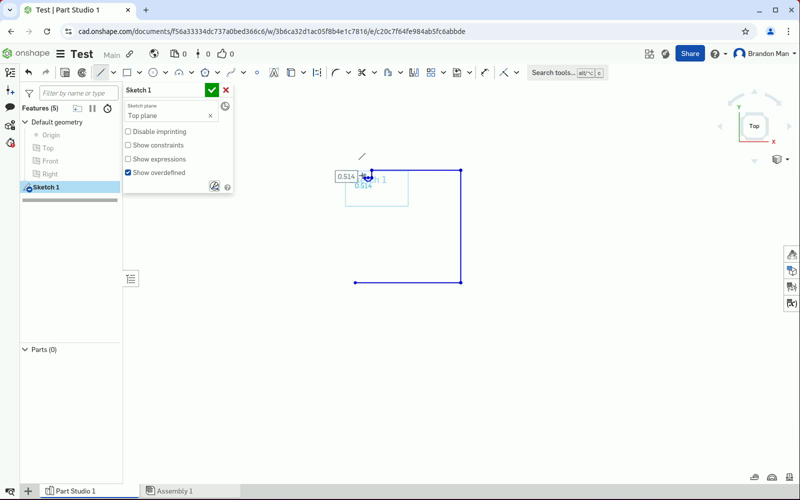
scroll(6)
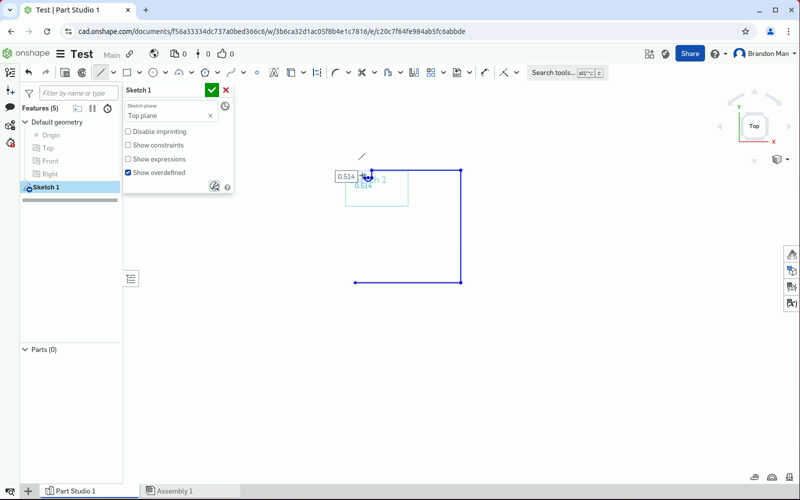
scroll(6)
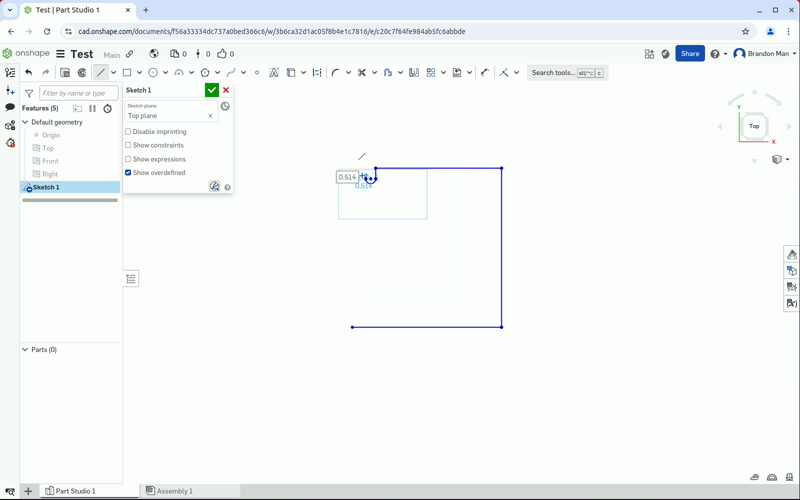
scroll(6)
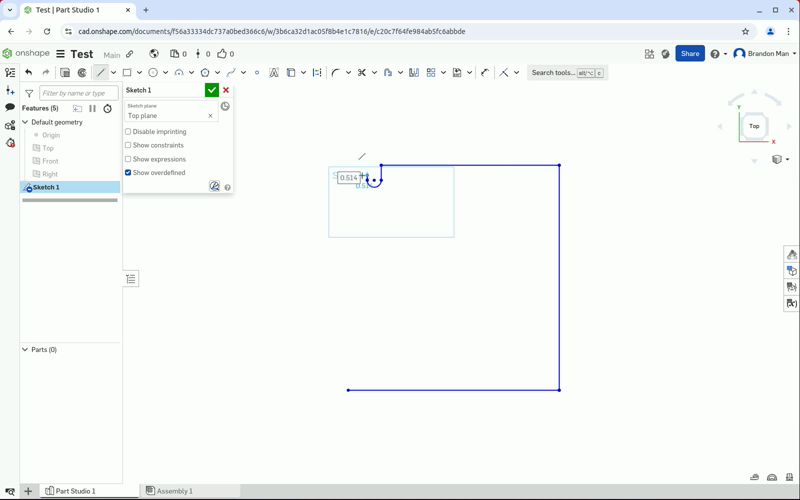
scroll(6)
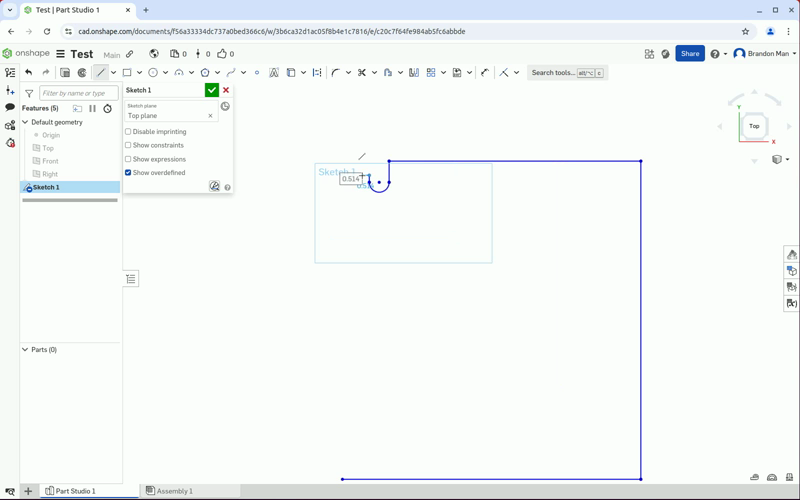
scroll(6)
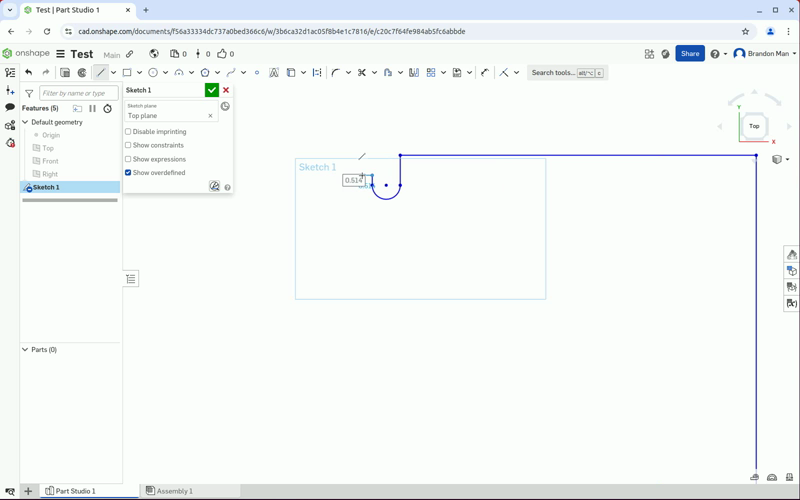
scroll(6)
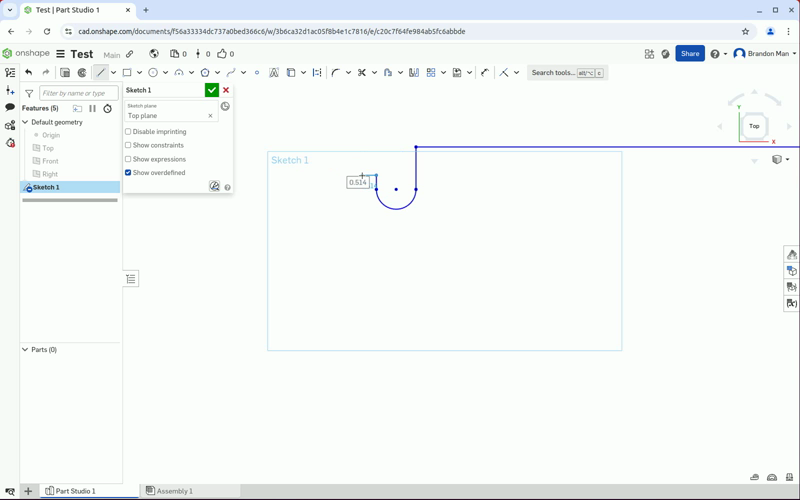
scroll(6)
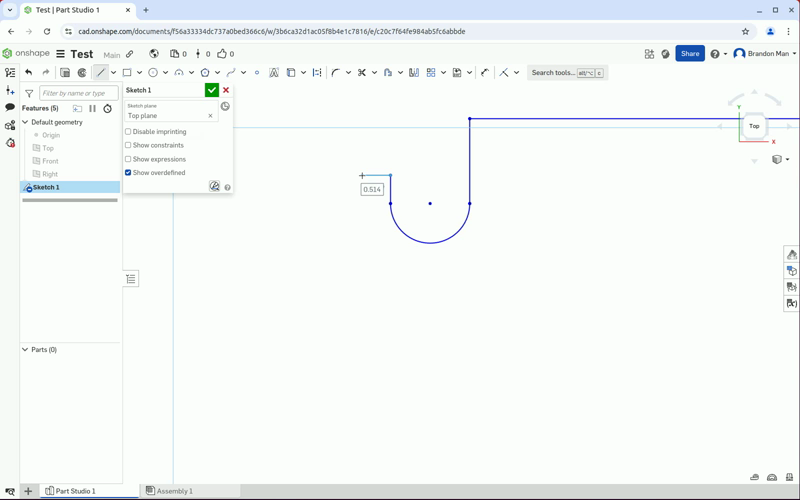
click(362, 175)
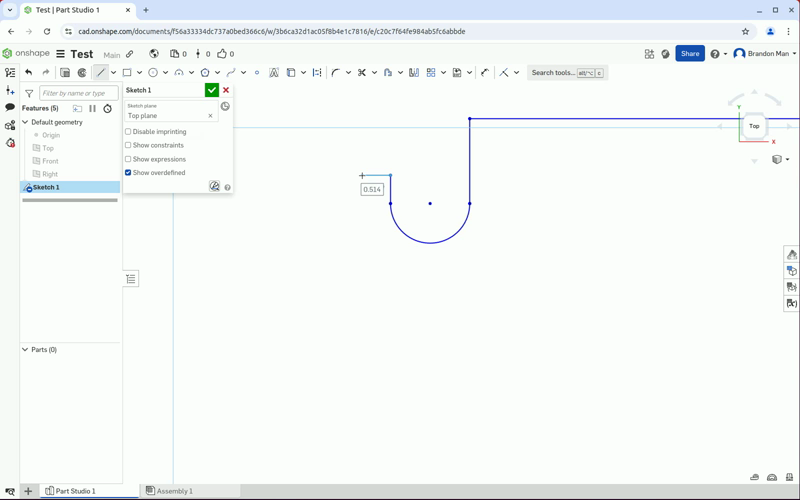
scroll(-6)
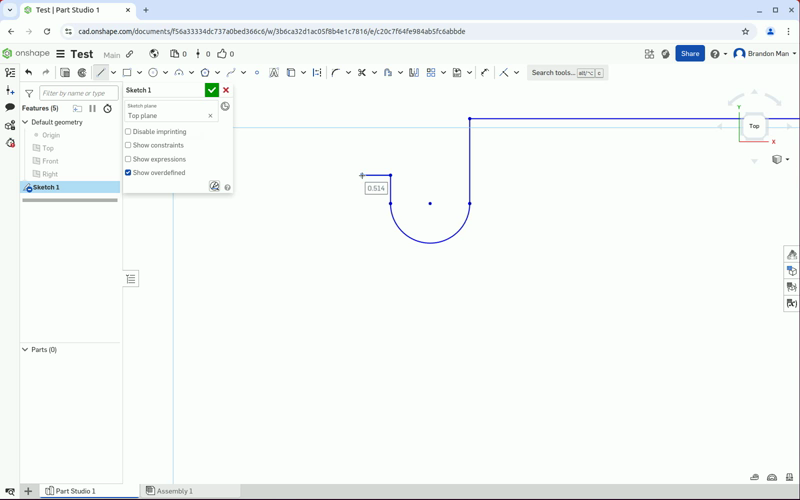
scroll(-6)
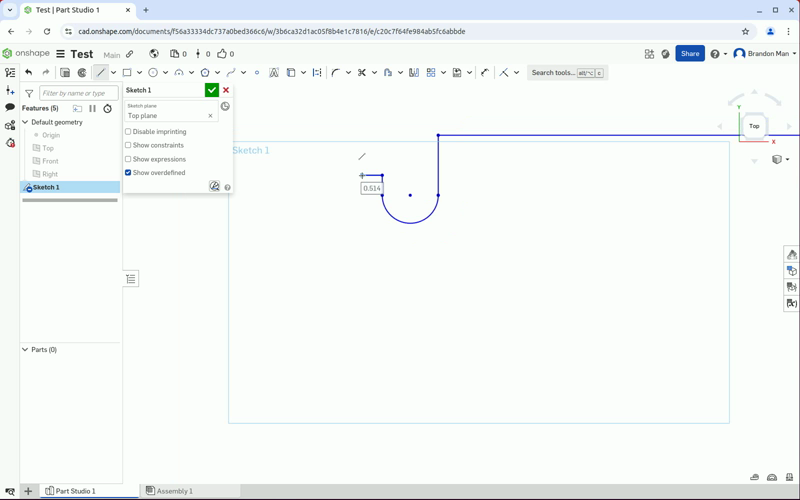
scroll(-6)
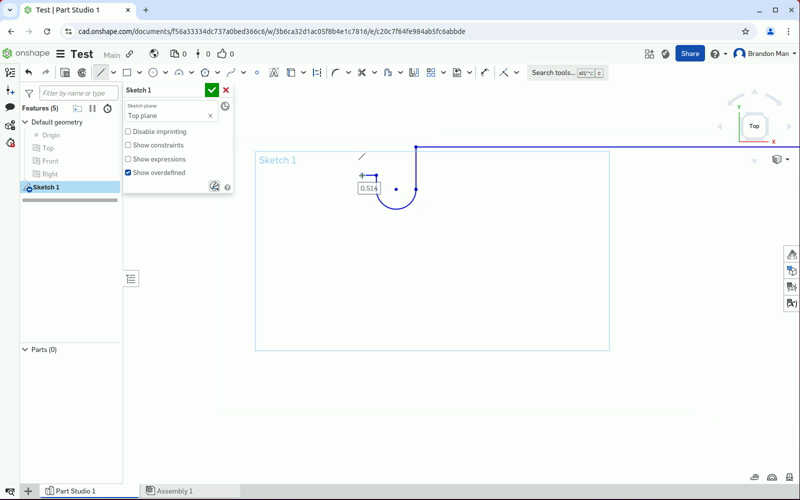
scroll(-6)
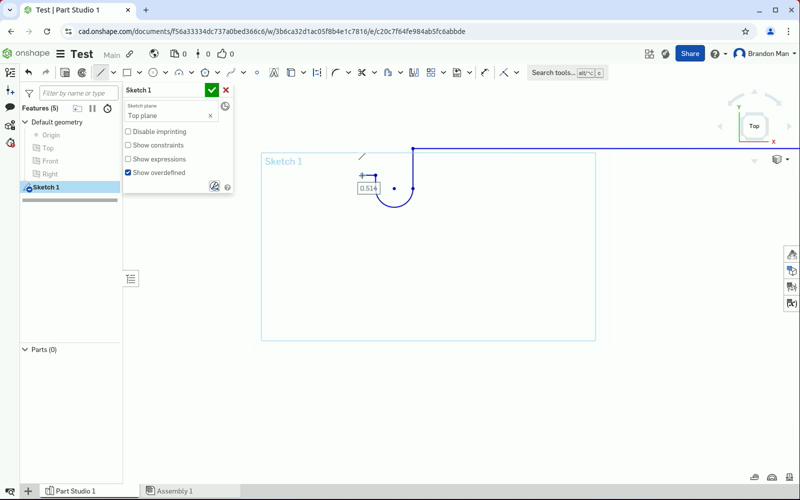
scroll(-6)
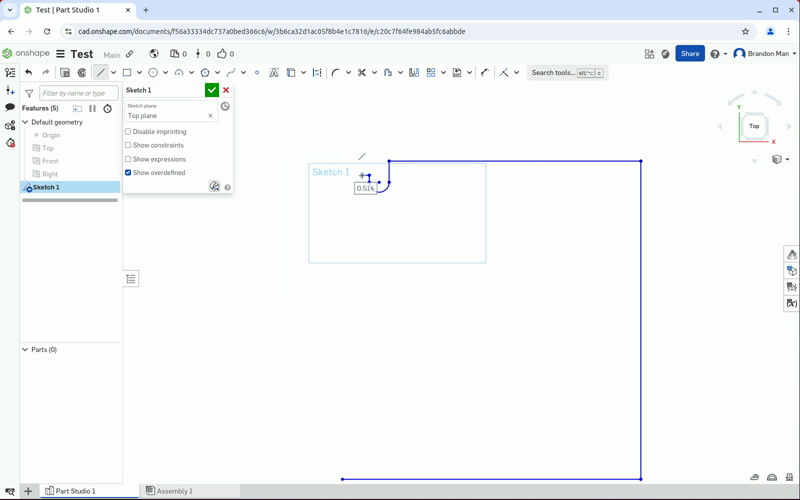
scroll(-6)
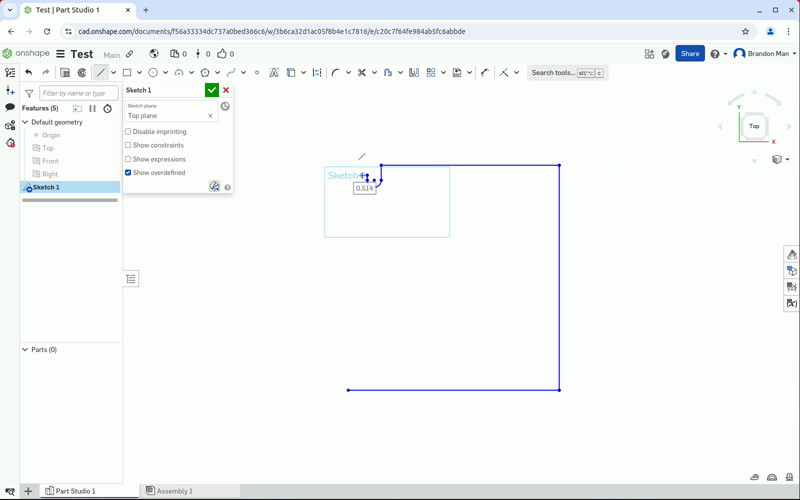
scroll(-6)
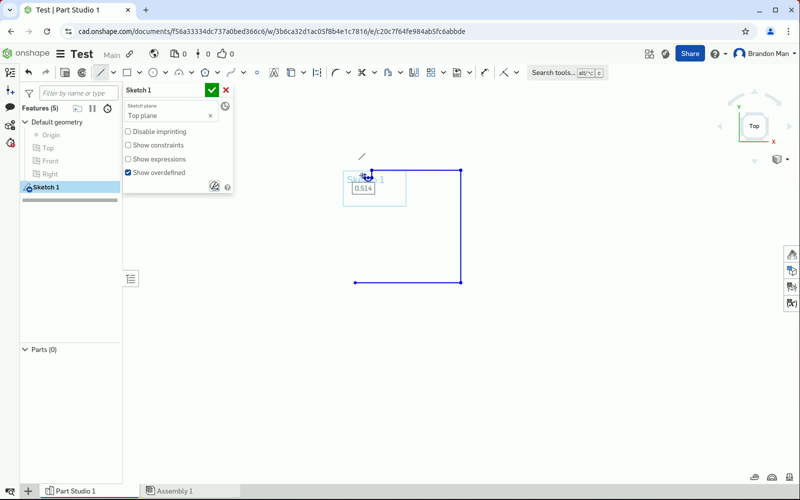
key_up(shift)
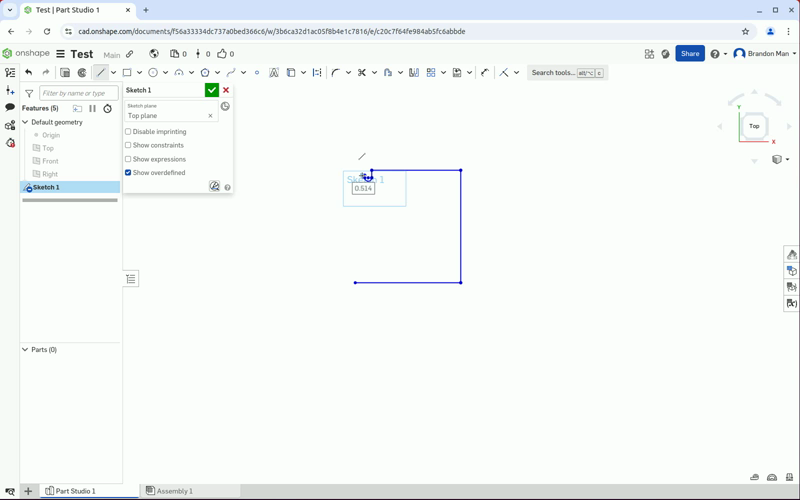
key_down(shift)
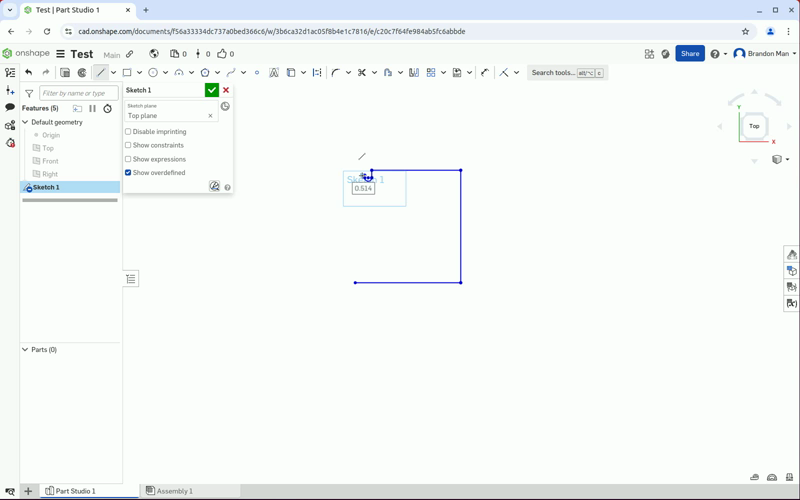
mouse_move(392, 175)
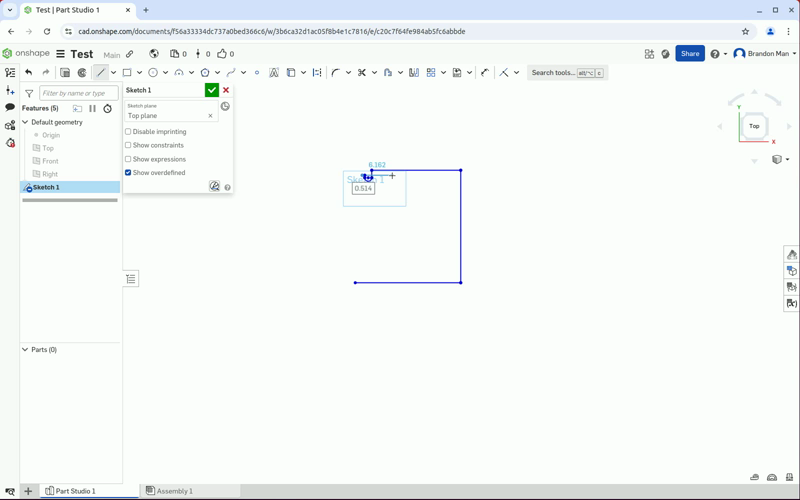
mouse_move(355, 185)
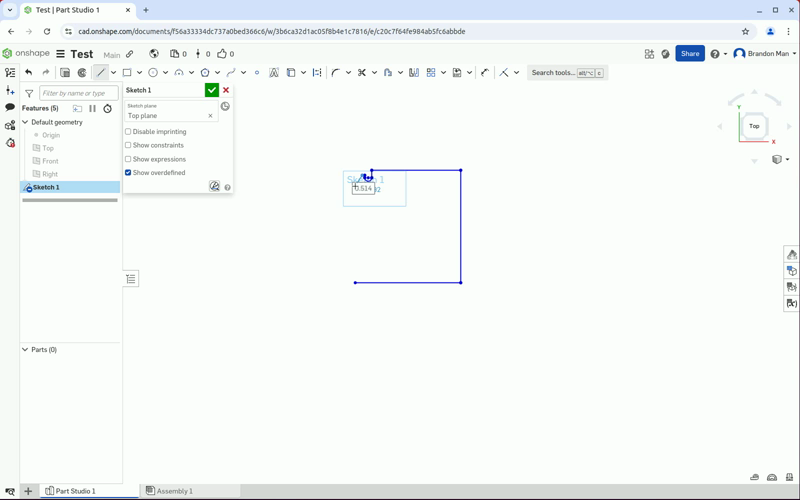
click(355, 185)
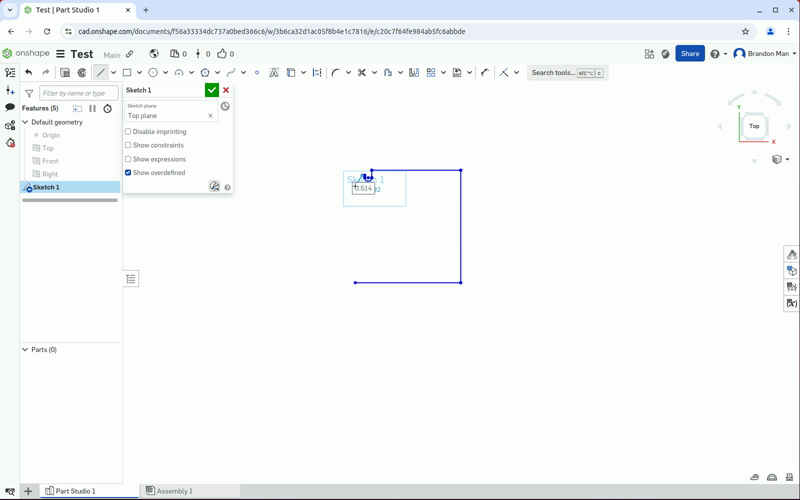
key_up(shift)
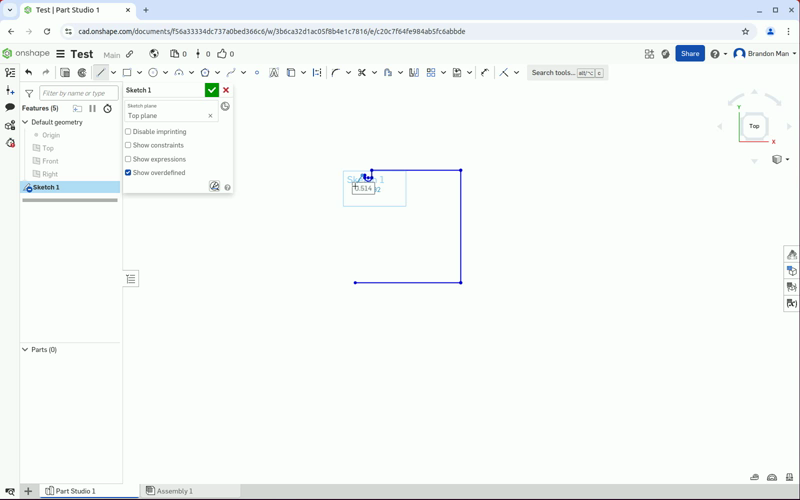
key_down(shift)
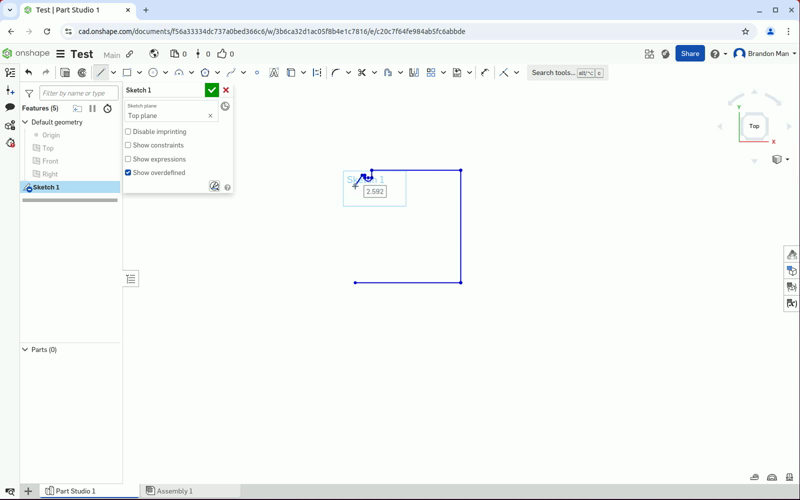
mouse_move(355, 282)
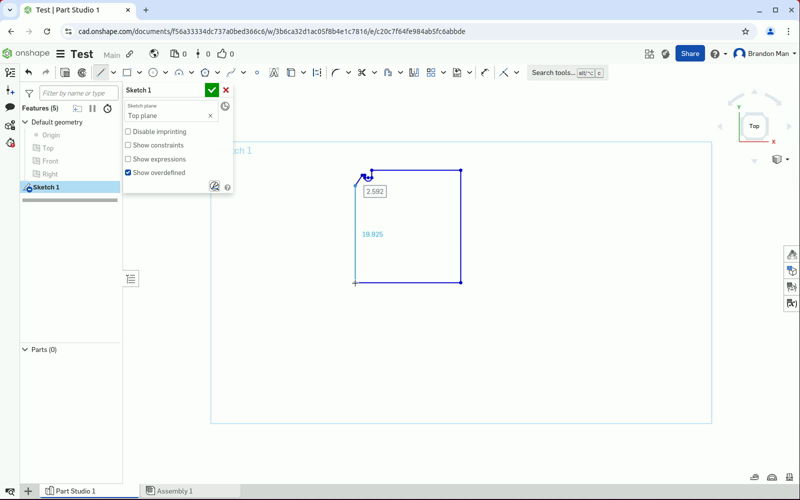
key_up(shift)
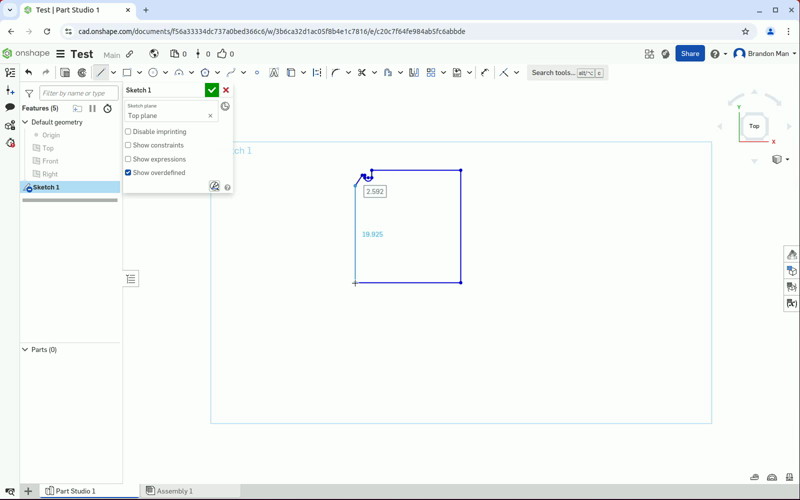
click(355, 282)
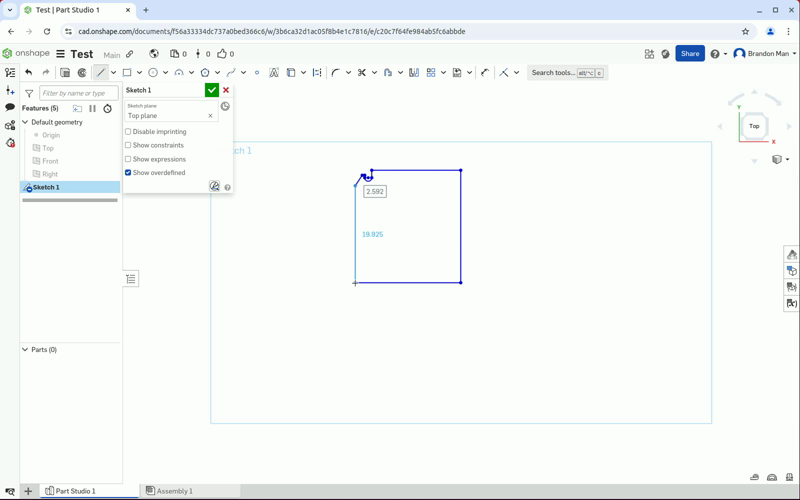
key(esc)
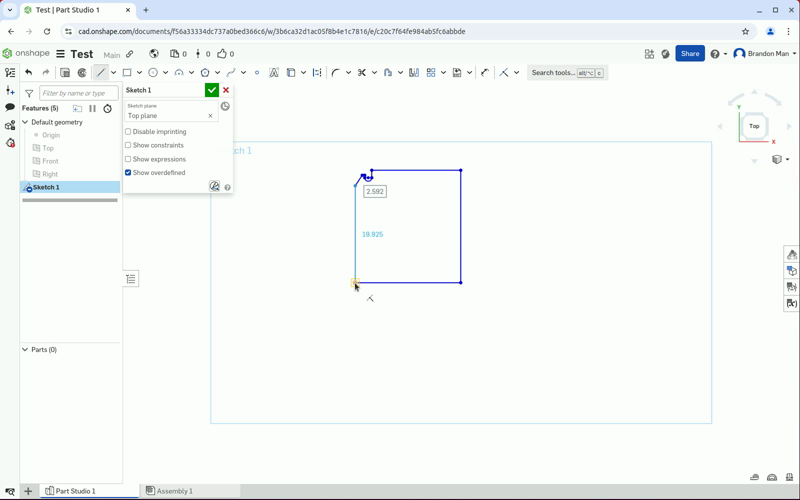
mouse_move(426, 240)
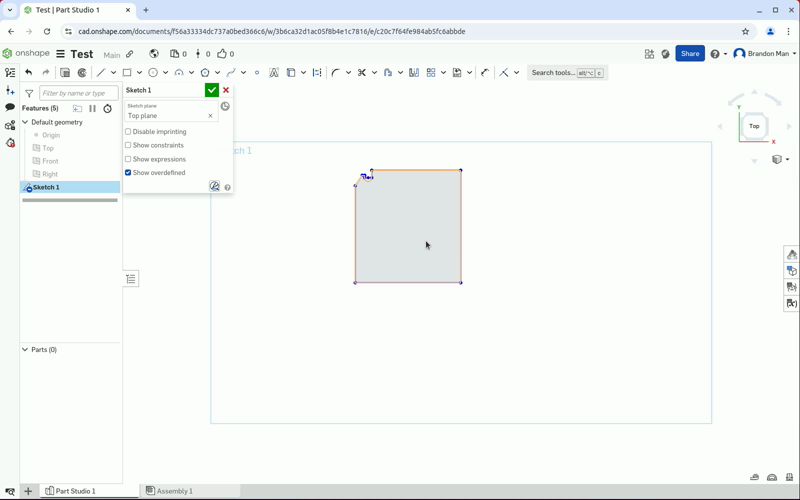
scroll(6)
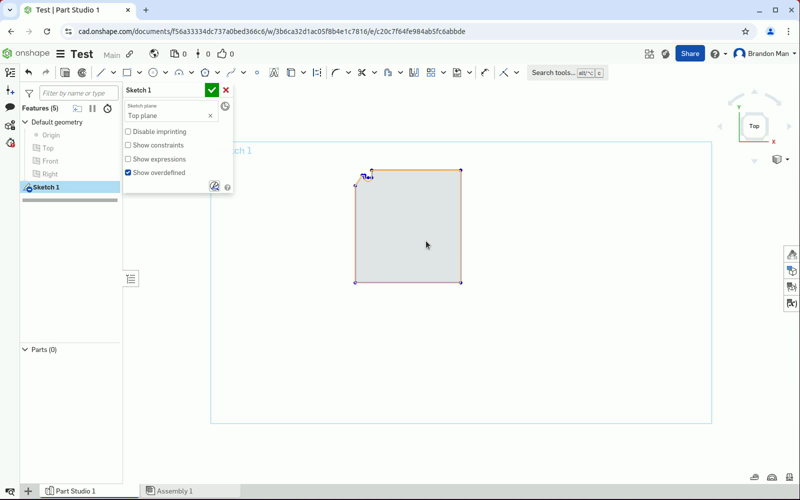
scroll(6)
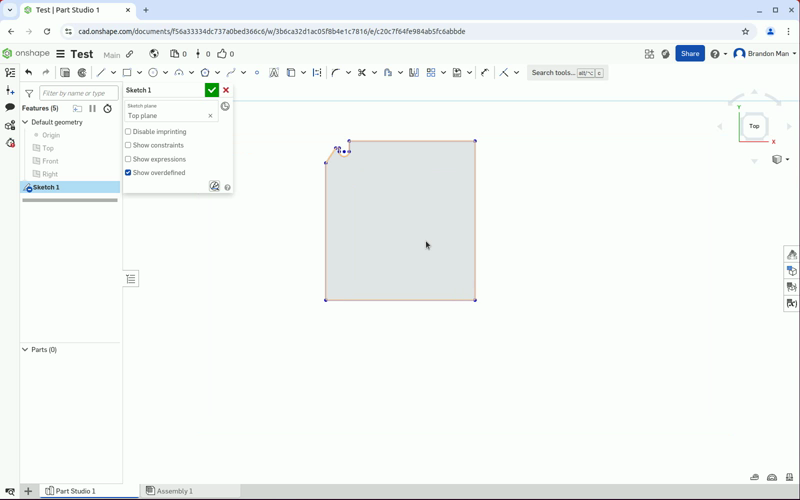
scroll(6)
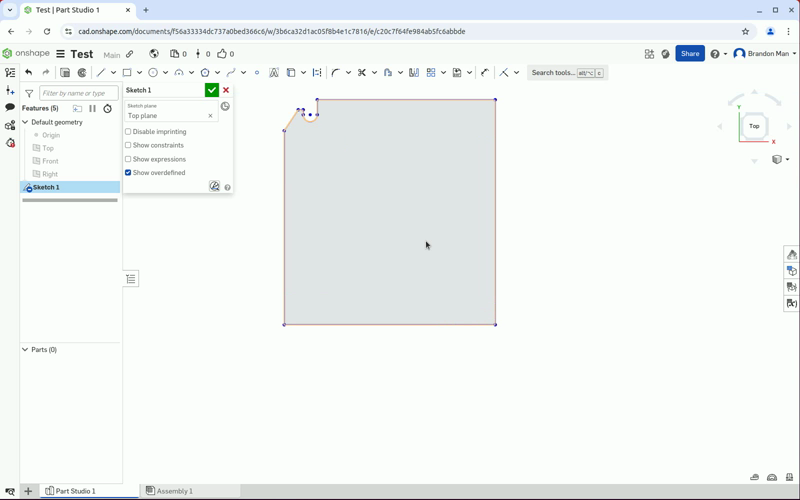
scroll(6)
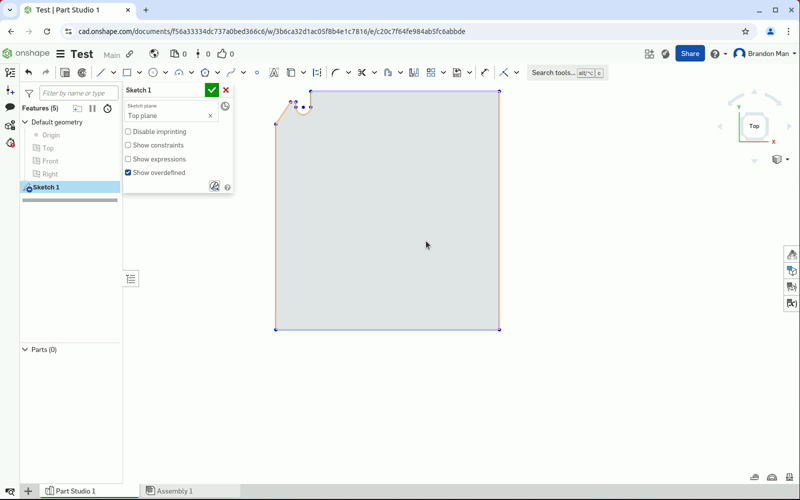
scroll(6)
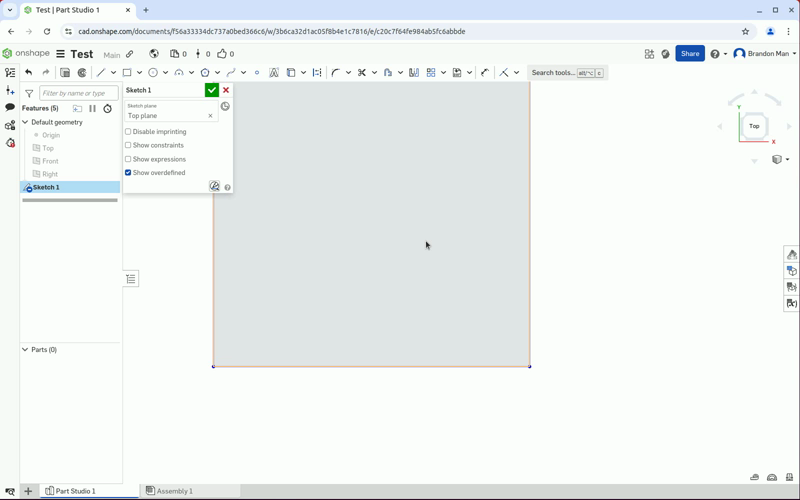
scroll(6)
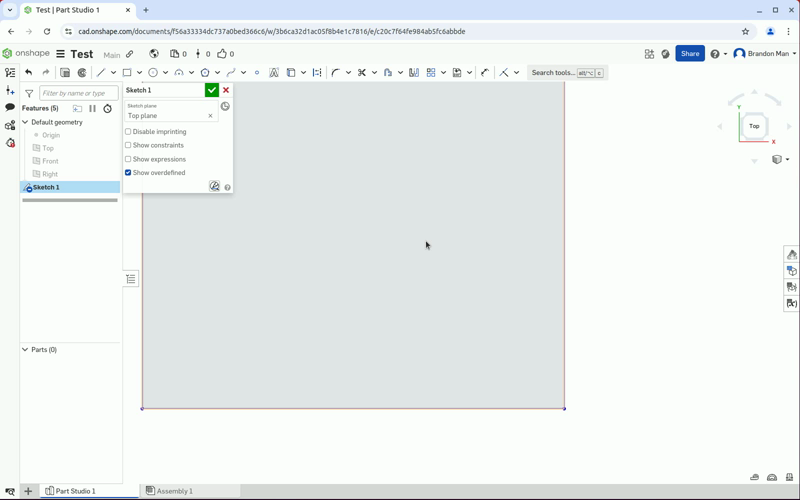
scroll(6)
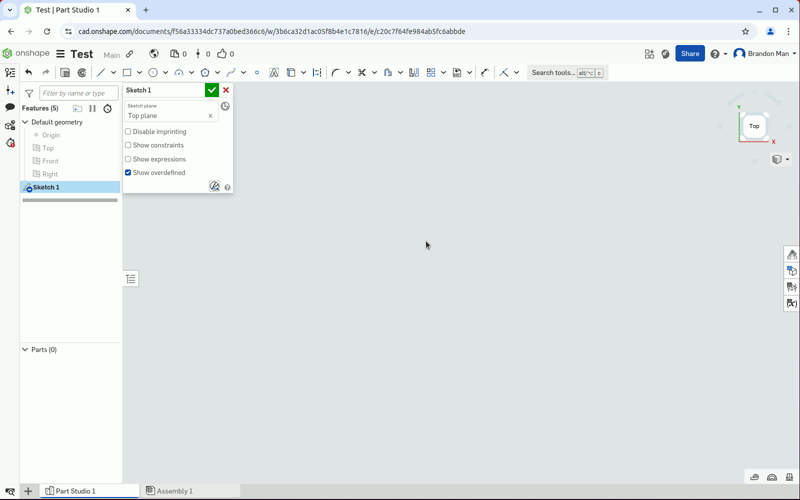
click(426, 240)
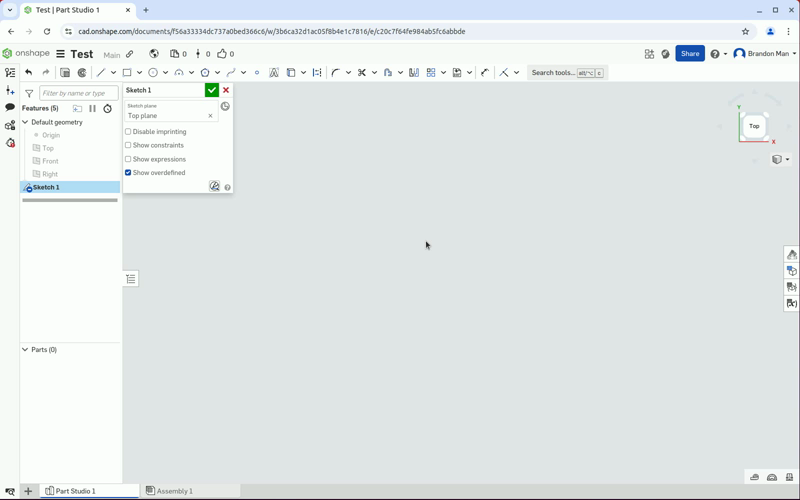
scroll(-6)
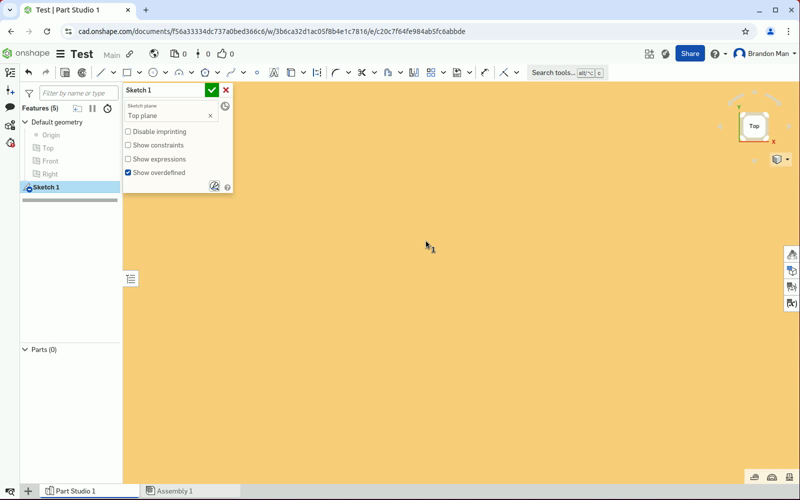
scroll(-6)
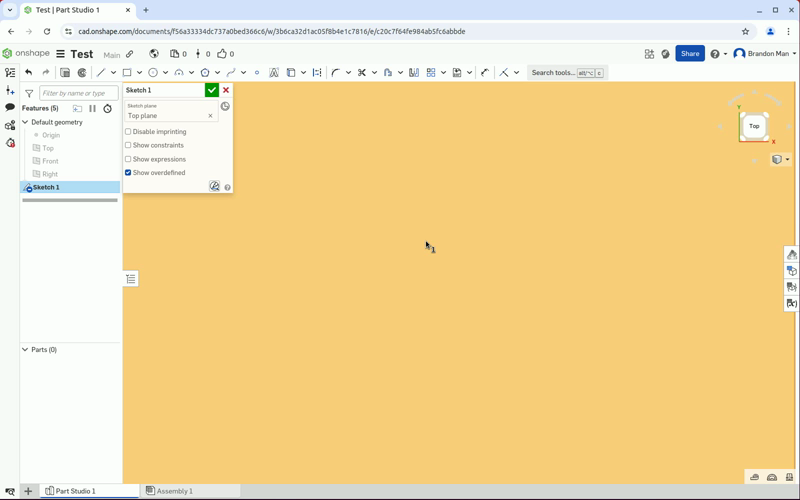
scroll(-6)
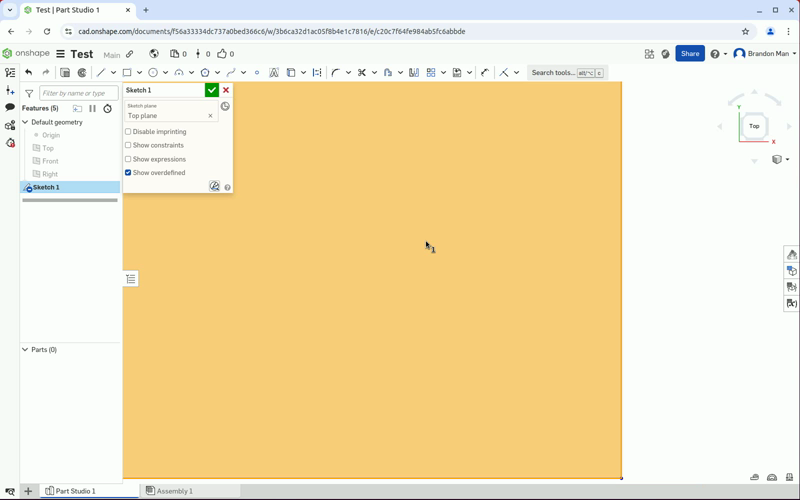
scroll(-6)
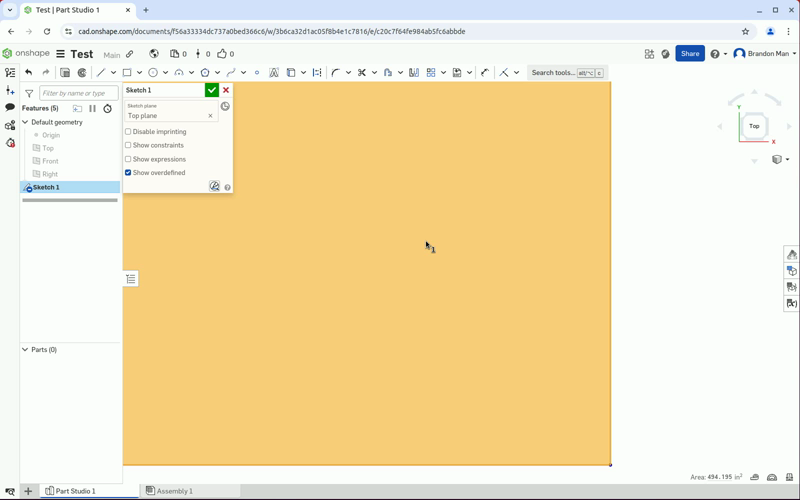
scroll(-6)
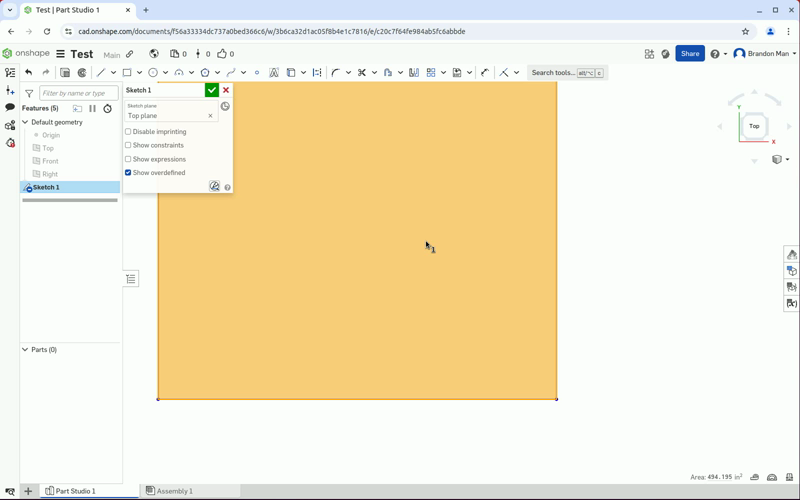
scroll(-6)
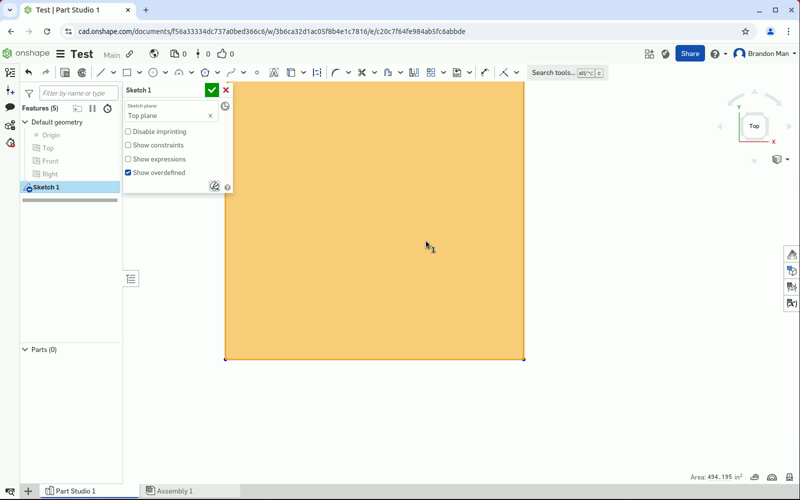
scroll(-6)
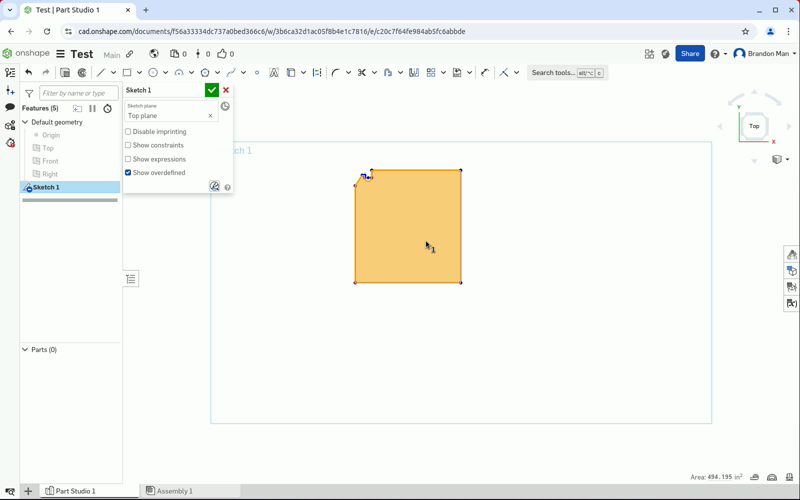
mouse_move(73, 352)
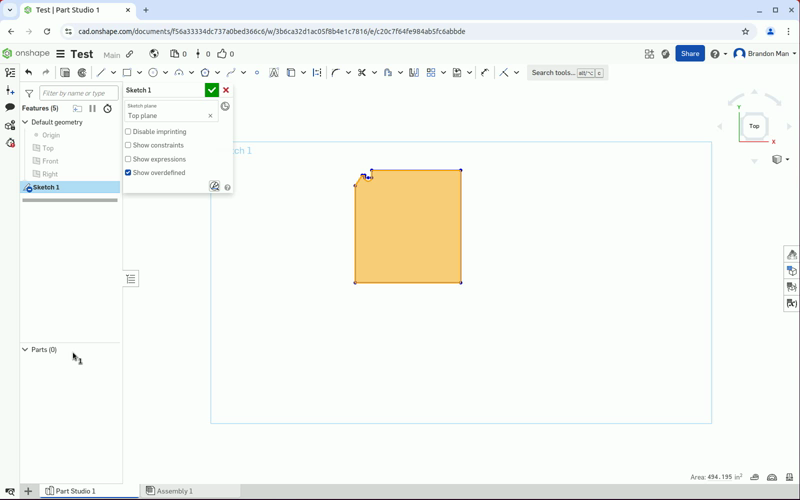
key(shift+y)
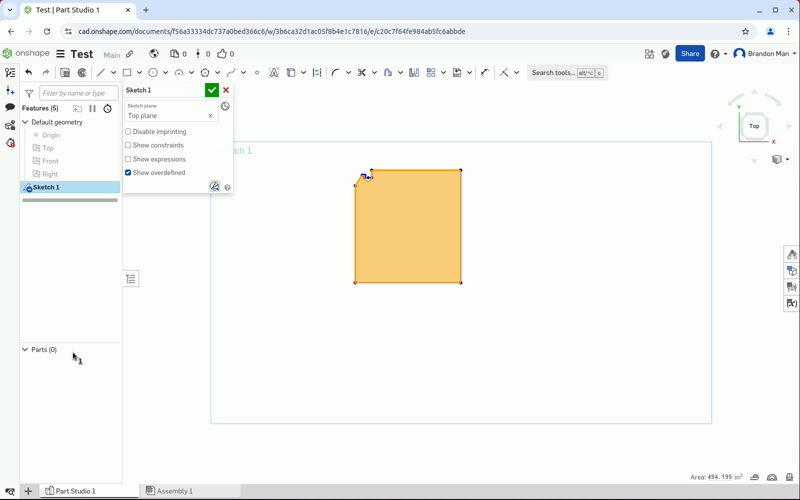
key(shift+e)
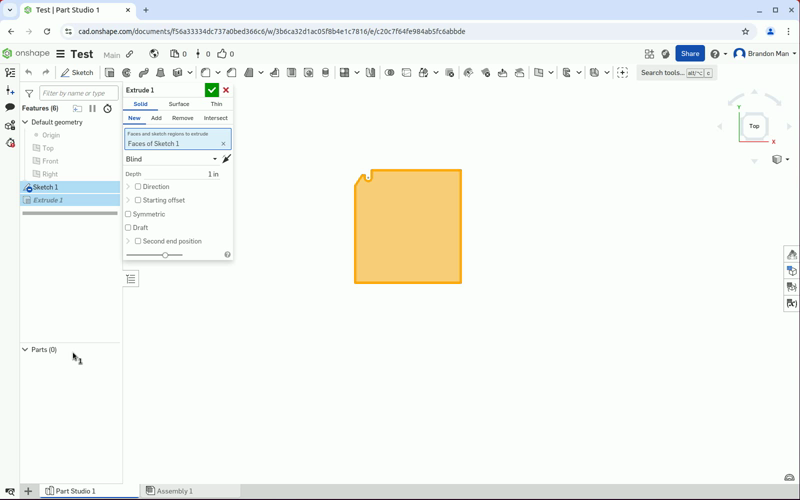
mouse_move(143, 106)
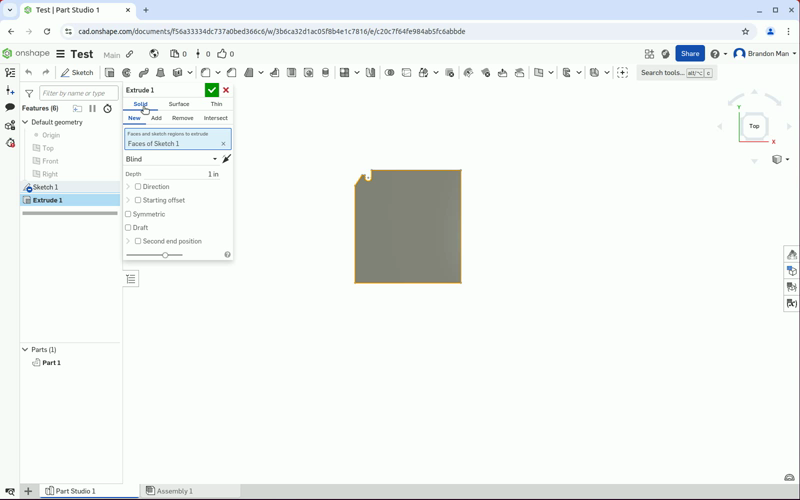
click(143, 106)
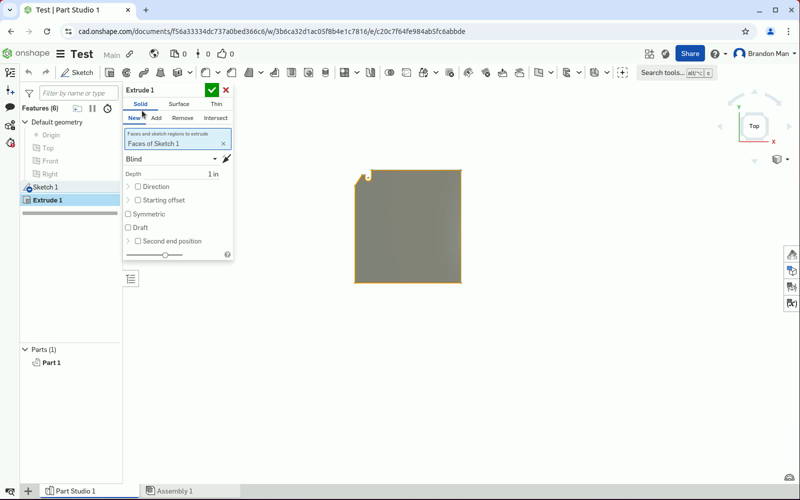
mouse_move(137, 120)
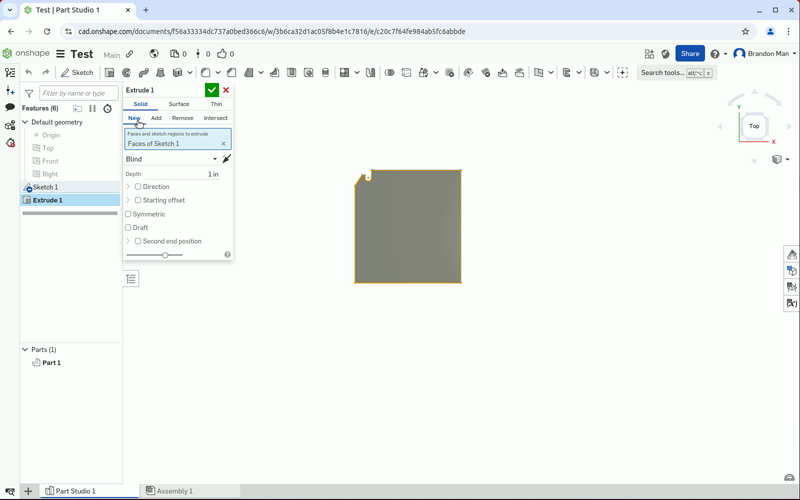
click(137, 120)
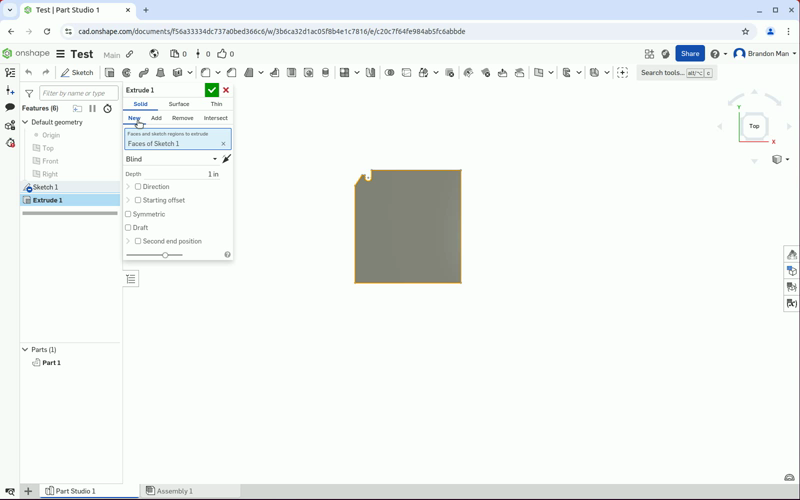
key(tab, 4)
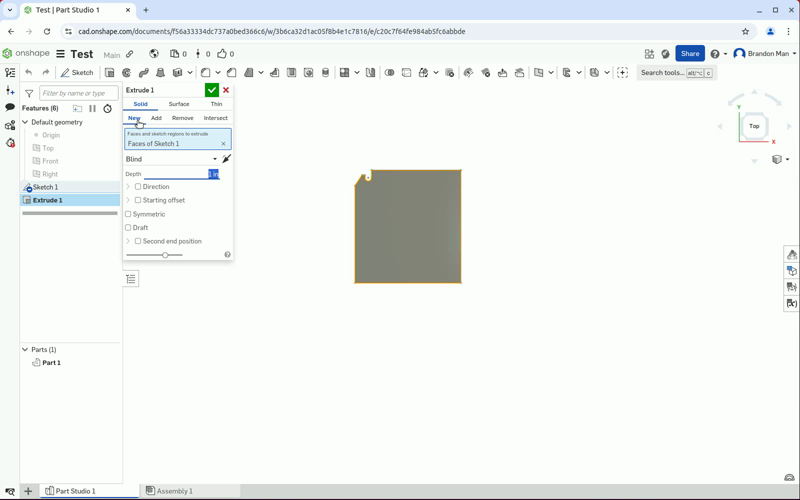
text(0.241)
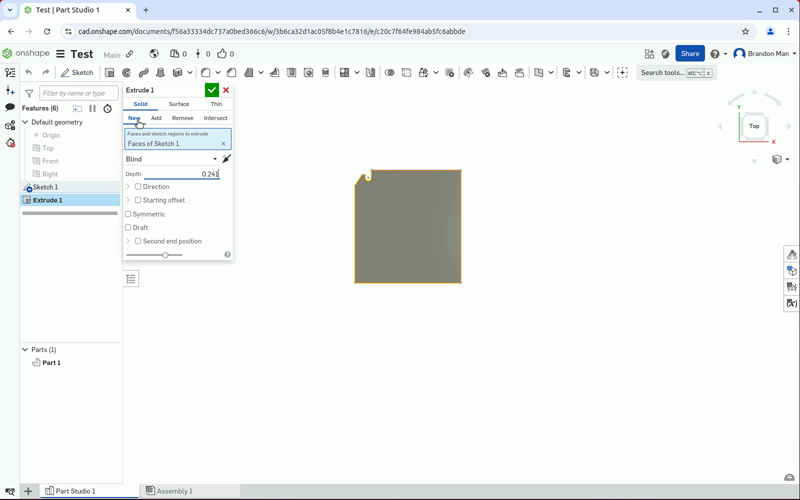
key(enter)
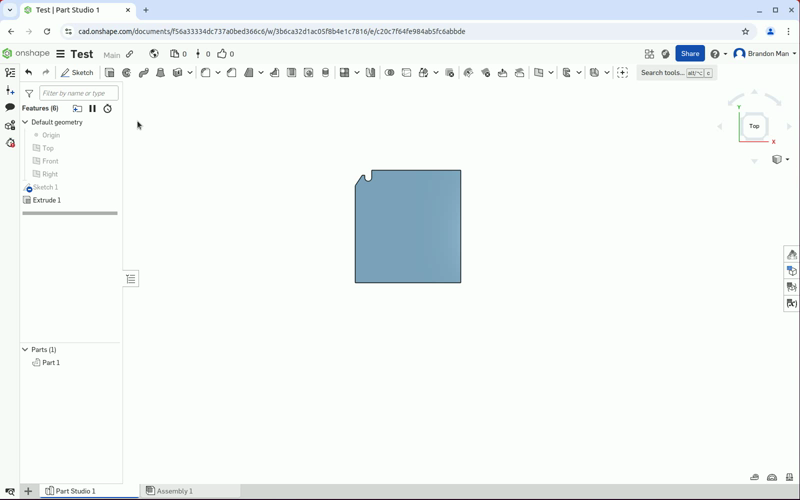
key(shift+h)
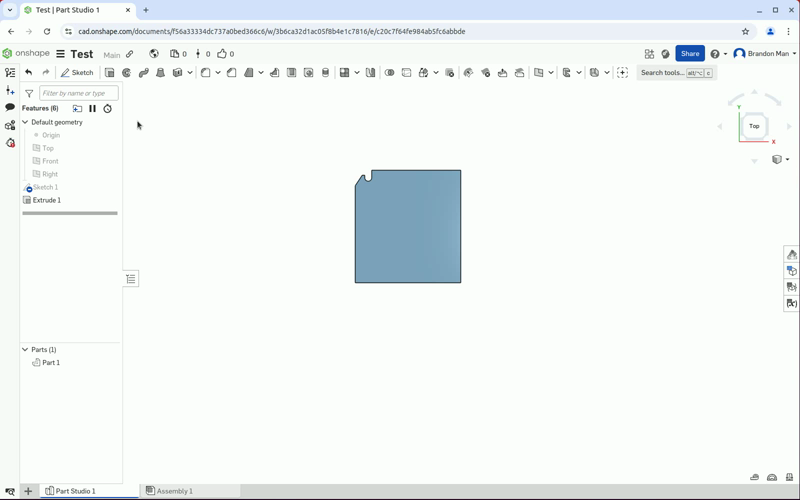
key(shift+h)
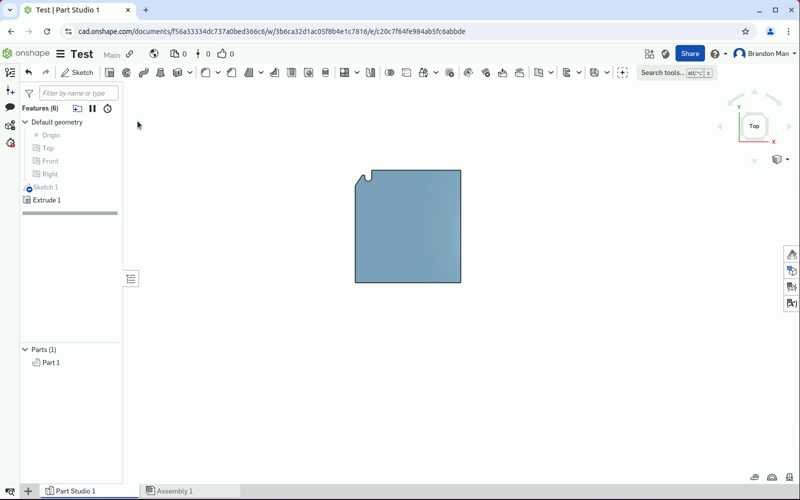
mouse_move(73, 189)
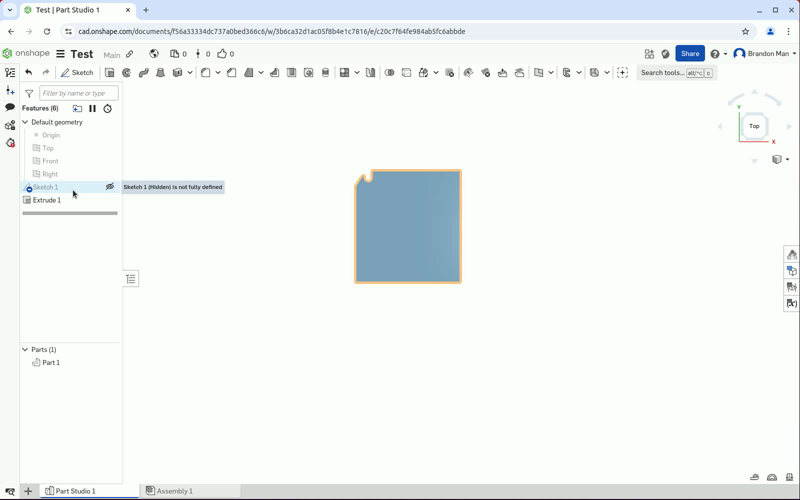
click(73, 189)
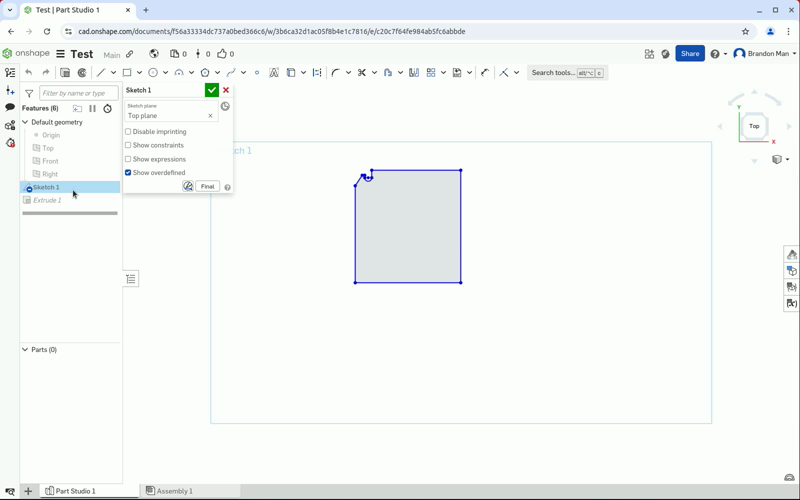
mouse_move(229, 92)
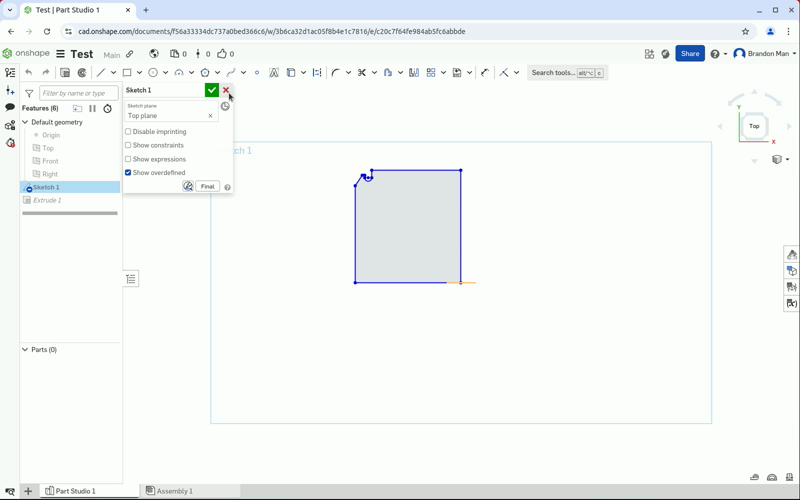
click(229, 92)
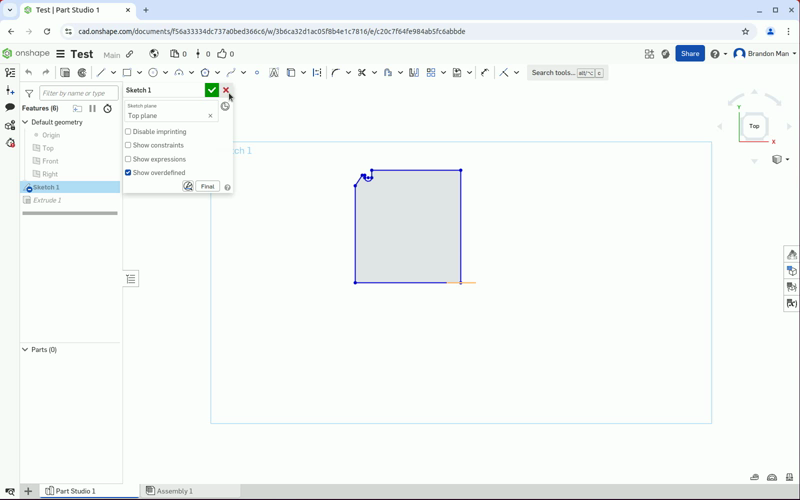
key(shift+s)
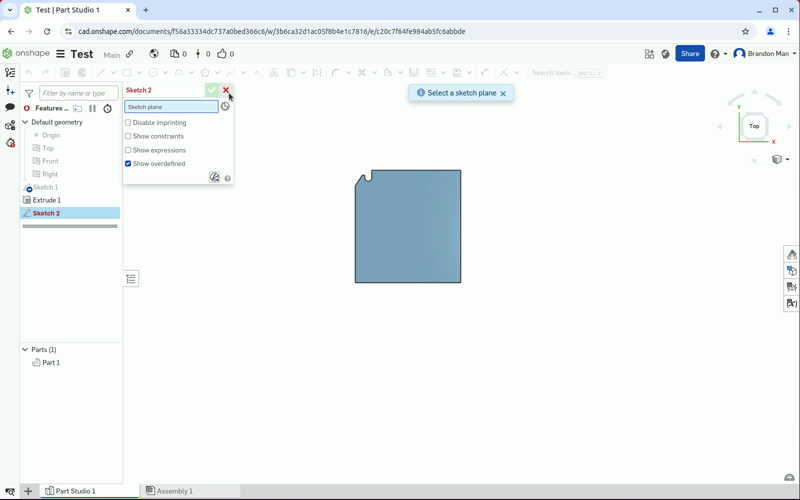
mouse_move(73, 150)
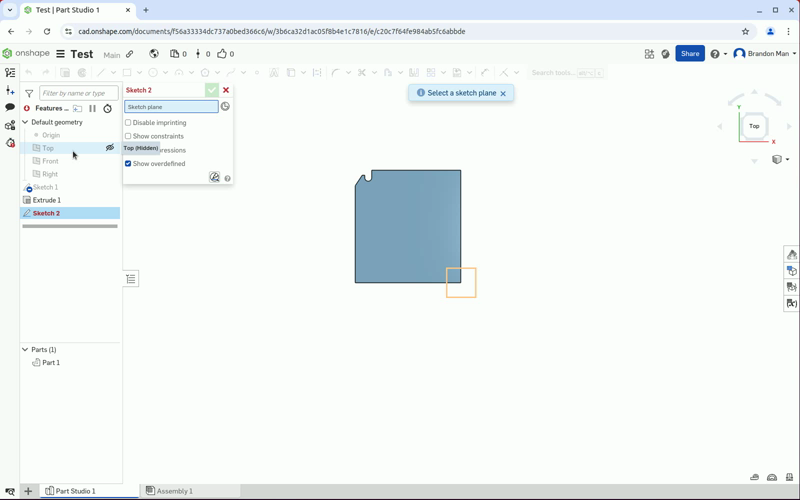
click(73, 150)
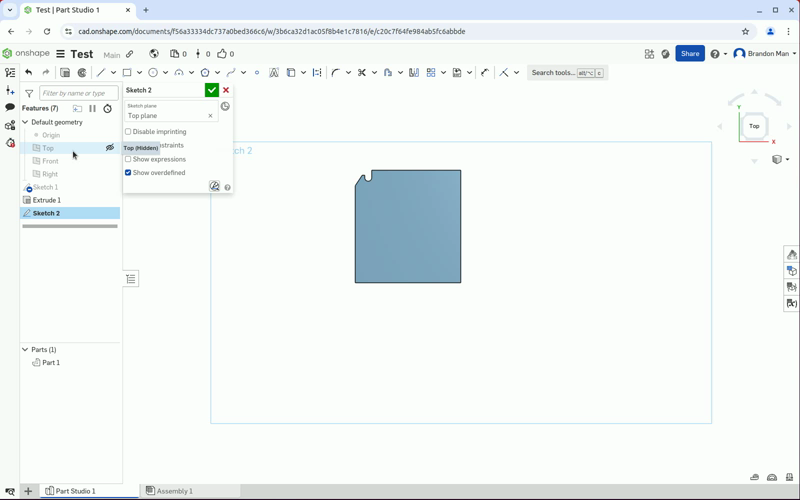
mouse_move(73, 352)
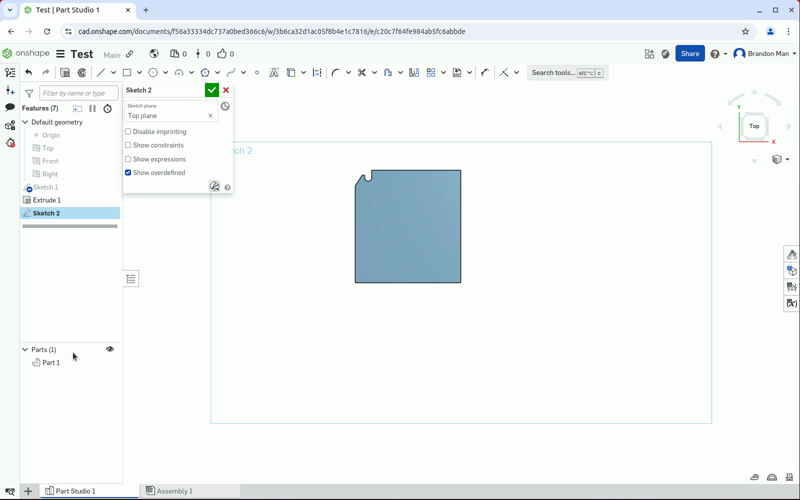
key(y)
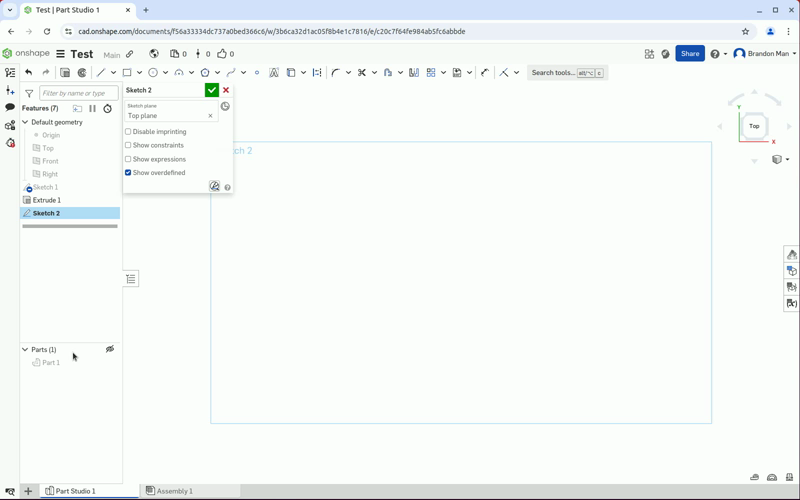
key(l)
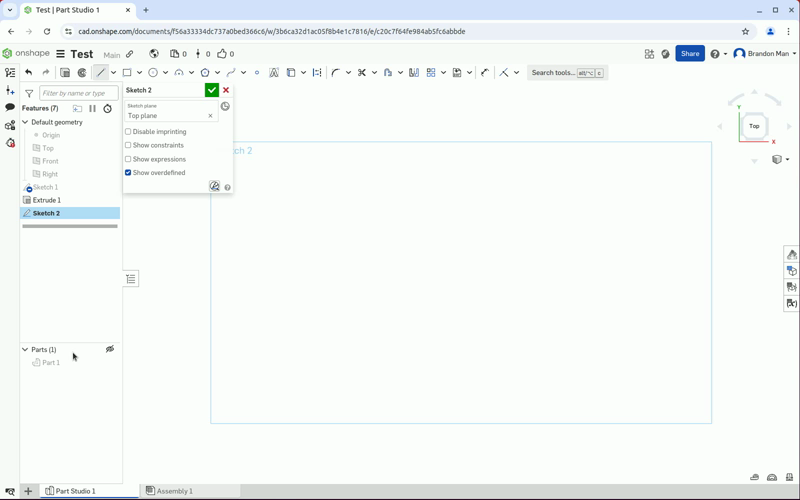
key_down(shift)
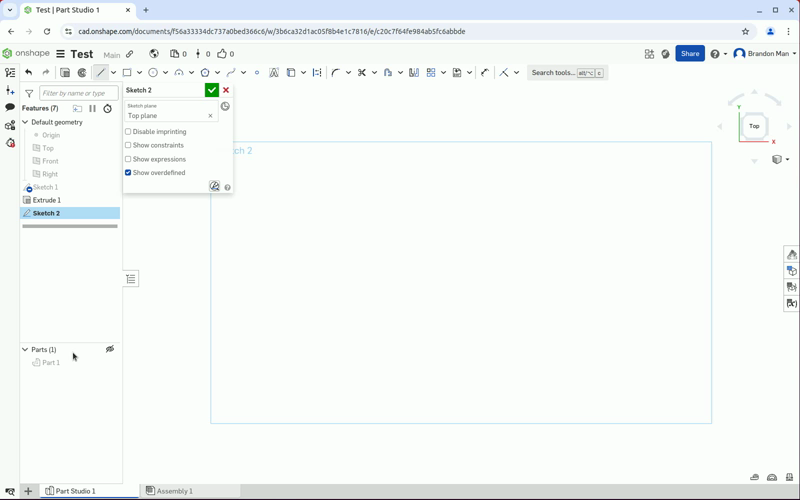
mouse_move(460, 282)
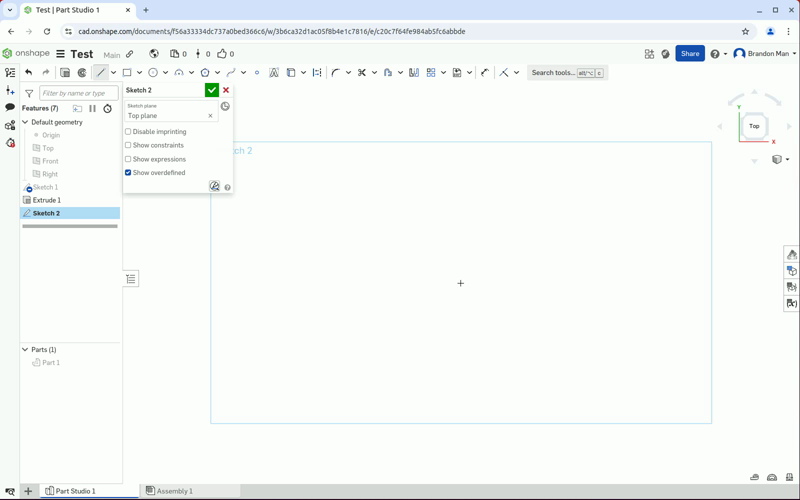
click(460, 282)
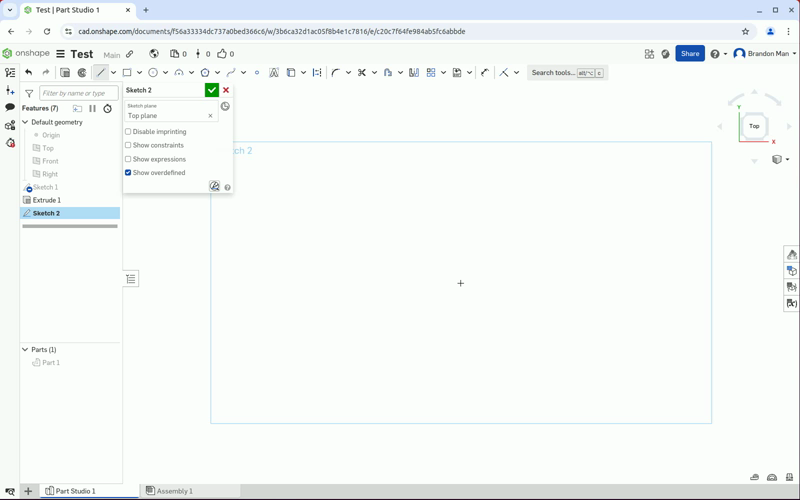
key_up(shift)
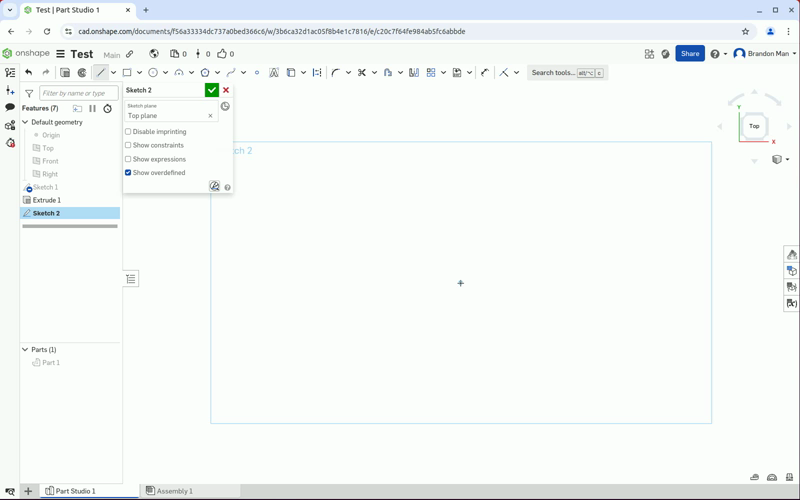
key_down(shift)
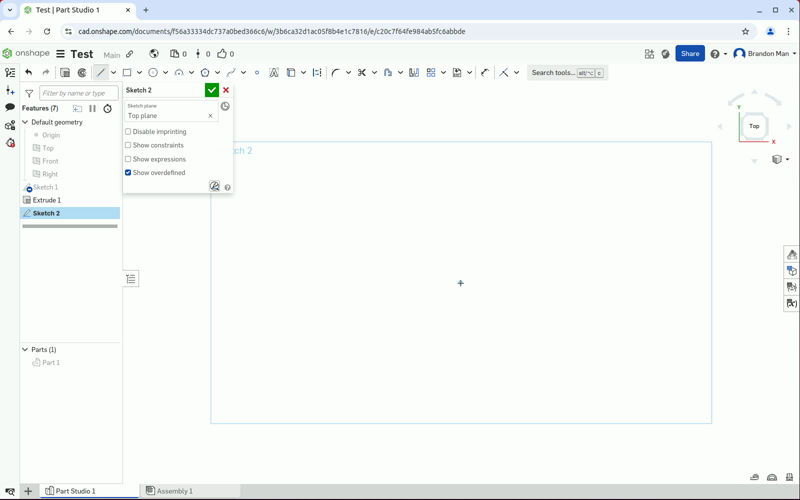
mouse_move(566, 282)
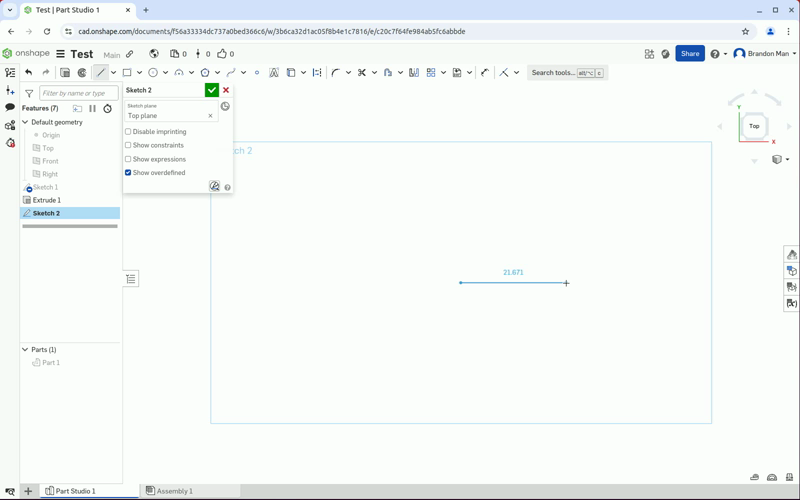
click(566, 282)
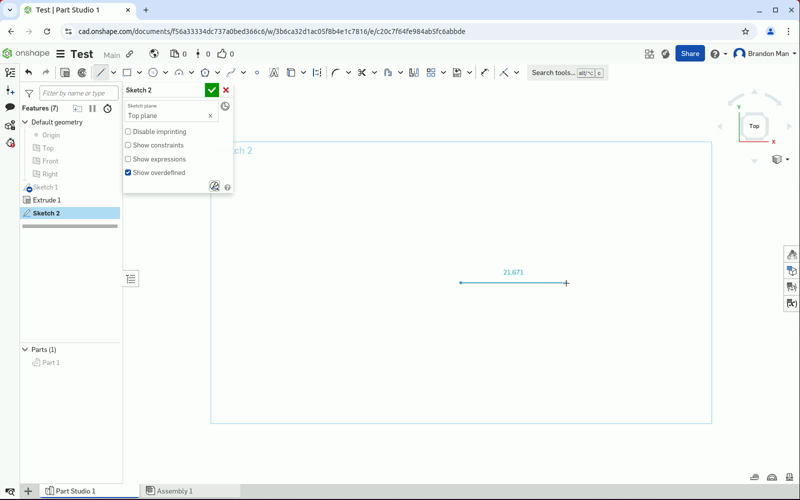
key_up(shift)
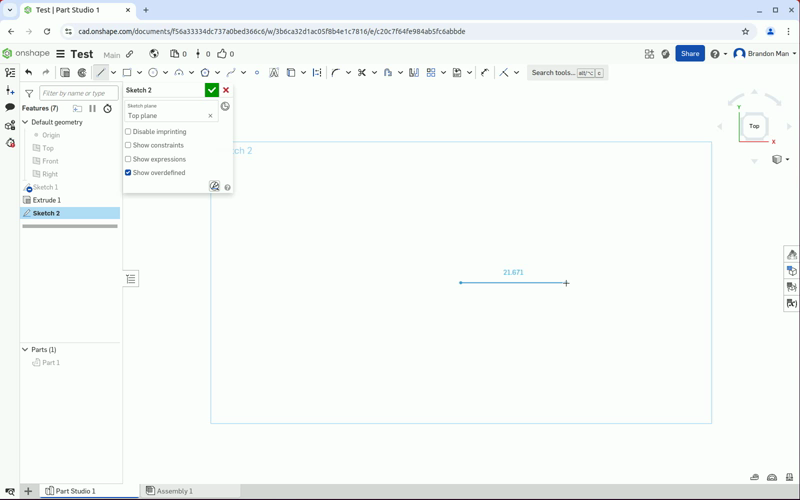
key_down(shift)
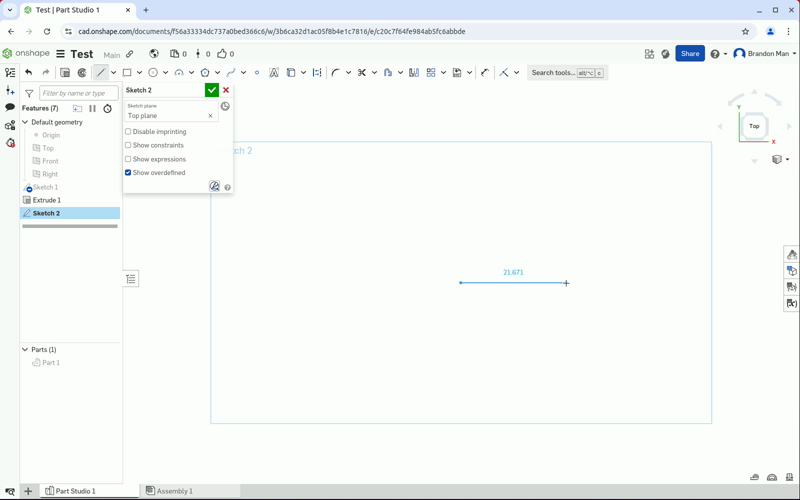
mouse_move(566, 185)
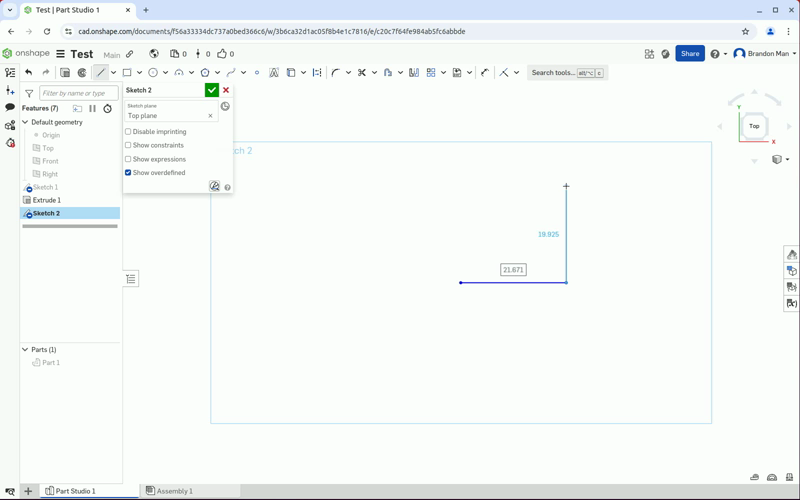
click(566, 185)
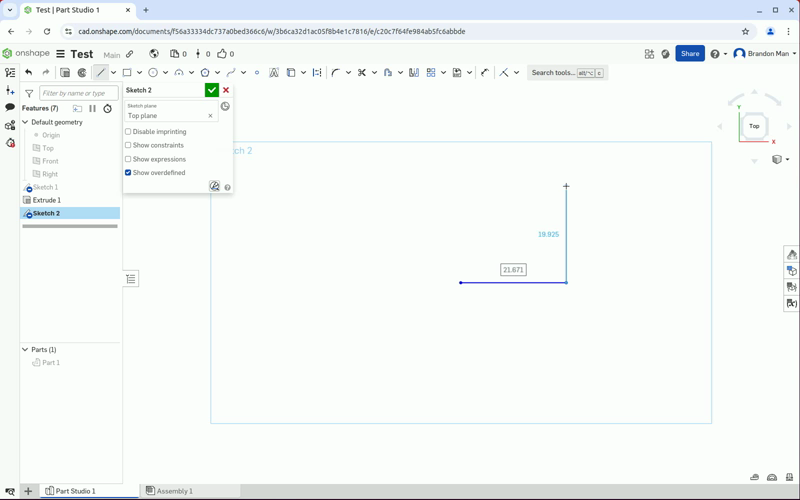
key_up(shift)
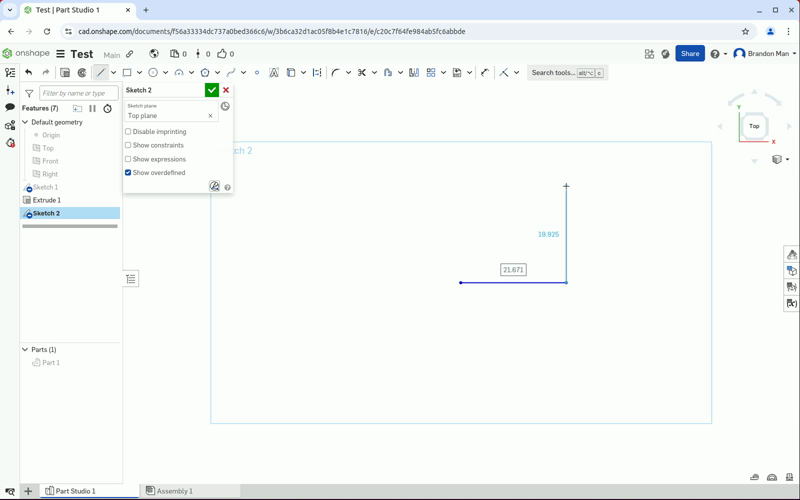
key_down(shift)
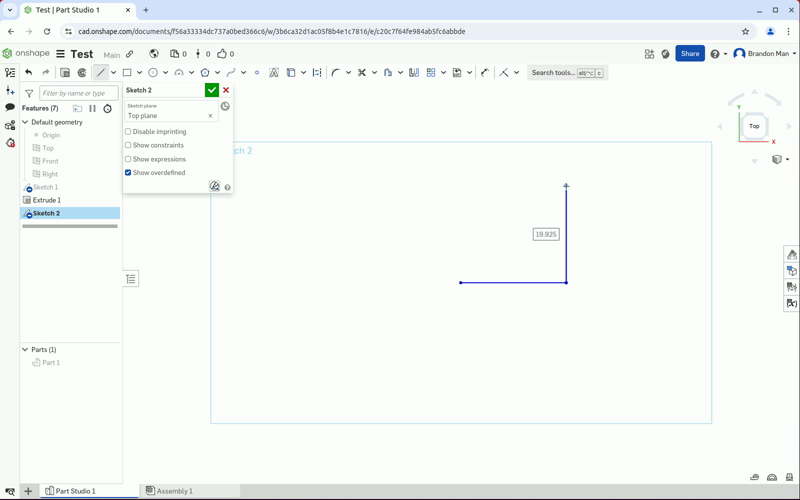
mouse_move(589, 185)
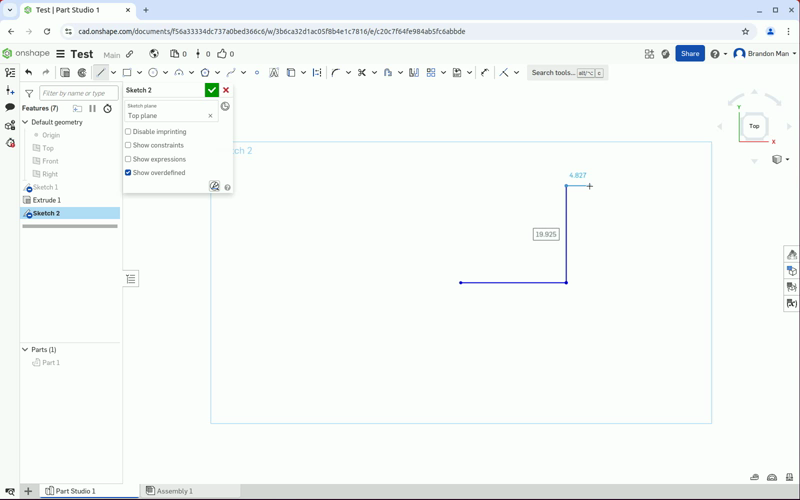
mouse_move(559, 175)
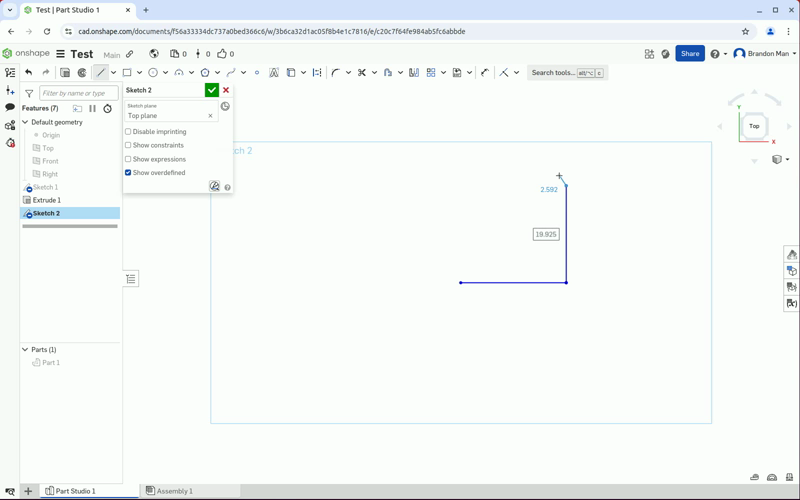
click(559, 175)
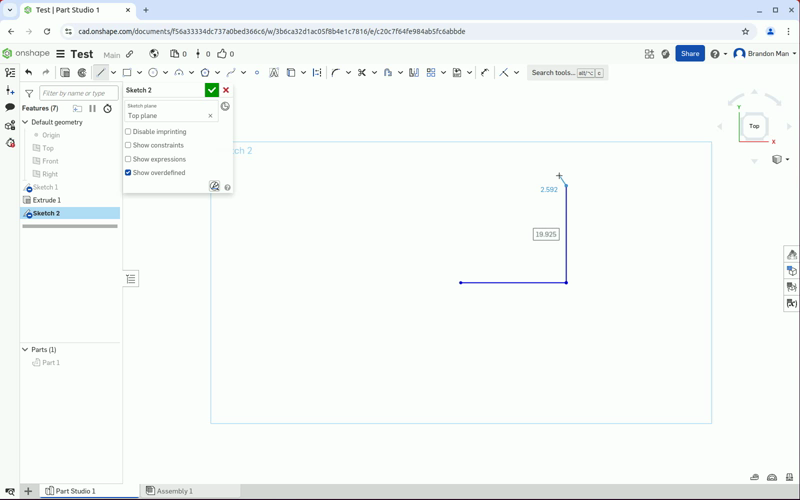
key_up(shift)
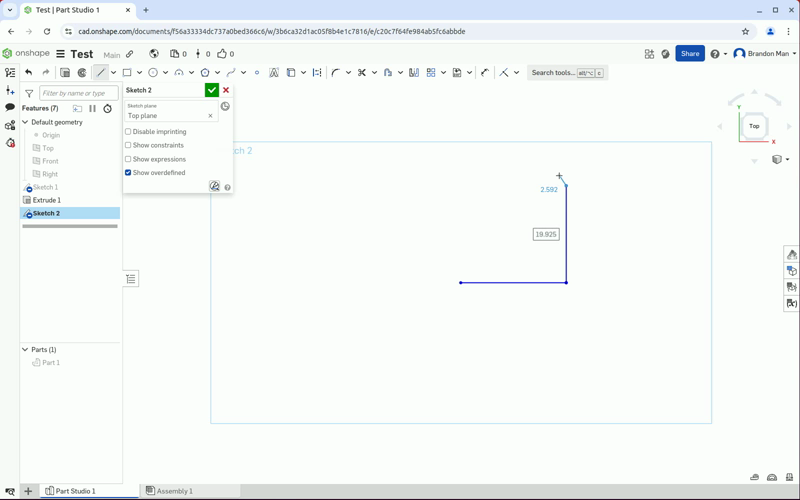
key_down(shift)
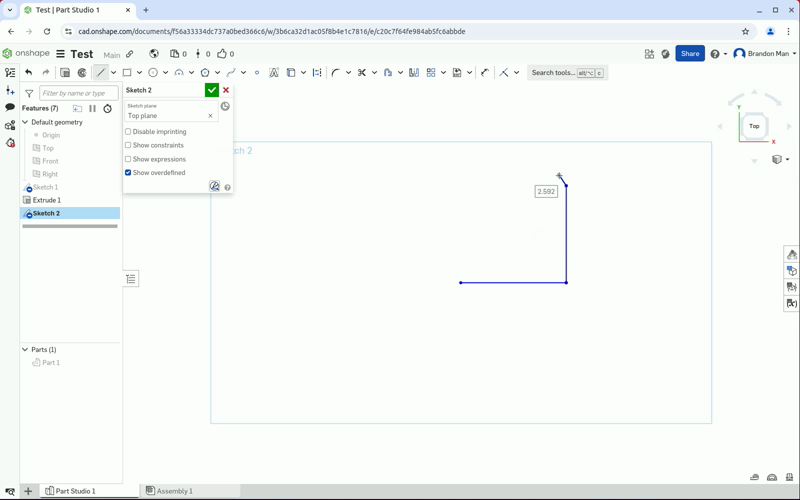
mouse_move(589, 175)
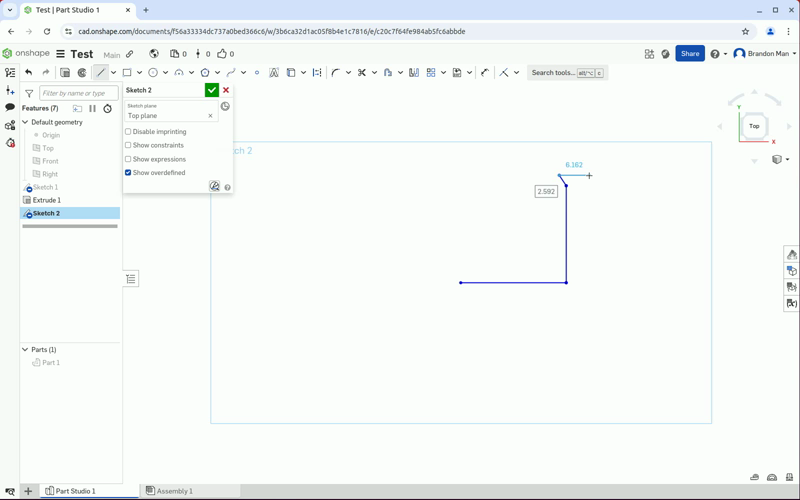
mouse_move(558, 175)
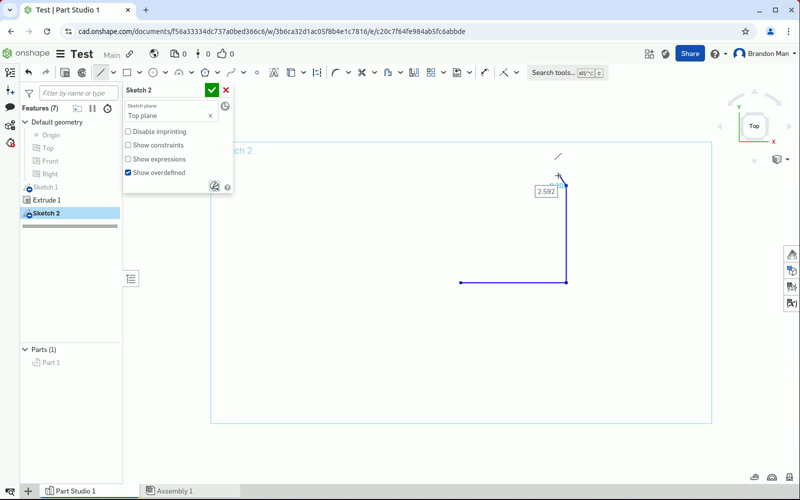
scroll(6)
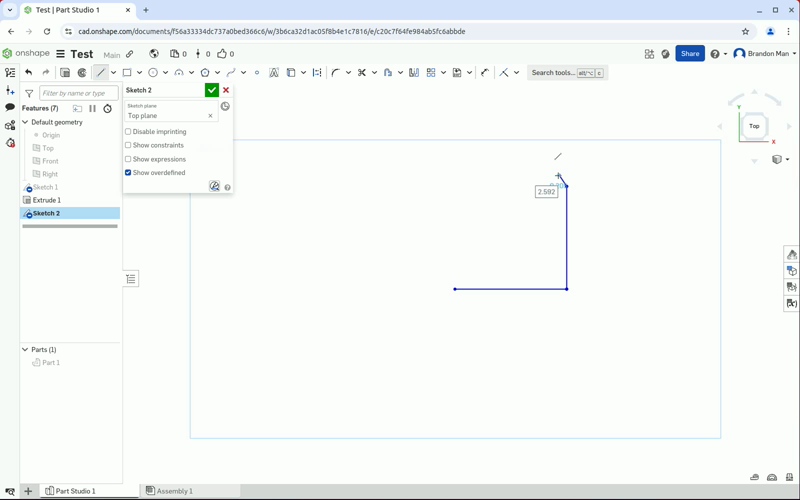
scroll(6)
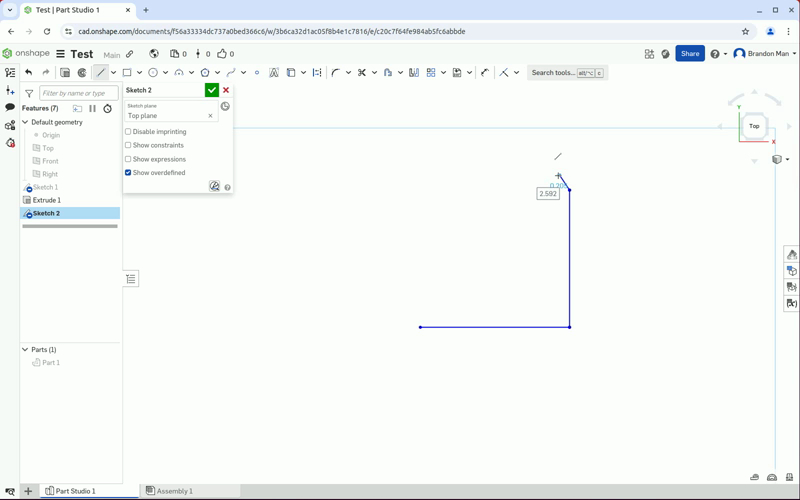
scroll(6)
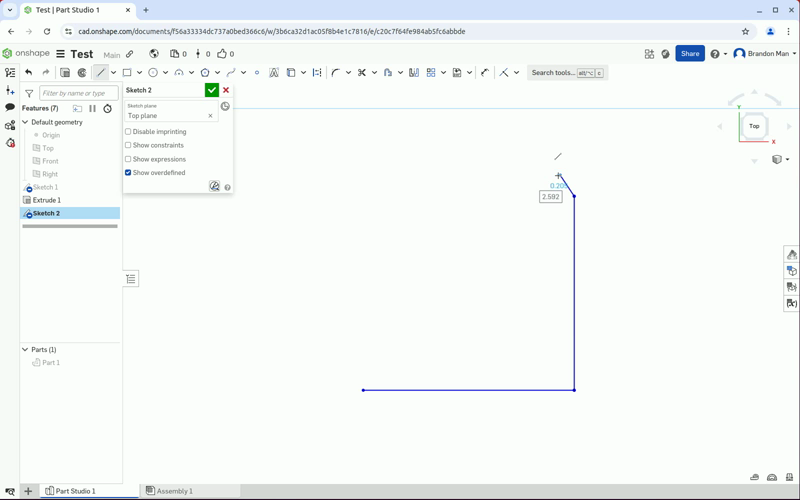
scroll(6)
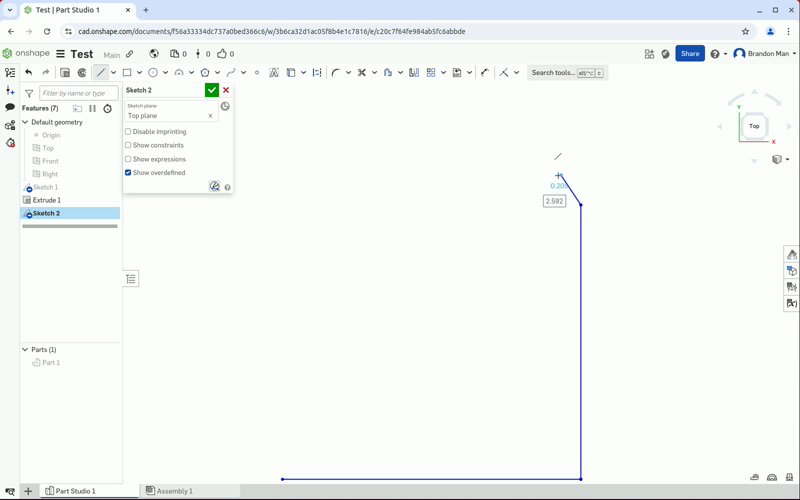
scroll(6)
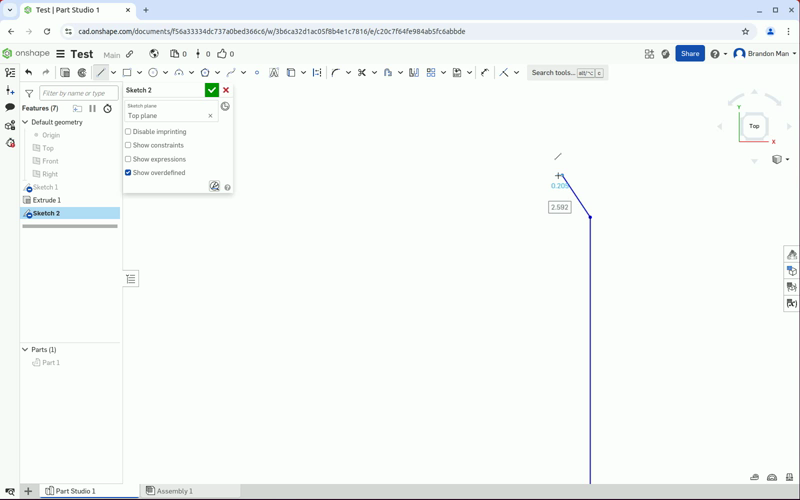
scroll(6)
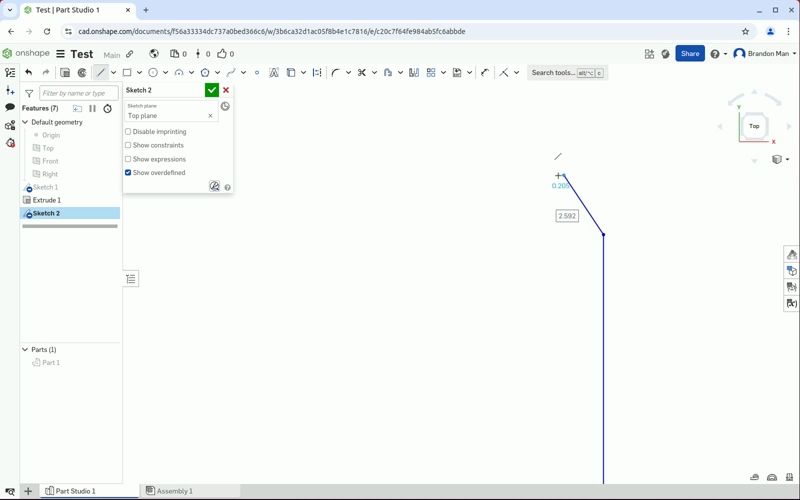
scroll(6)
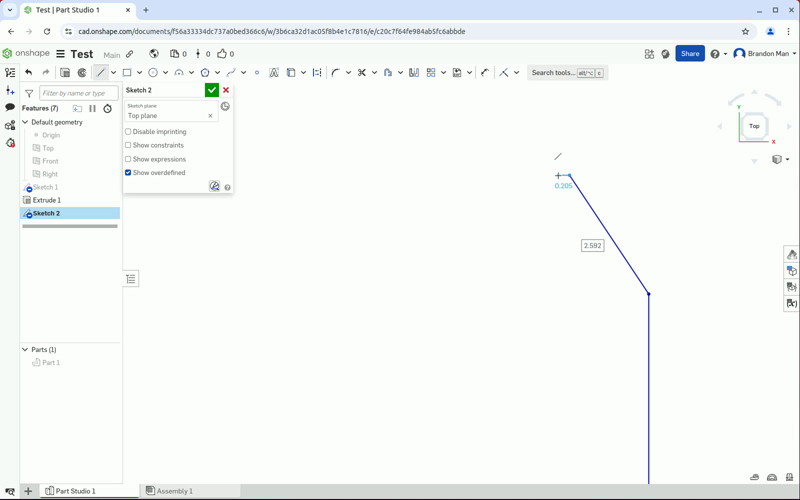
click(558, 175)
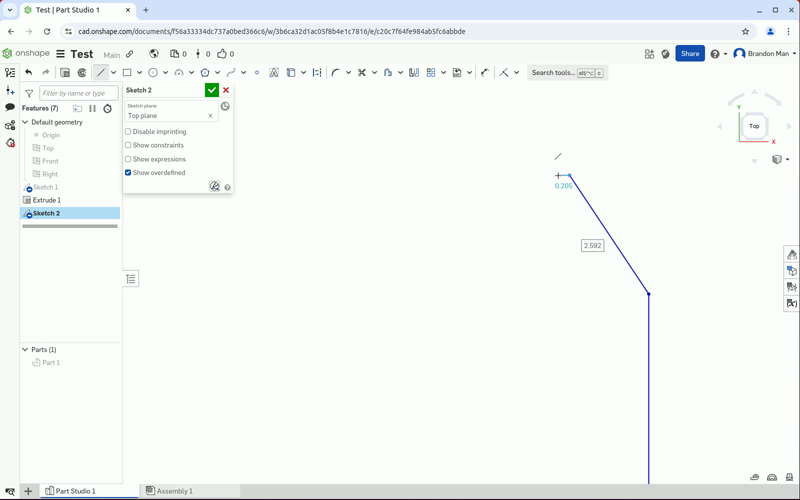
scroll(-6)
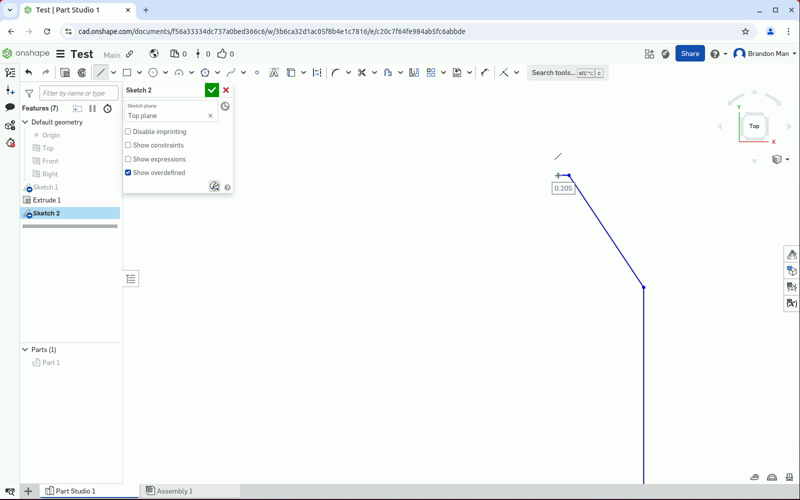
scroll(-6)
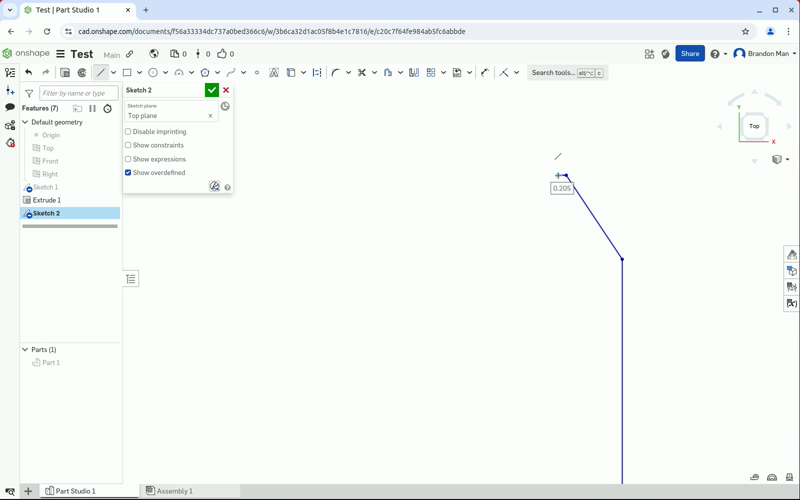
scroll(-6)
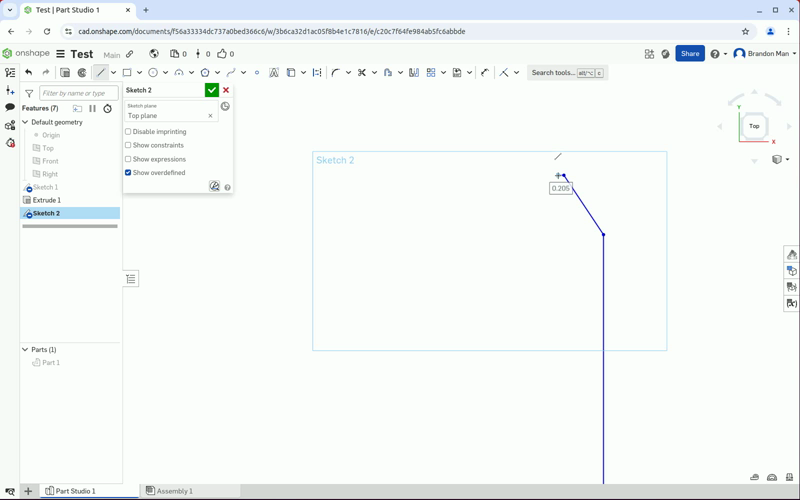
scroll(-6)
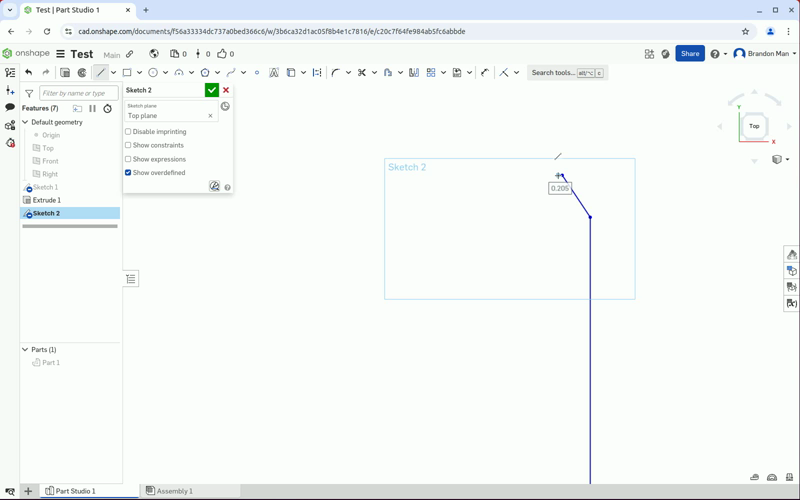
scroll(-6)
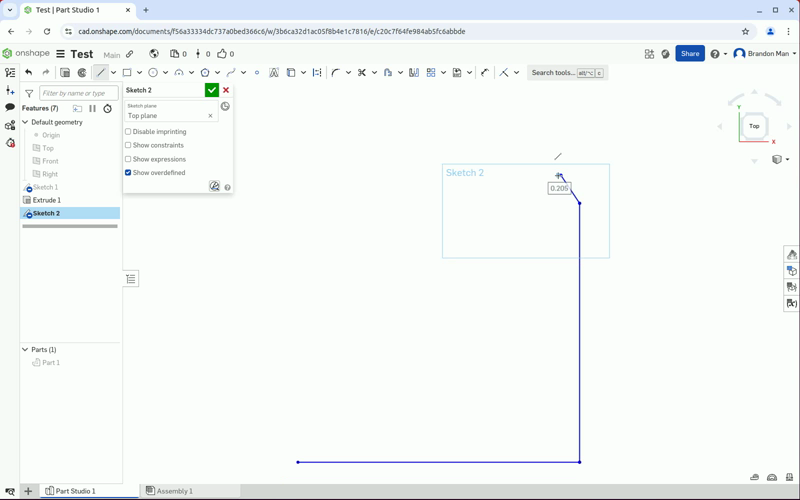
scroll(-6)
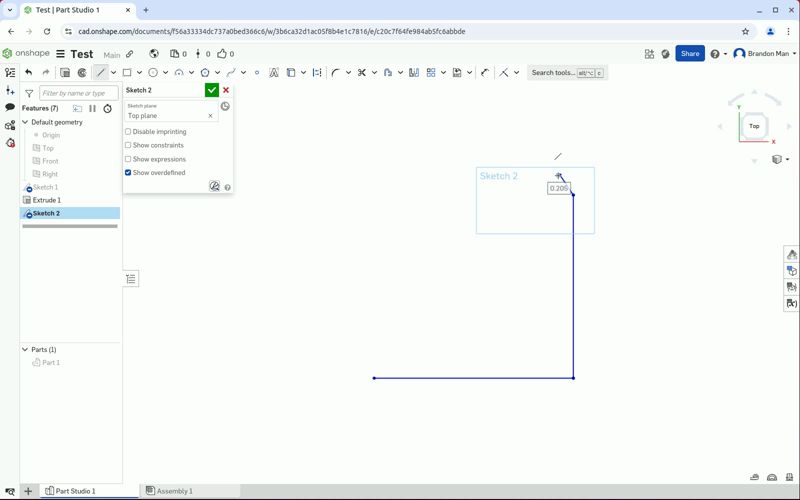
scroll(-6)
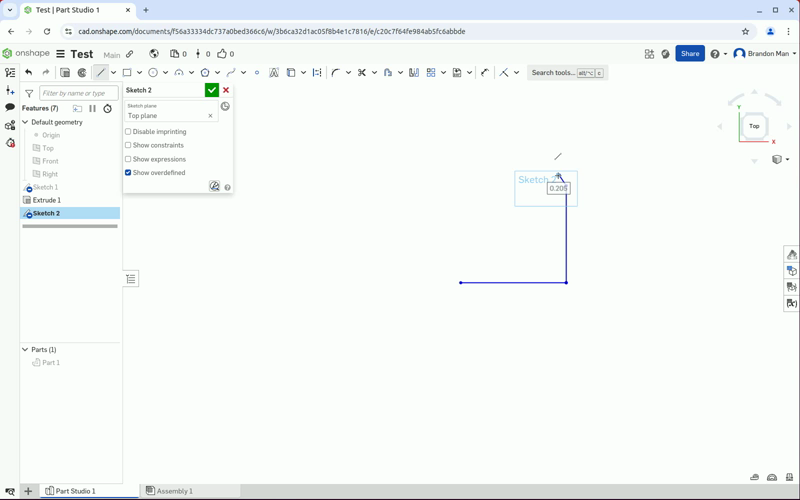
key_up(shift)
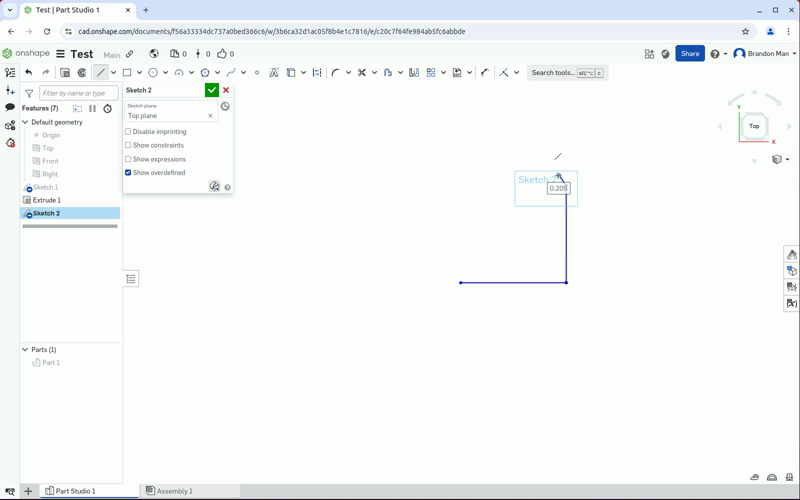
key_down(shift)
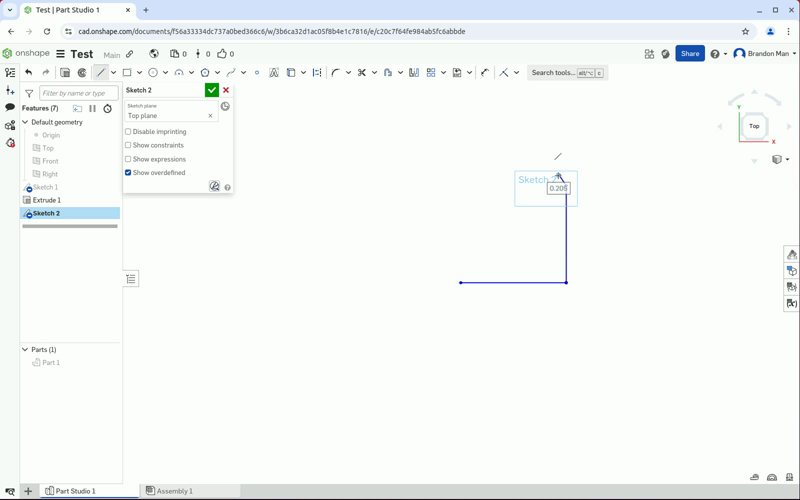
mouse_move(588, 175)
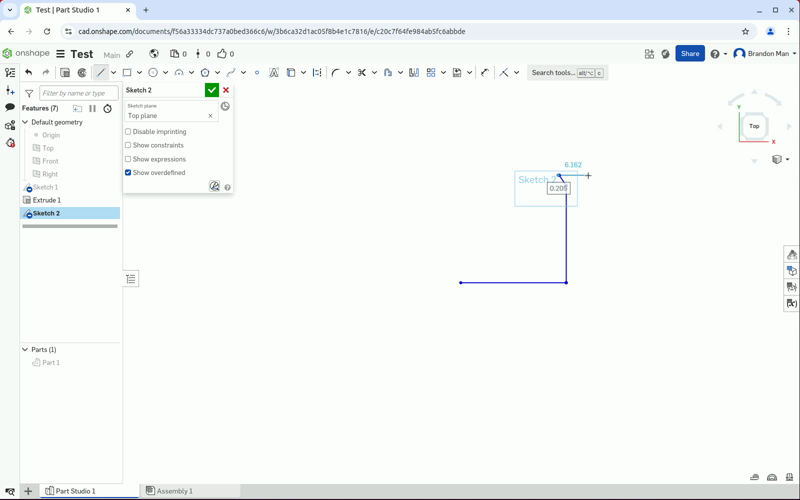
mouse_move(558, 177)
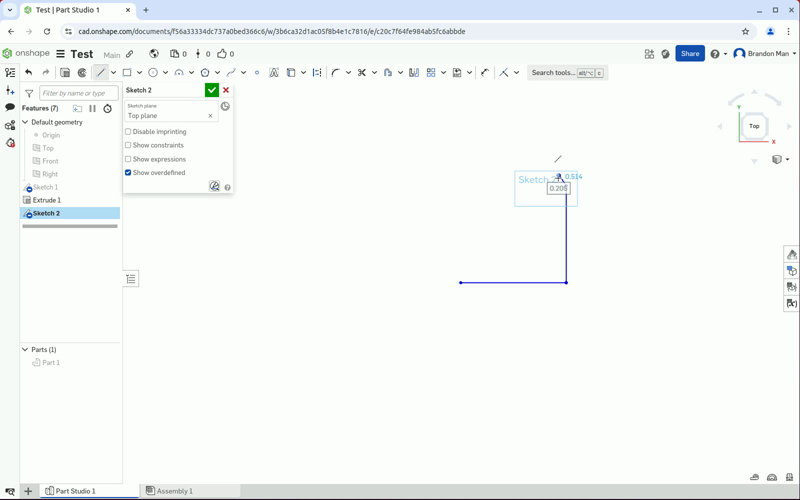
scroll(6)
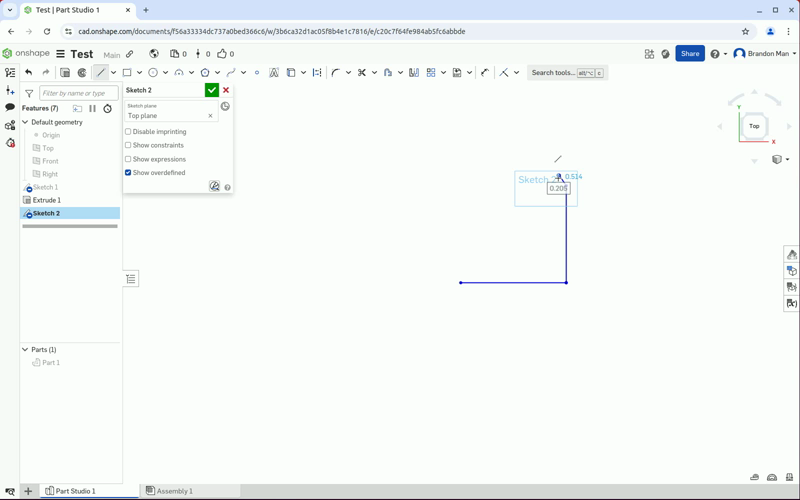
scroll(6)
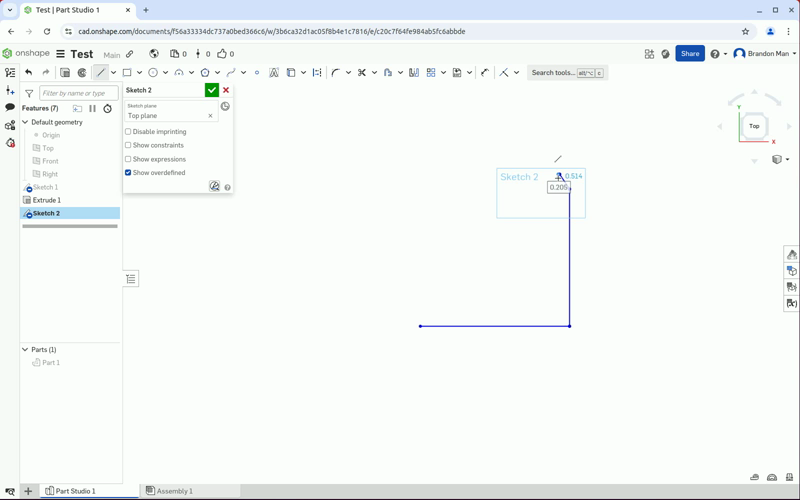
scroll(6)
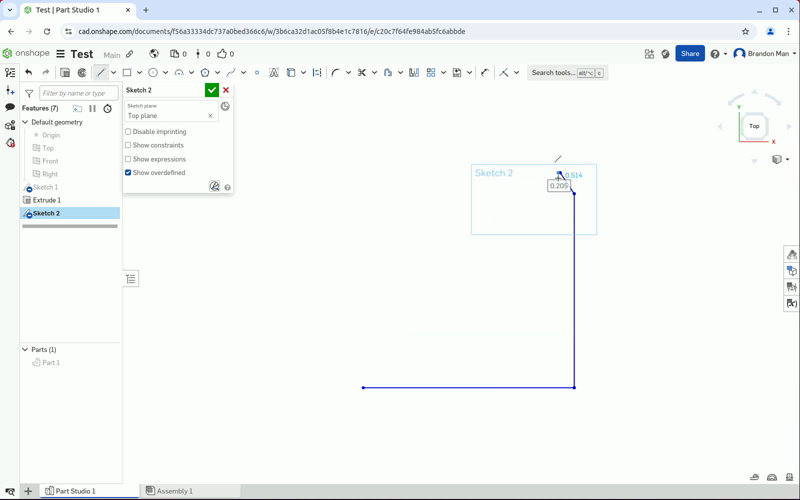
scroll(6)
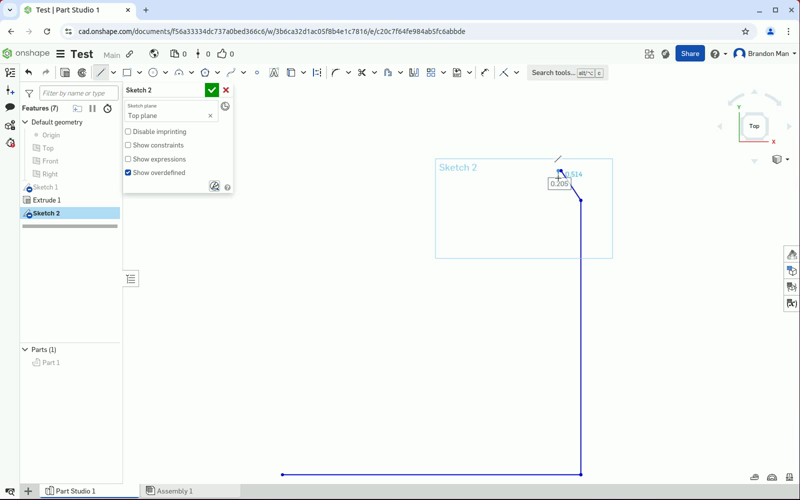
scroll(6)
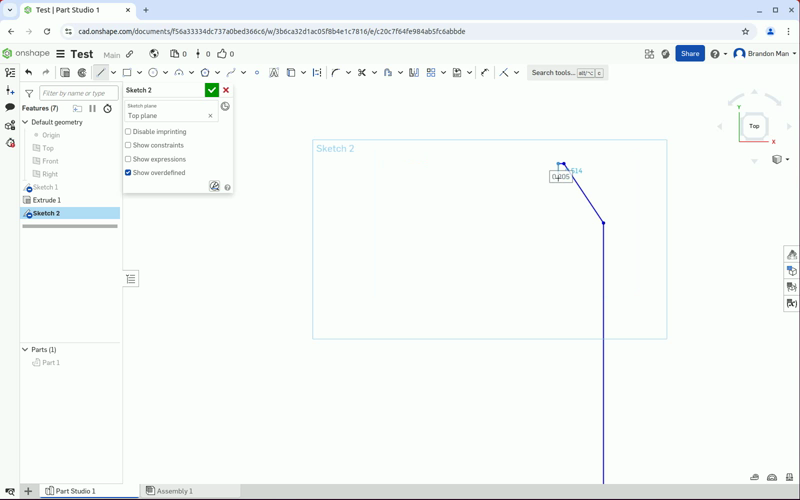
scroll(6)
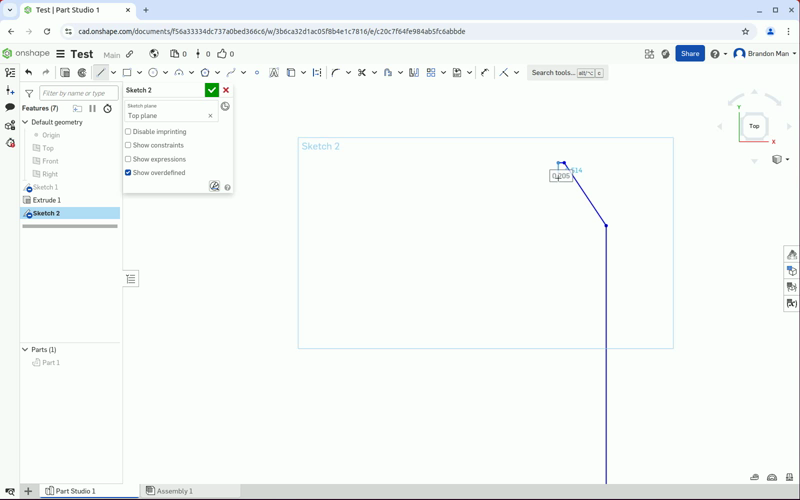
scroll(6)
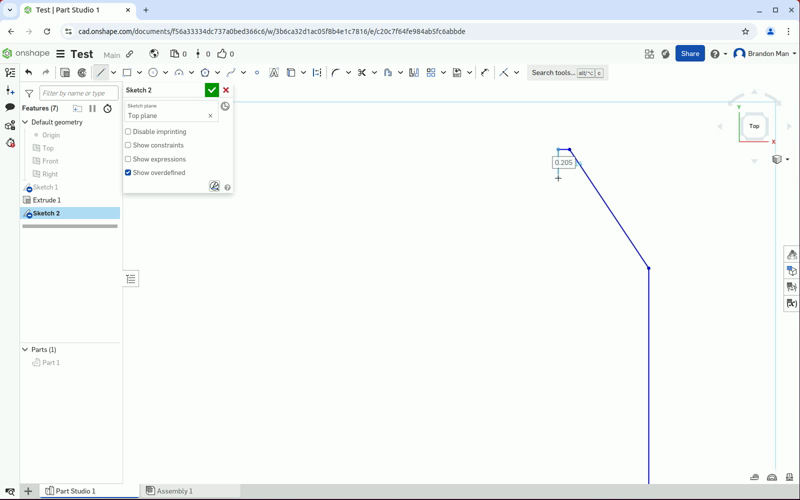
click(558, 177)
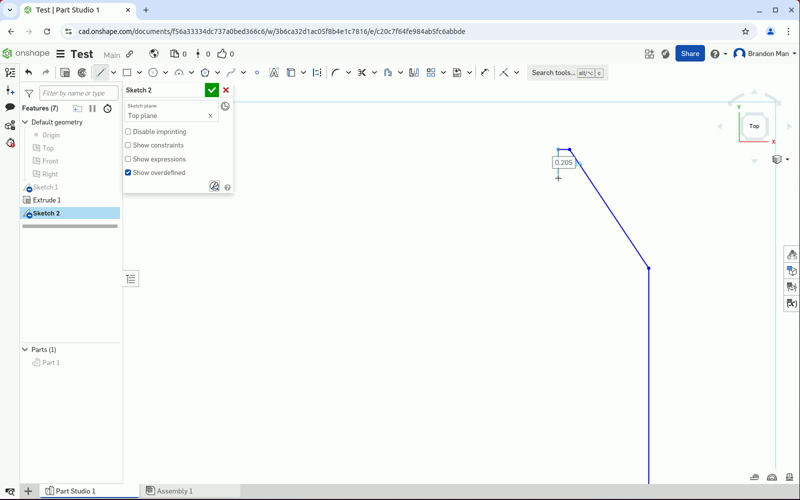
scroll(-6)
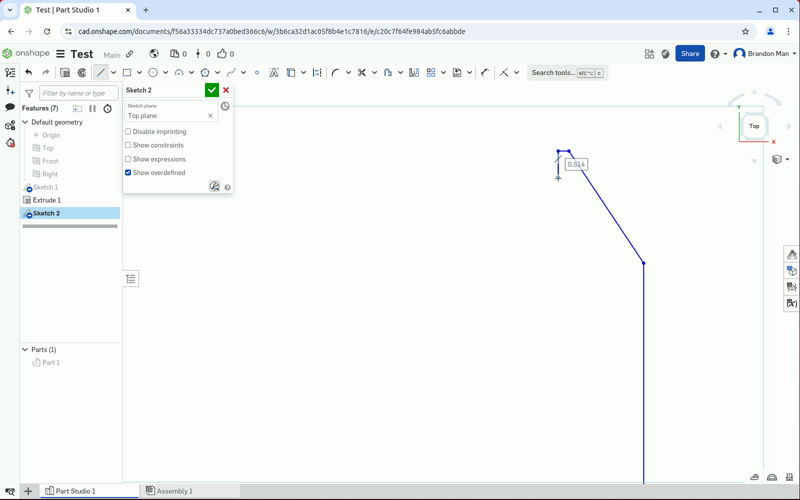
scroll(-6)
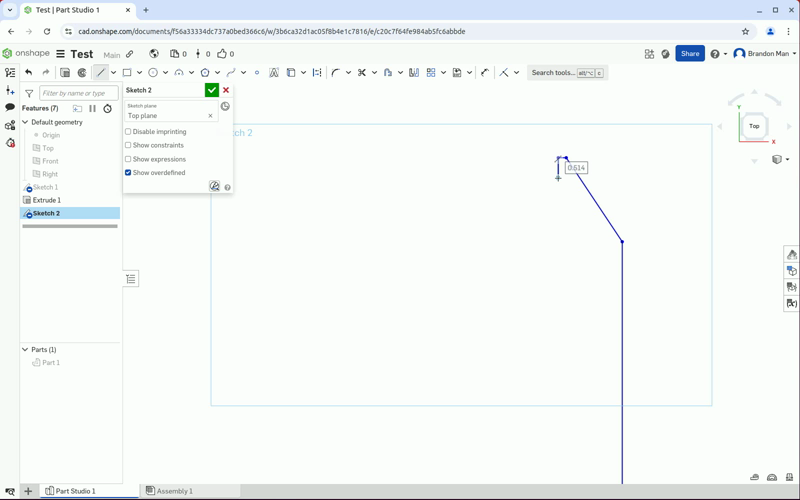
scroll(-6)
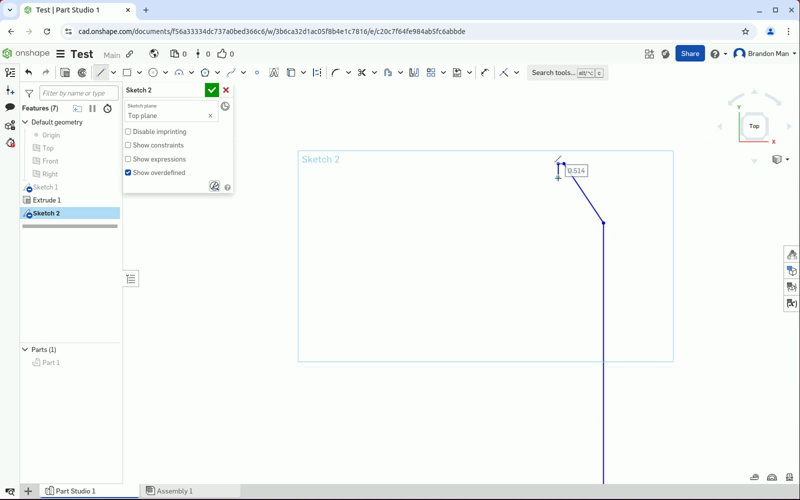
scroll(-6)
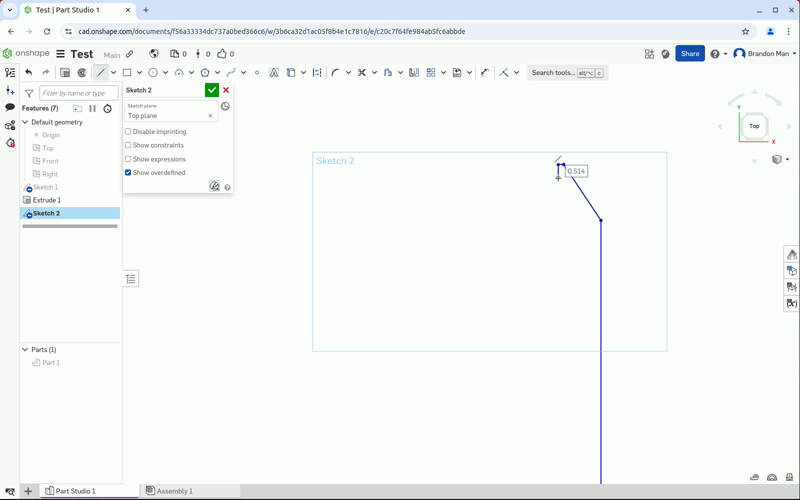
scroll(-6)
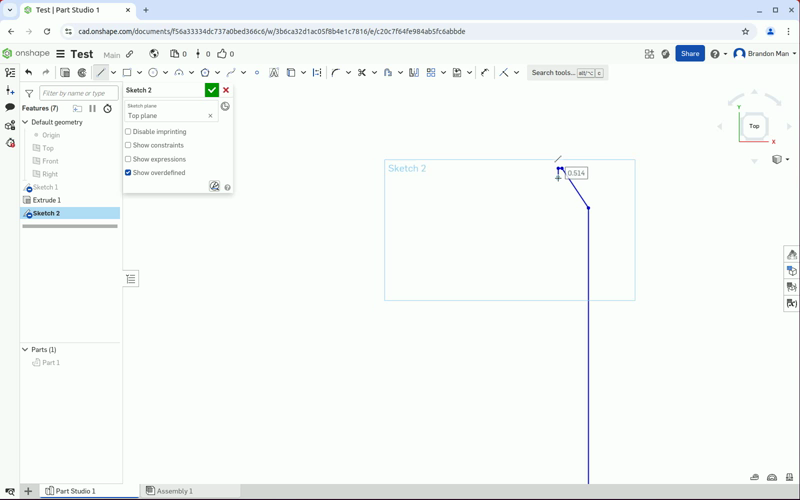
scroll(-6)
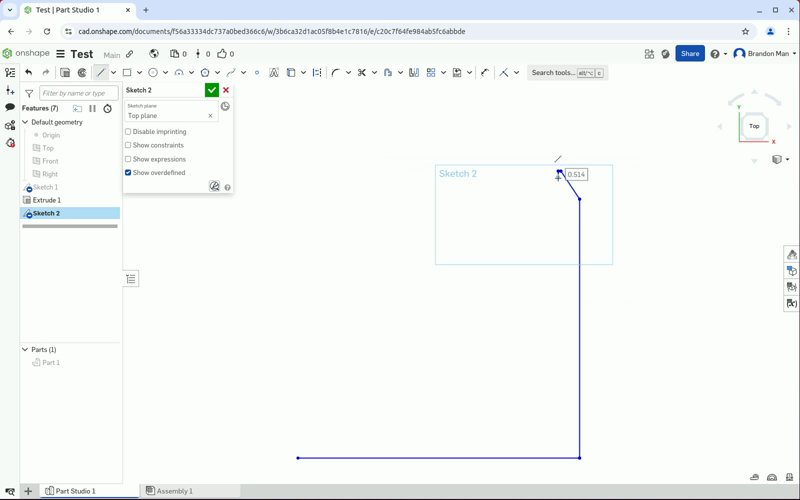
scroll(-6)
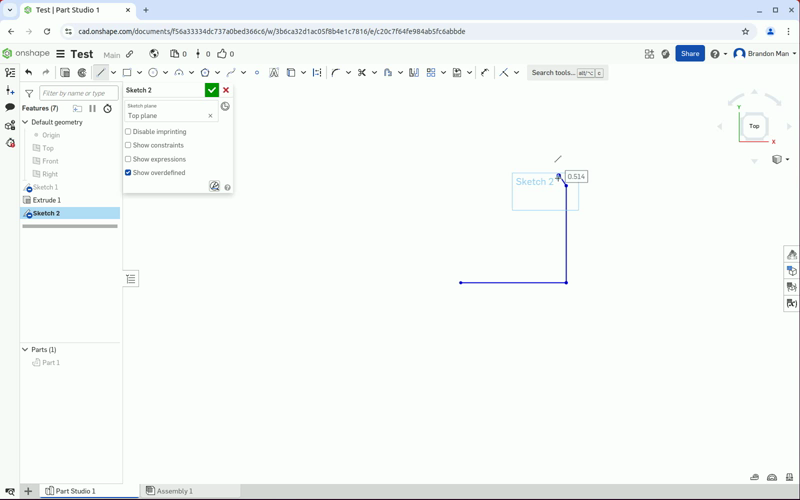
key_up(shift)
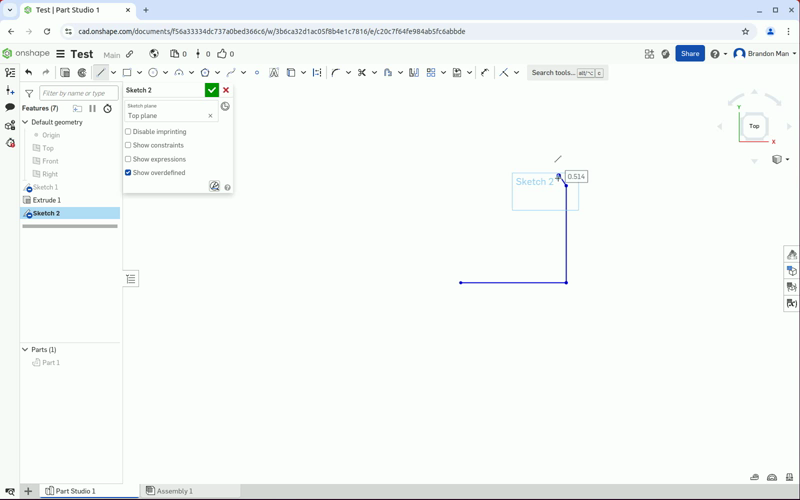
key(esc)
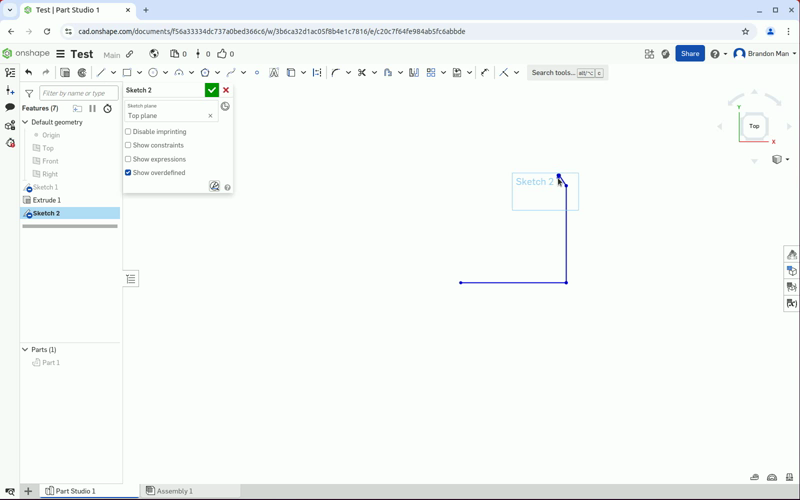
key(a)
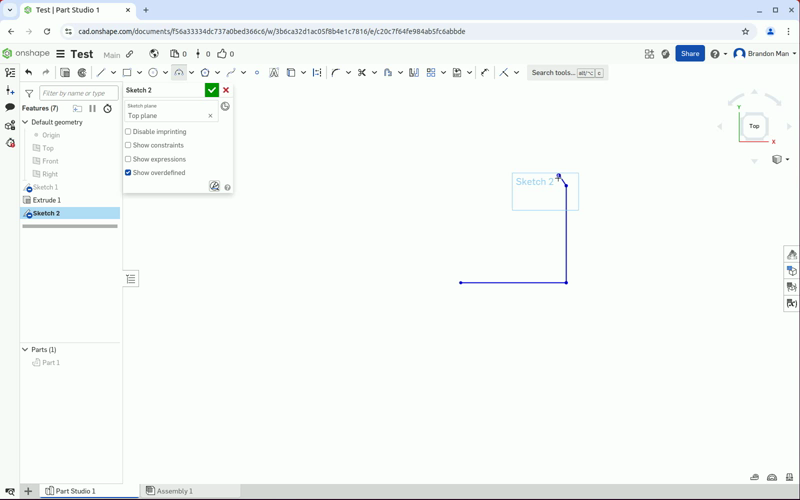
mouse_move(558, 177)
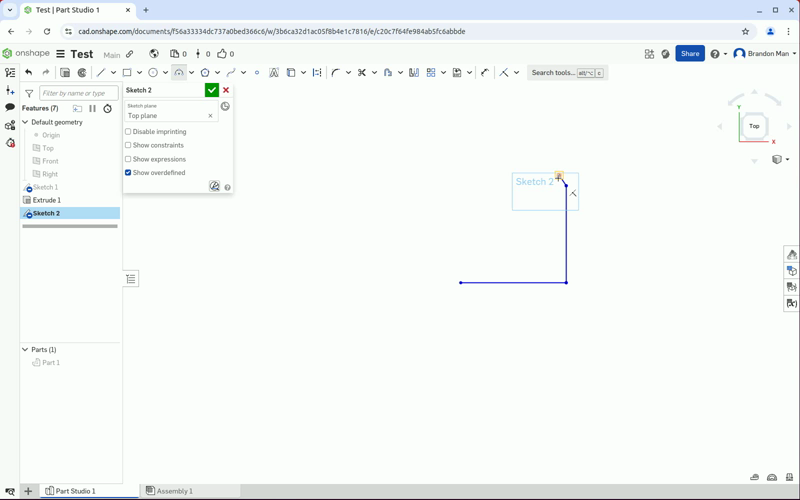
scroll(6)
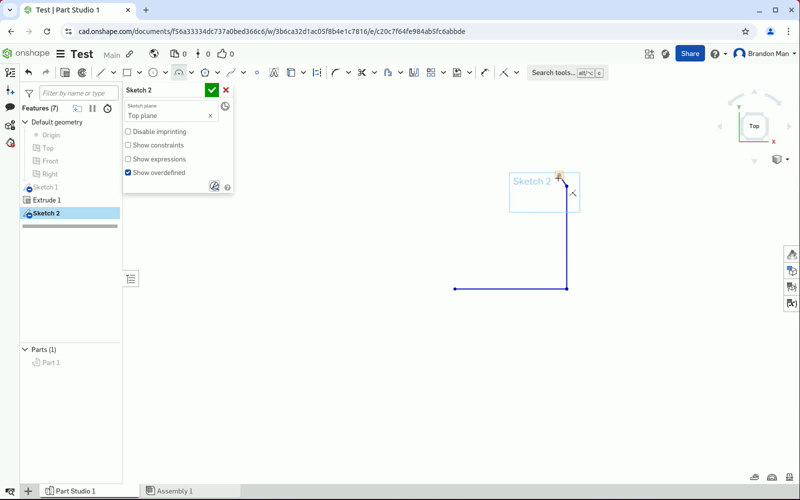
scroll(6)
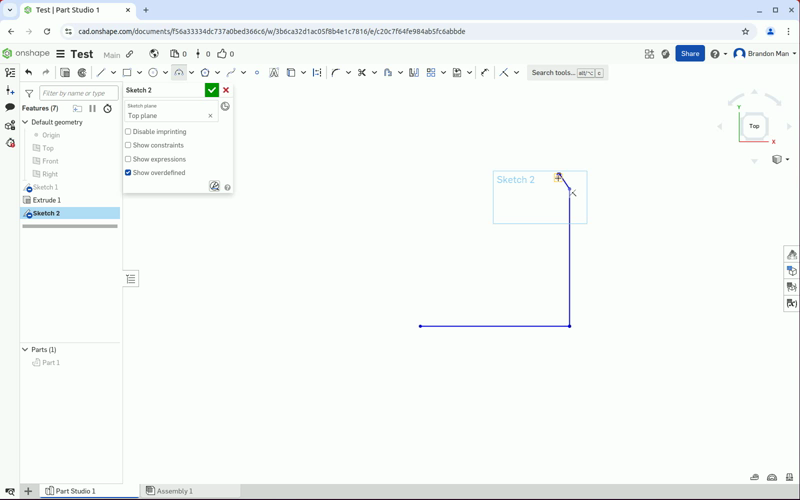
scroll(6)
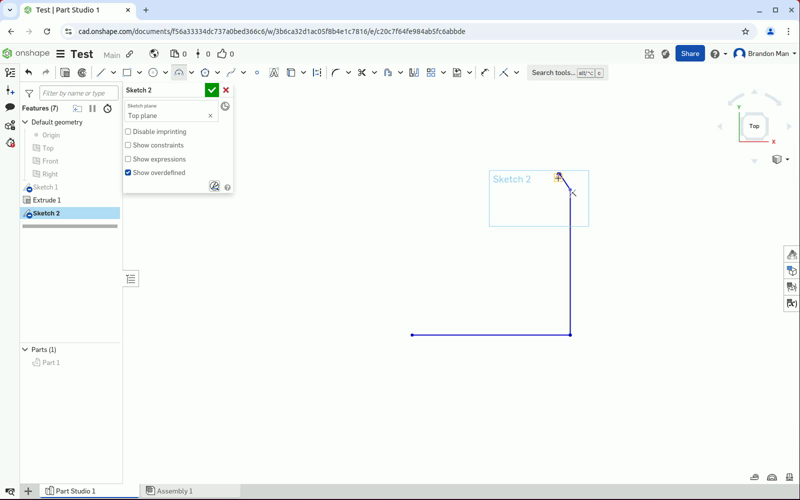
scroll(6)
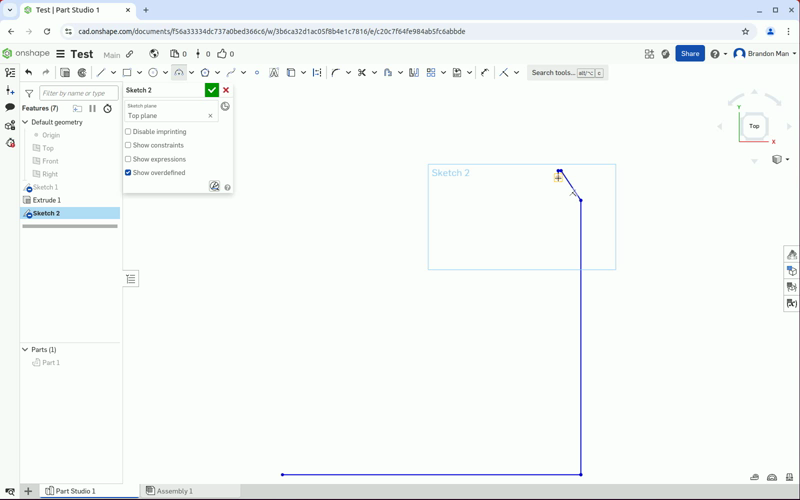
scroll(6)
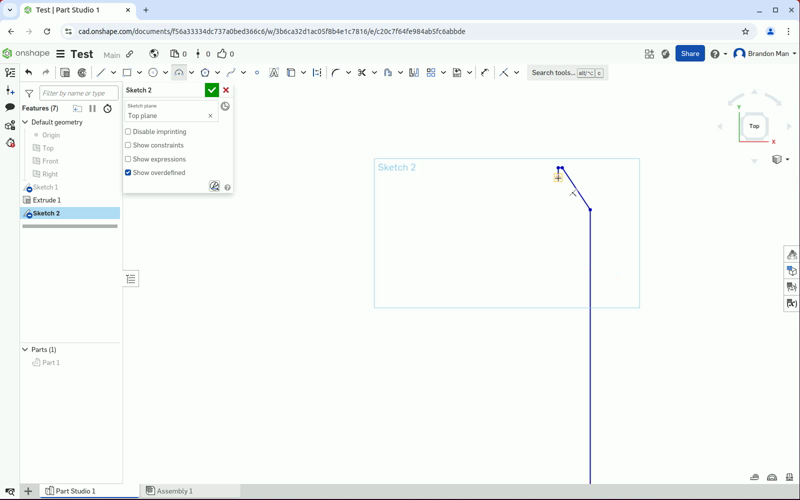
scroll(6)
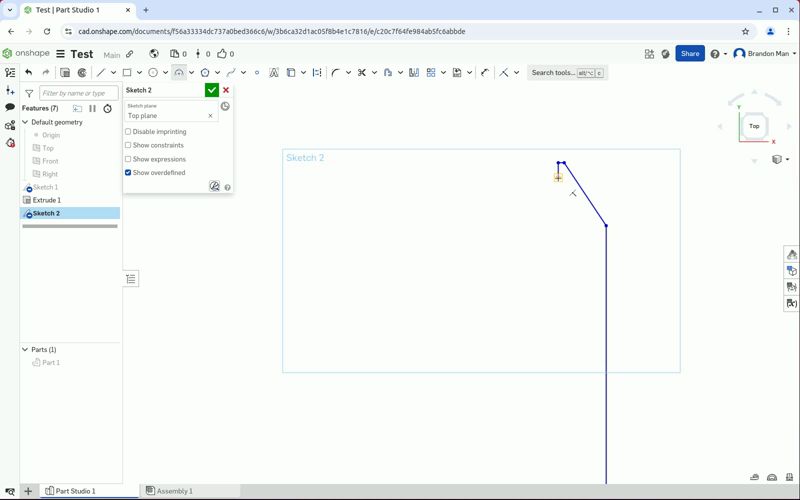
scroll(6)
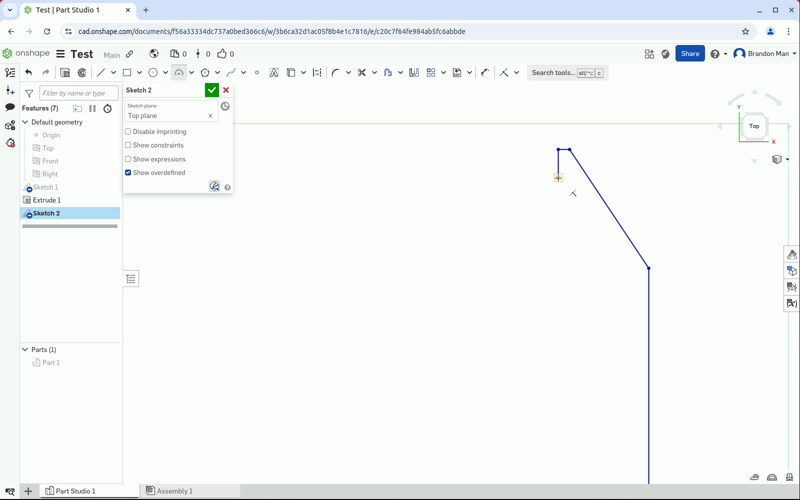
click(558, 177)
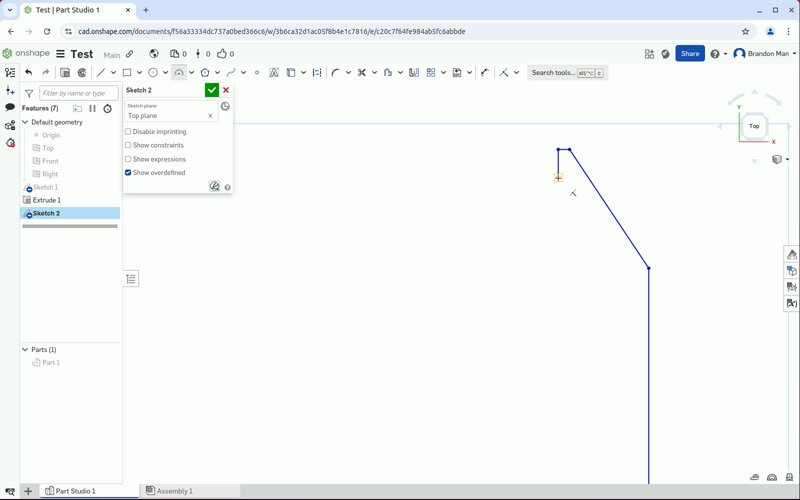
scroll(-6)
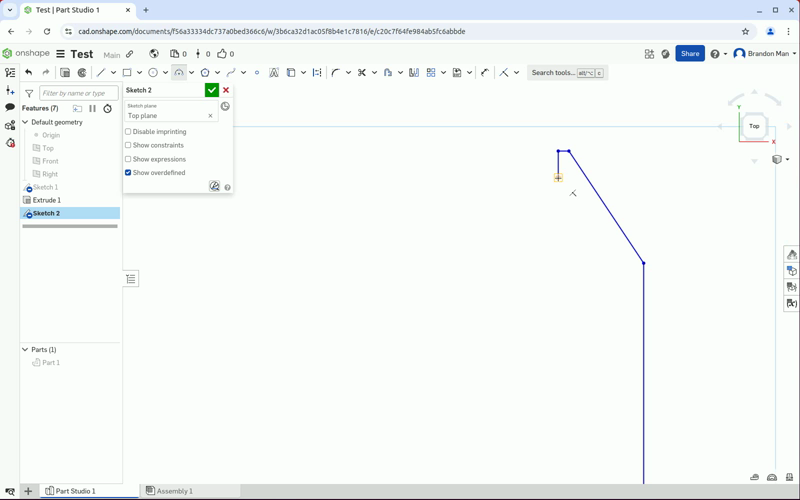
scroll(-6)
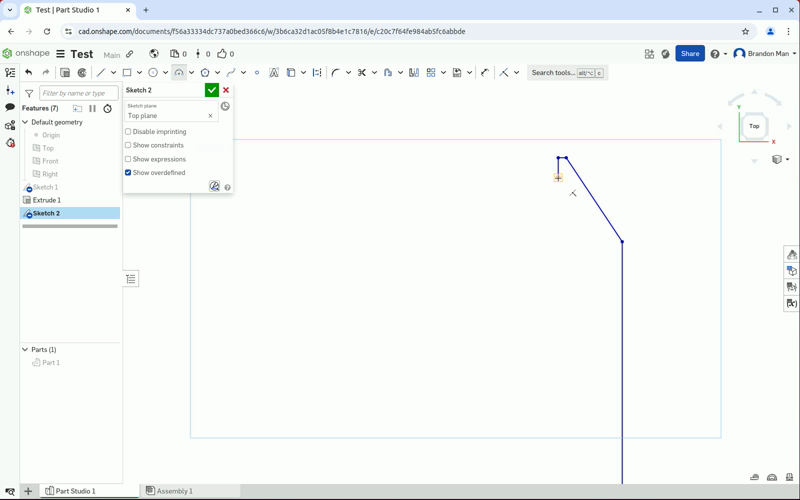
scroll(-6)
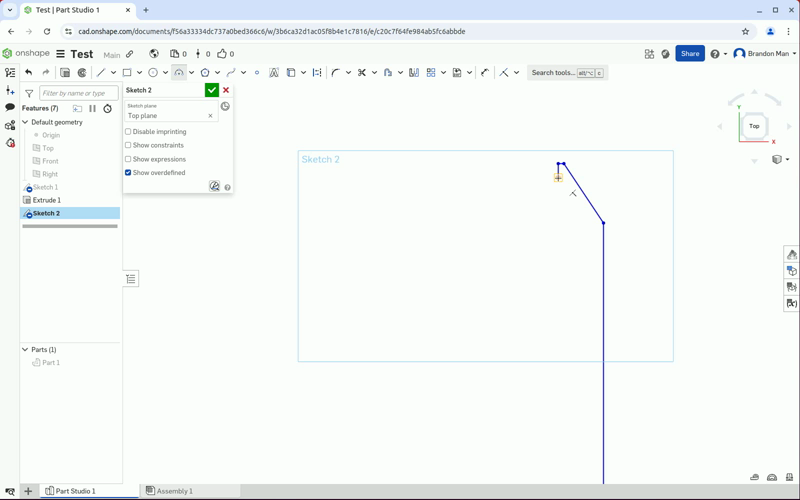
scroll(-6)
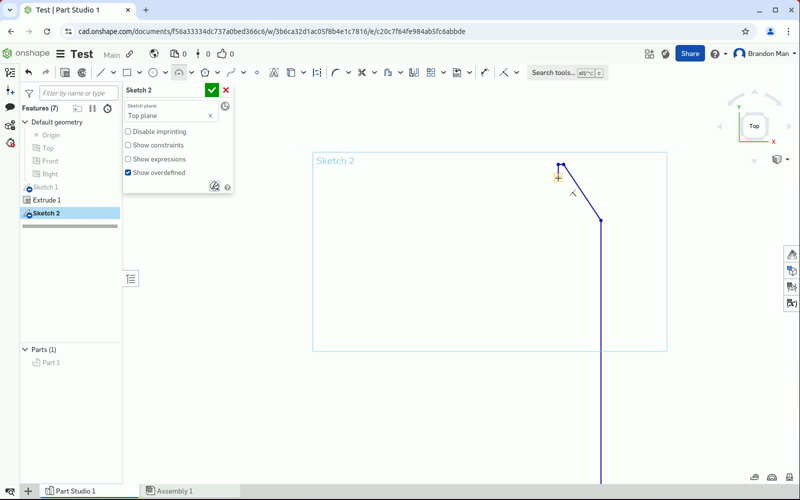
scroll(-6)
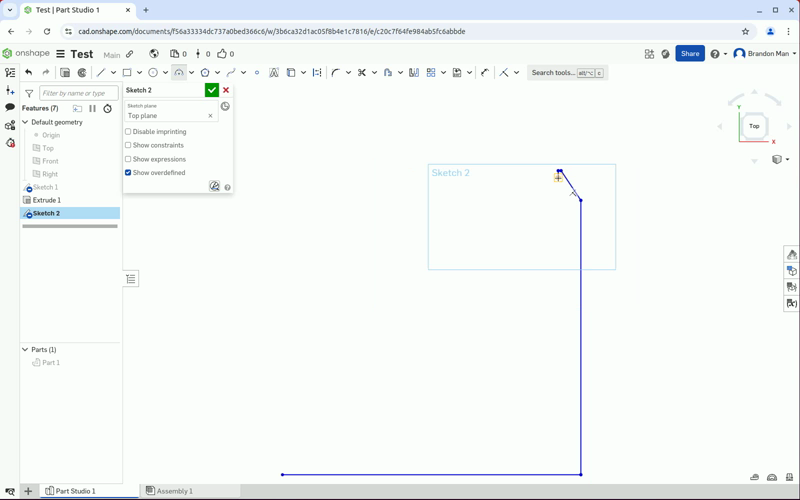
scroll(-6)
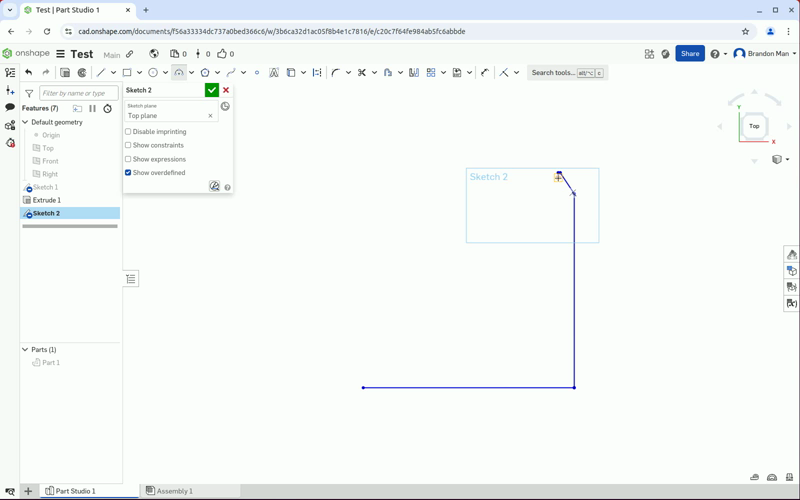
scroll(-6)
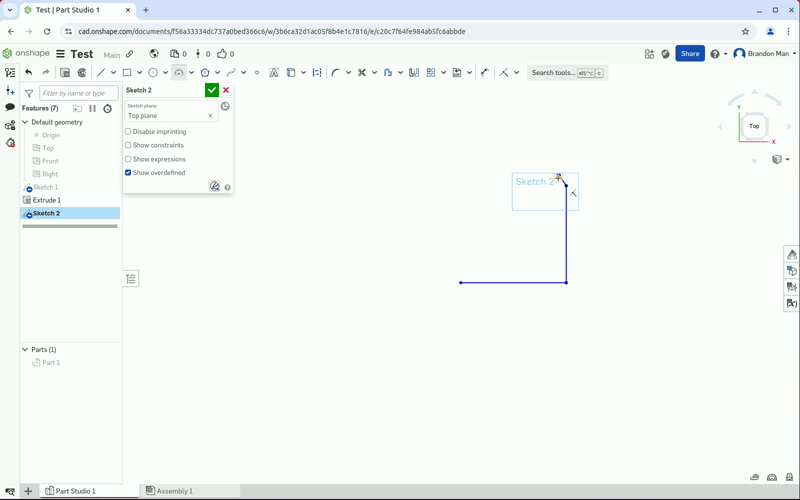
key_down(shift)
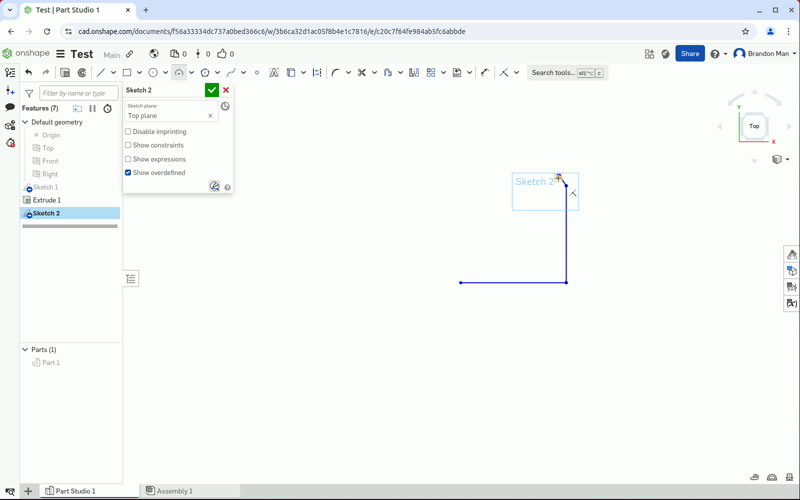
mouse_move(549, 177)
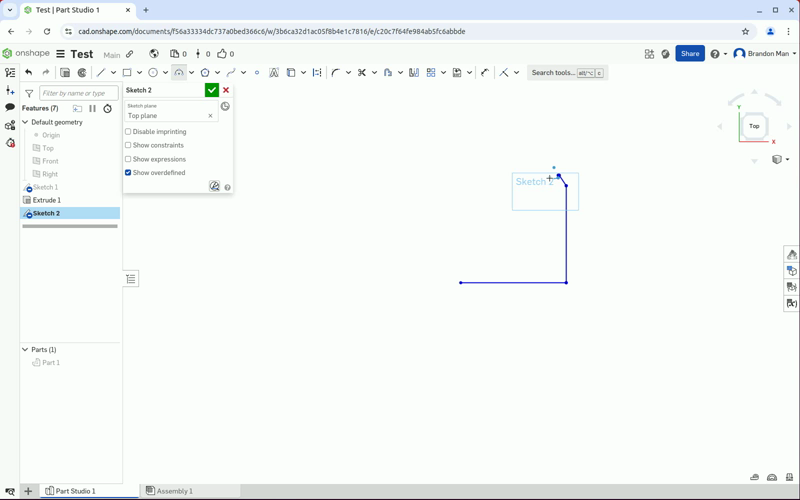
click(549, 177)
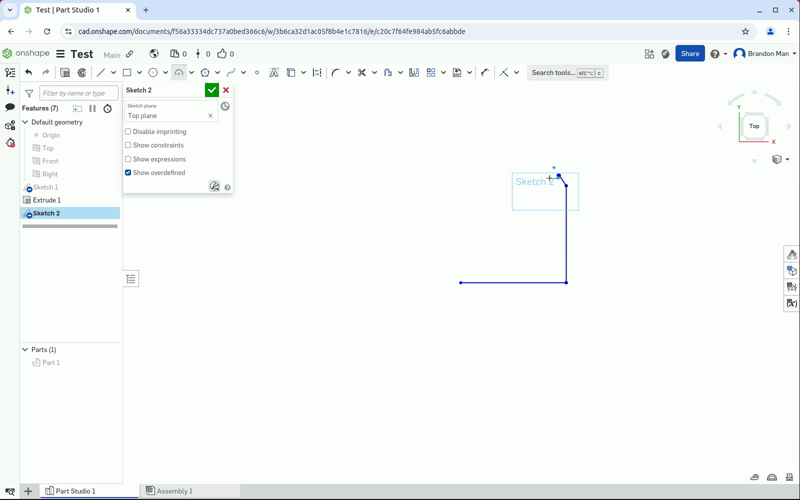
mouse_move(553, 181)
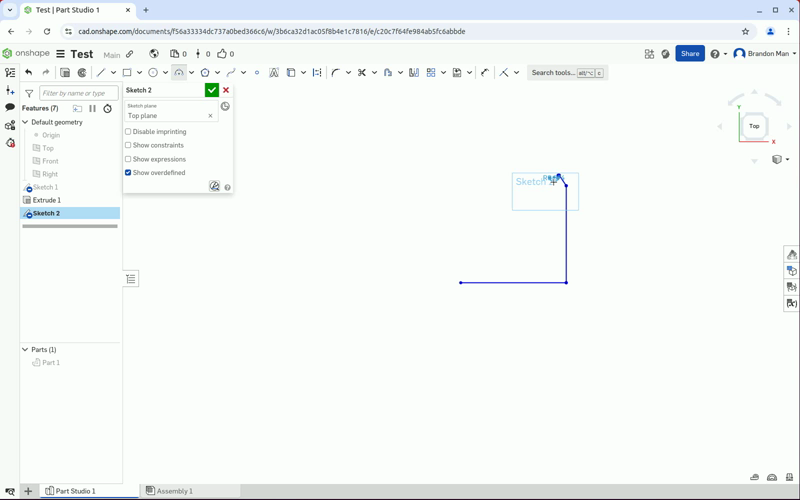
click(553, 181)
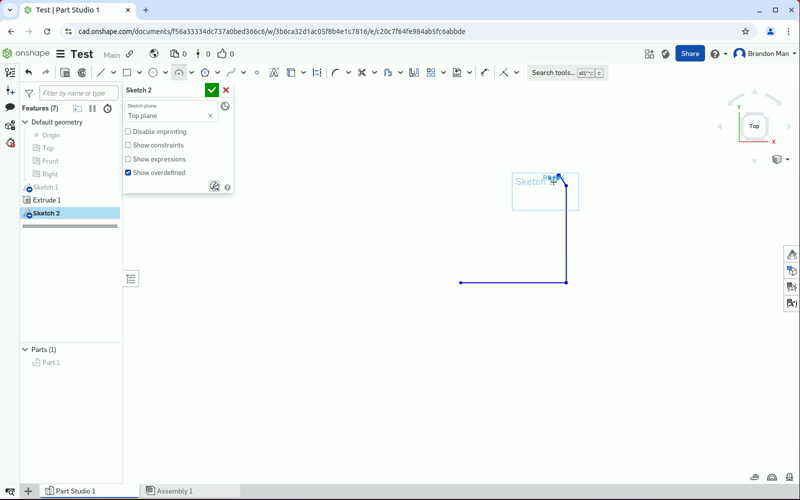
key_up(shift)
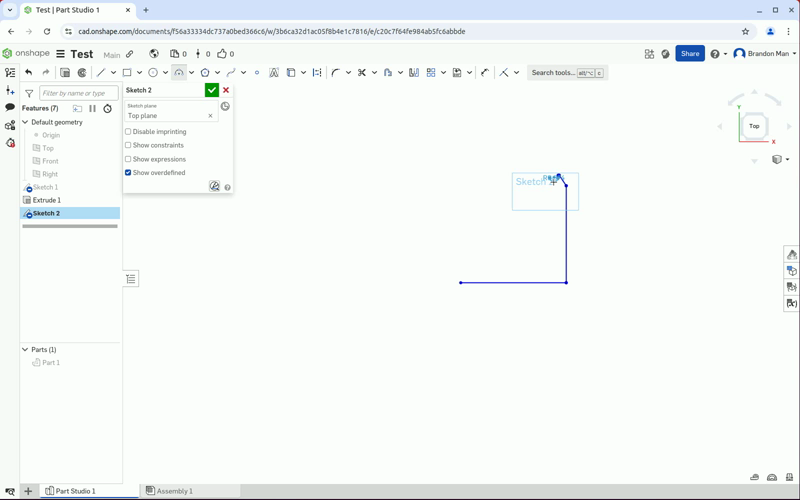
key(esc)
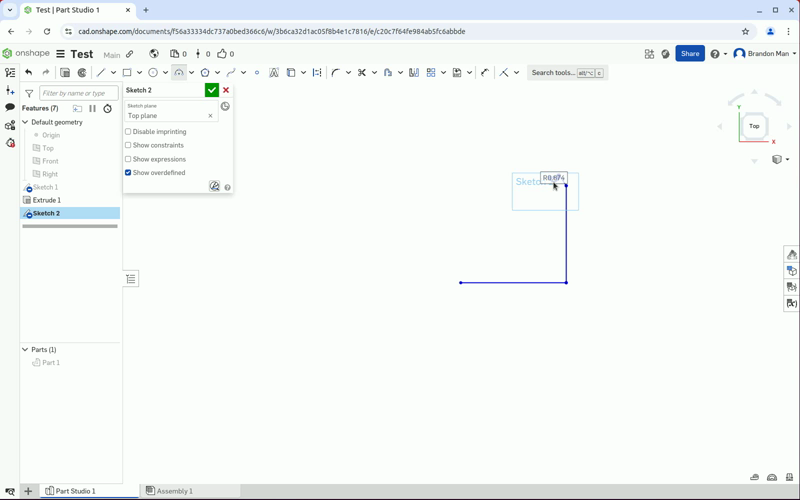
key(l)
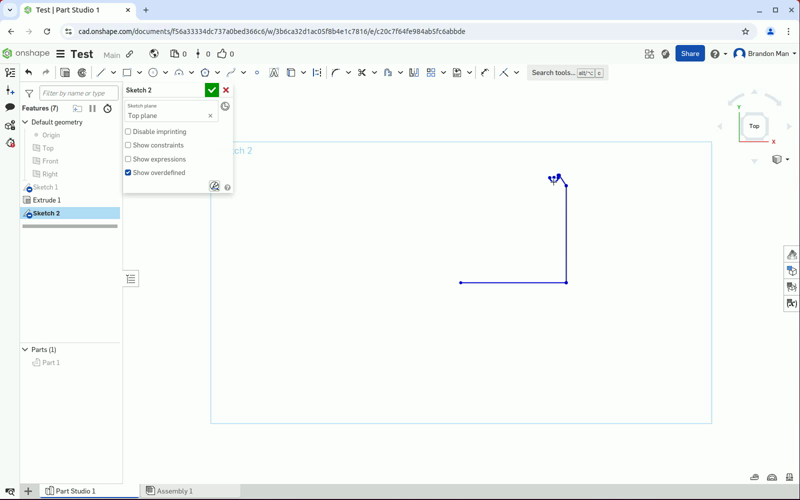
mouse_move(549, 177)
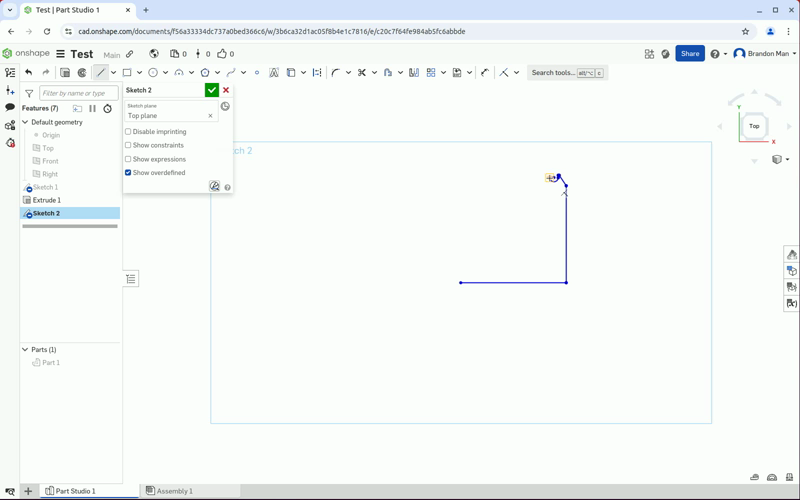
scroll(6)
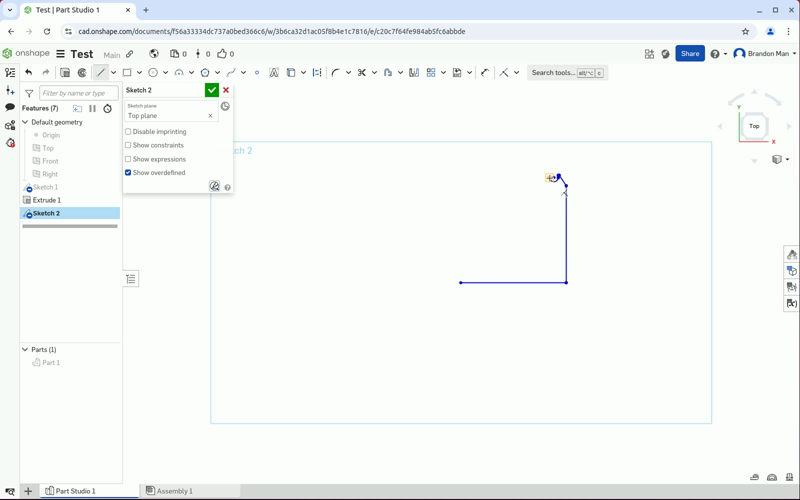
scroll(6)
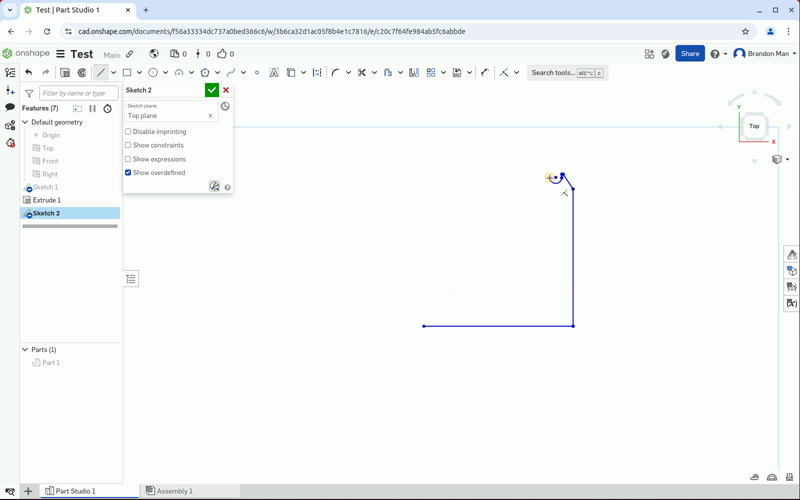
scroll(6)
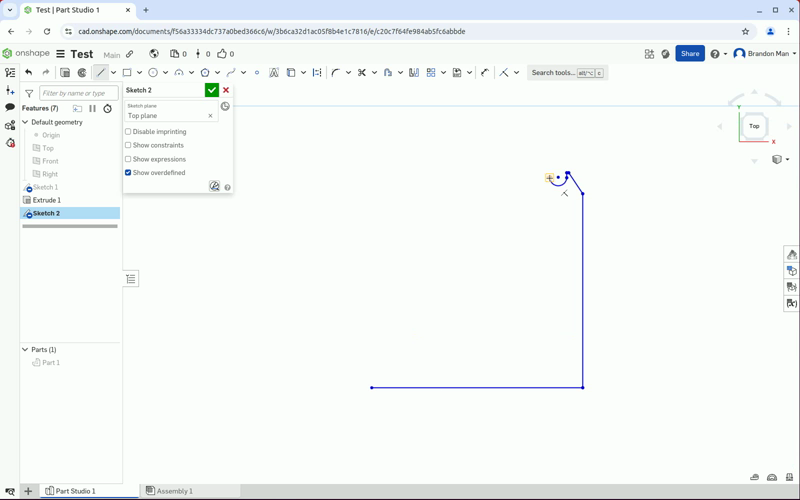
scroll(6)
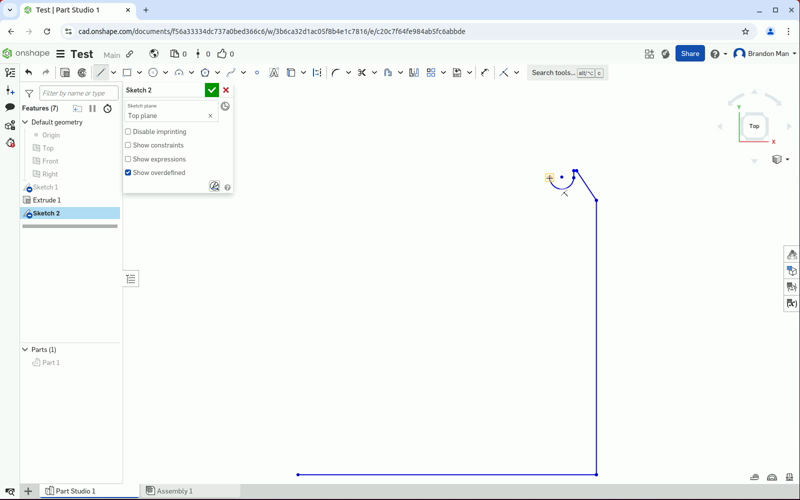
scroll(6)
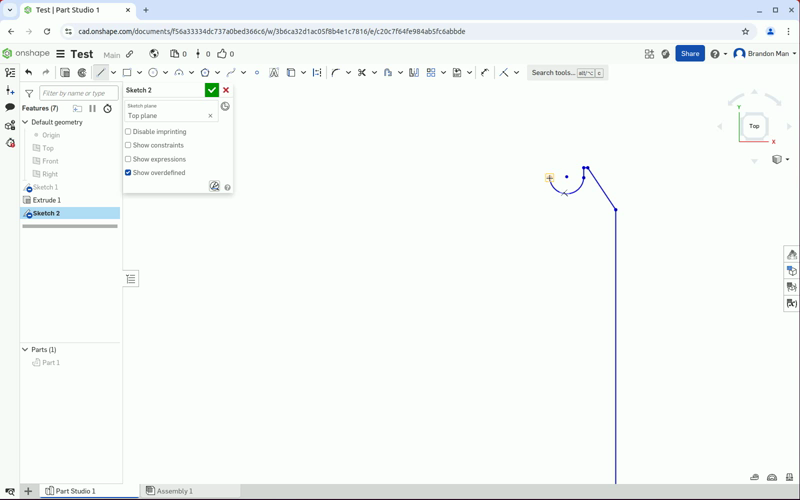
scroll(6)
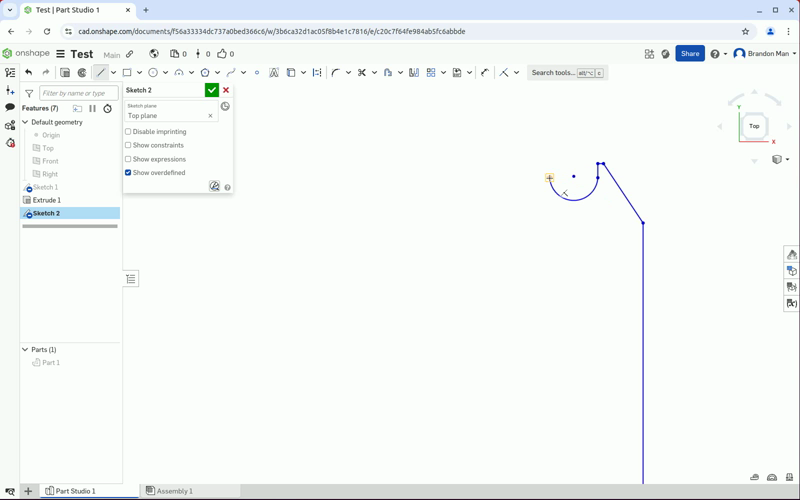
scroll(6)
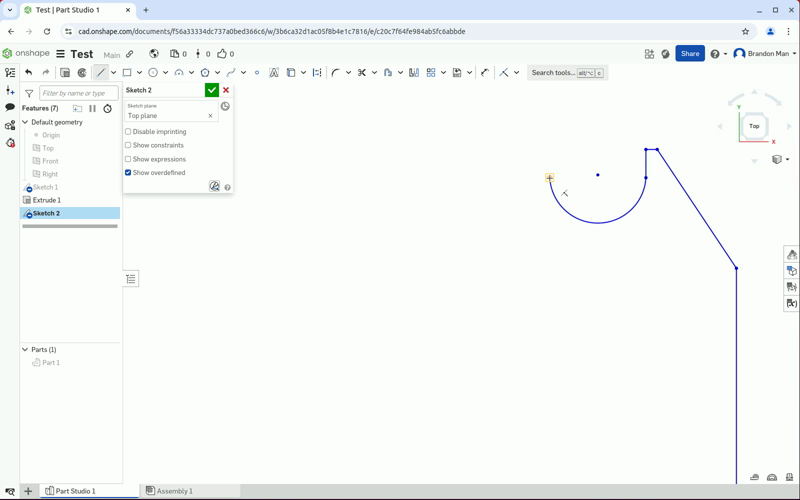
click(549, 177)
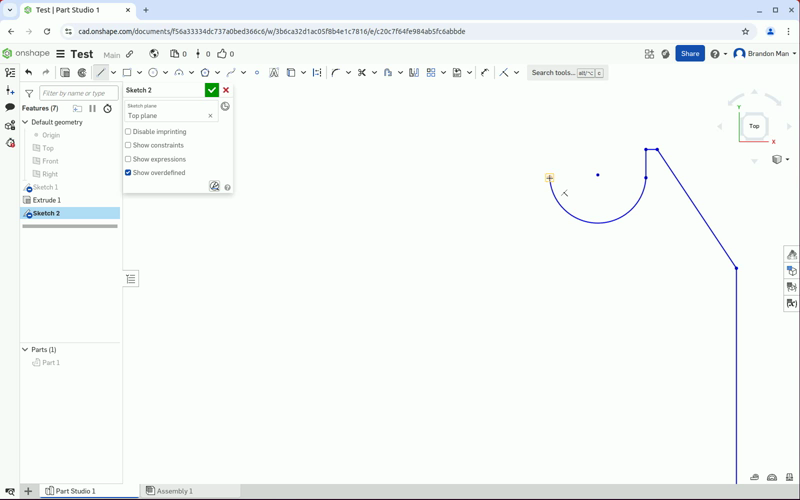
scroll(-6)
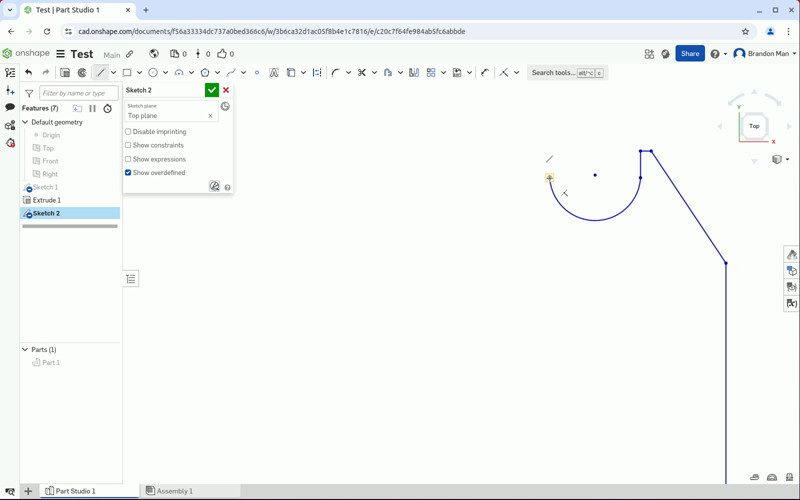
scroll(-6)
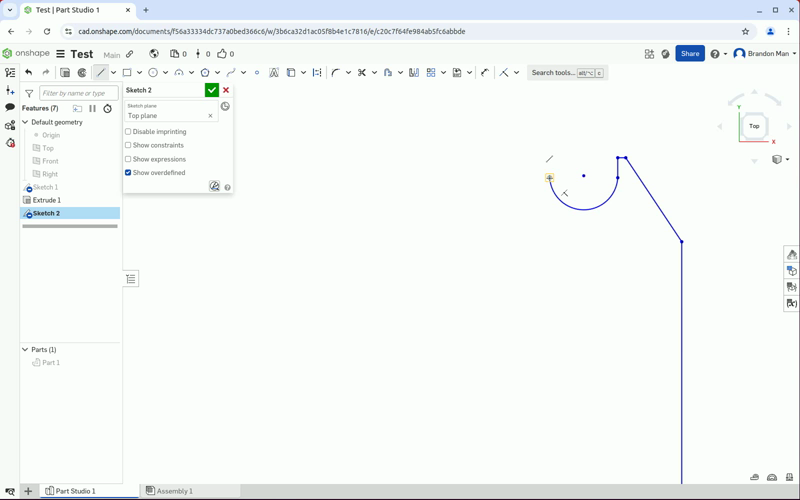
scroll(-6)
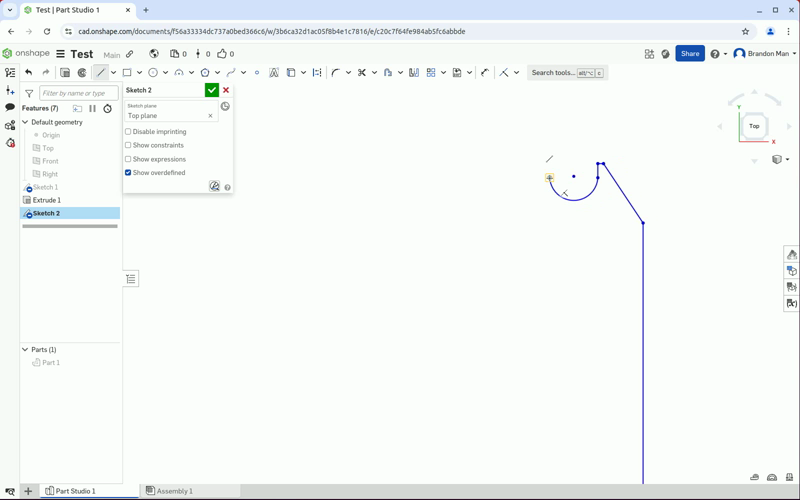
scroll(-6)
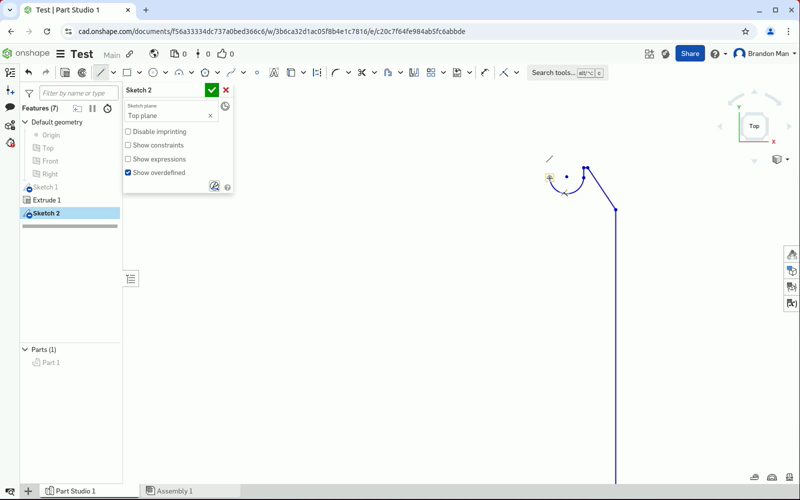
scroll(-6)
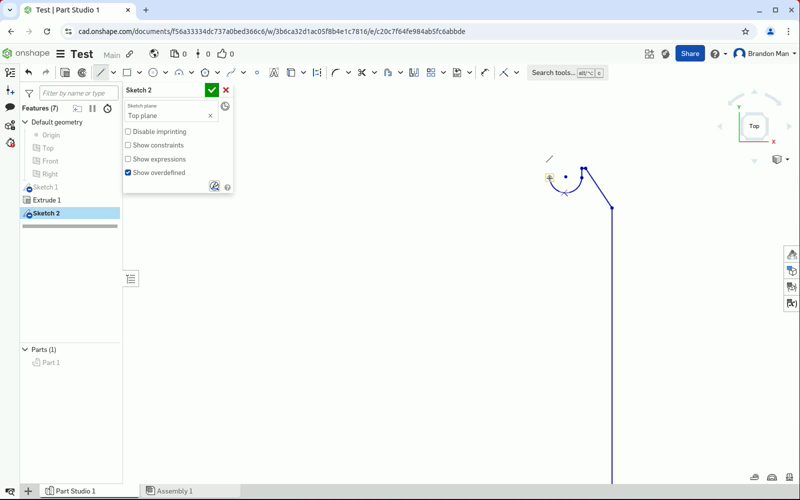
scroll(-6)
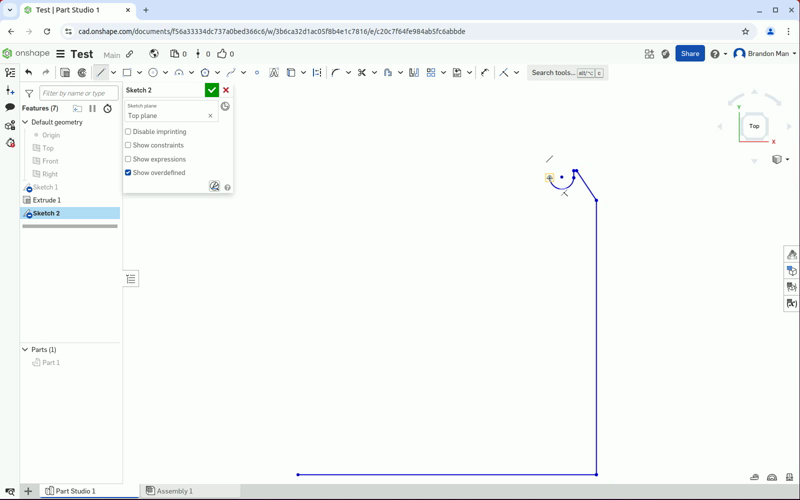
scroll(-6)
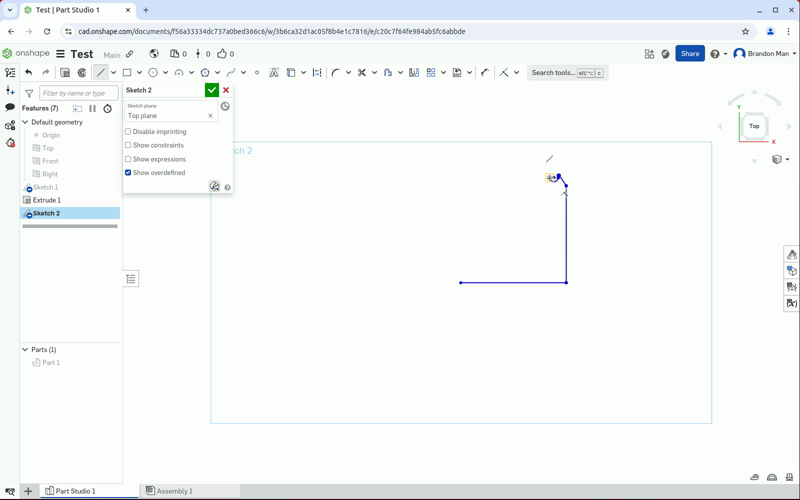
key_down(shift)
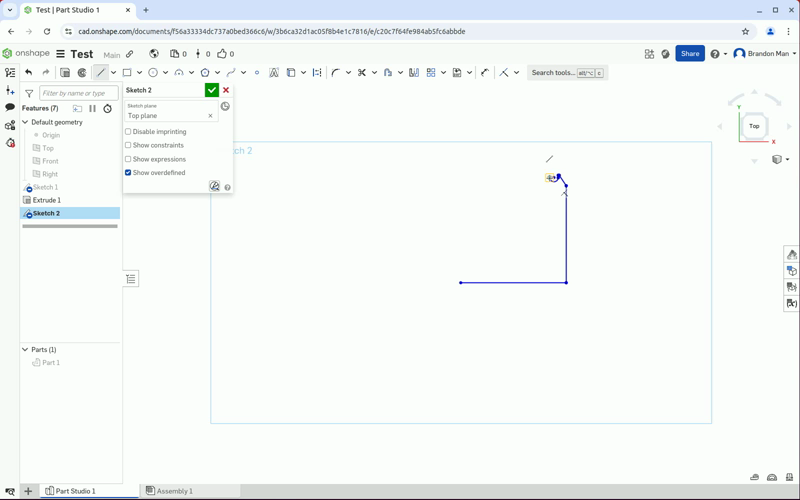
mouse_move(579, 177)
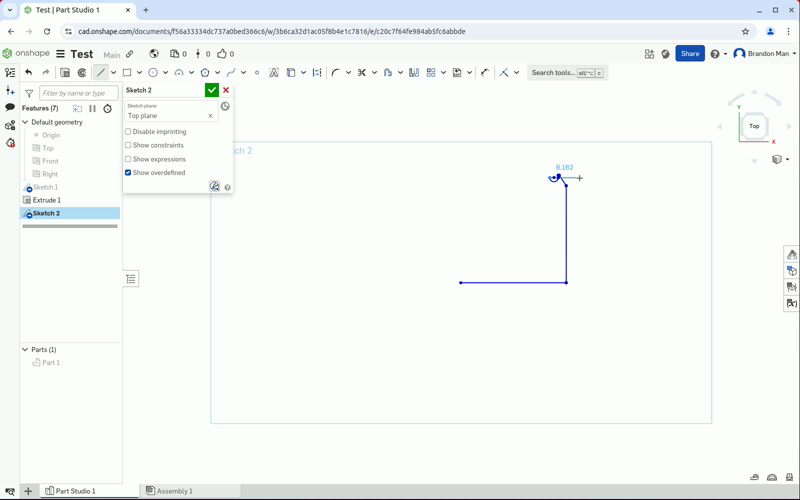
mouse_move(549, 170)
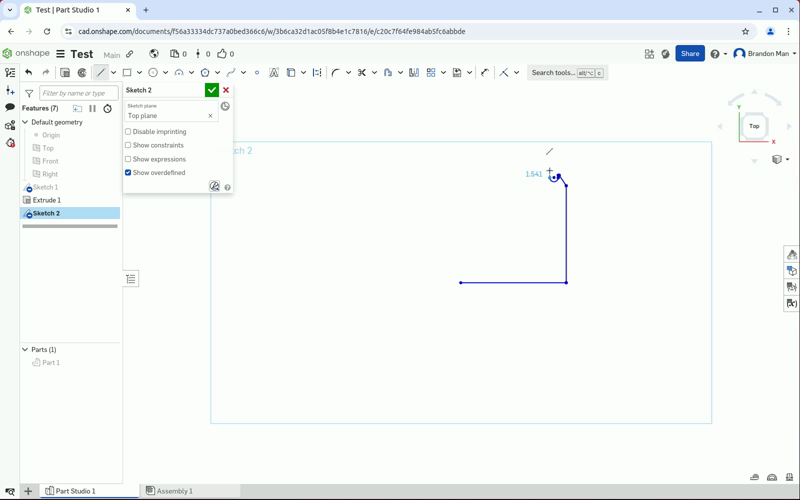
scroll(6)
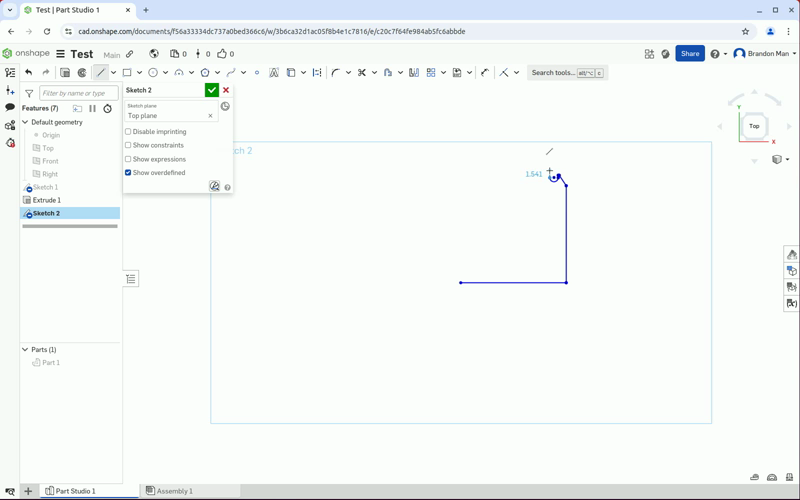
scroll(6)
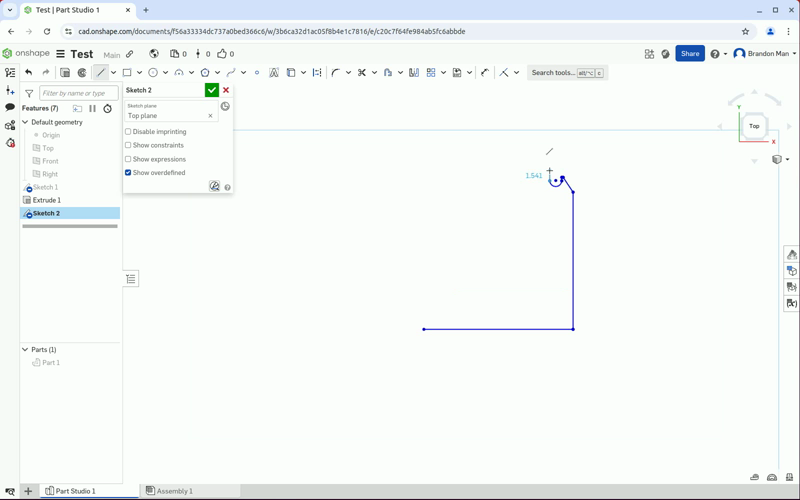
scroll(6)
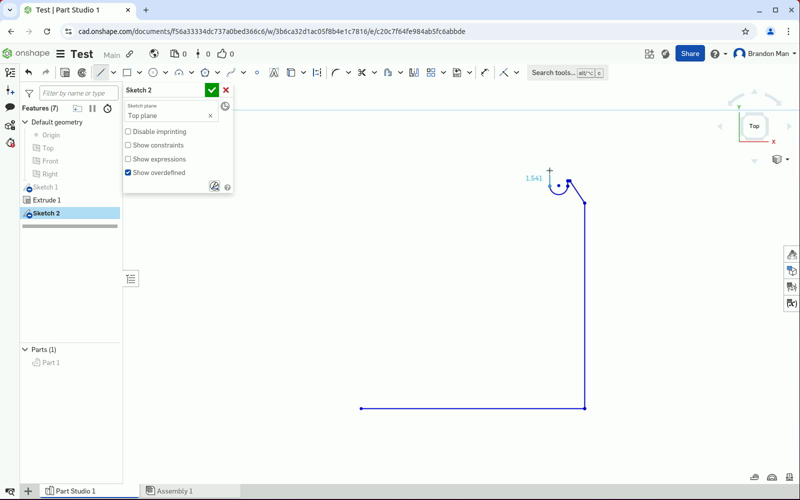
scroll(6)
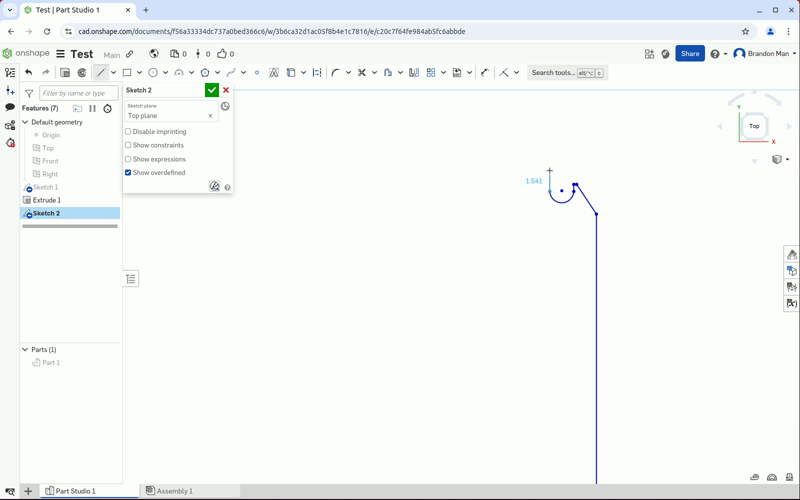
scroll(6)
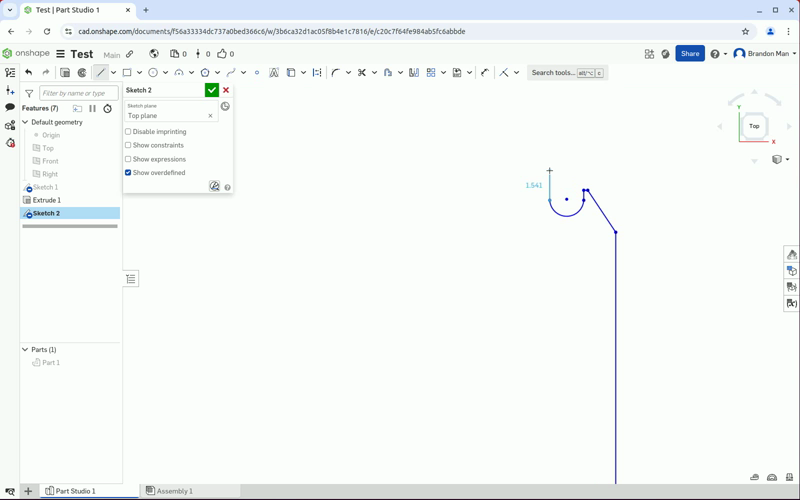
scroll(6)
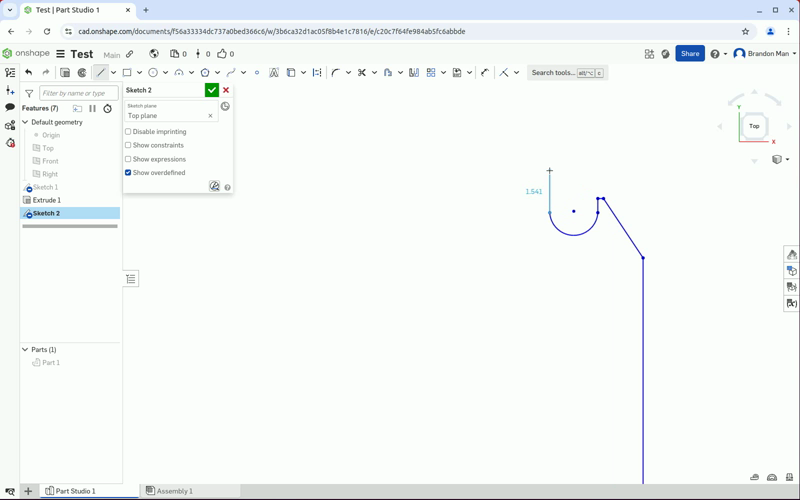
scroll(6)
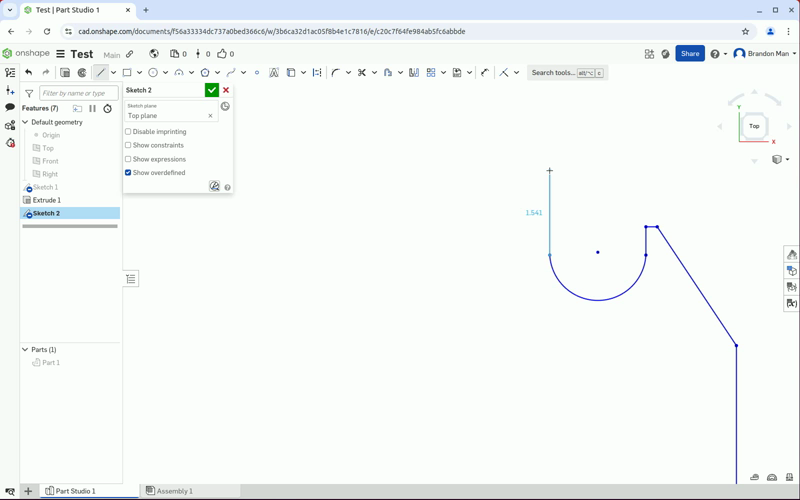
click(549, 170)
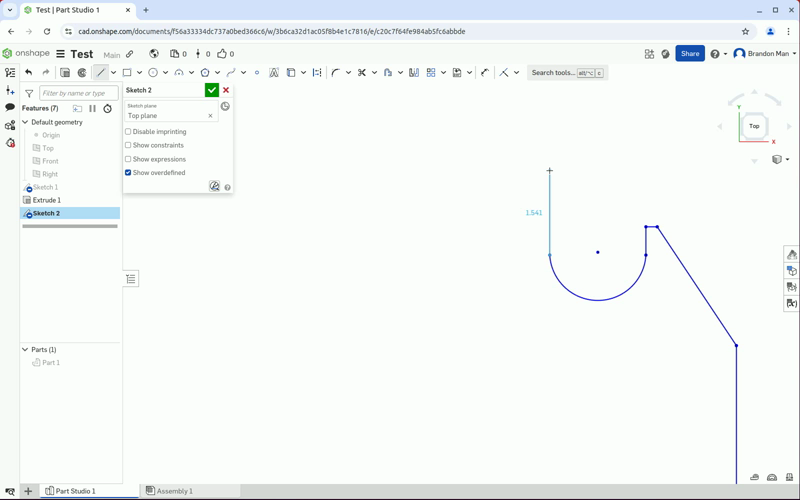
scroll(-6)
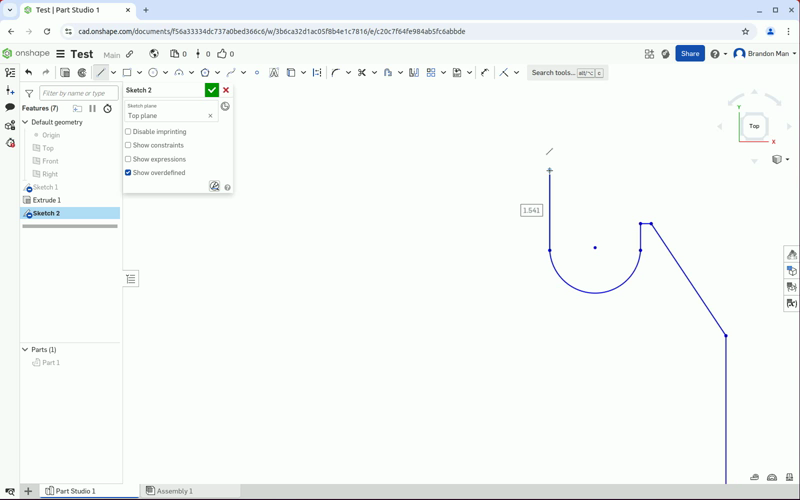
scroll(-6)
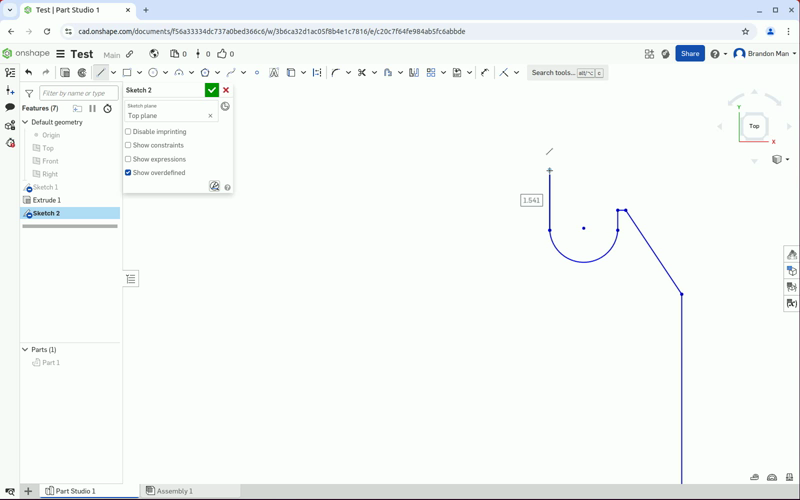
scroll(-6)
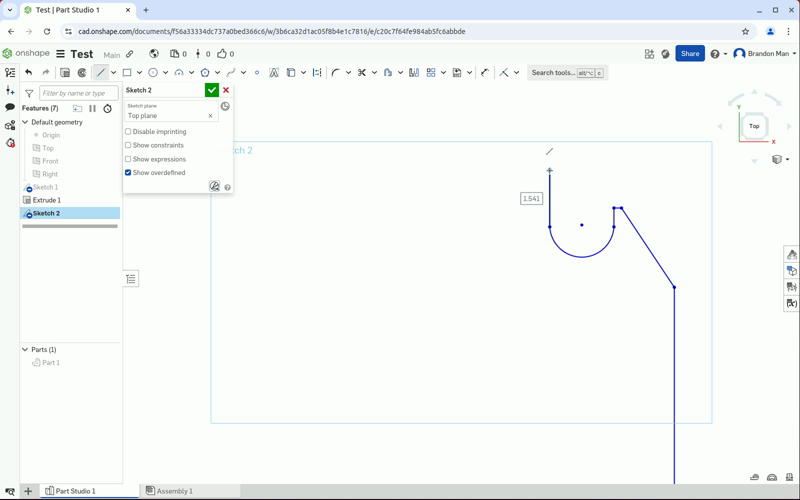
scroll(-6)
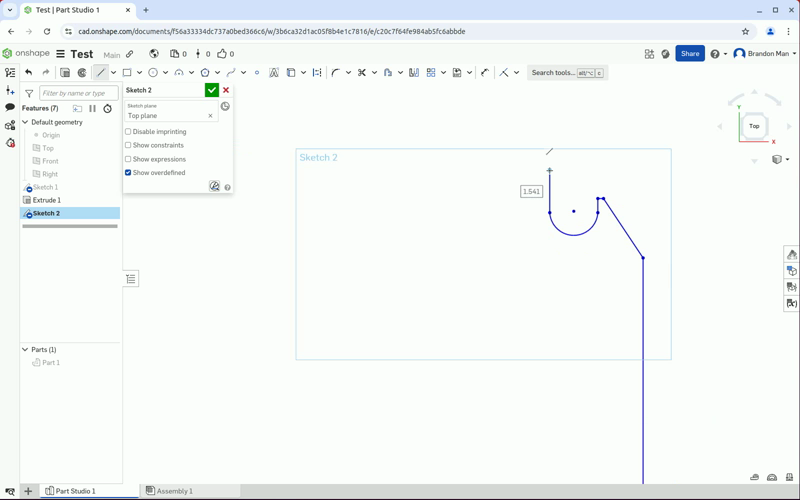
scroll(-6)
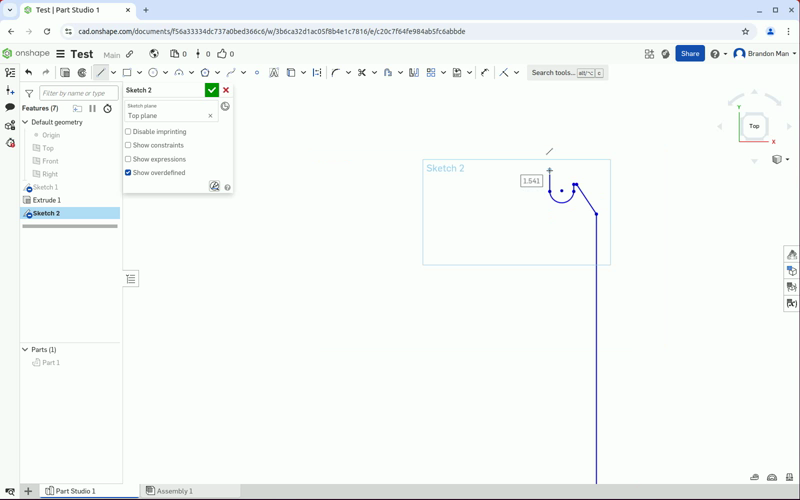
scroll(-6)
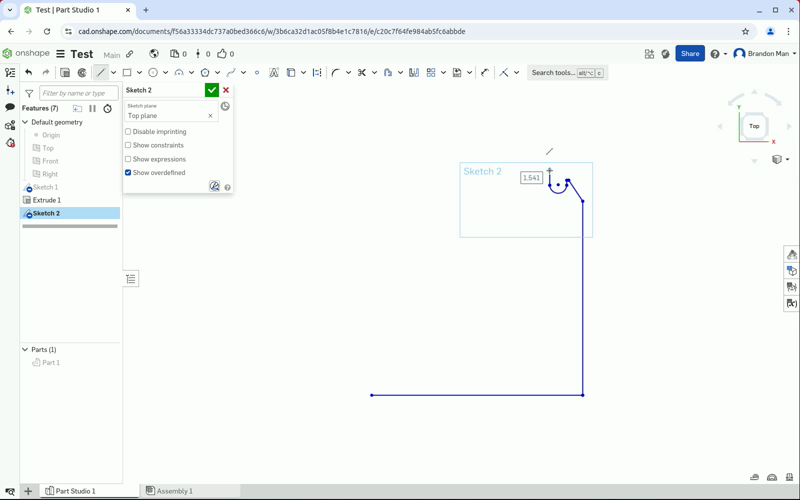
scroll(-6)
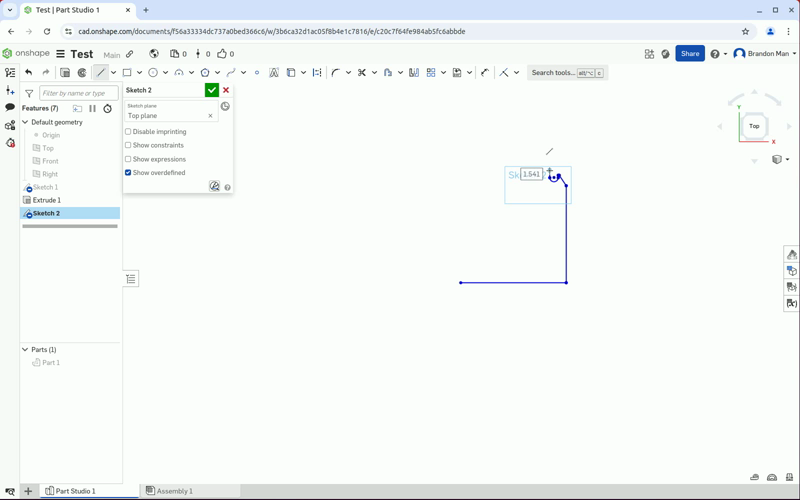
key_up(shift)
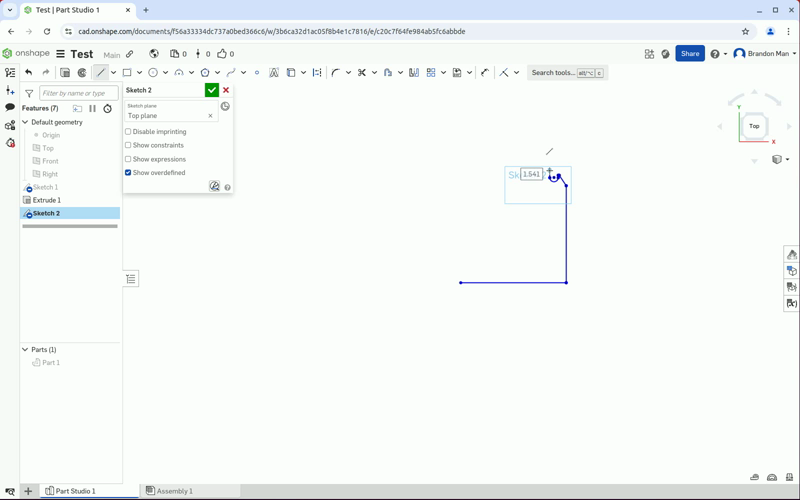
key_down(shift)
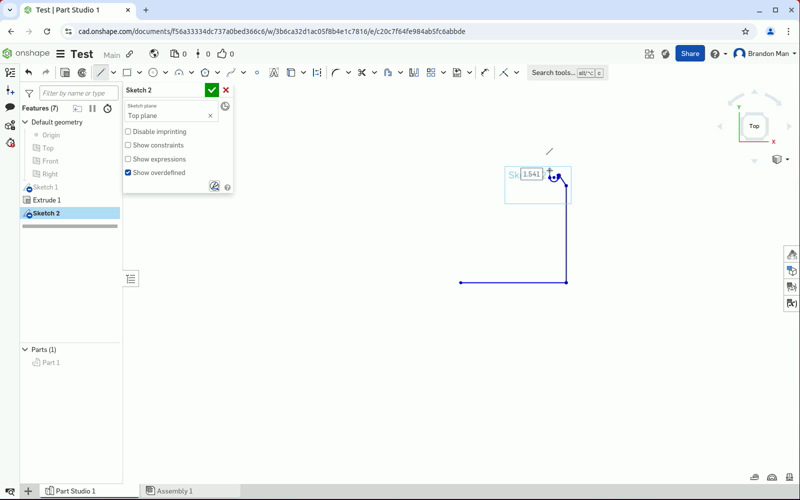
mouse_move(460, 170)
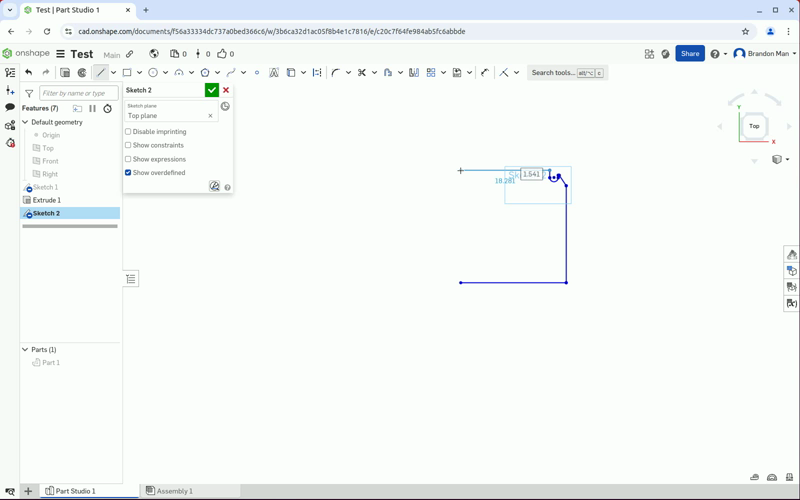
click(460, 170)
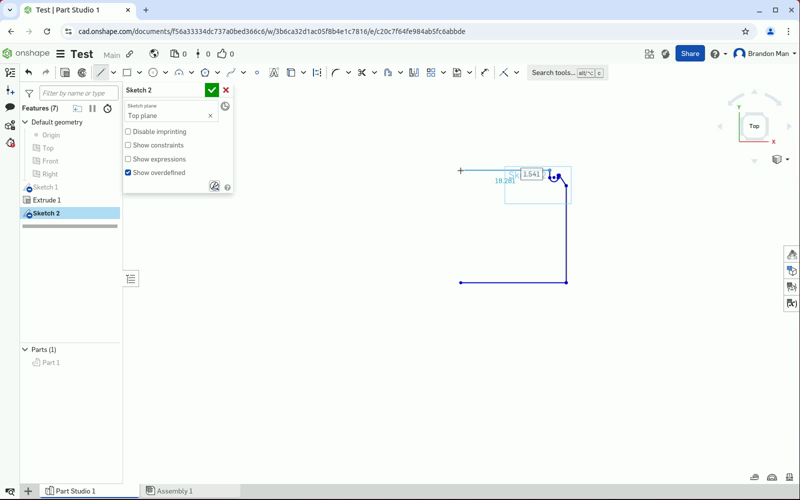
key_up(shift)
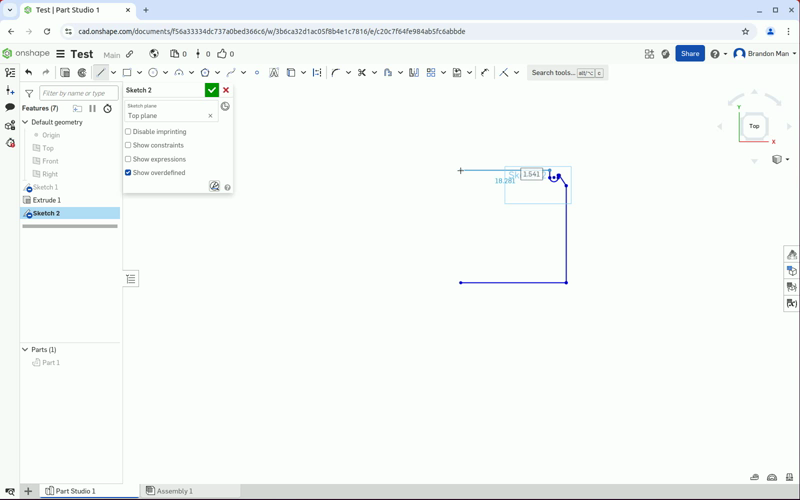
key_down(shift)
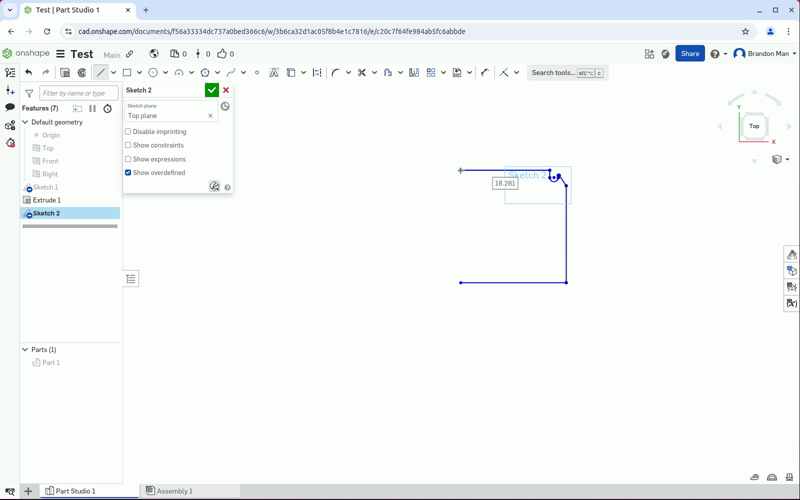
mouse_move(460, 282)
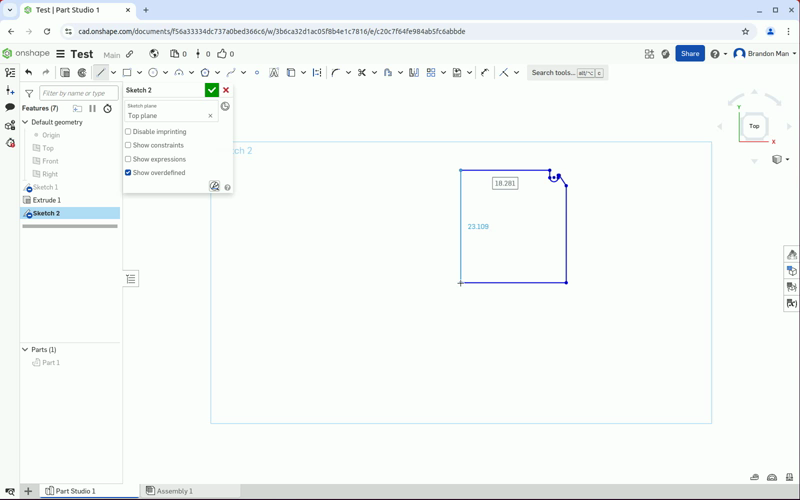
key_up(shift)
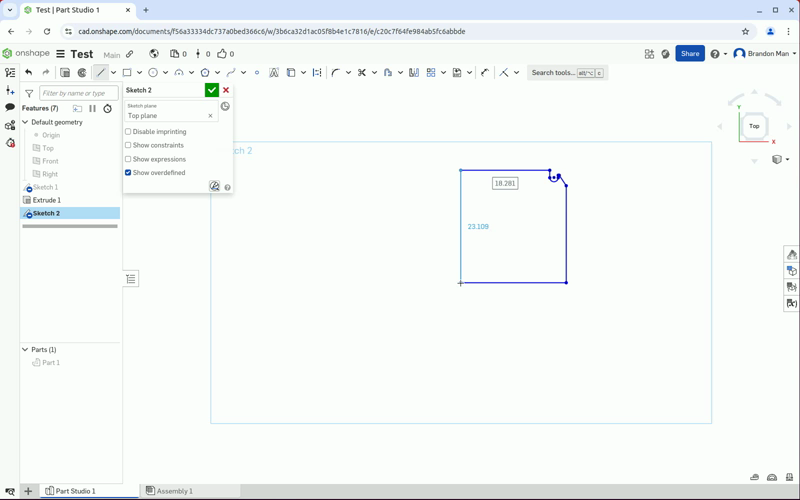
click(460, 282)
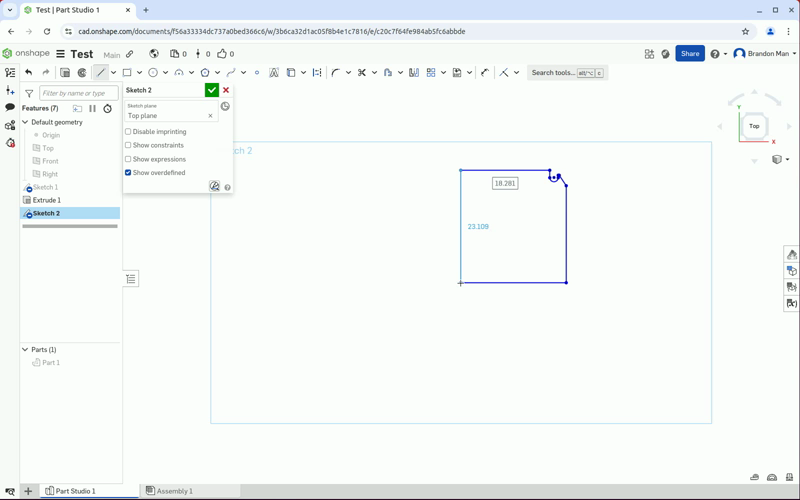
key(esc)
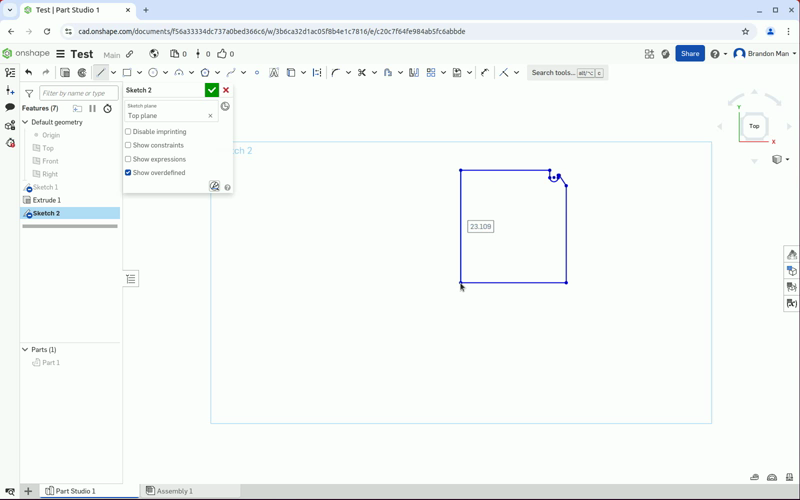
mouse_move(491, 218)
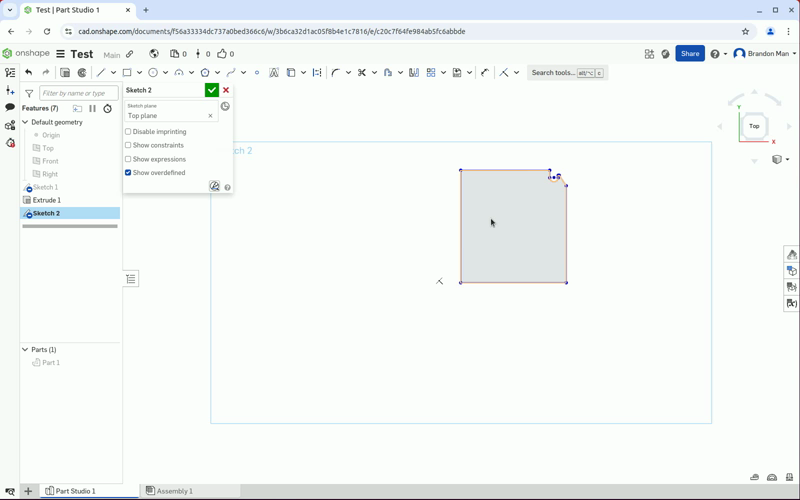
scroll(6)
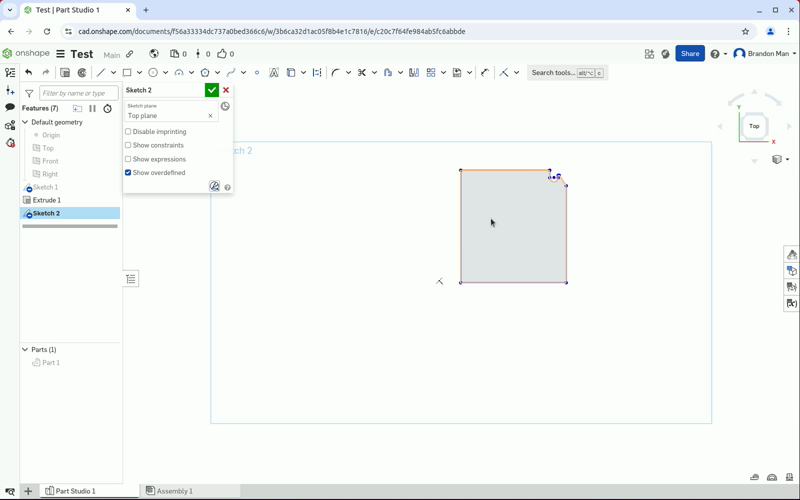
scroll(6)
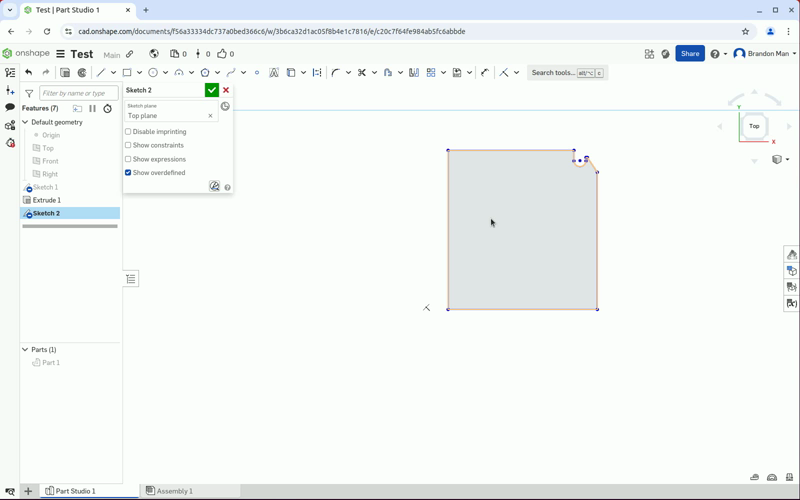
scroll(6)
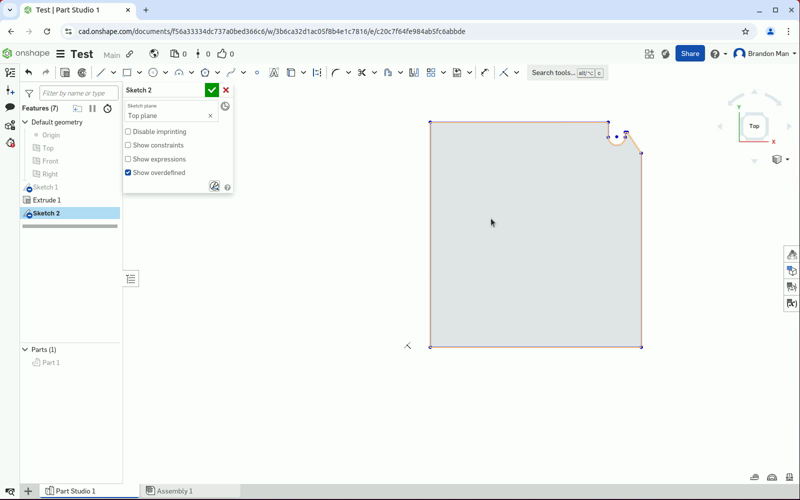
scroll(6)
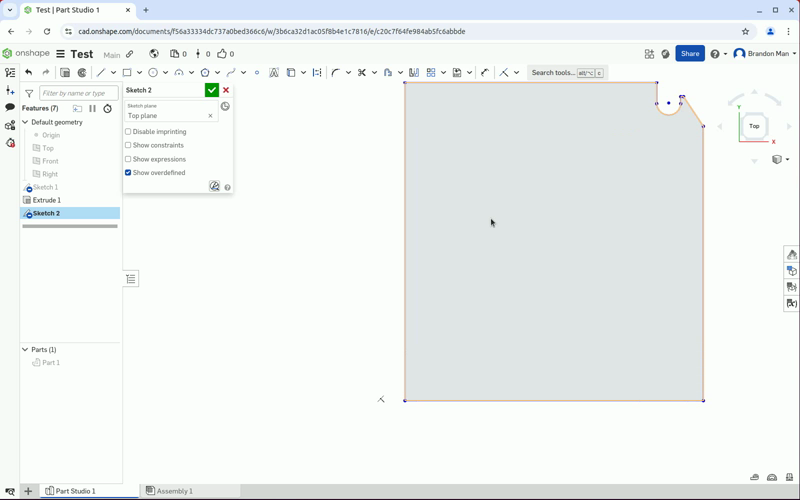
scroll(6)
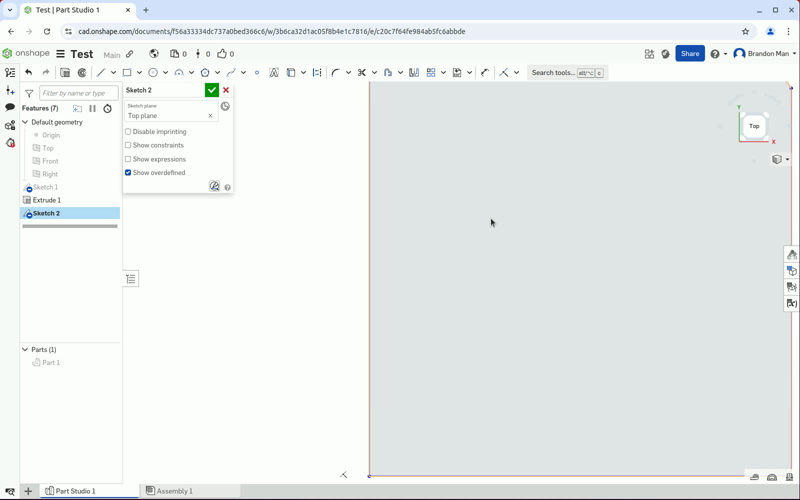
scroll(6)
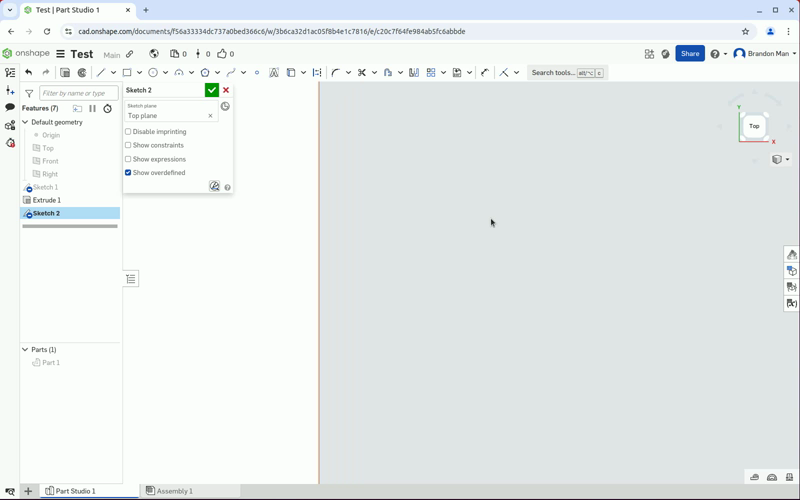
scroll(6)
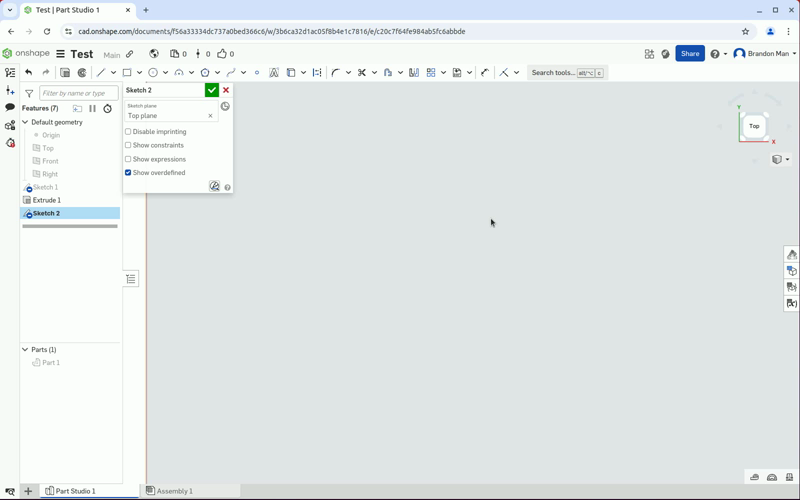
click(491, 218)
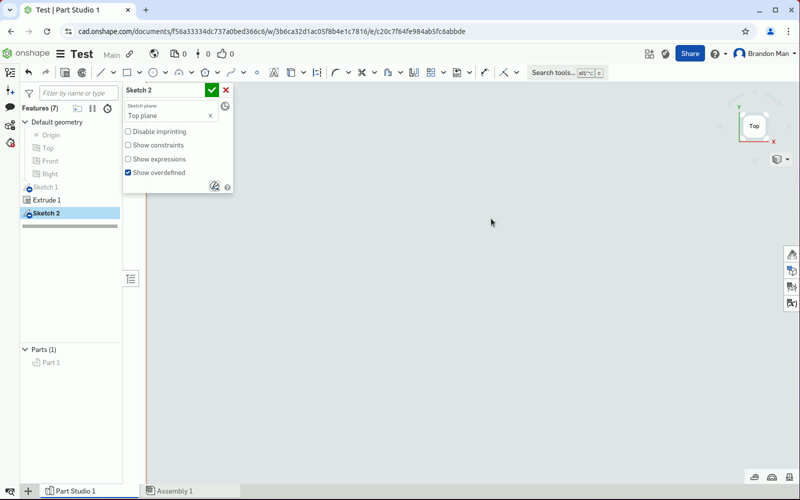
scroll(-6)
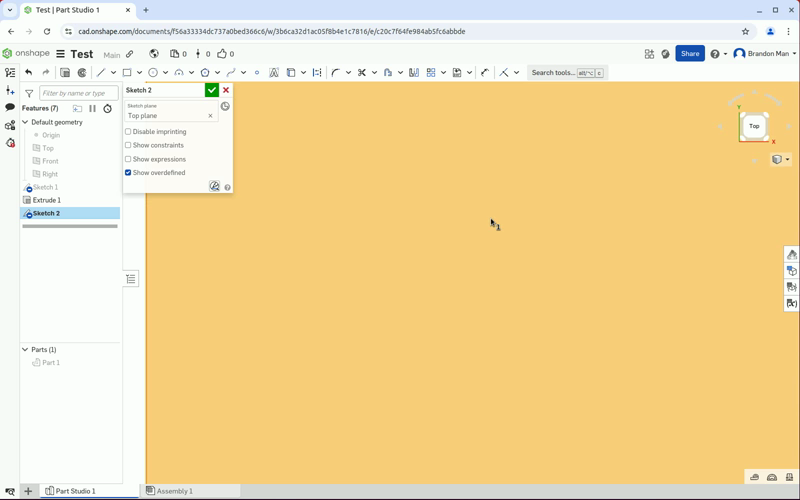
scroll(-6)
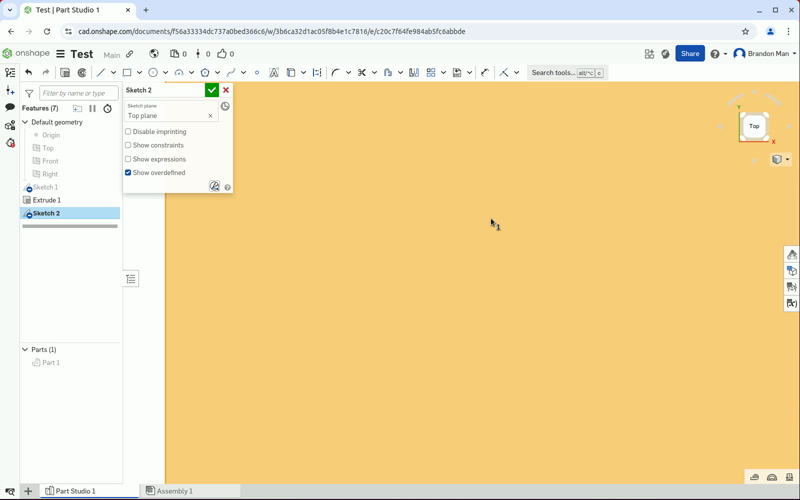
scroll(-6)
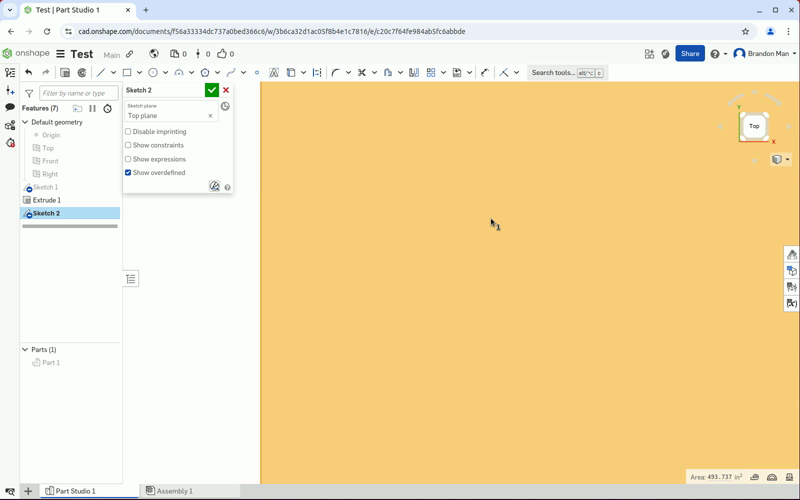
scroll(-6)
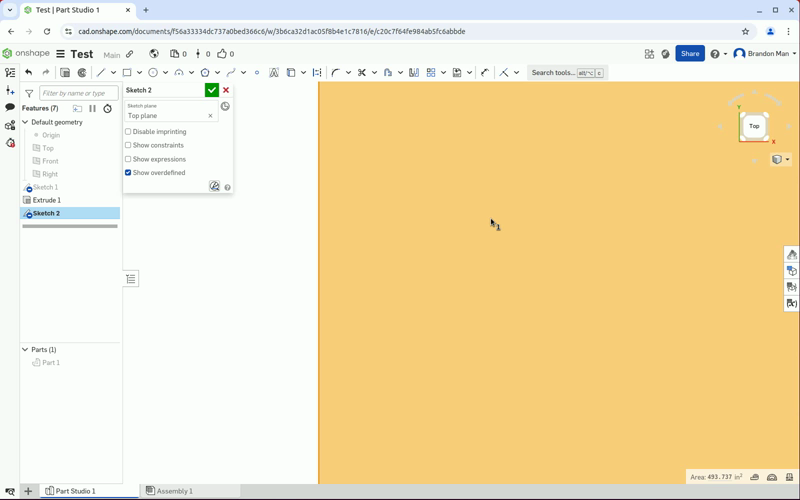
scroll(-6)
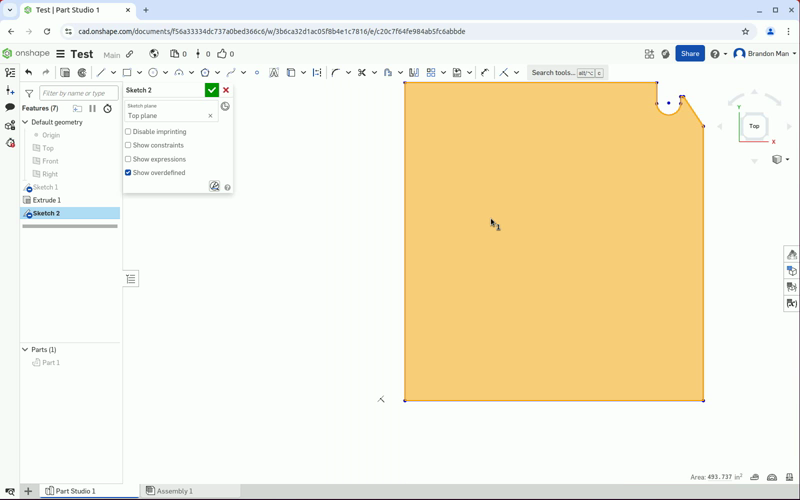
scroll(-6)
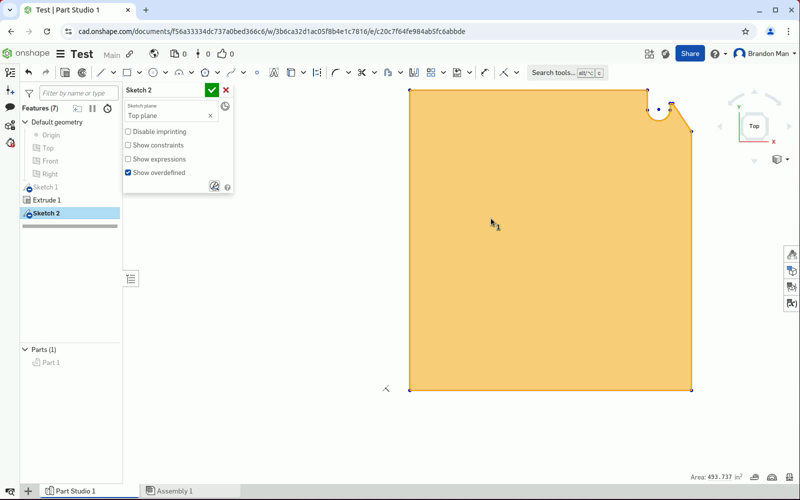
scroll(-6)
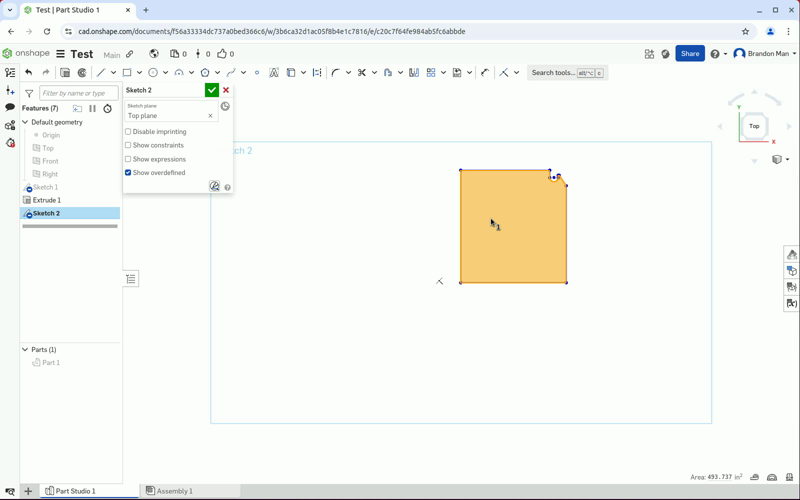
mouse_move(73, 352)
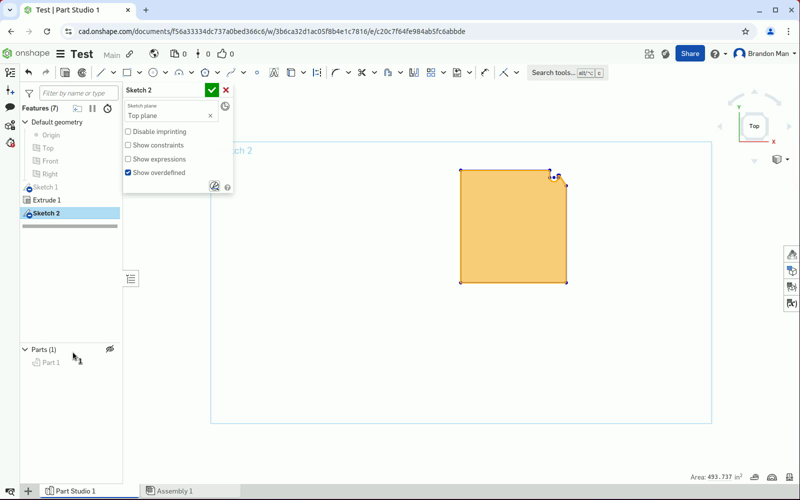
key(shift+y)
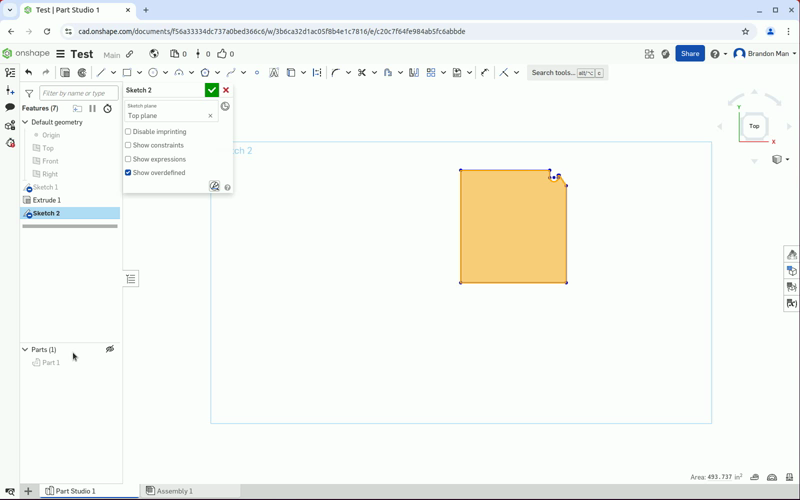
key(shift+e)
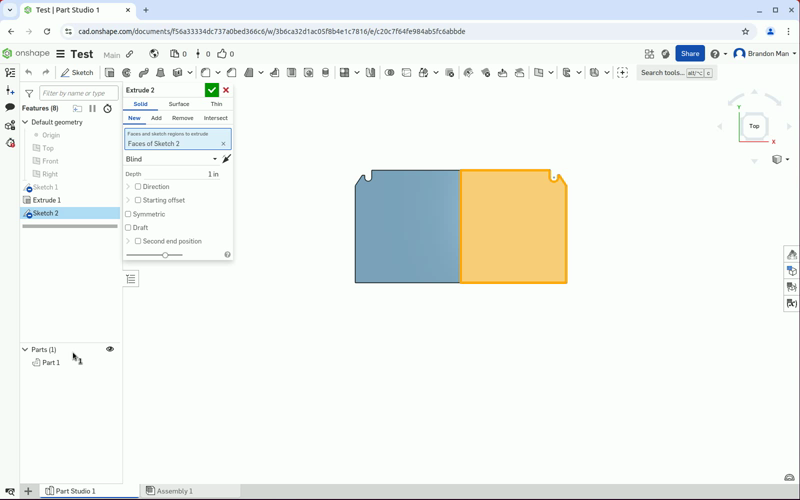
mouse_move(143, 106)
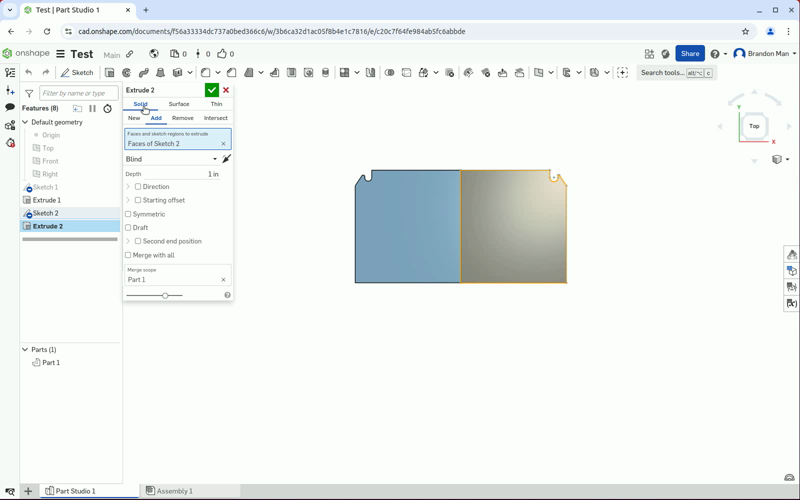
click(143, 106)
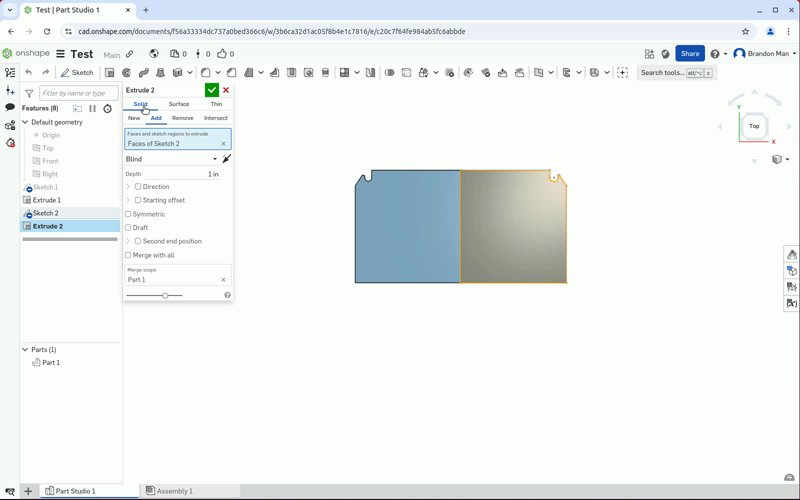
mouse_move(137, 120)
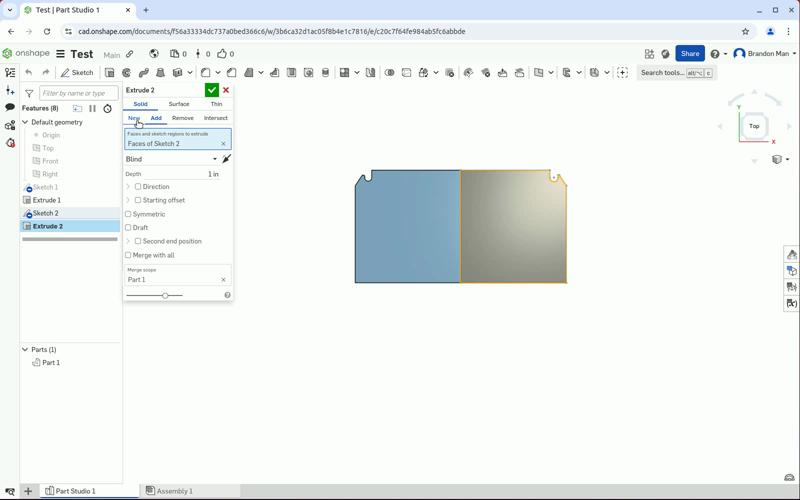
click(137, 120)
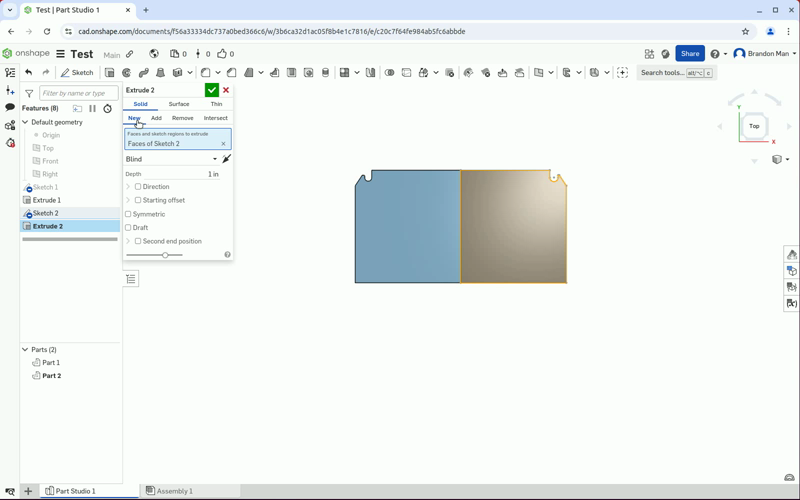
key(tab, 4)
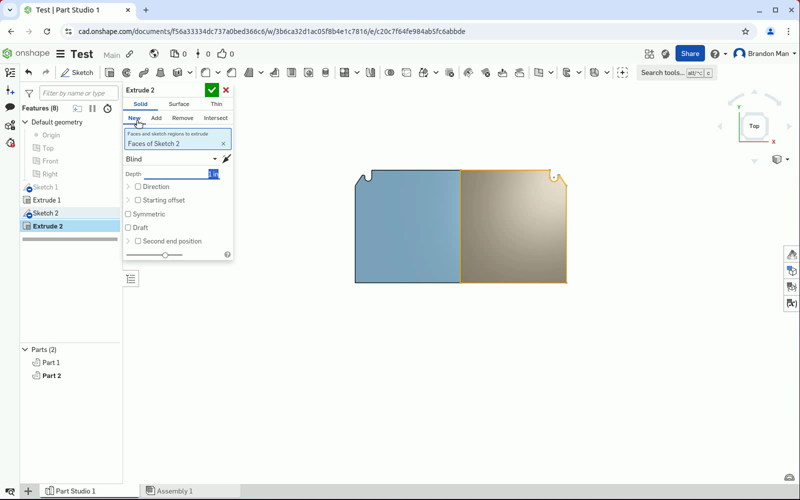
text(0.241)
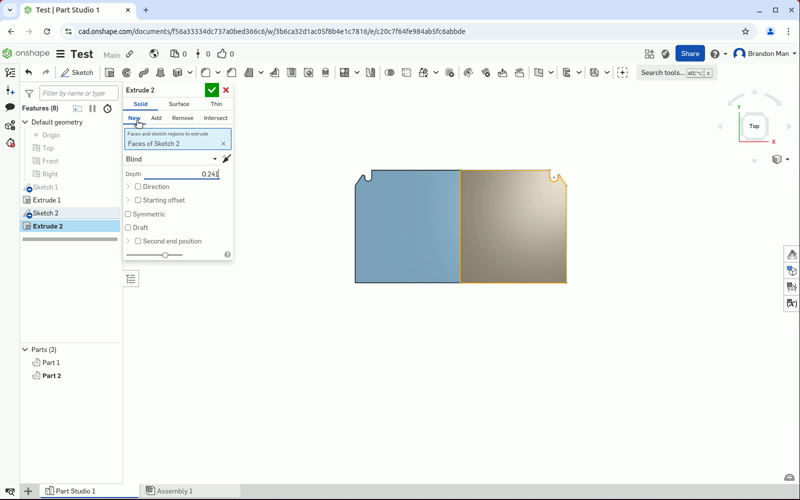
key(enter)
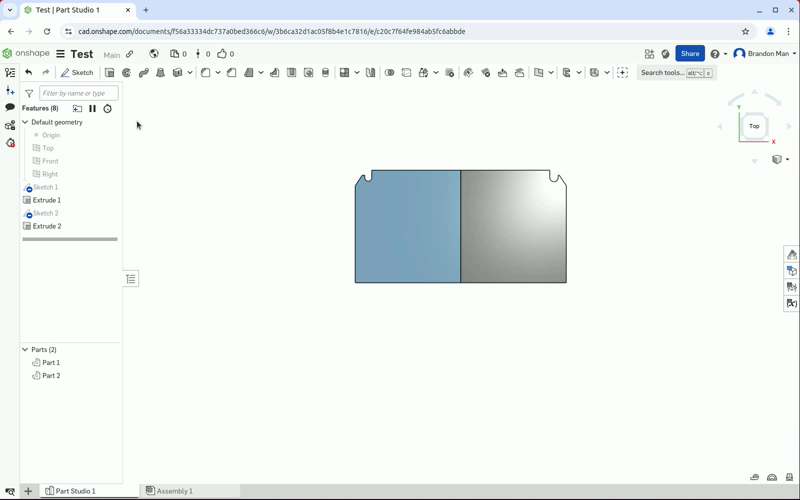
key(shift+h)
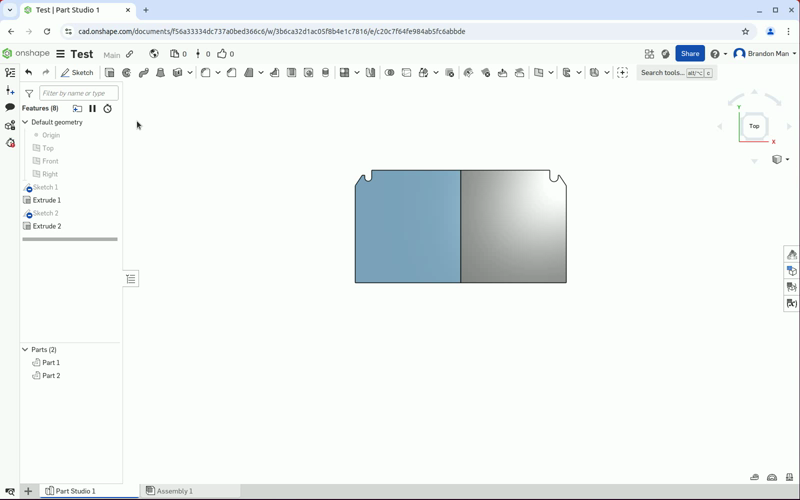
key(shift+h)
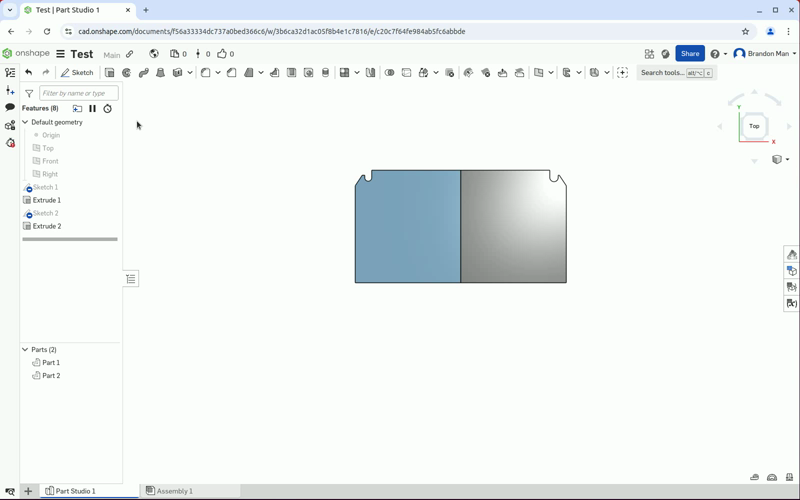
mouse_move(73, 189)
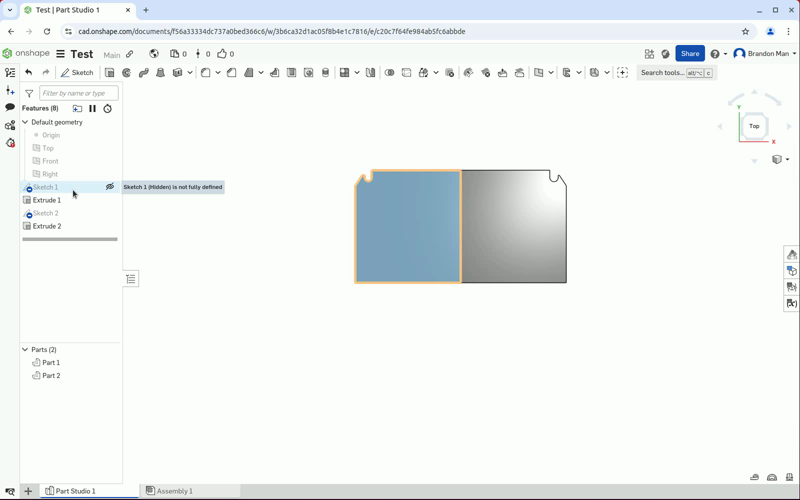
click(73, 189)
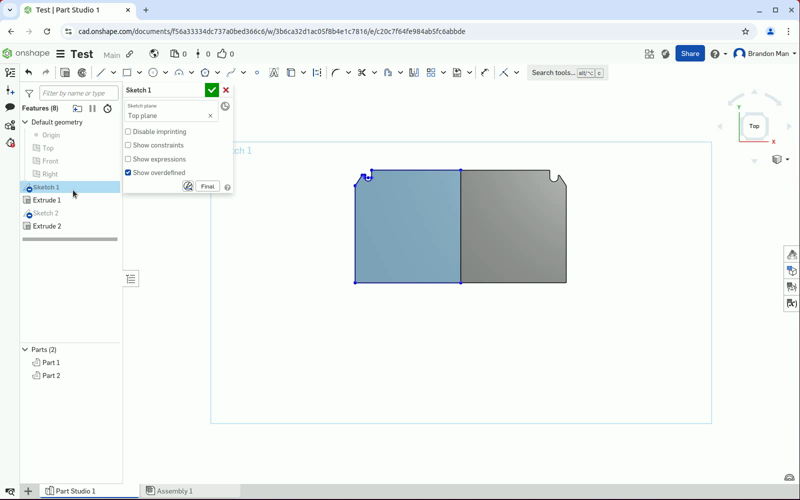
mouse_move(229, 92)
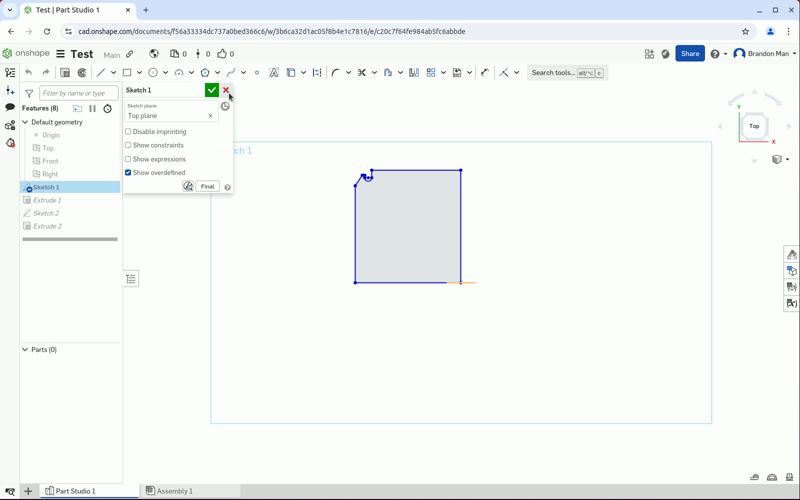
click(229, 92)
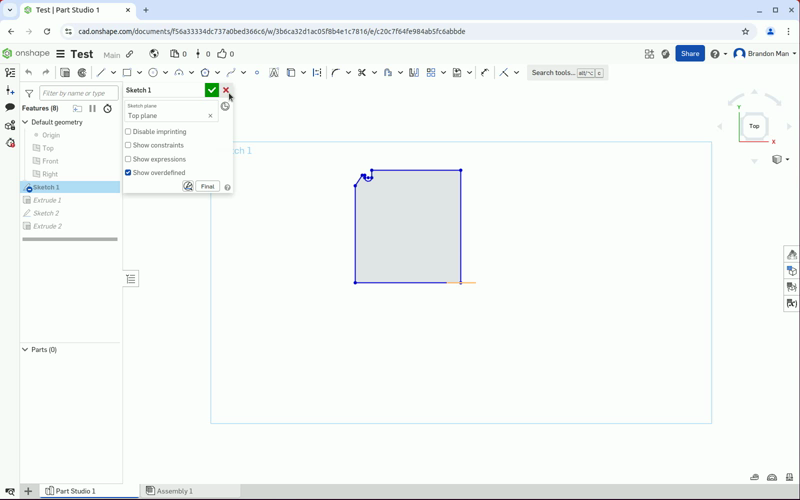
key(shift+s)
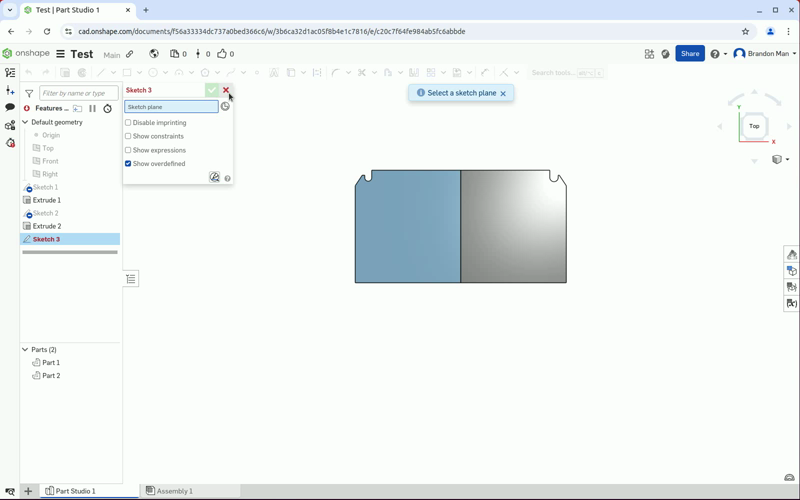
mouse_move(73, 150)
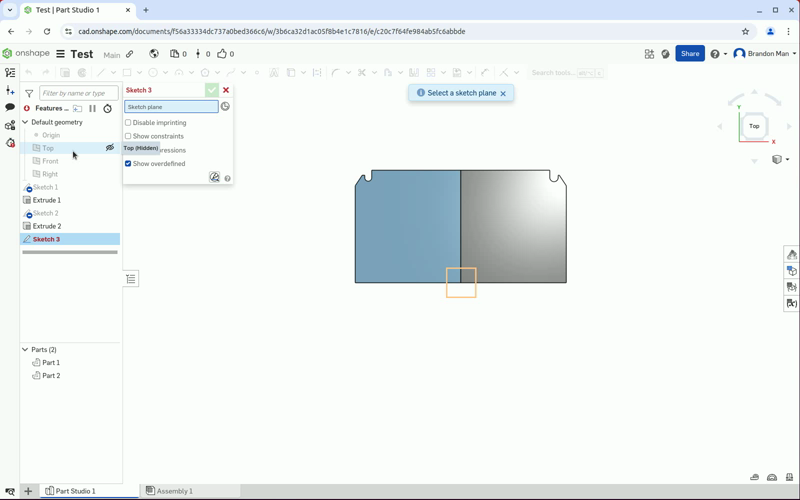
click(73, 150)
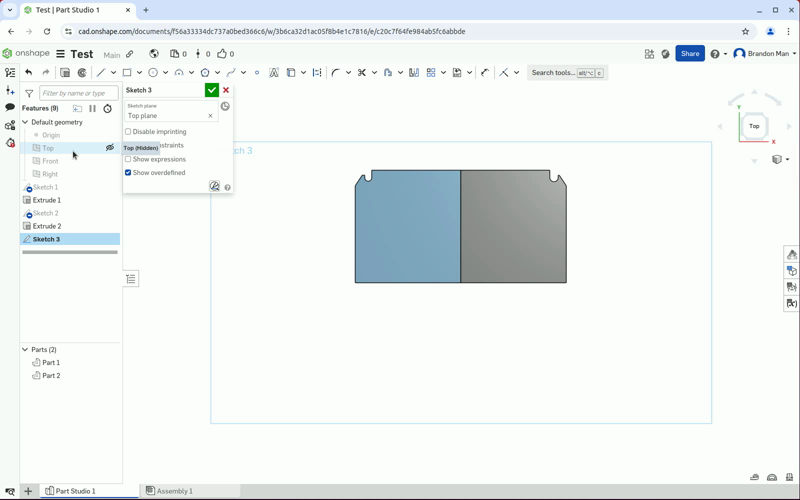
mouse_move(73, 352)
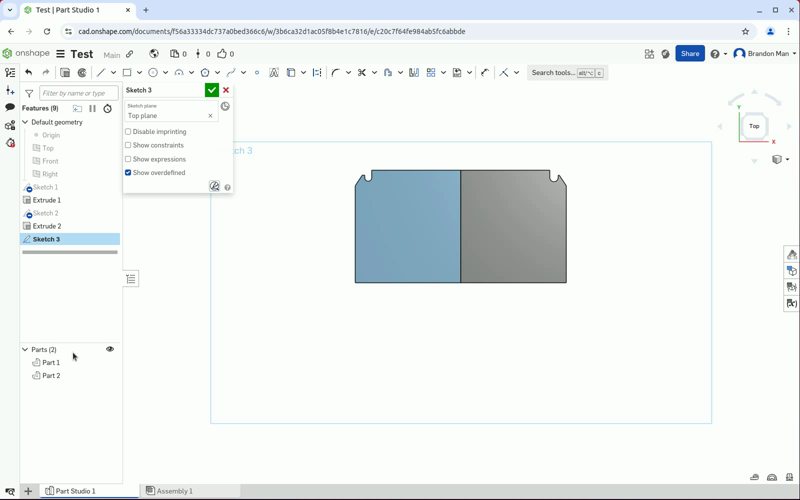
key(y)
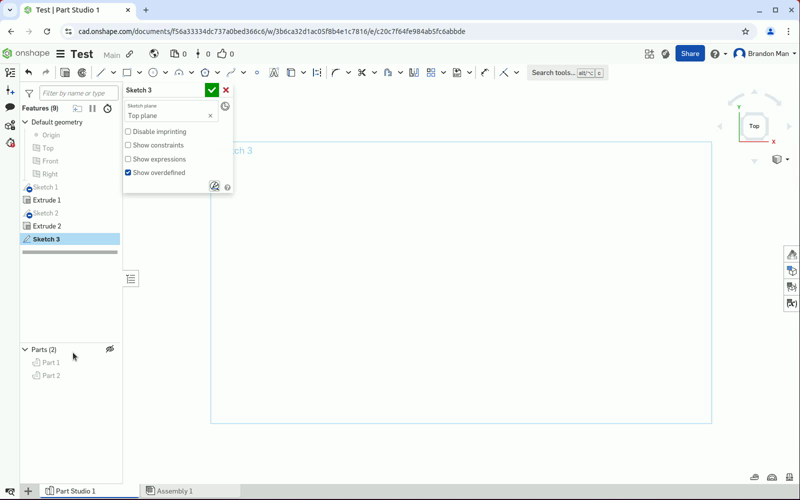
key(l)
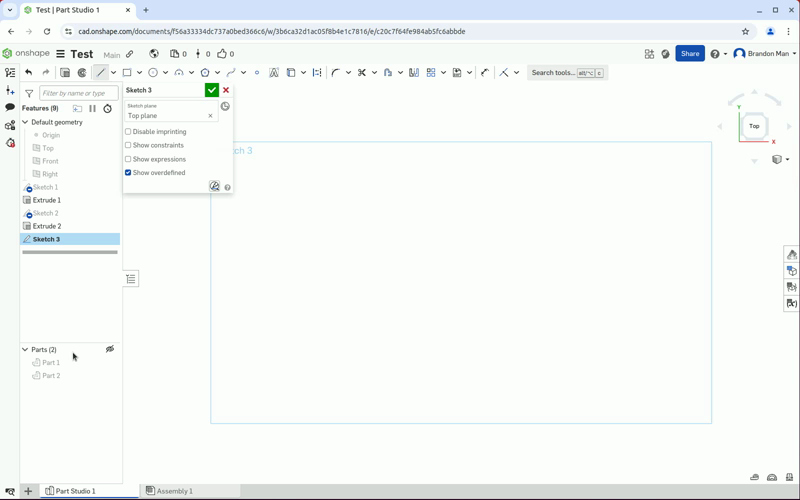
key_down(shift)
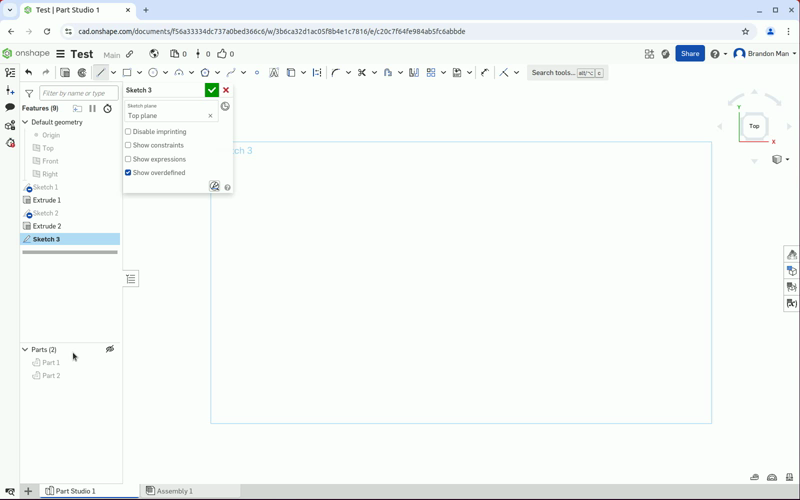
mouse_move(460, 395)
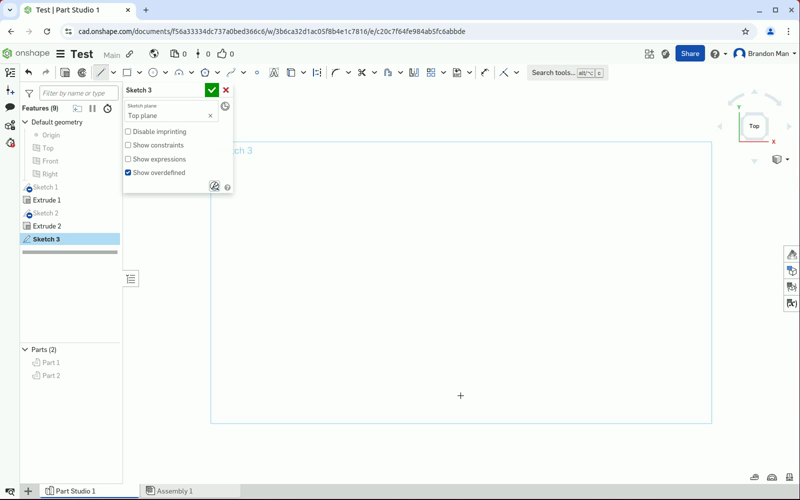
click(460, 395)
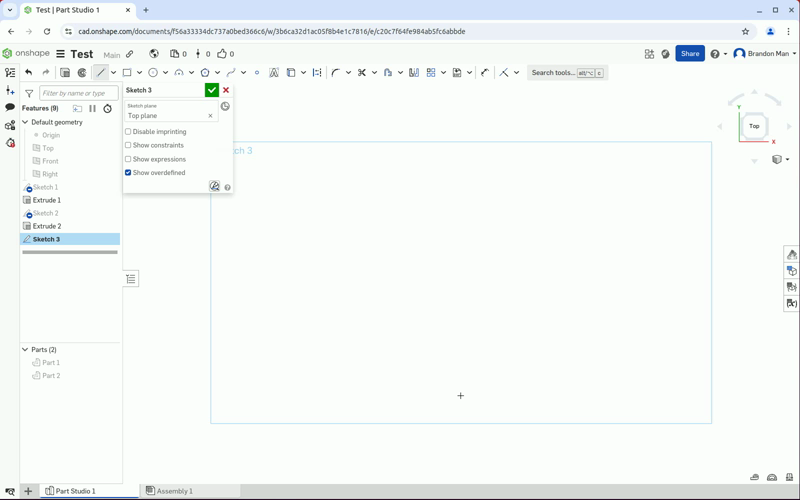
key_up(shift)
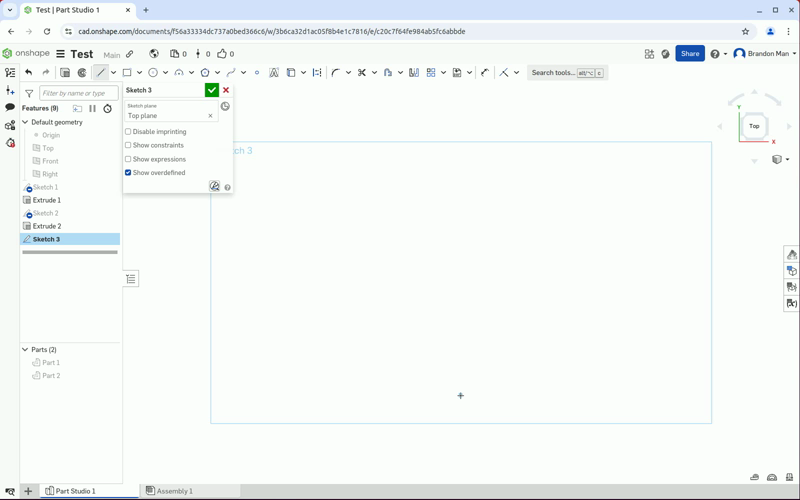
key_down(shift)
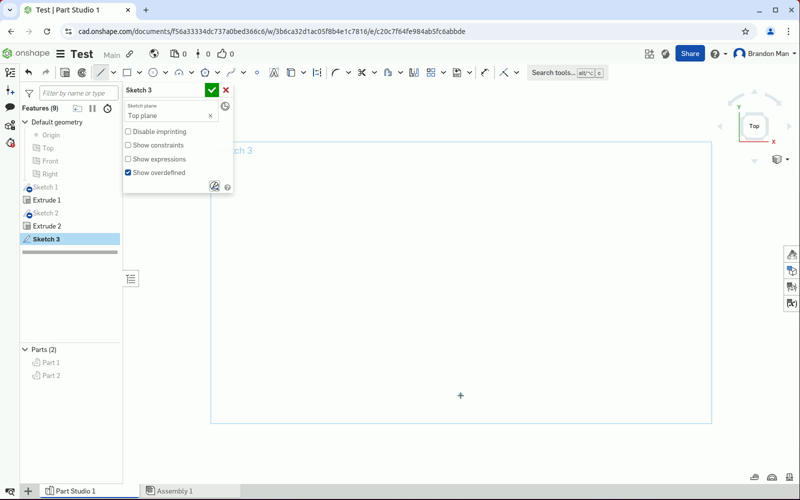
mouse_move(549, 395)
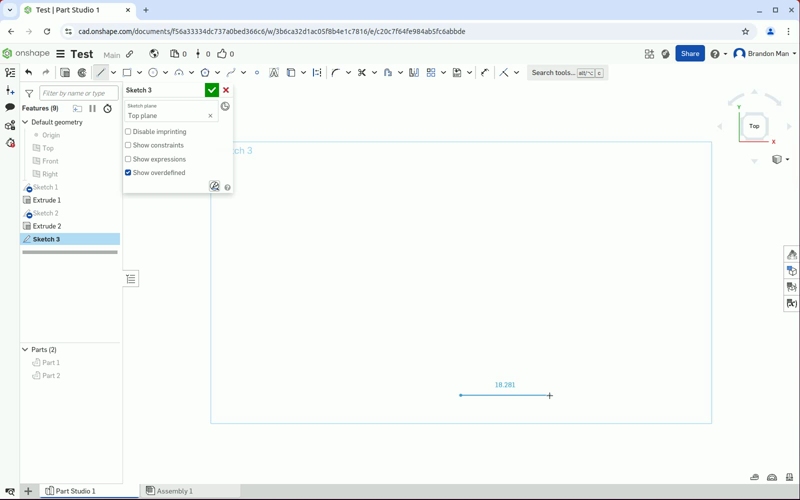
click(549, 395)
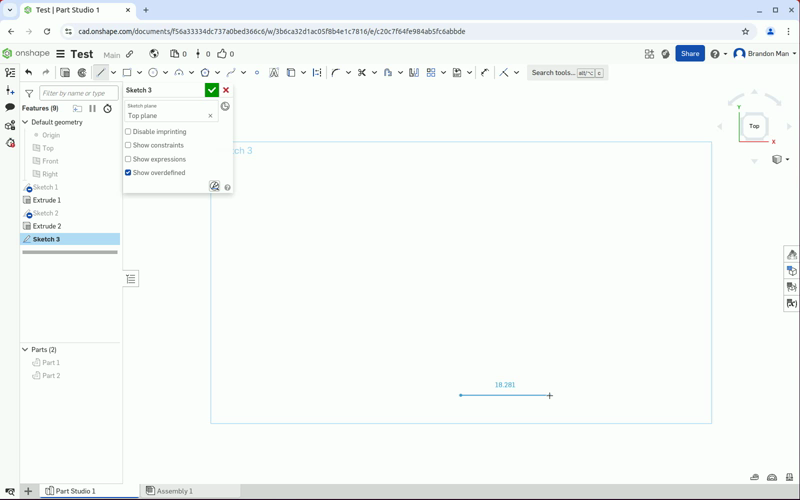
key_up(shift)
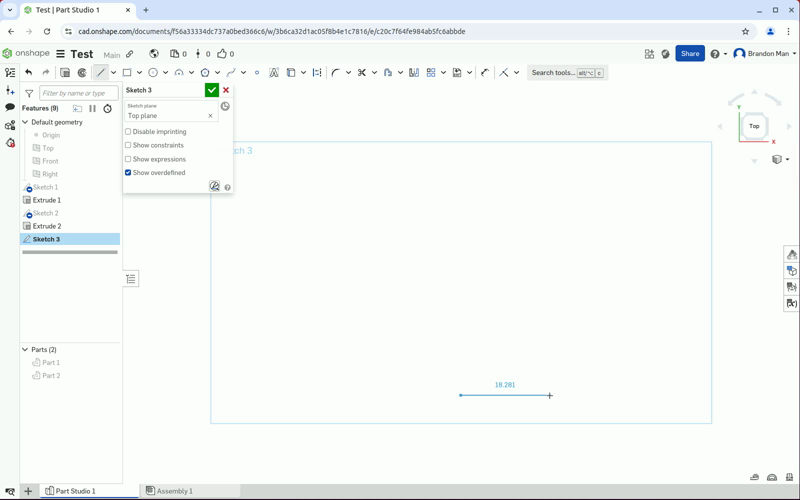
key_down(shift)
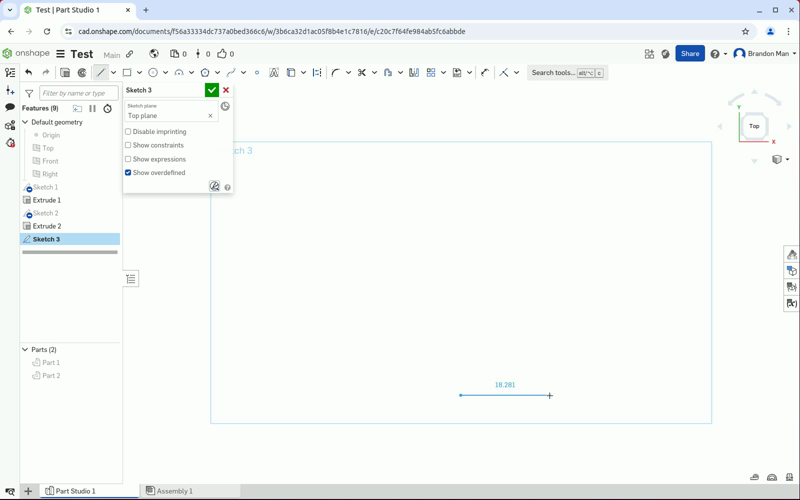
mouse_move(579, 395)
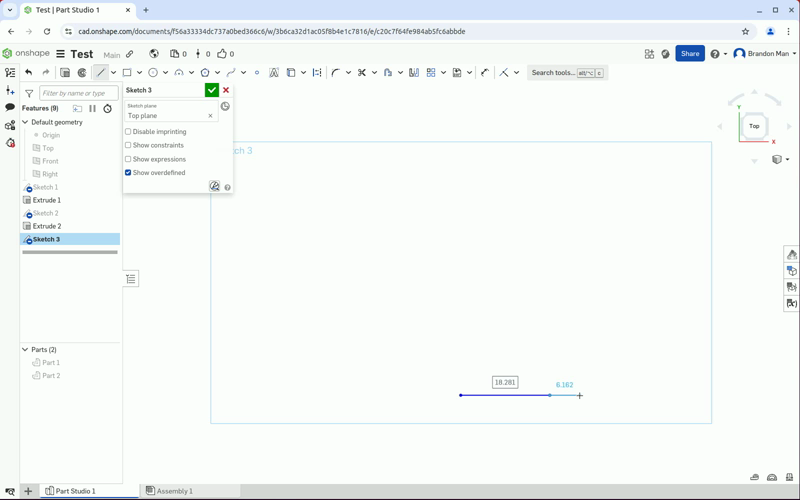
mouse_move(549, 388)
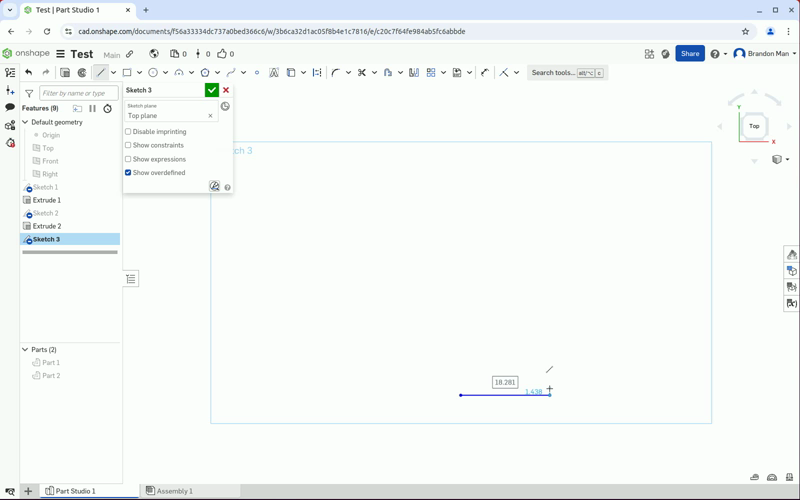
scroll(6)
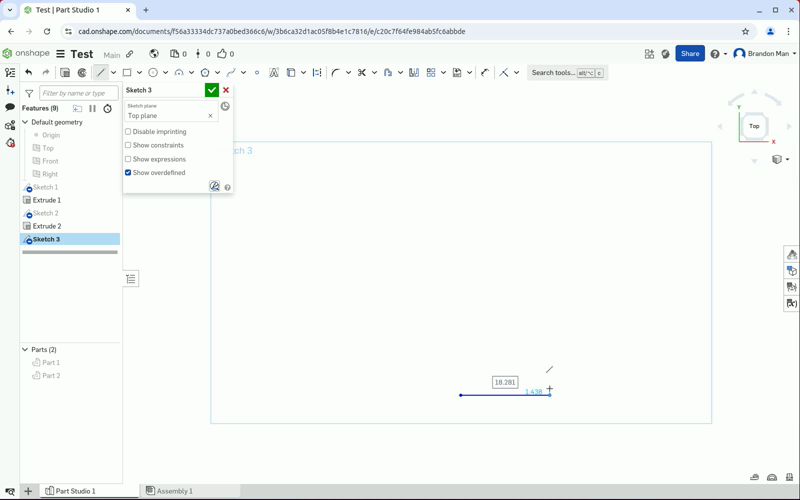
scroll(6)
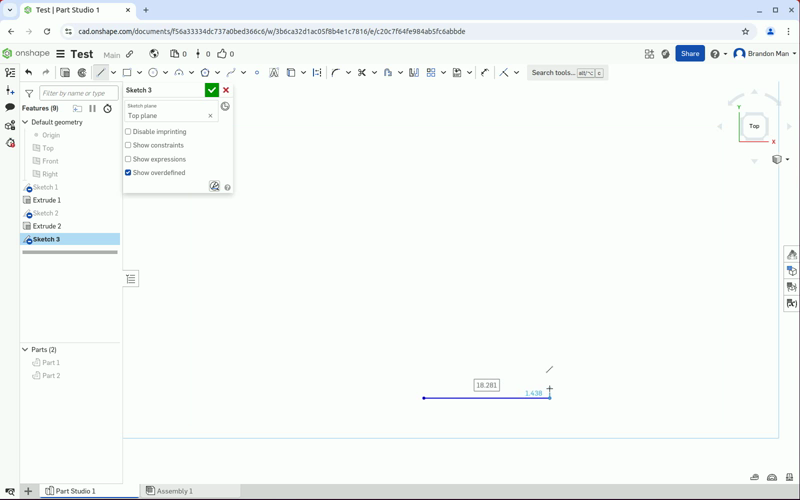
scroll(6)
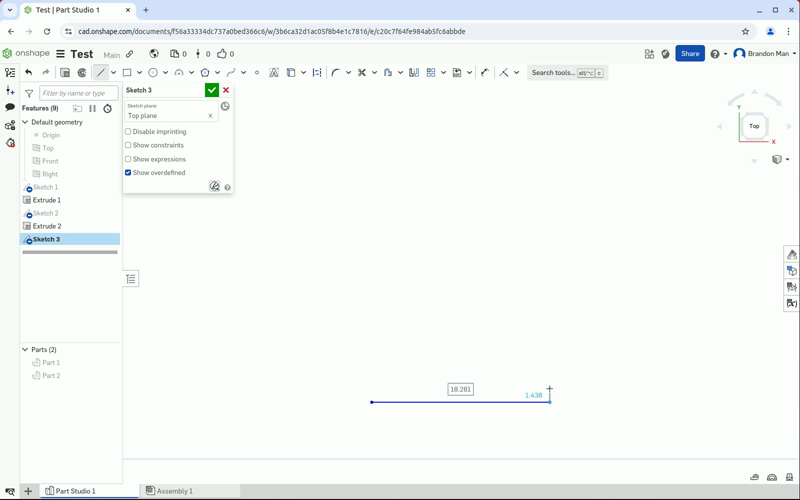
scroll(6)
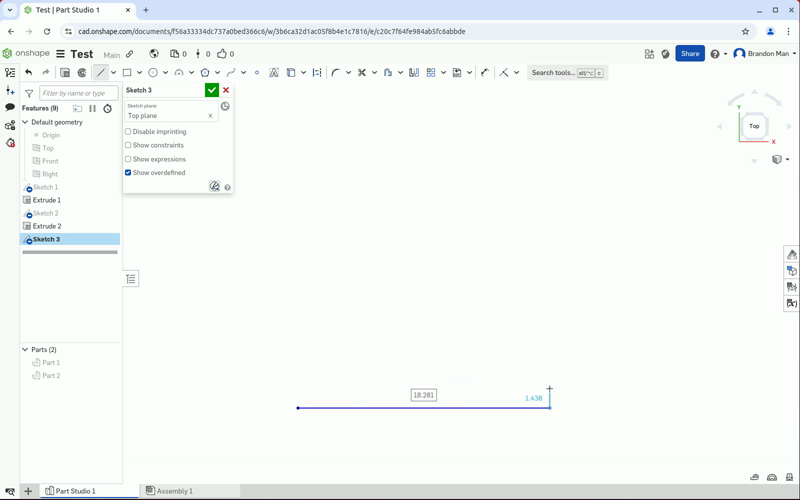
scroll(6)
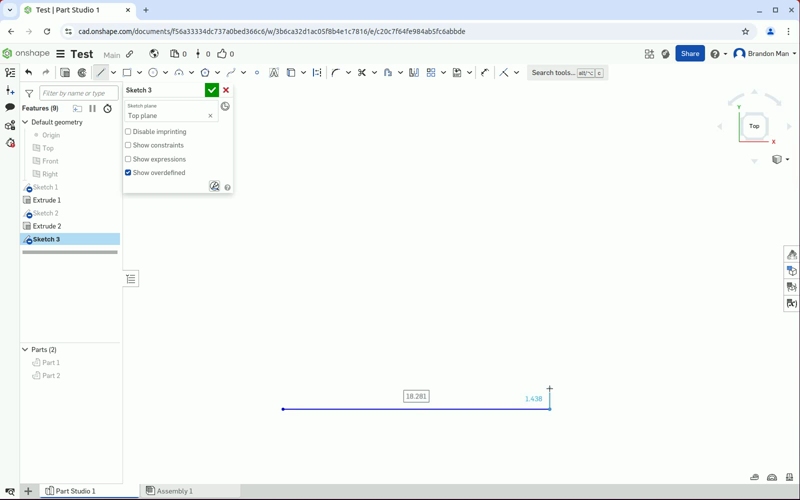
scroll(6)
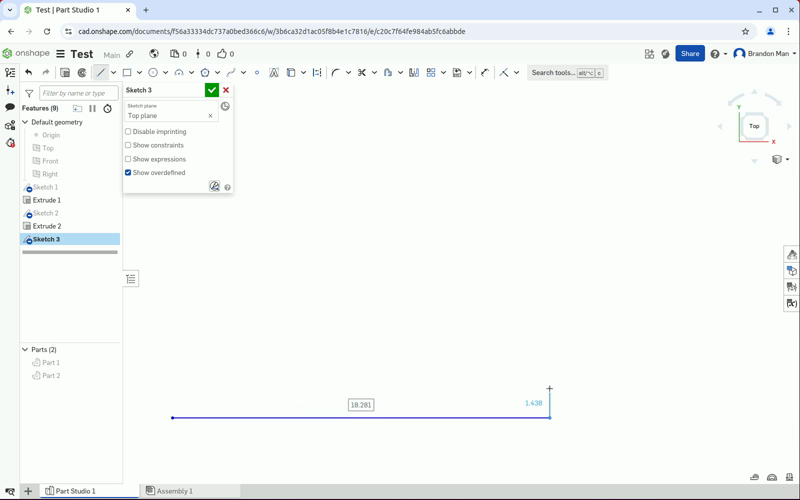
scroll(6)
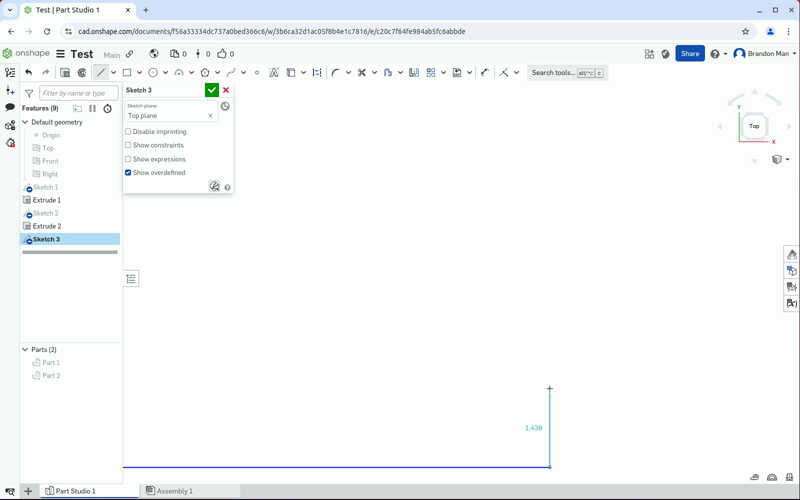
click(549, 388)
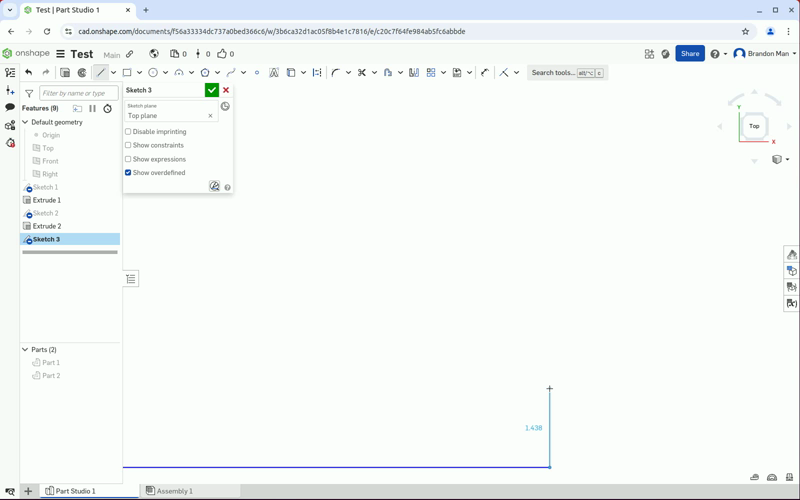
scroll(-6)
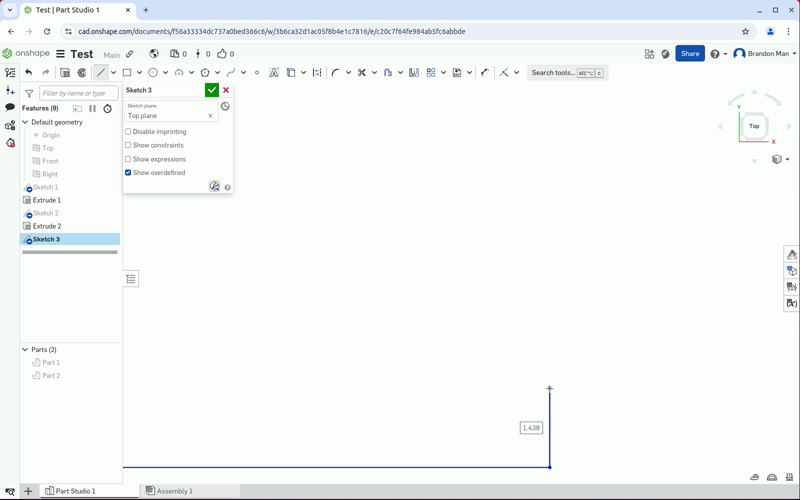
scroll(-6)
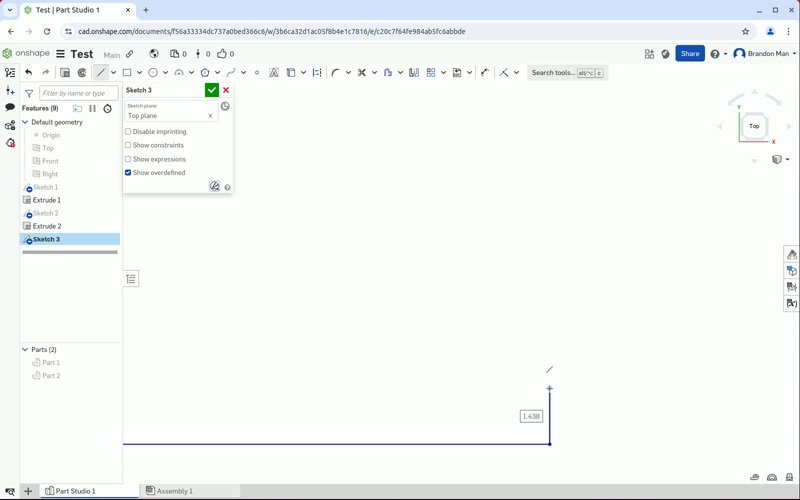
scroll(-6)
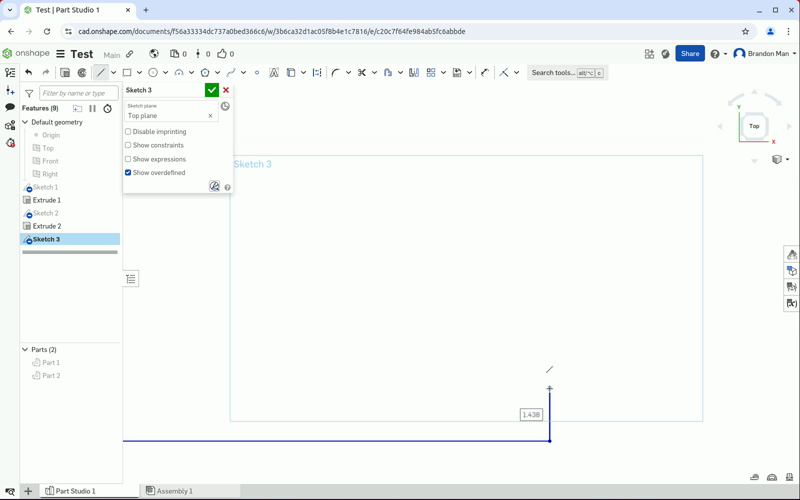
scroll(-6)
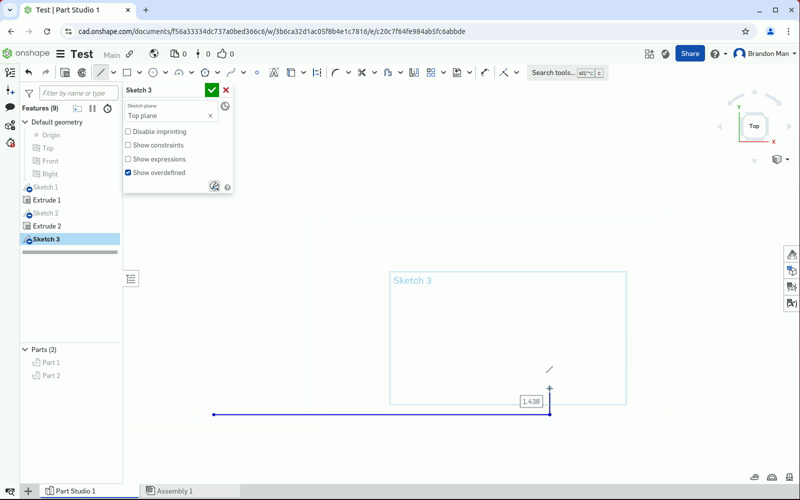
scroll(-6)
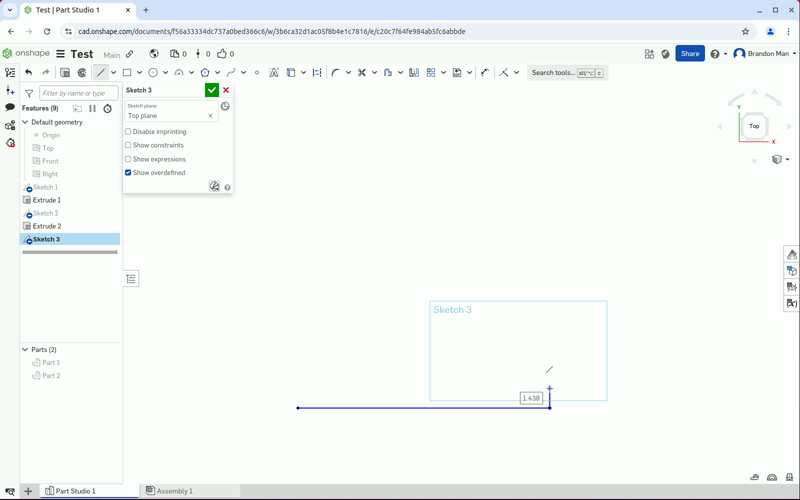
scroll(-6)
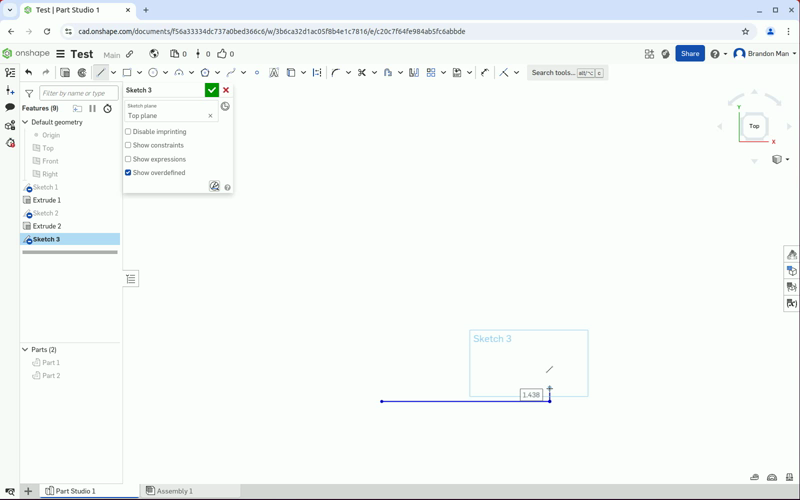
scroll(-6)
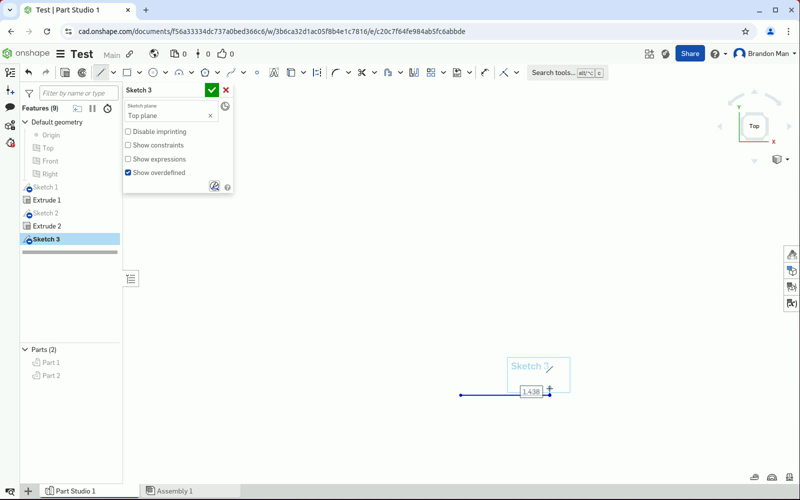
key_up(shift)
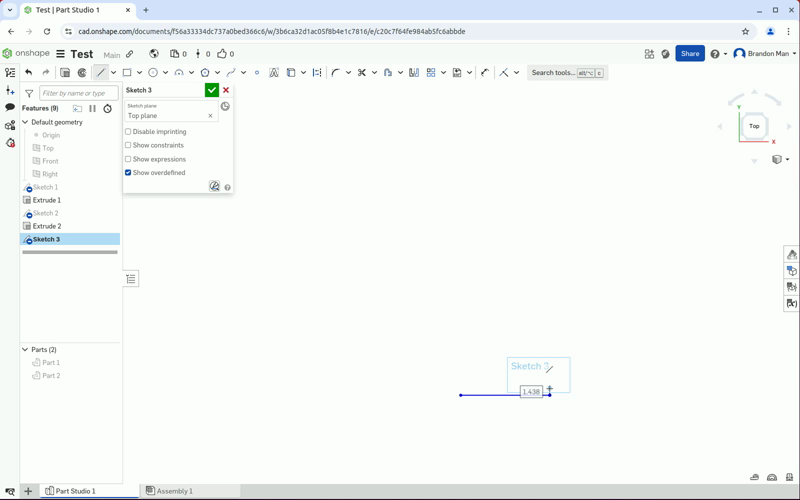
key(esc)
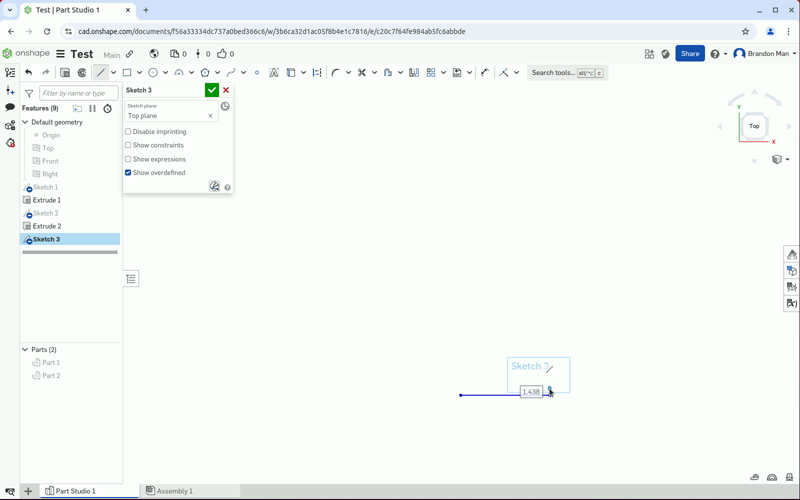
key(a)
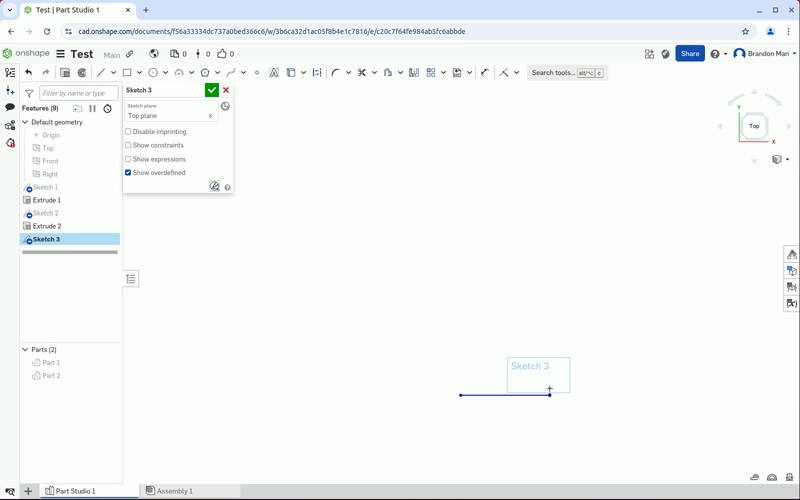
mouse_move(549, 388)
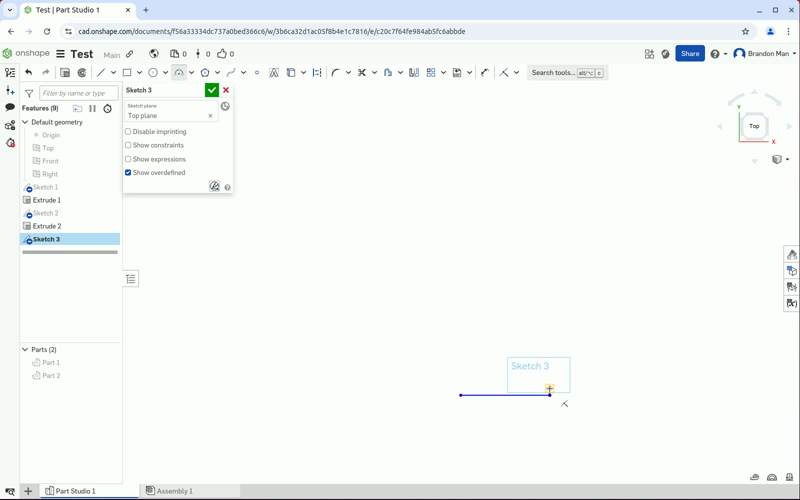
click(549, 388)
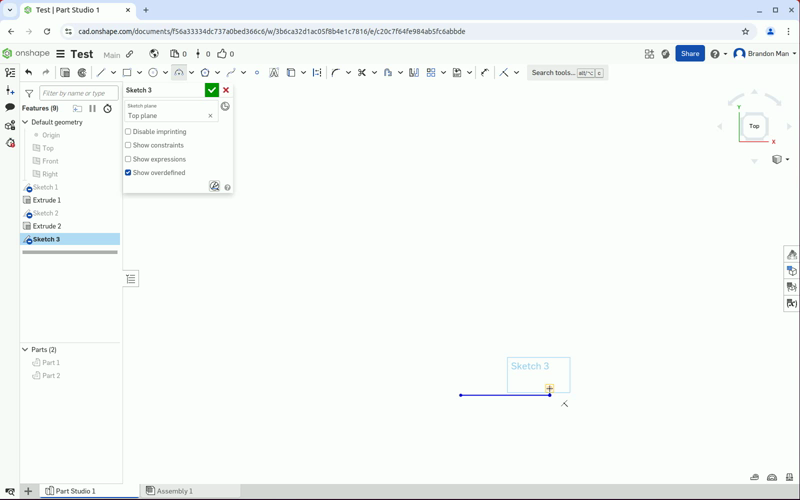
key_down(shift)
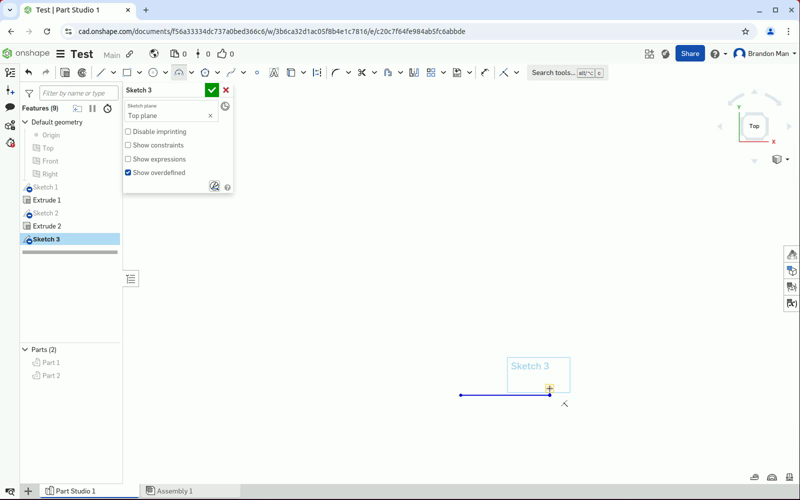
mouse_move(558, 388)
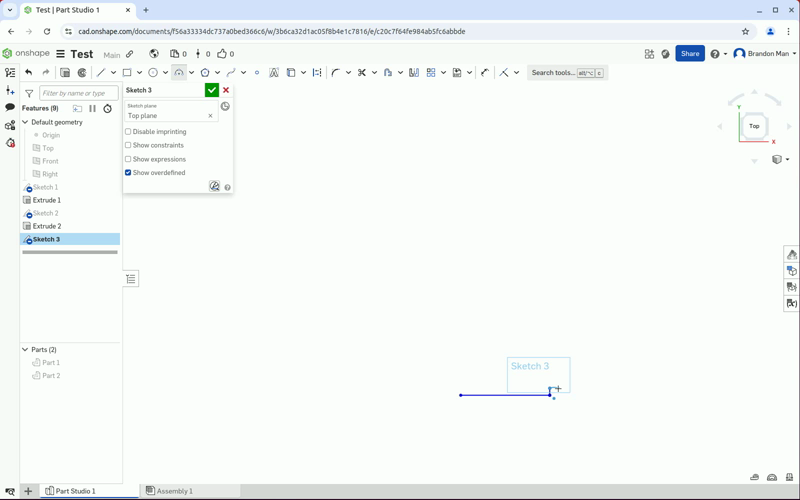
click(558, 388)
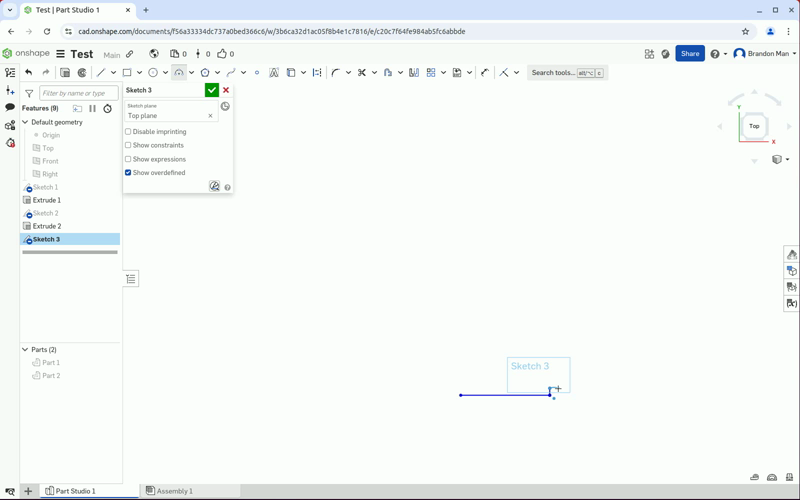
mouse_move(553, 384)
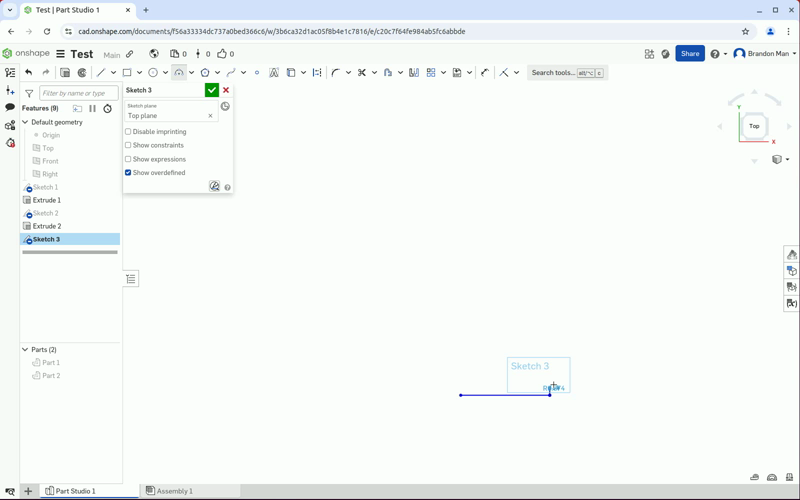
click(553, 384)
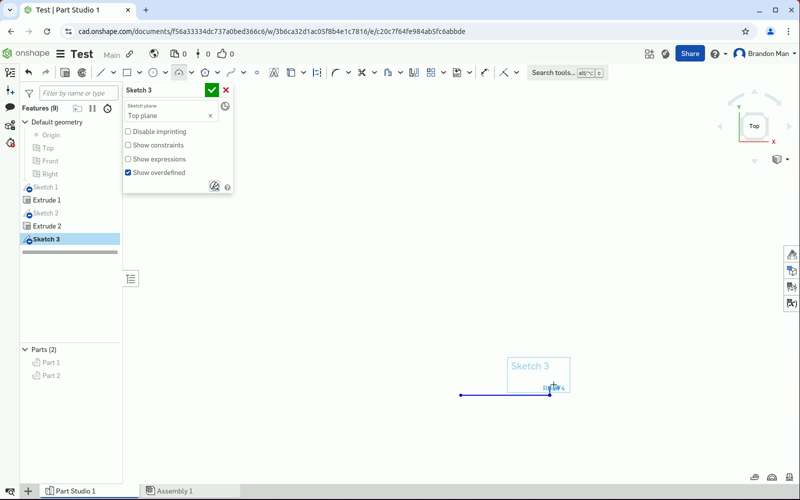
key_up(shift)
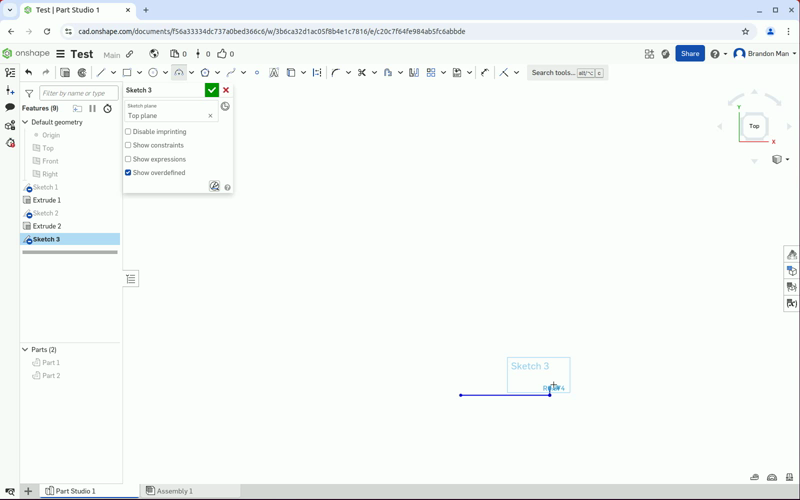
key(esc)
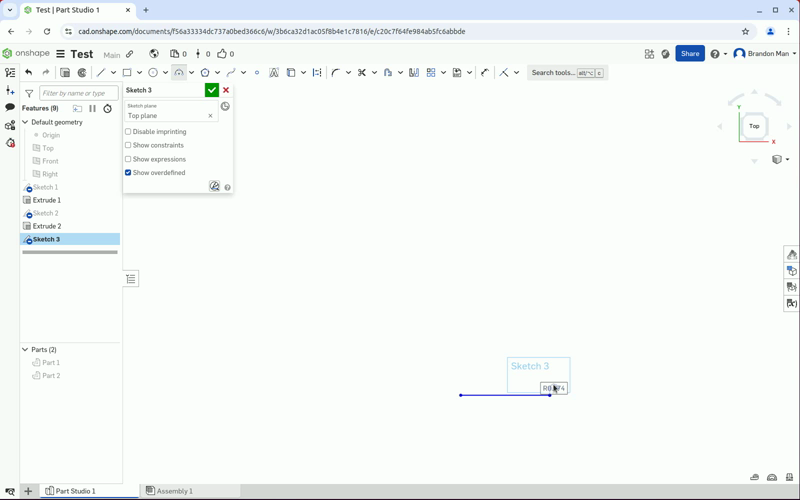
key(l)
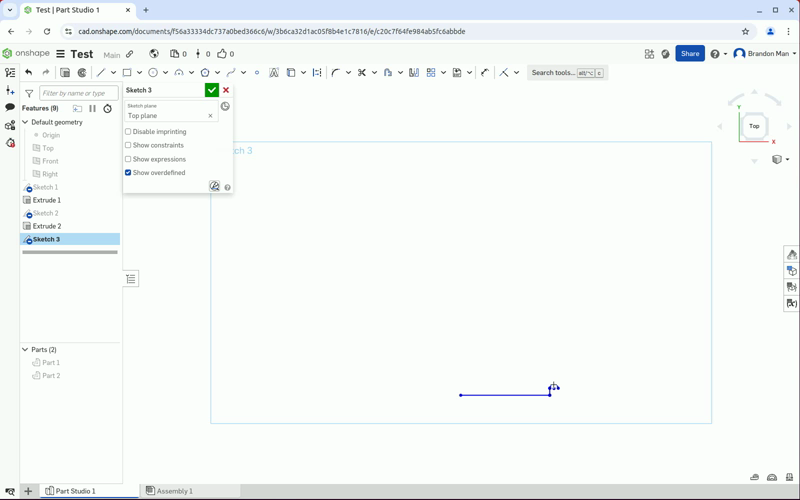
mouse_move(558, 388)
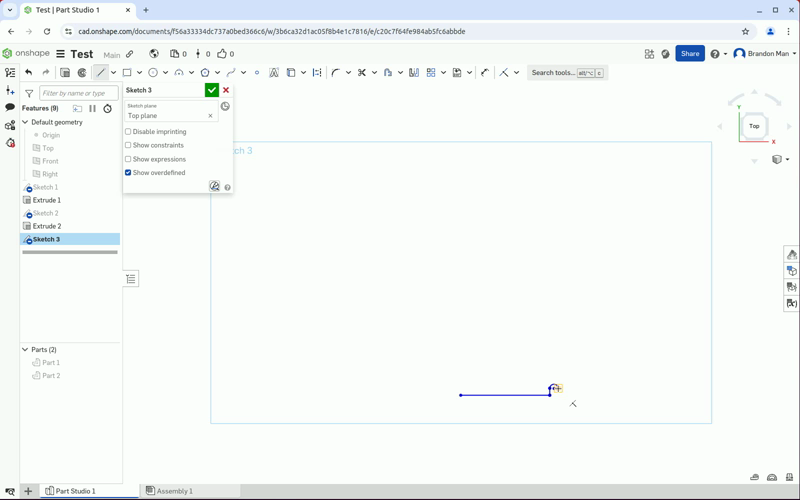
scroll(6)
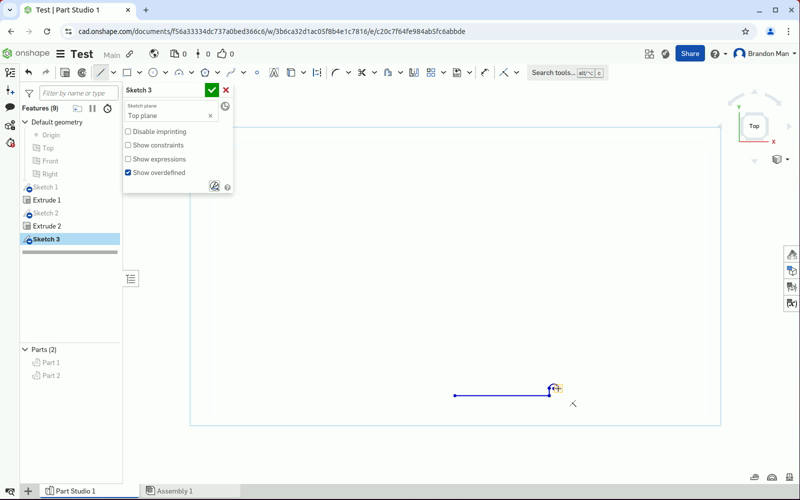
scroll(6)
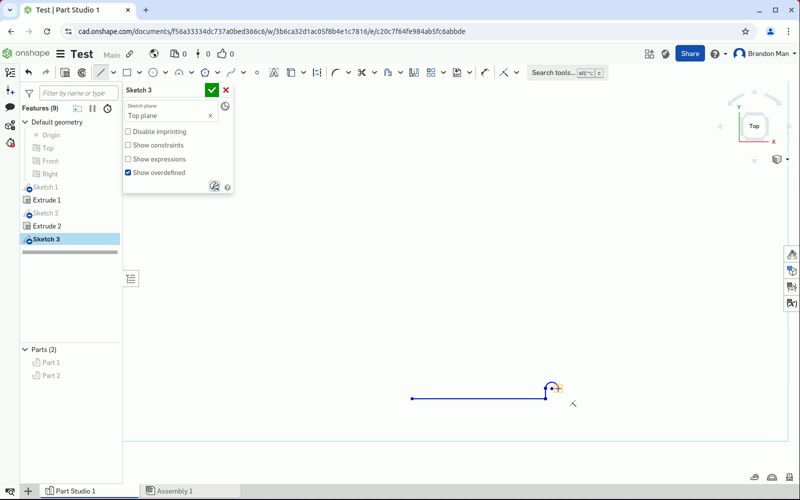
scroll(6)
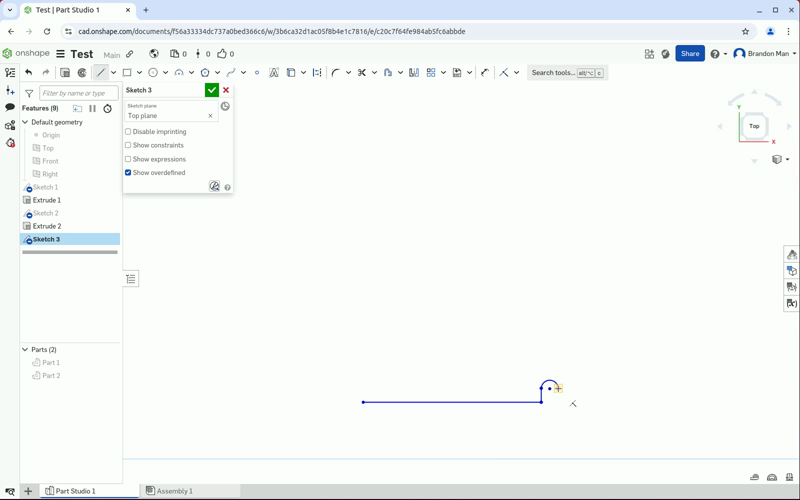
scroll(6)
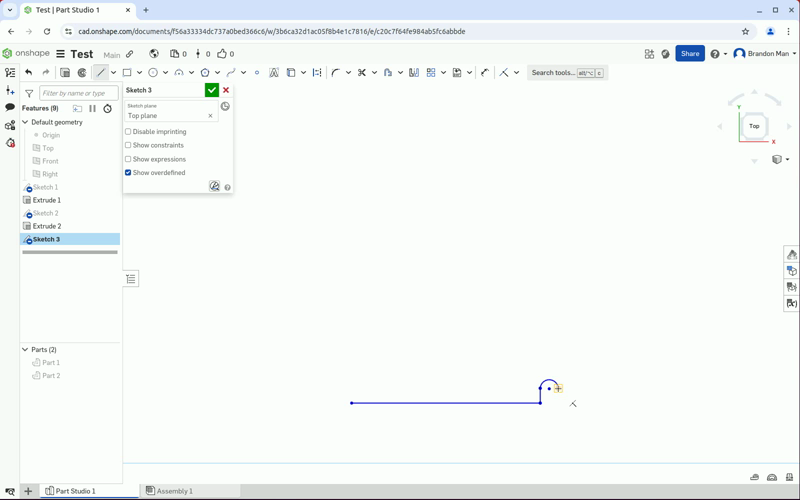
scroll(6)
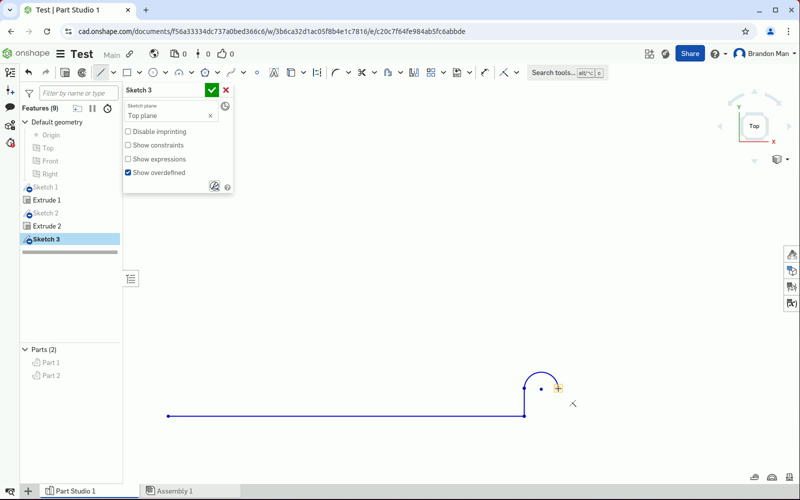
scroll(6)
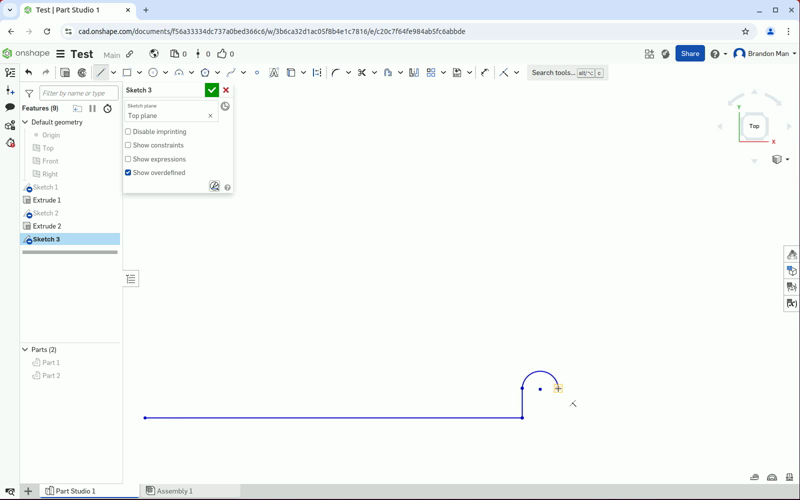
scroll(6)
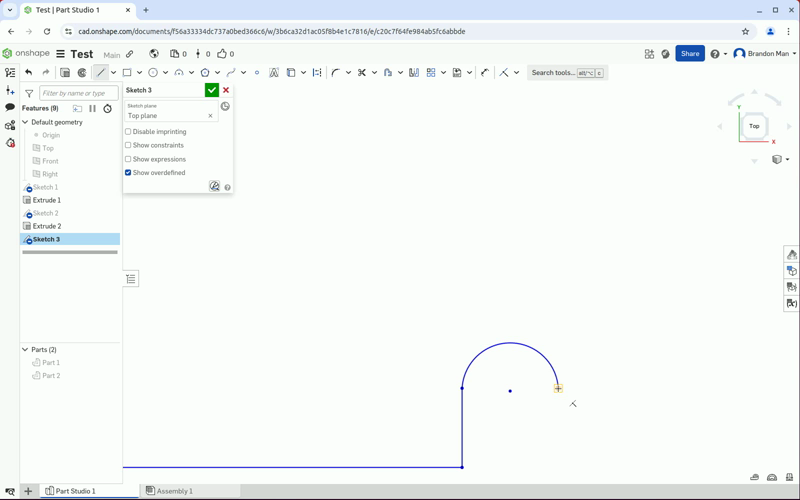
click(558, 388)
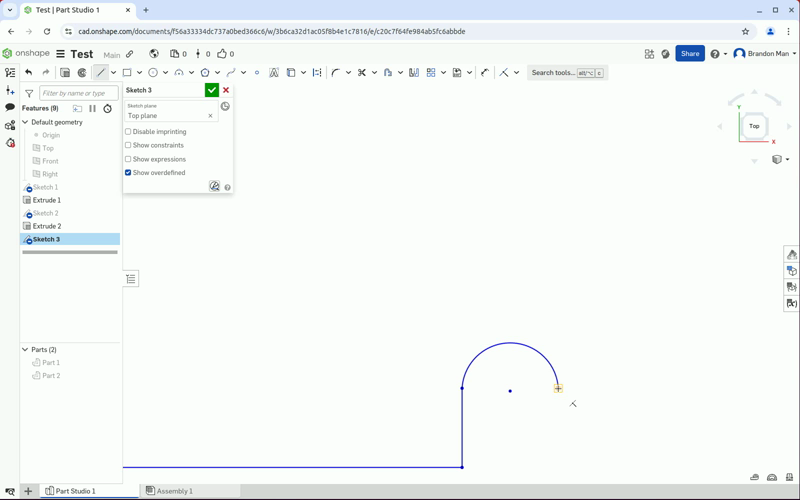
scroll(-6)
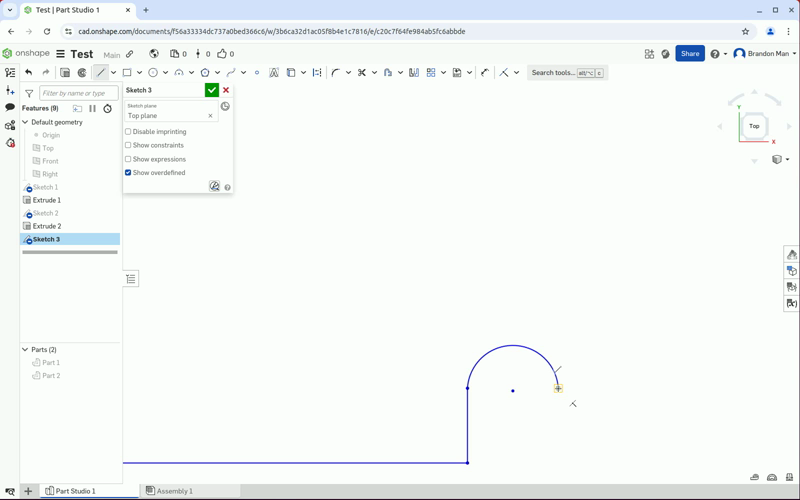
scroll(-6)
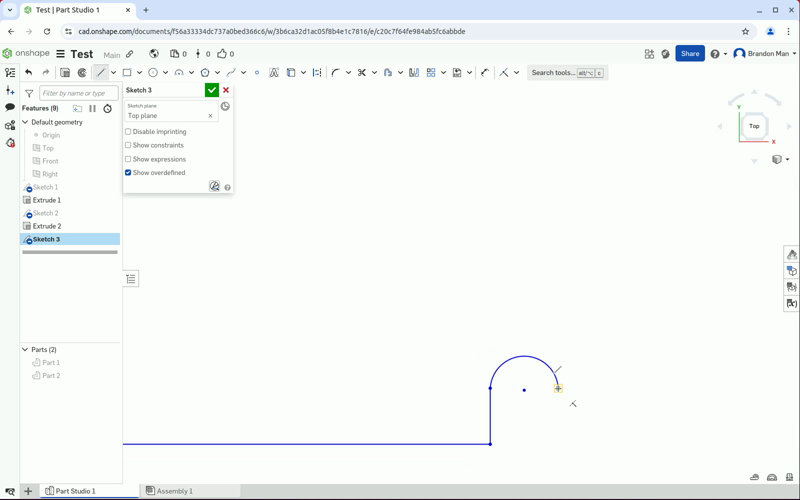
scroll(-6)
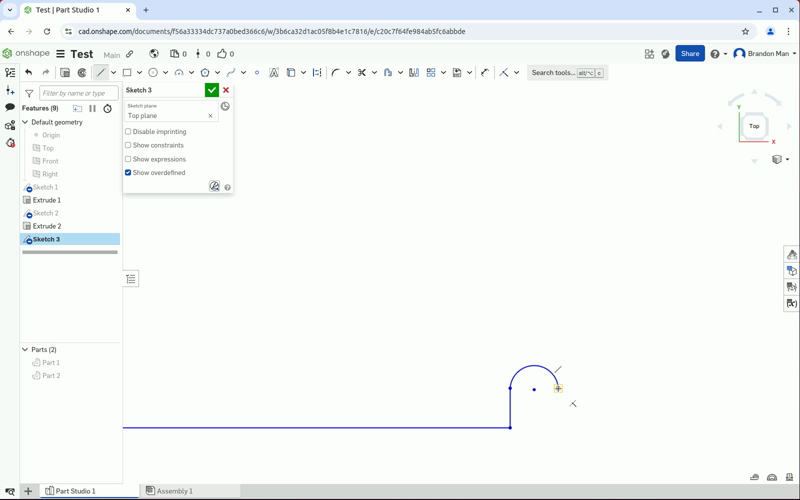
scroll(-6)
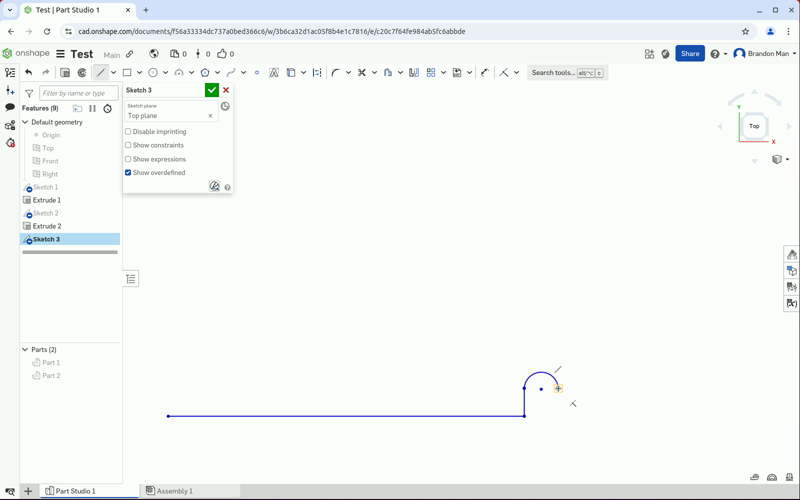
scroll(-6)
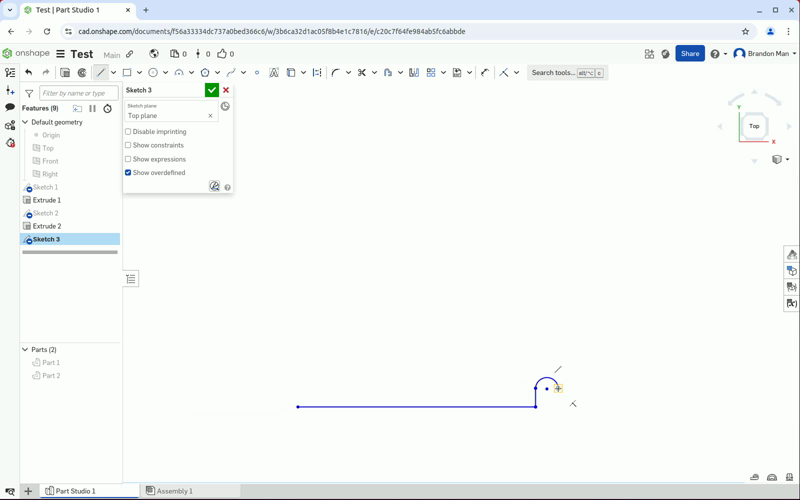
scroll(-6)
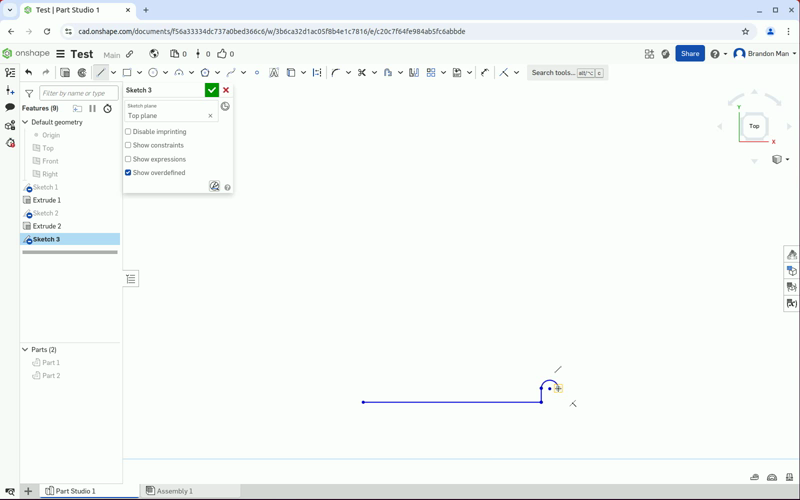
scroll(-6)
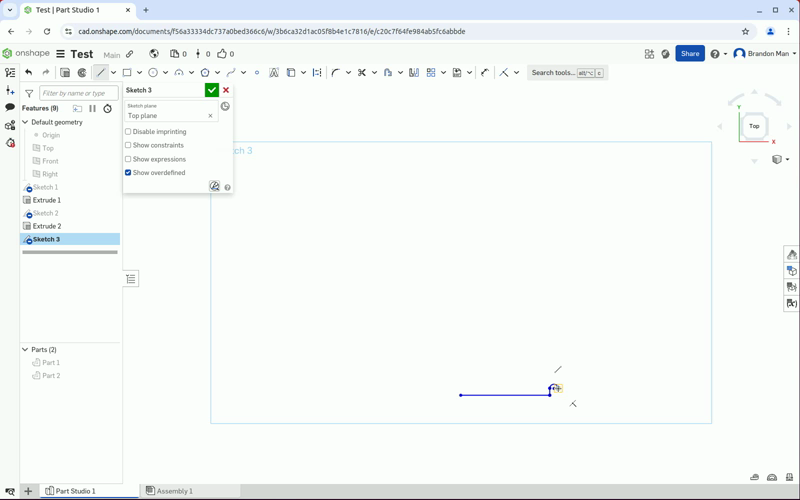
key_down(shift)
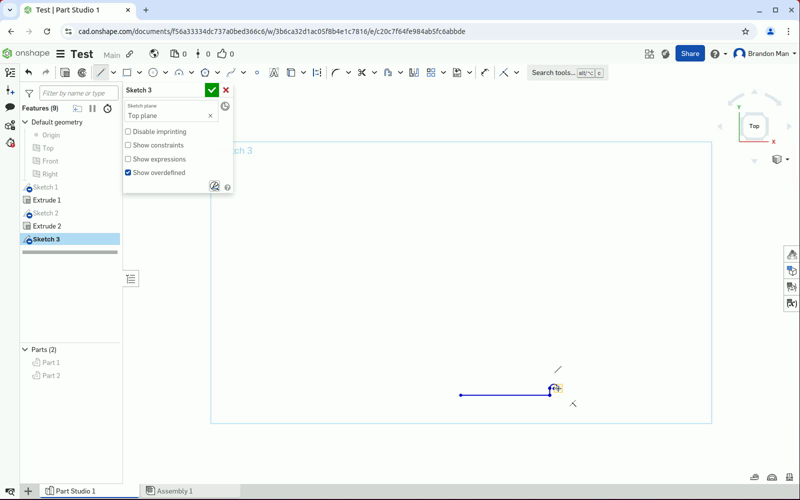
mouse_move(588, 388)
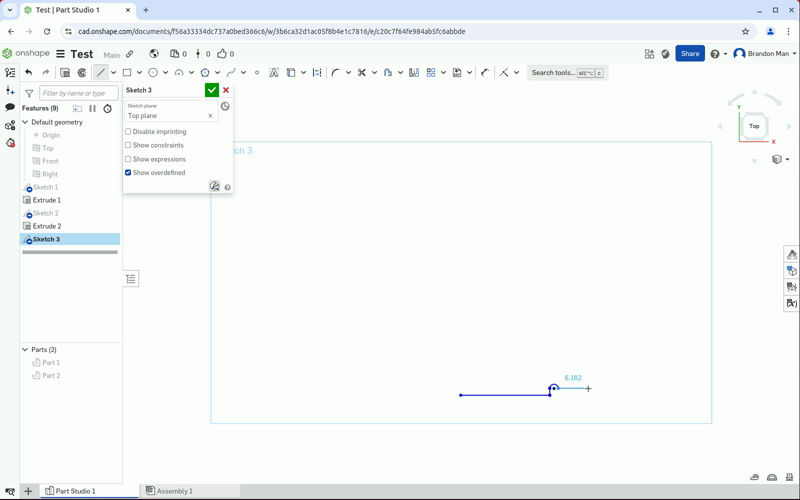
mouse_move(558, 390)
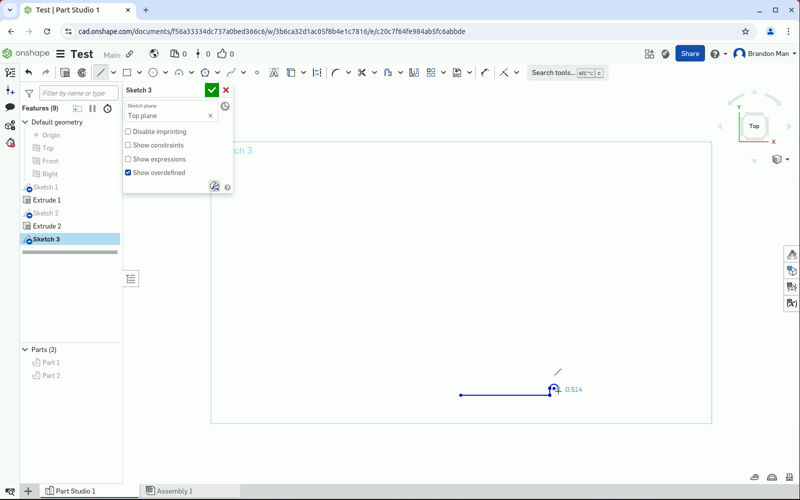
scroll(6)
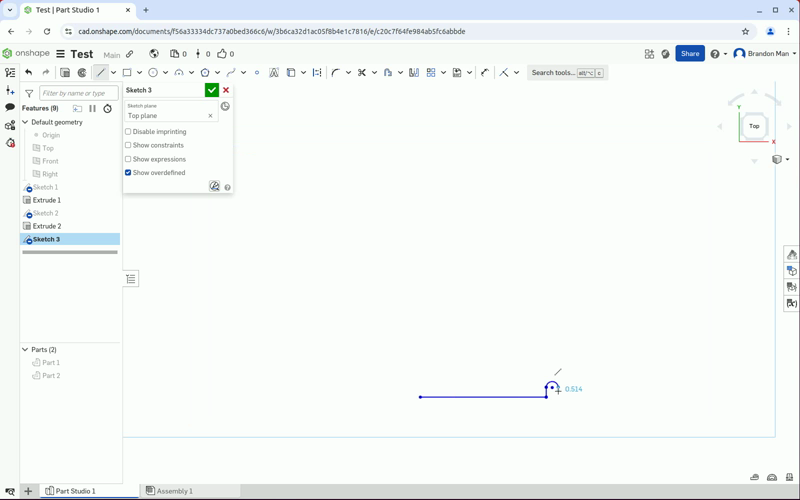
scroll(6)
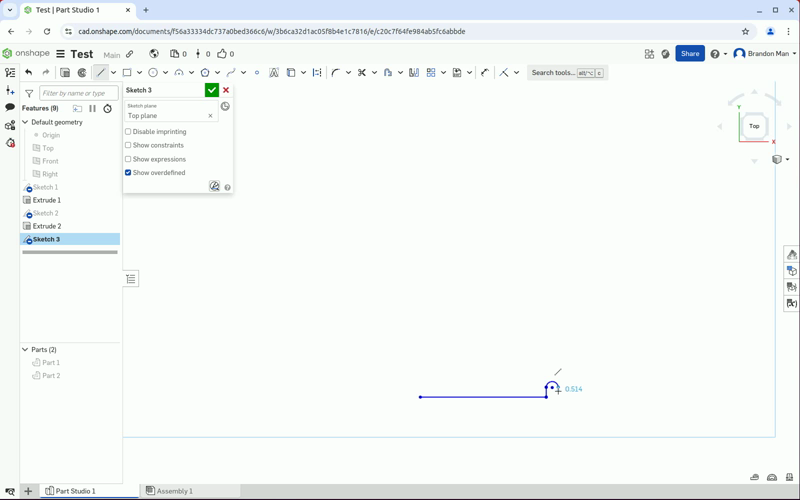
scroll(6)
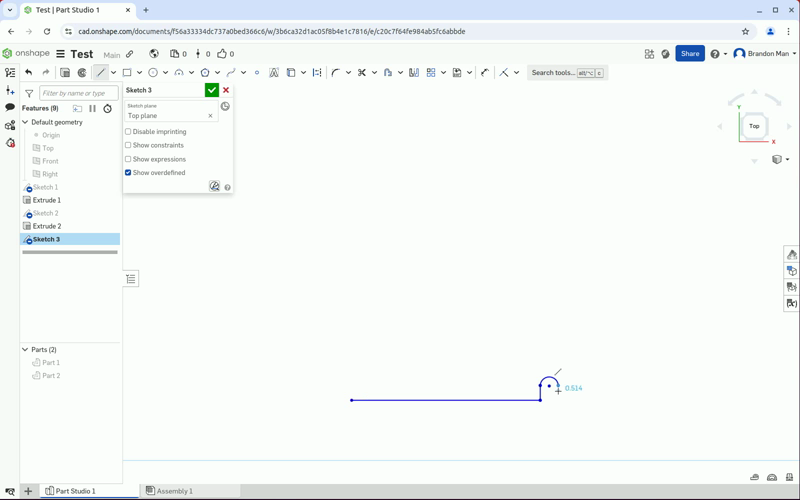
scroll(6)
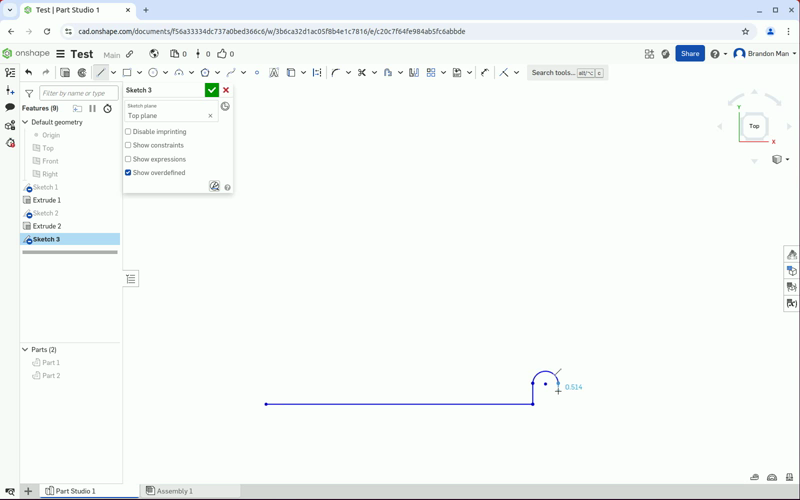
scroll(6)
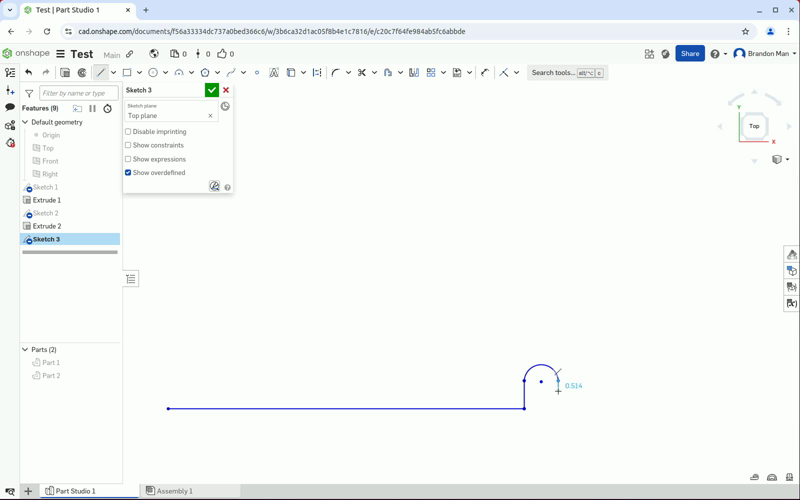
scroll(6)
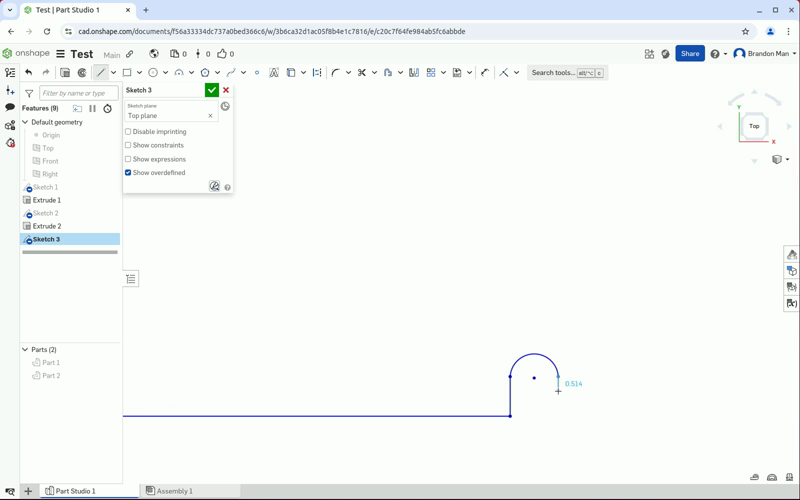
scroll(6)
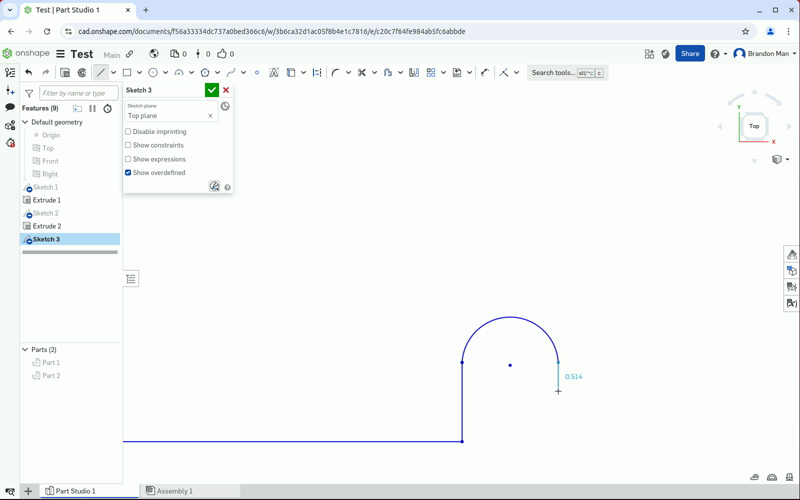
click(558, 390)
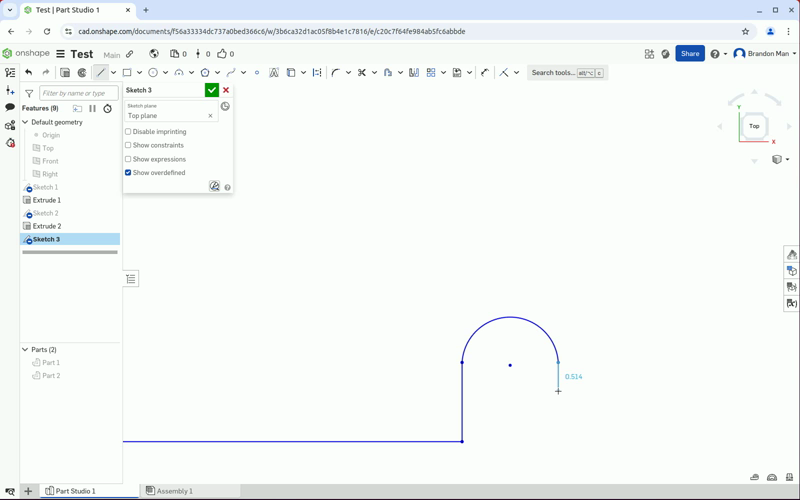
scroll(-6)
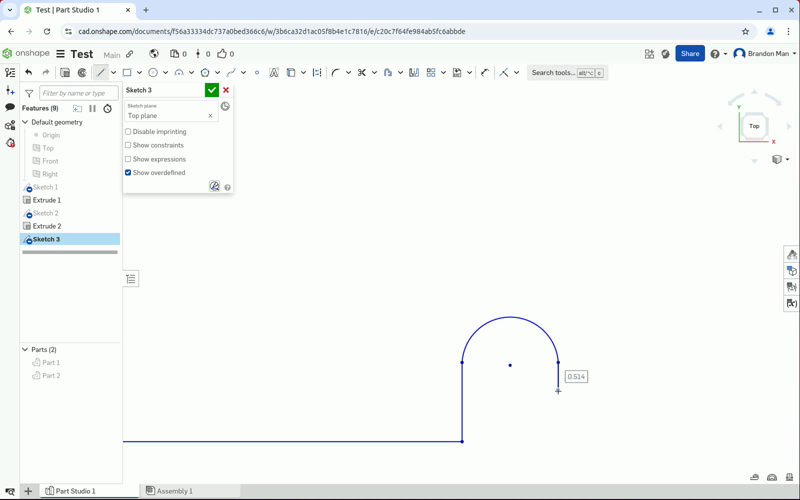
scroll(-6)
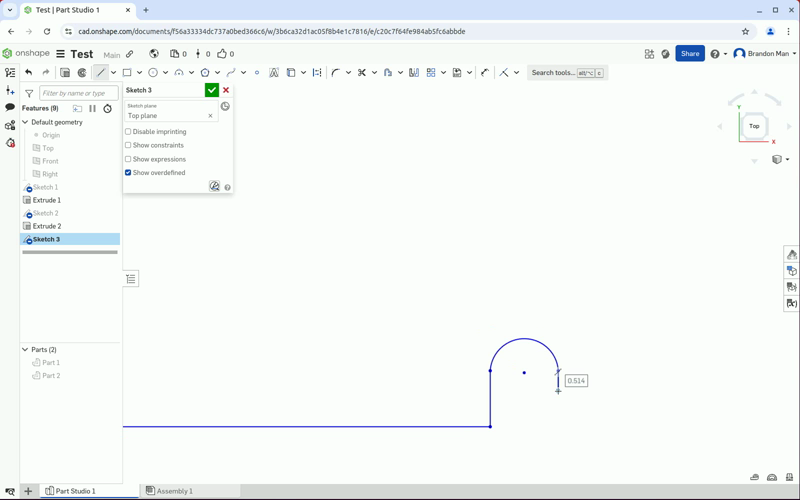
scroll(-6)
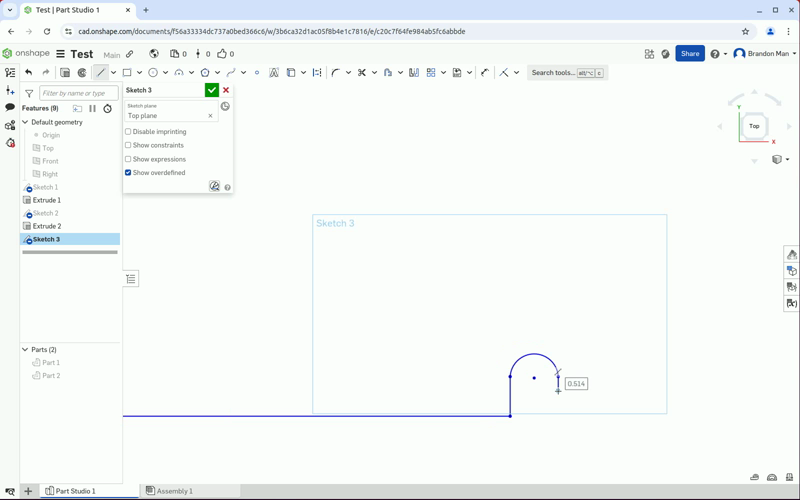
scroll(-6)
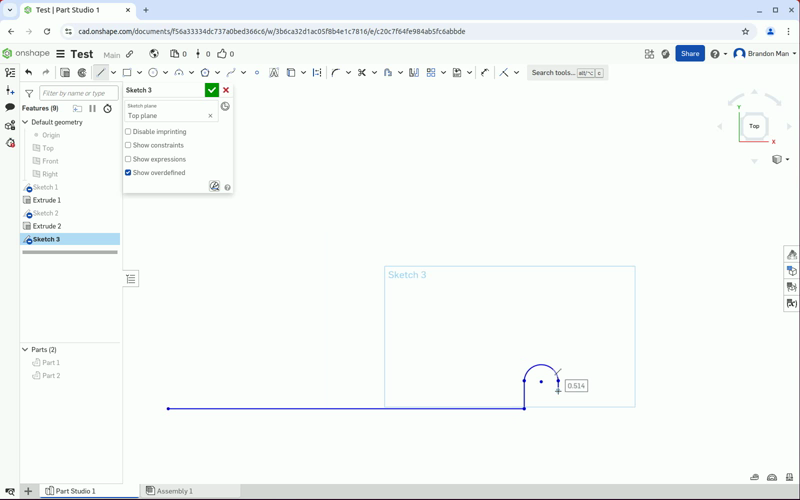
scroll(-6)
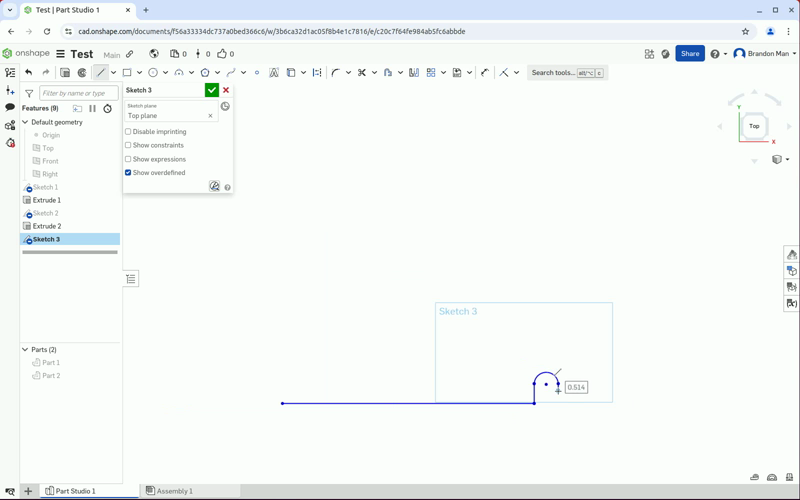
scroll(-6)
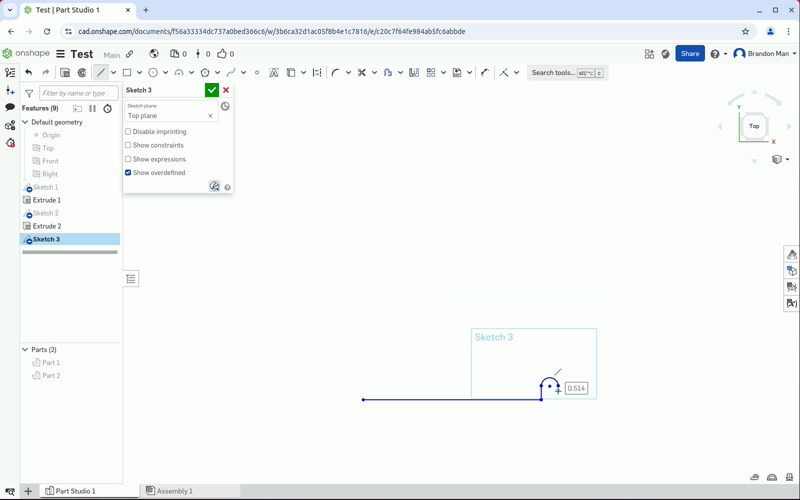
scroll(-6)
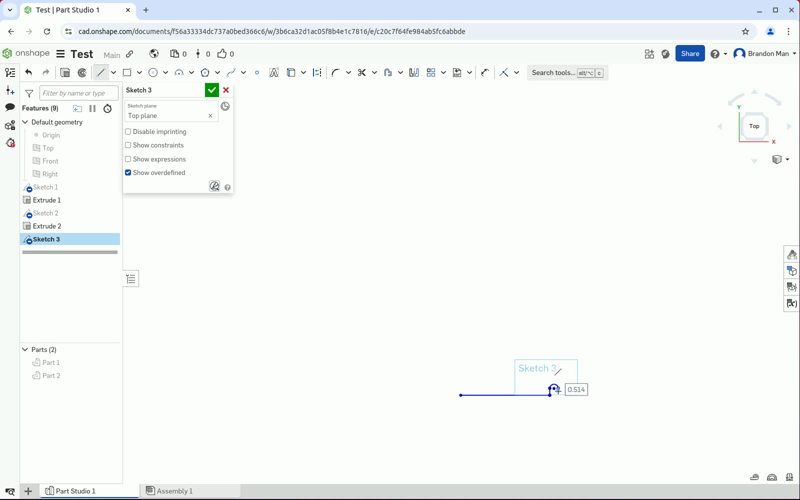
key_up(shift)
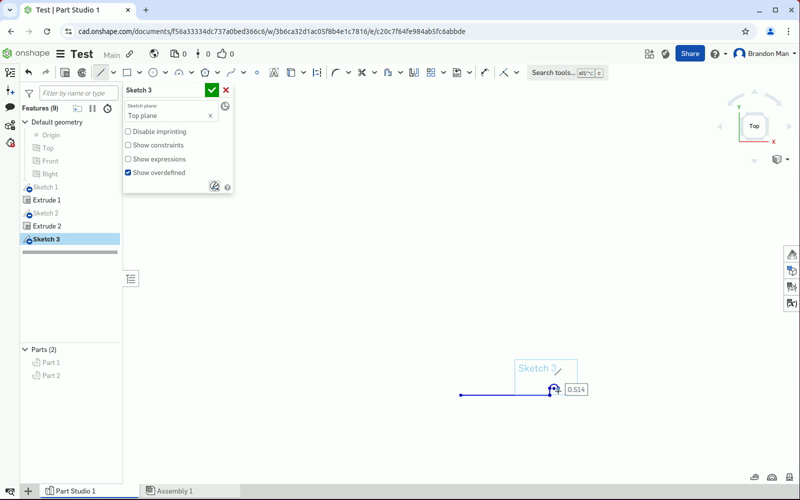
key_down(shift)
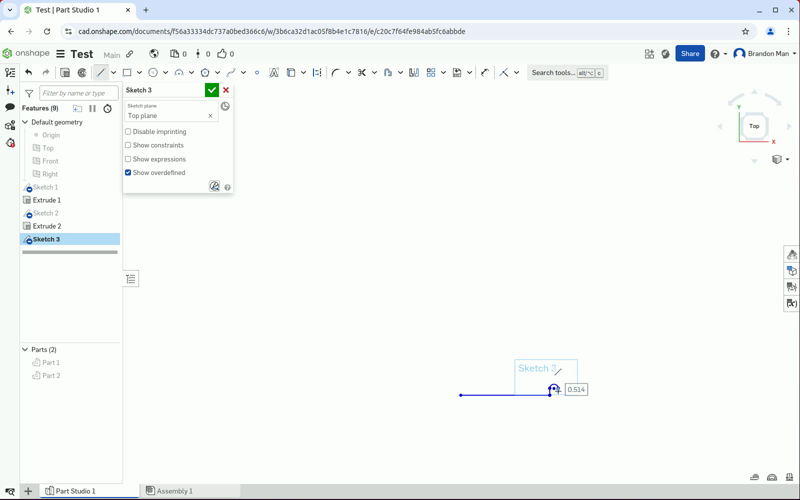
mouse_move(588, 390)
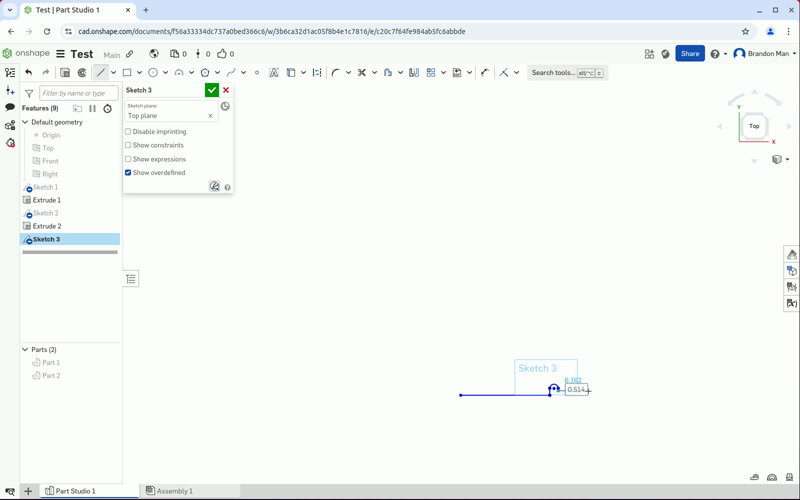
mouse_move(559, 390)
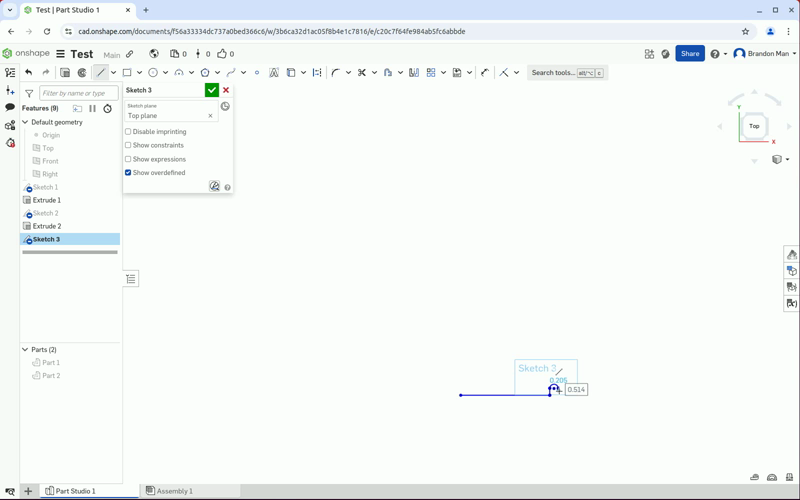
scroll(6)
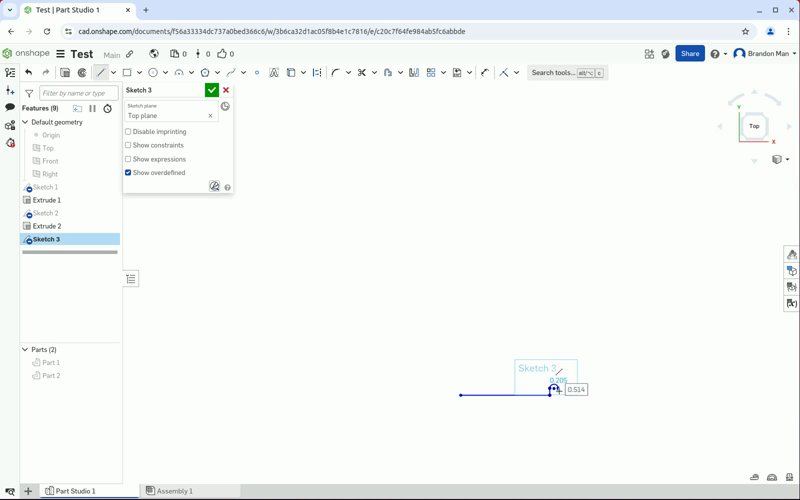
scroll(6)
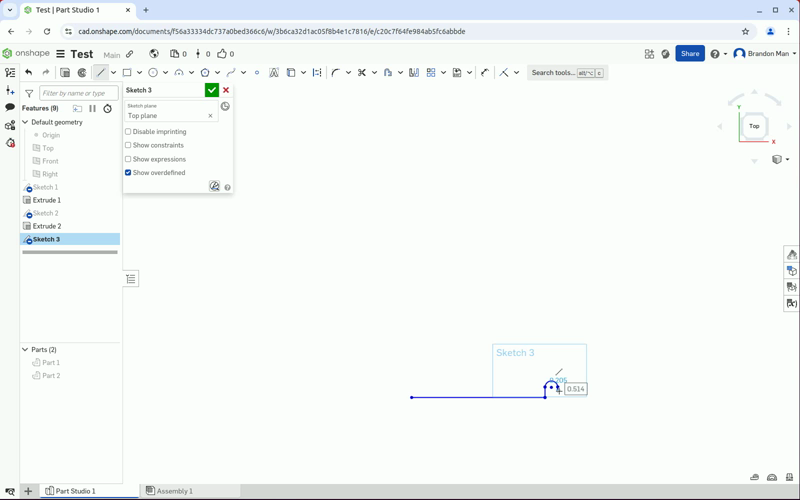
scroll(6)
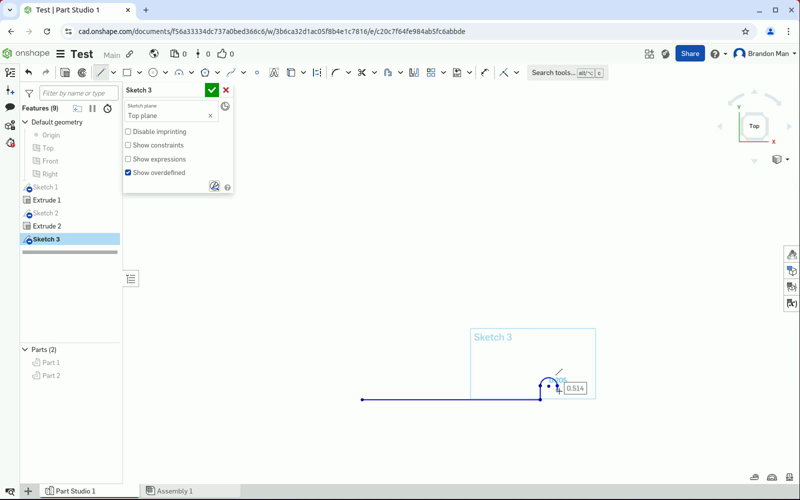
scroll(6)
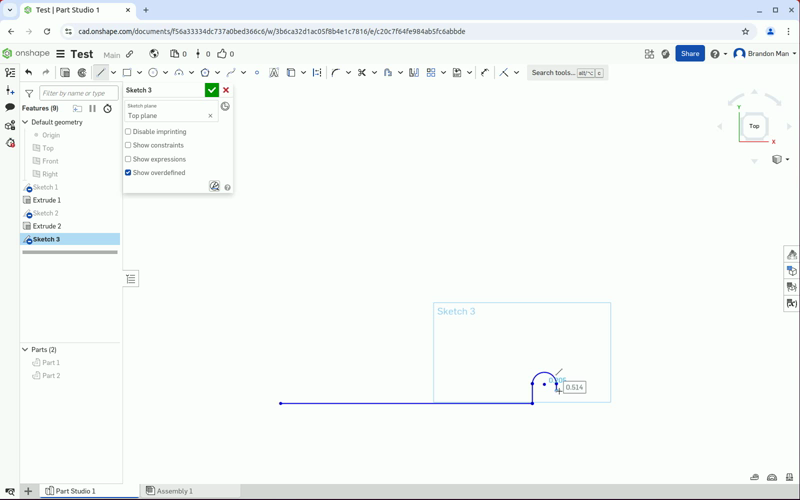
scroll(6)
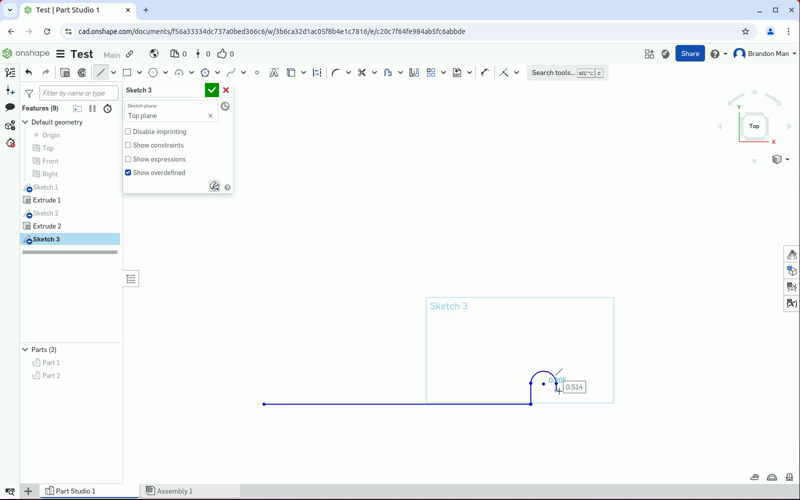
scroll(6)
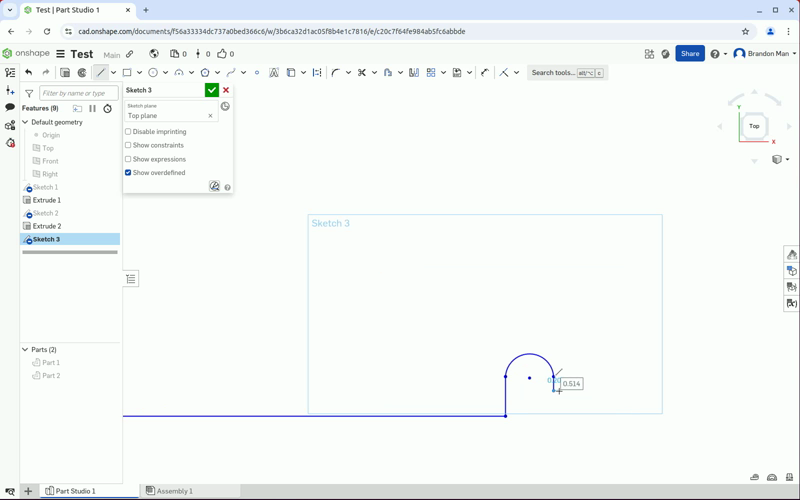
scroll(6)
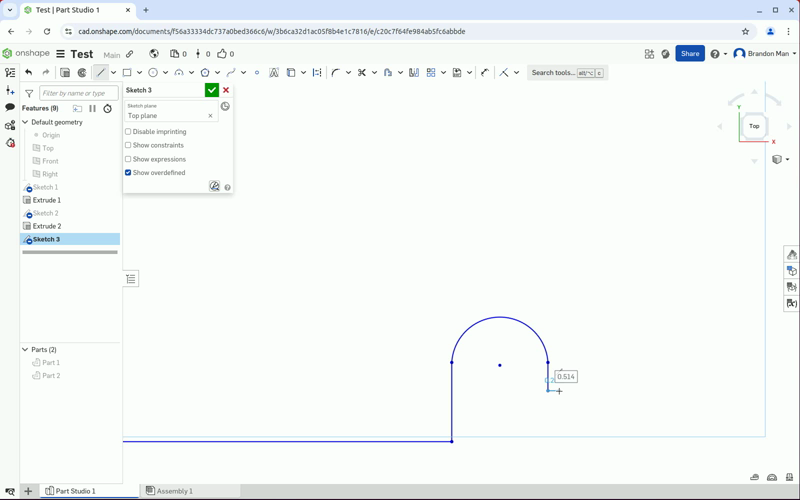
click(559, 390)
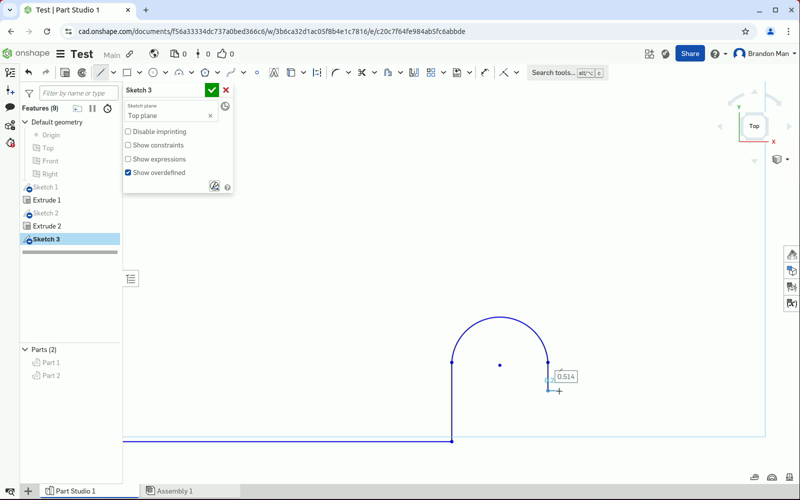
scroll(-6)
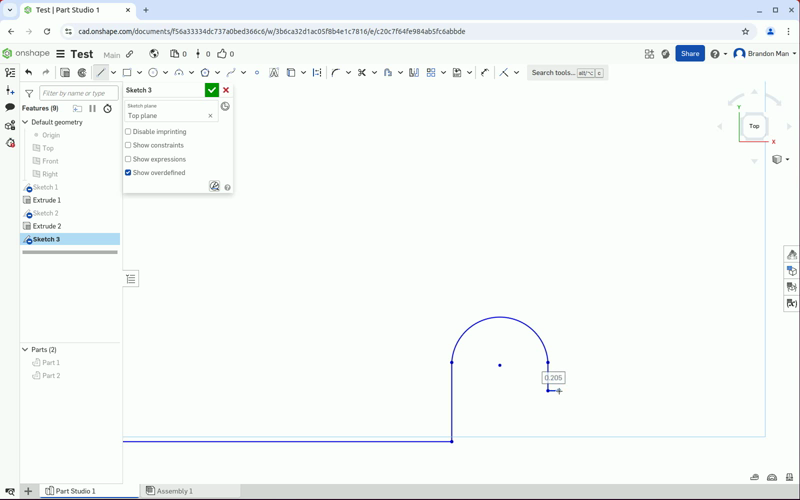
scroll(-6)
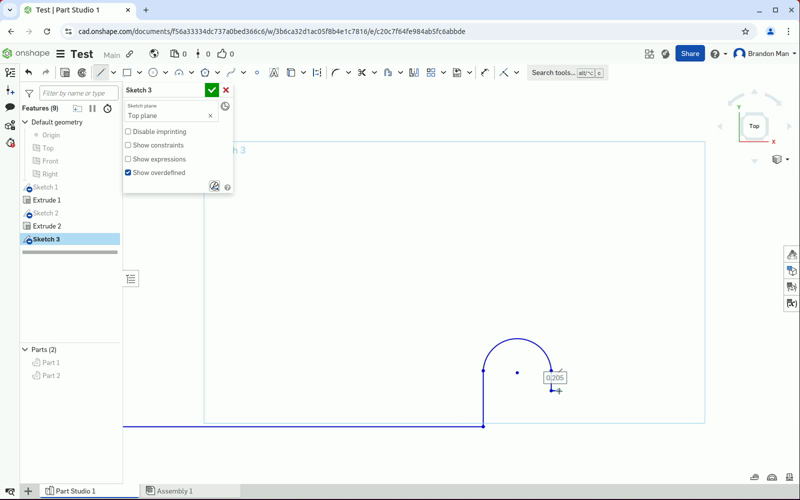
scroll(-6)
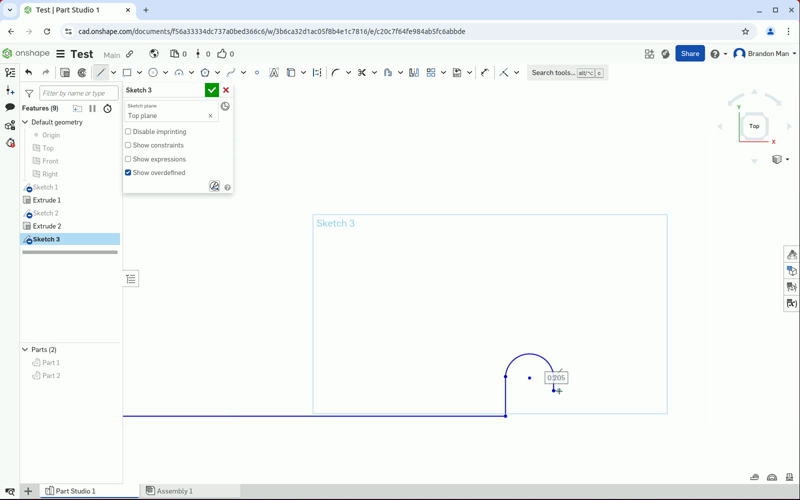
scroll(-6)
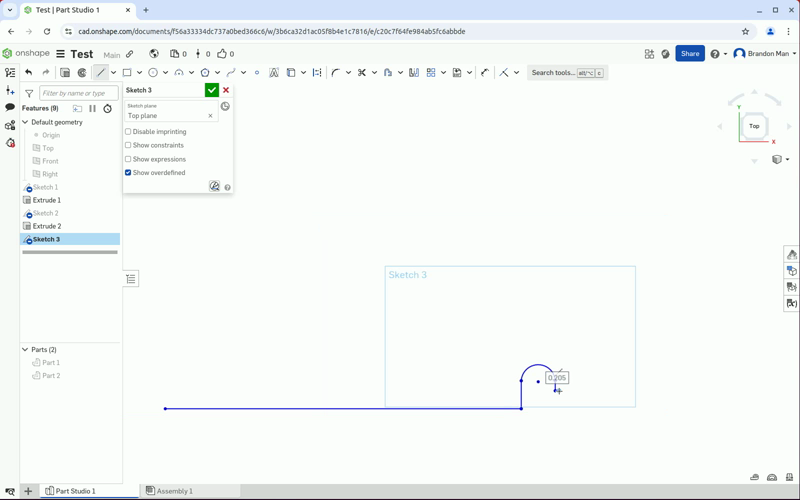
scroll(-6)
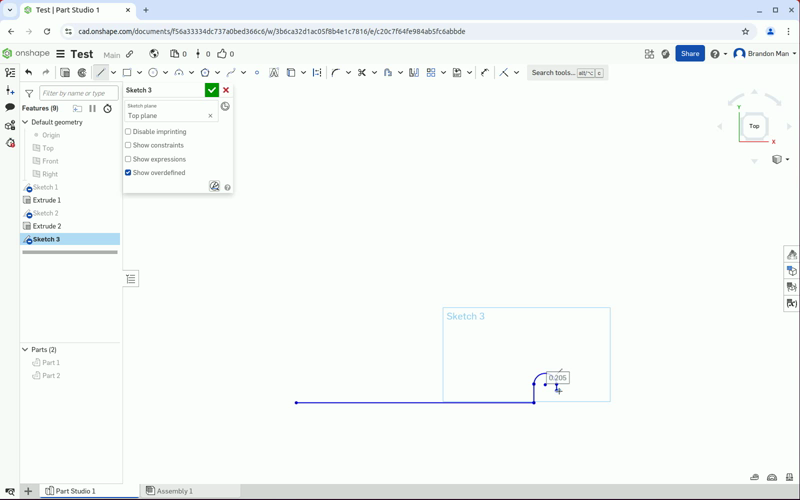
scroll(-6)
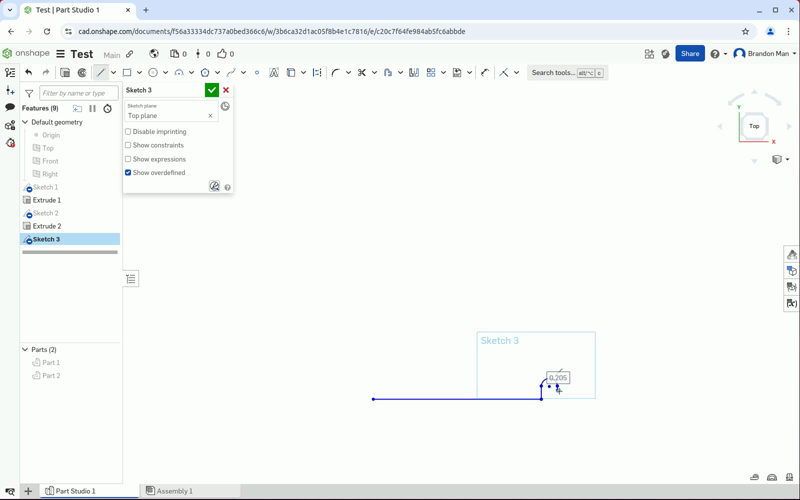
scroll(-6)
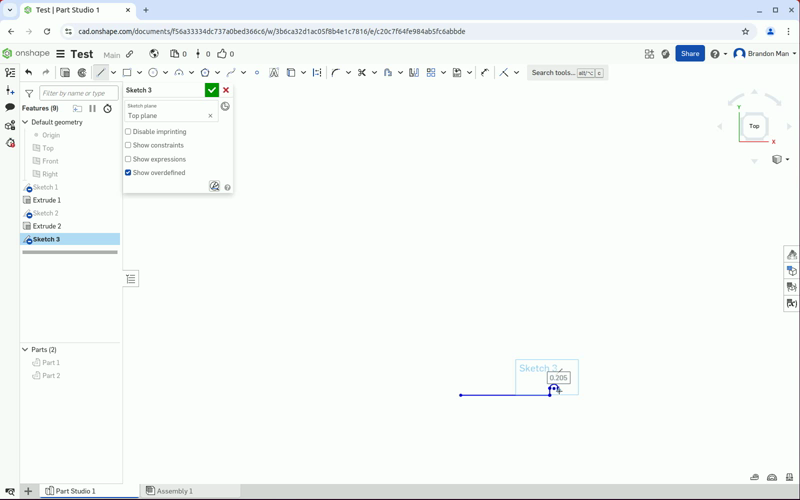
key_up(shift)
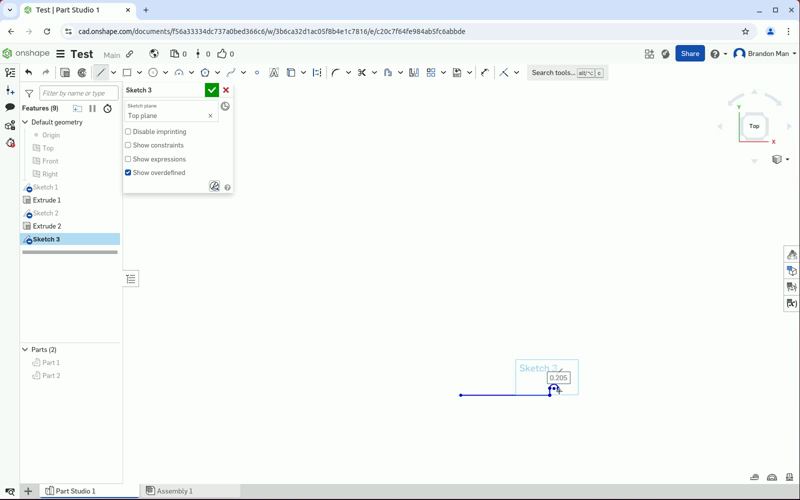
key_down(shift)
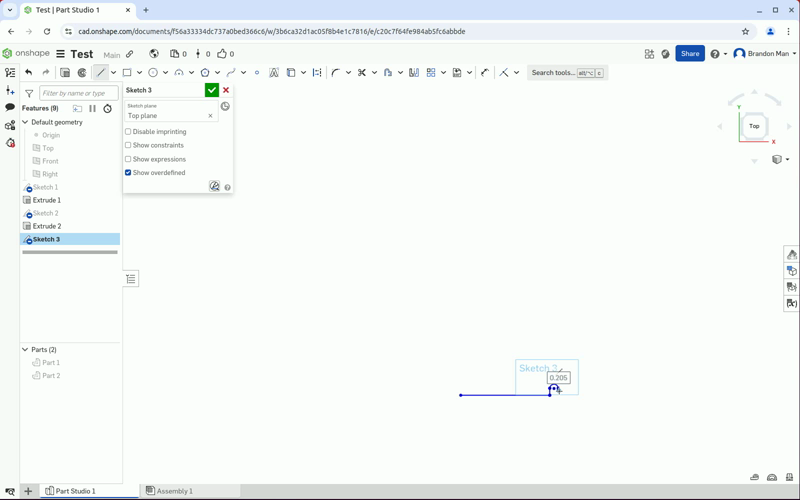
mouse_move(589, 390)
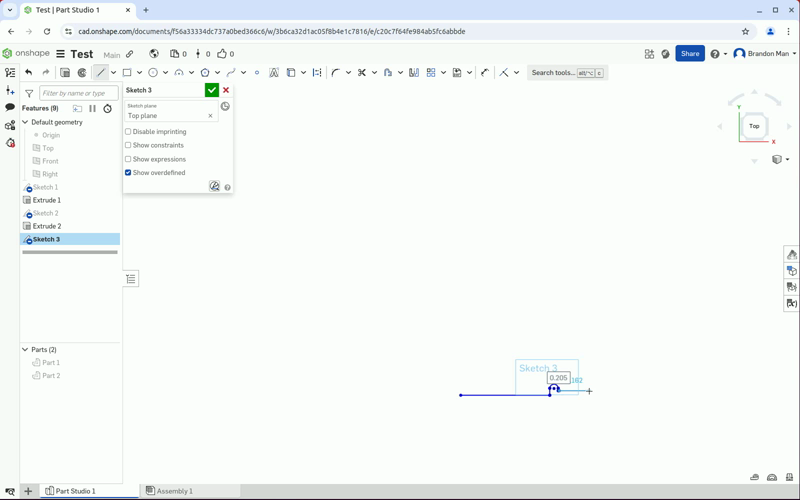
mouse_move(566, 380)
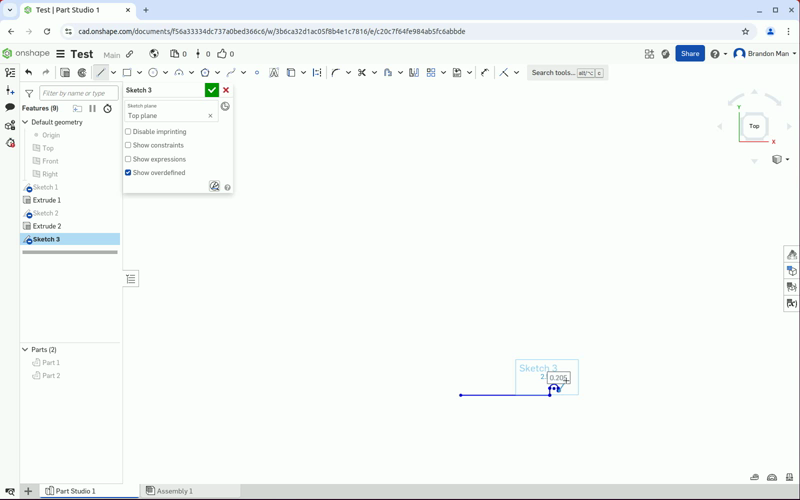
click(566, 380)
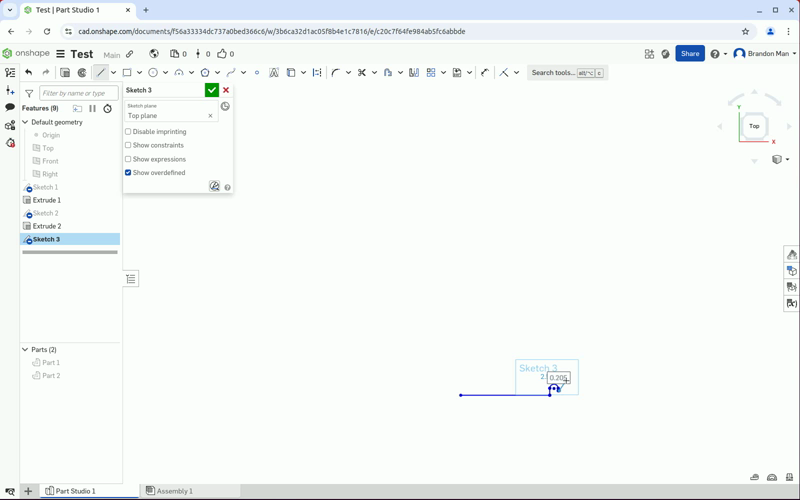
key_up(shift)
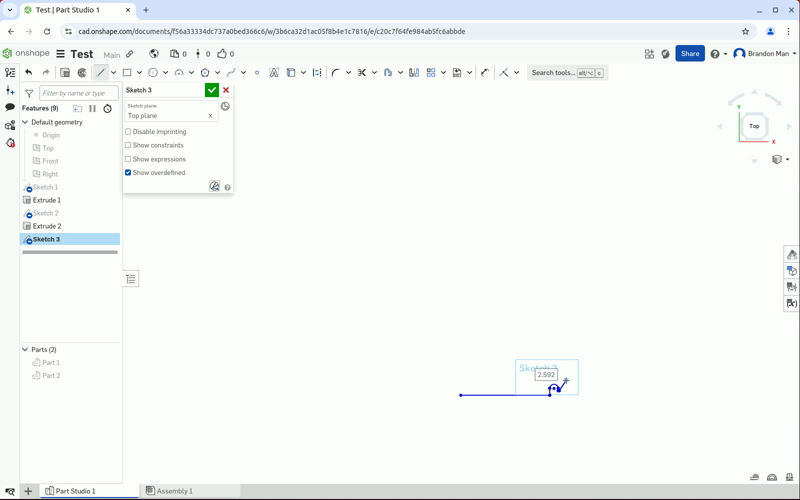
key_down(shift)
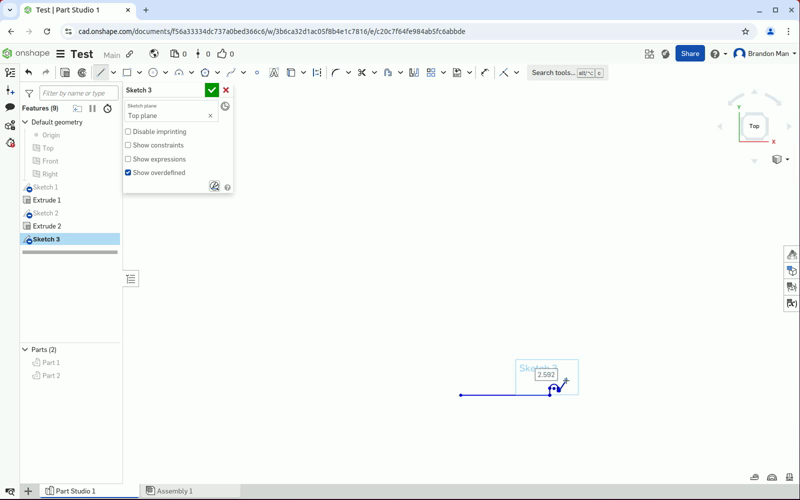
mouse_move(566, 282)
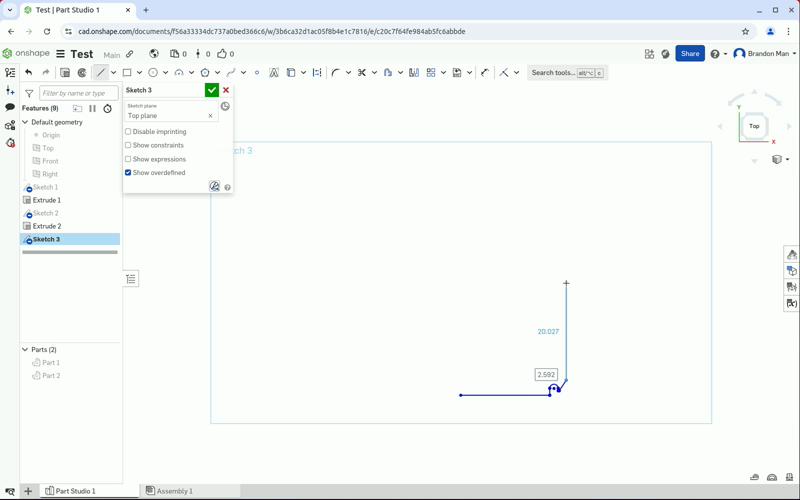
click(566, 282)
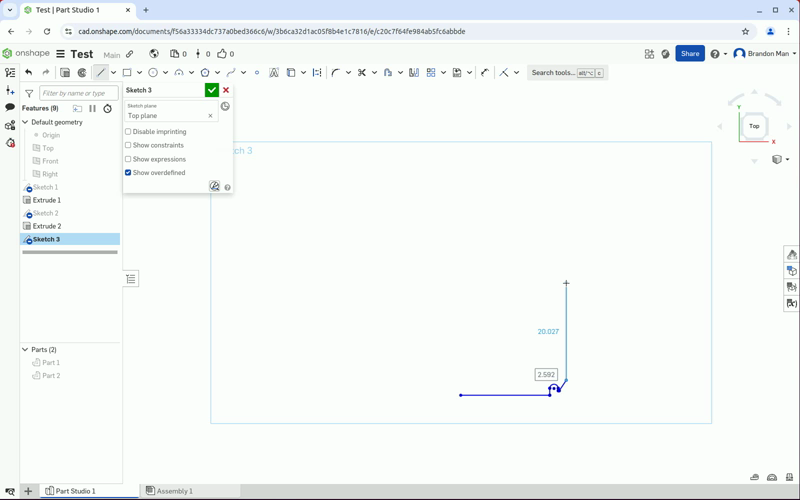
key_up(shift)
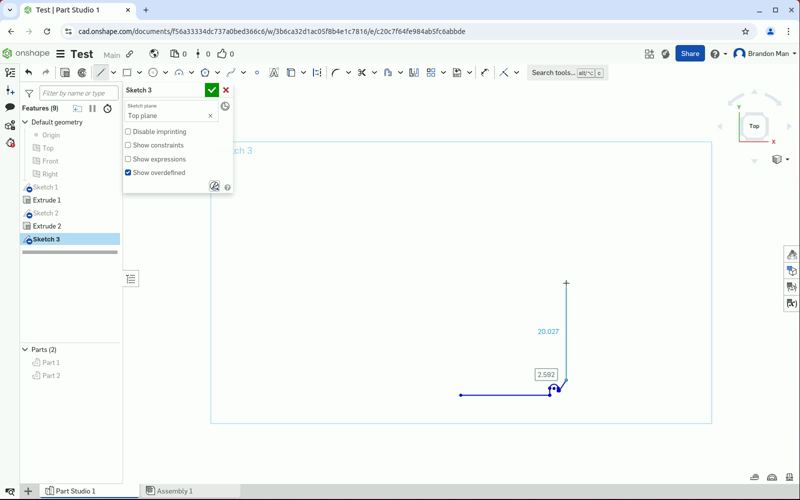
key_down(shift)
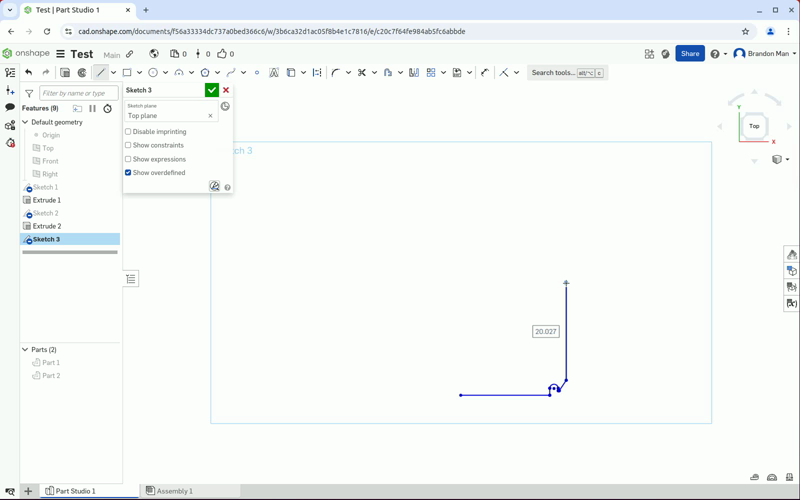
mouse_move(460, 282)
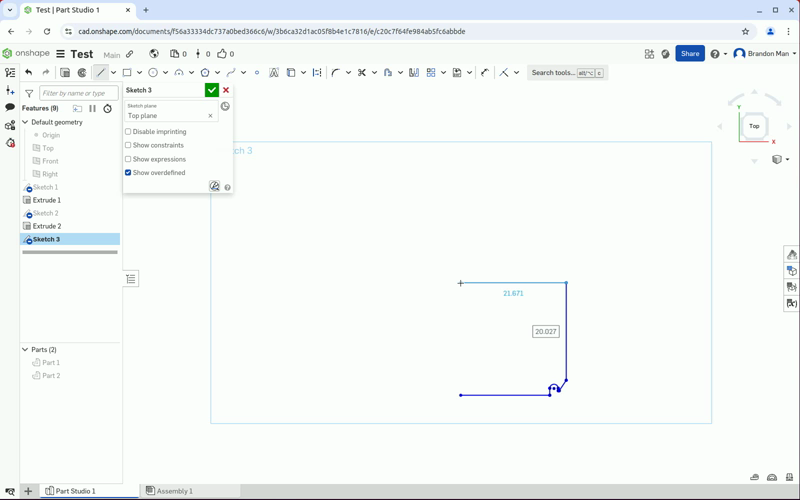
click(460, 282)
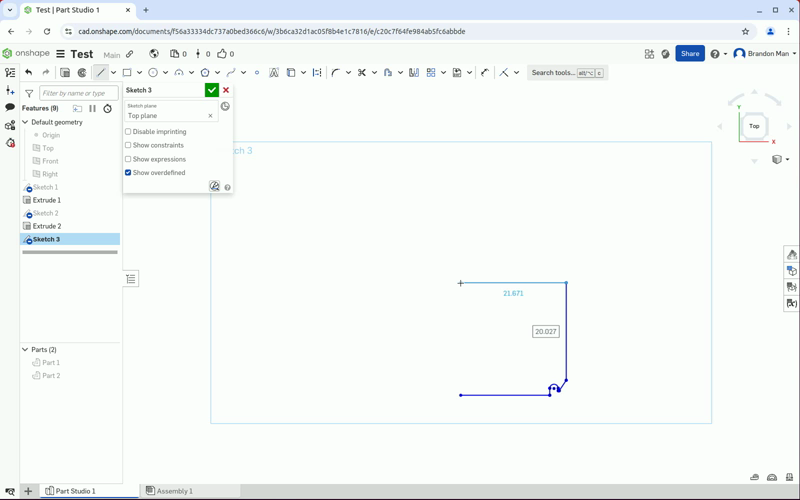
key_up(shift)
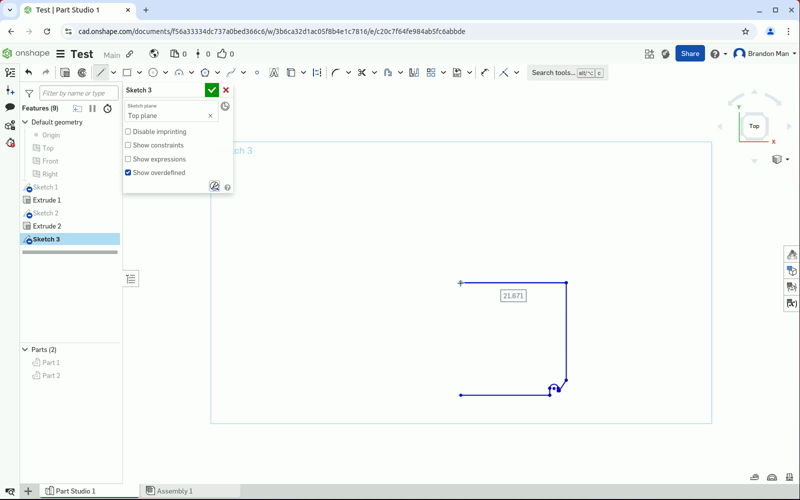
key_down(shift)
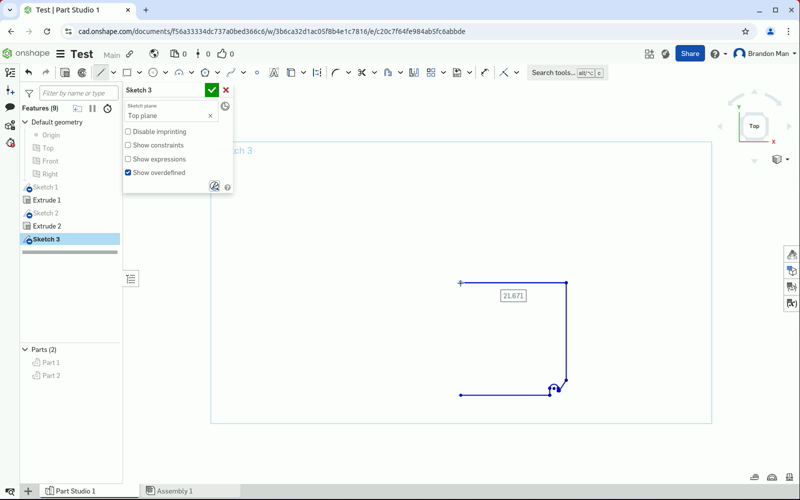
mouse_move(460, 395)
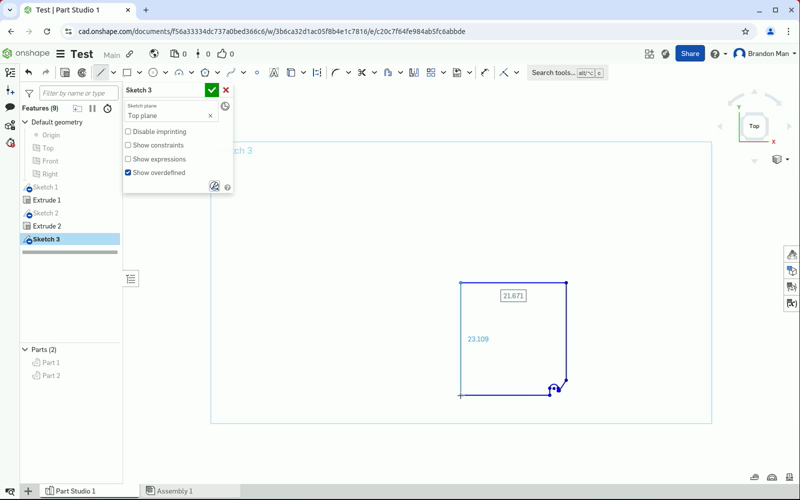
key_up(shift)
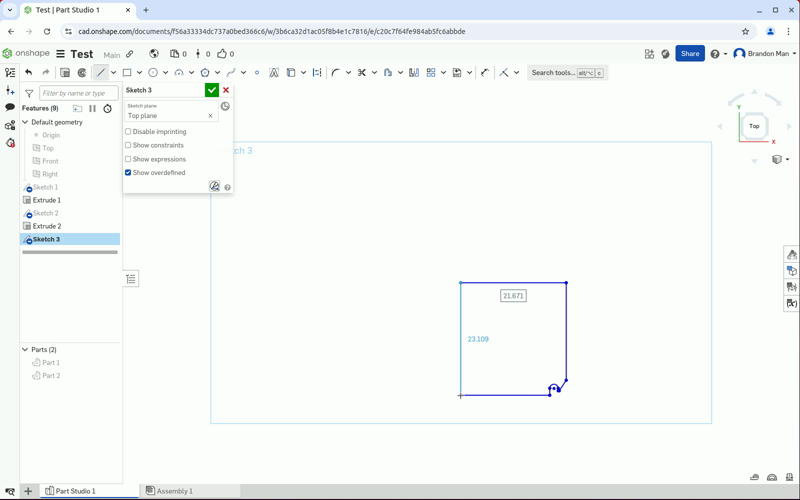
click(460, 395)
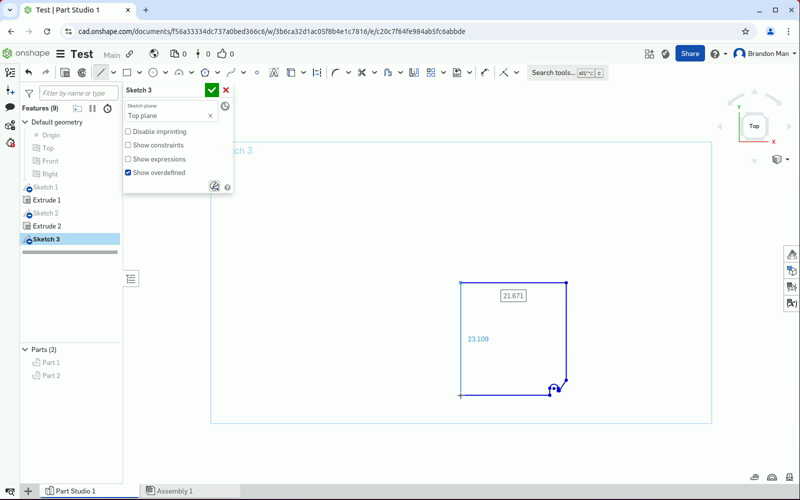
key(esc)
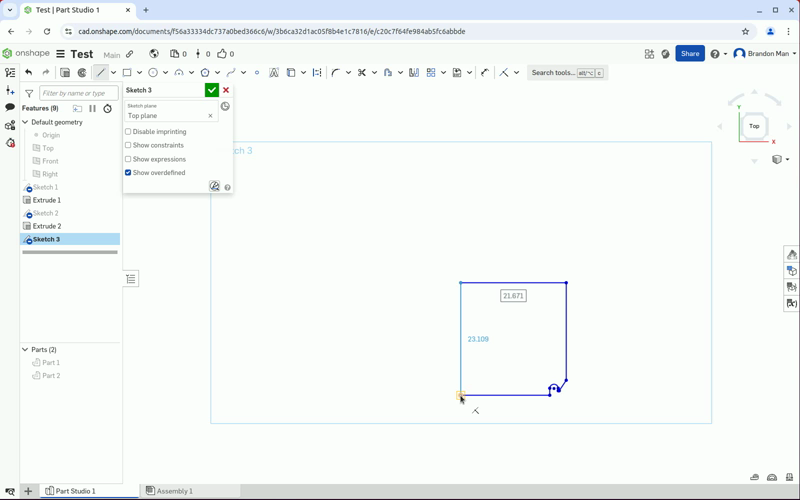
mouse_move(541, 383)
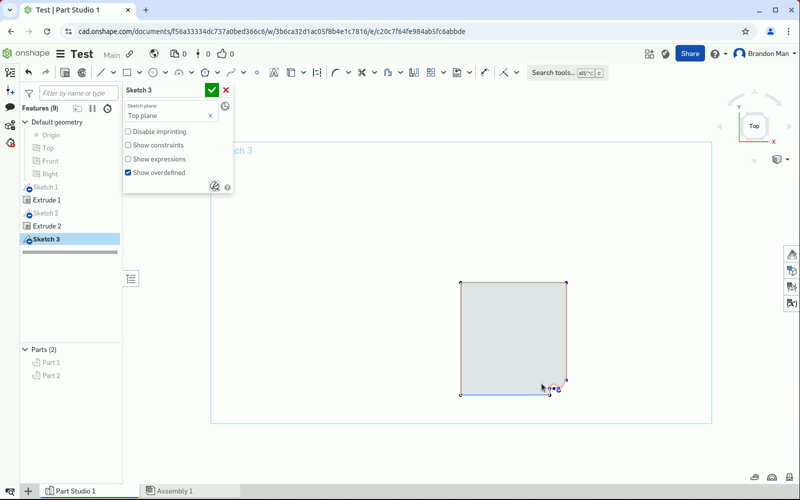
scroll(6)
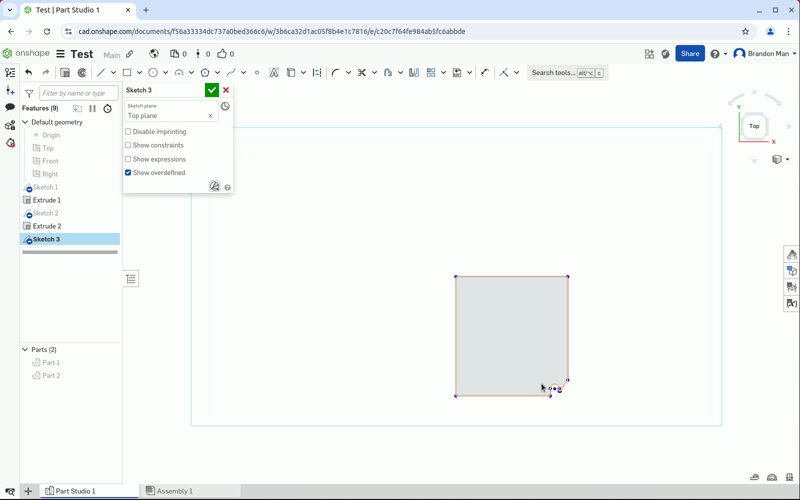
scroll(6)
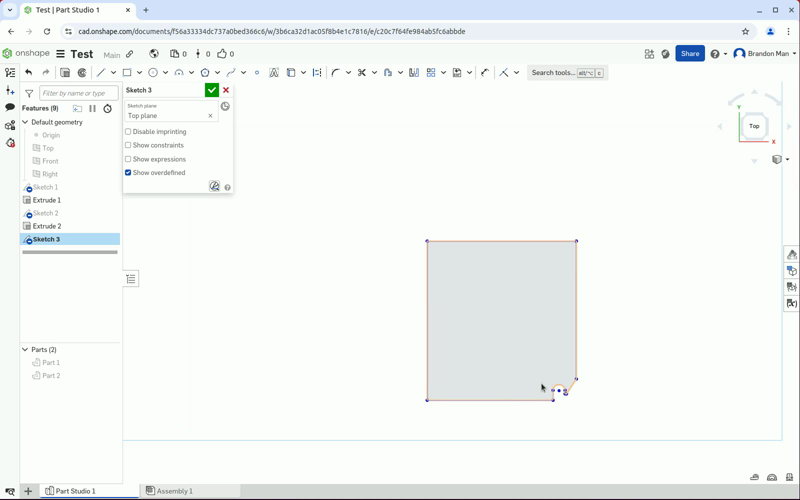
scroll(6)
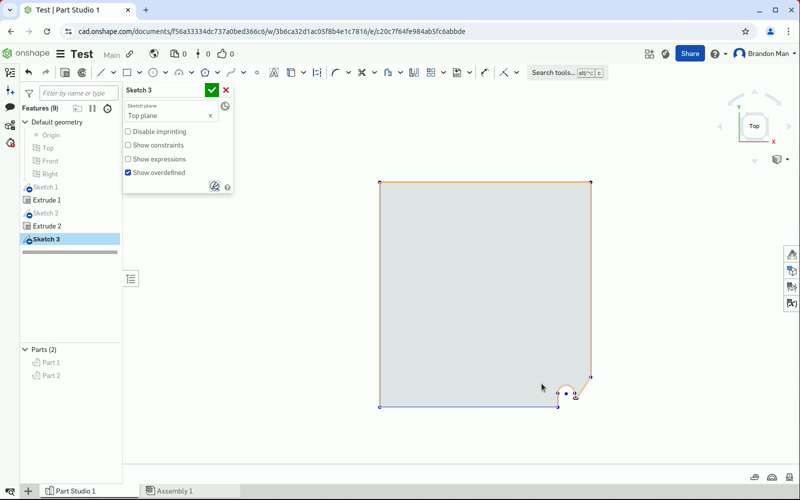
scroll(6)
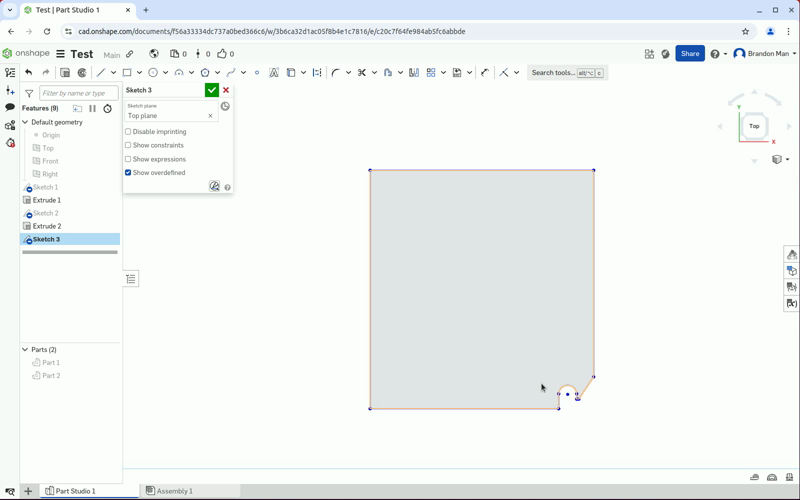
scroll(6)
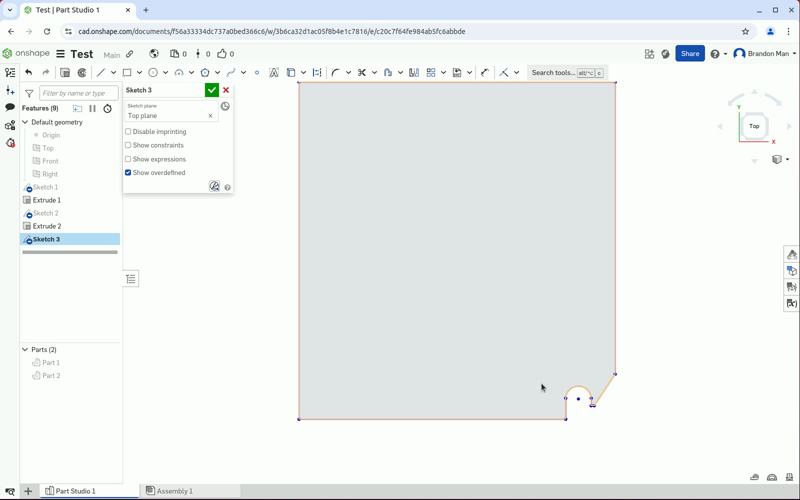
scroll(6)
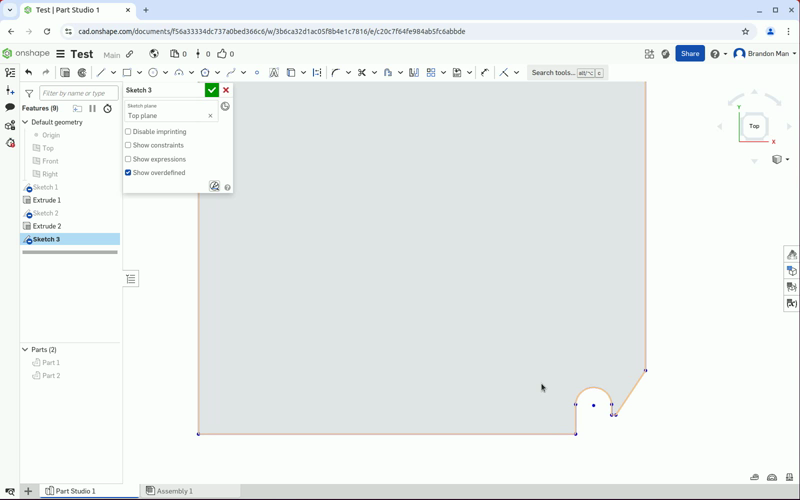
scroll(6)
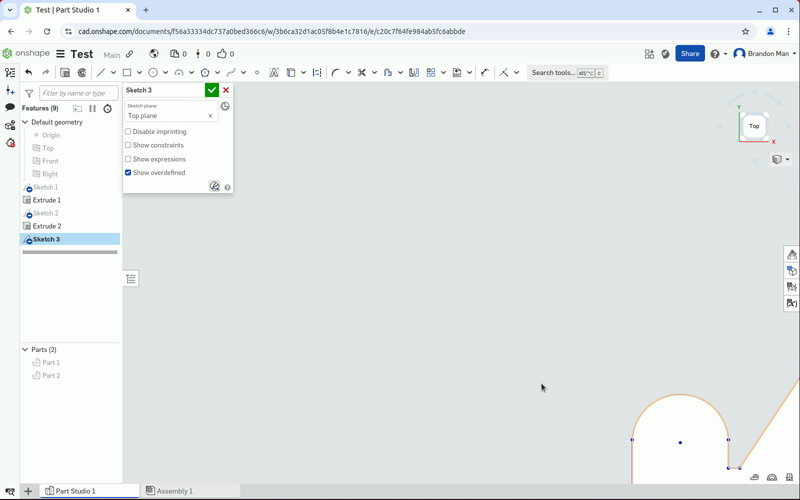
click(541, 383)
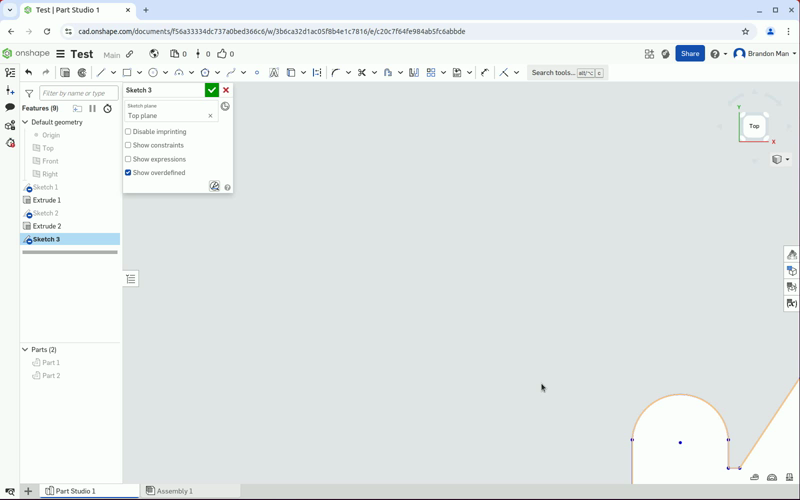
scroll(-6)
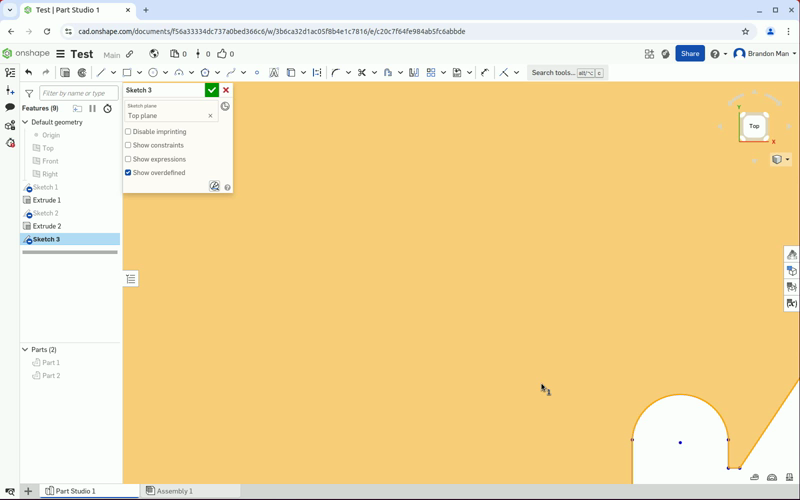
scroll(-6)
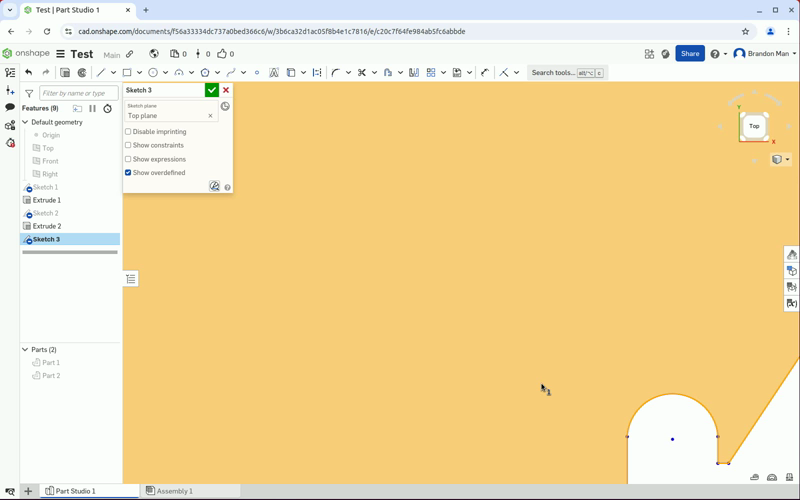
scroll(-6)
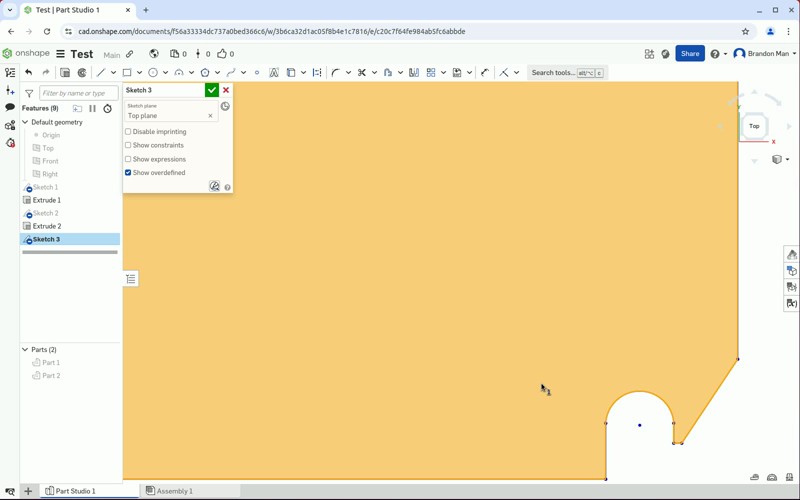
scroll(-6)
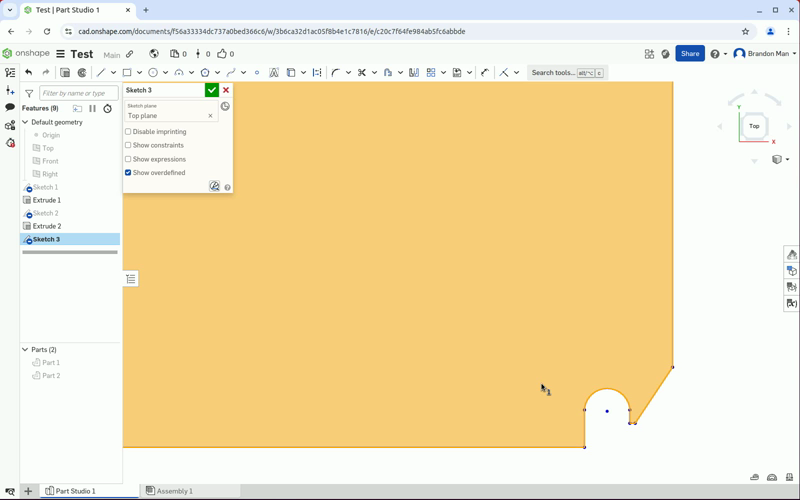
scroll(-6)
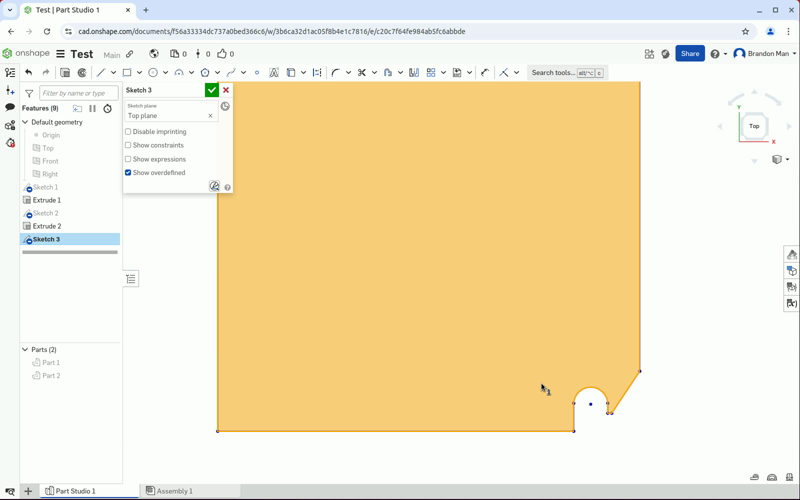
scroll(-6)
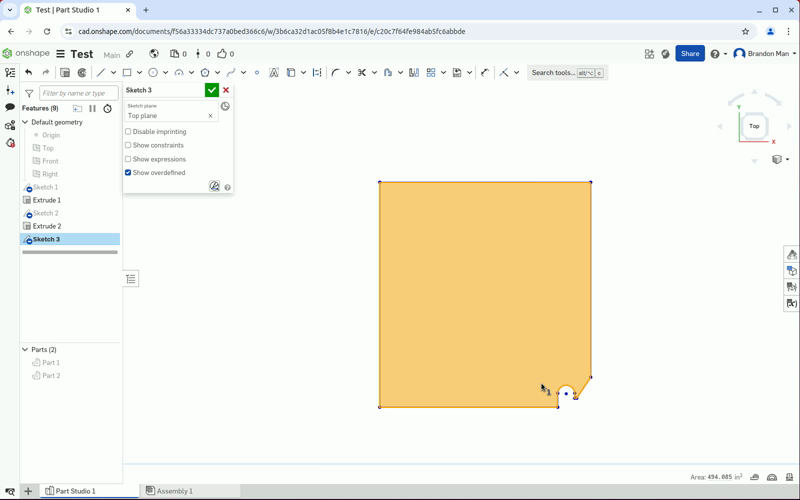
scroll(-6)
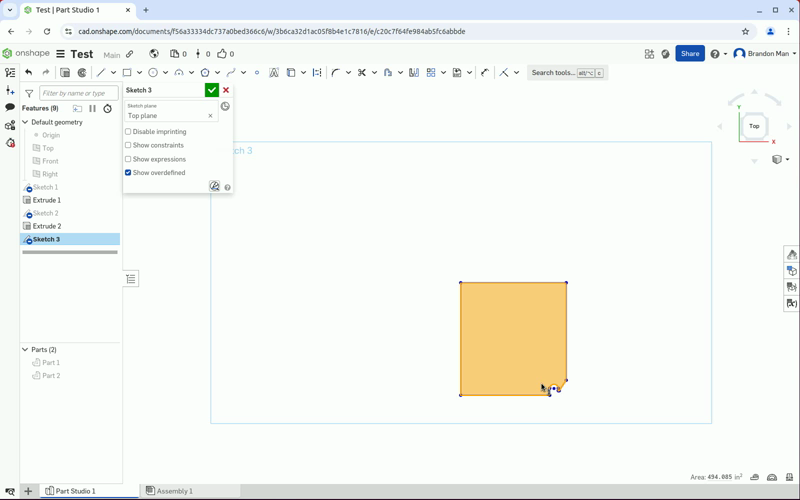
mouse_move(73, 352)
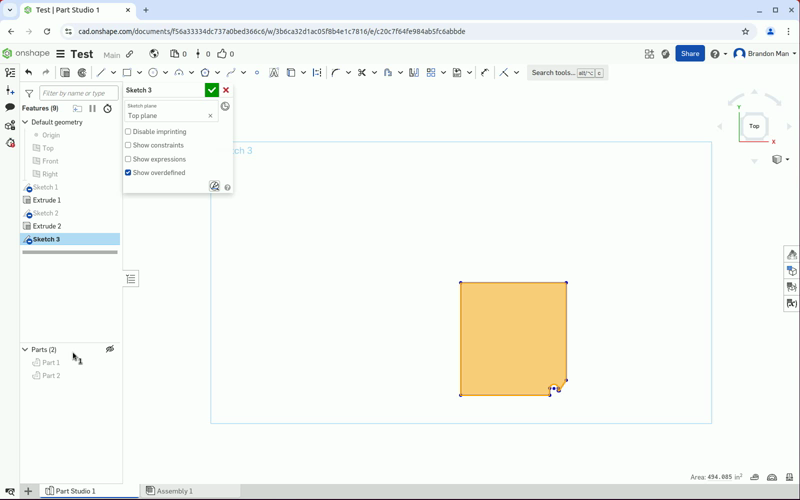
key(shift+y)
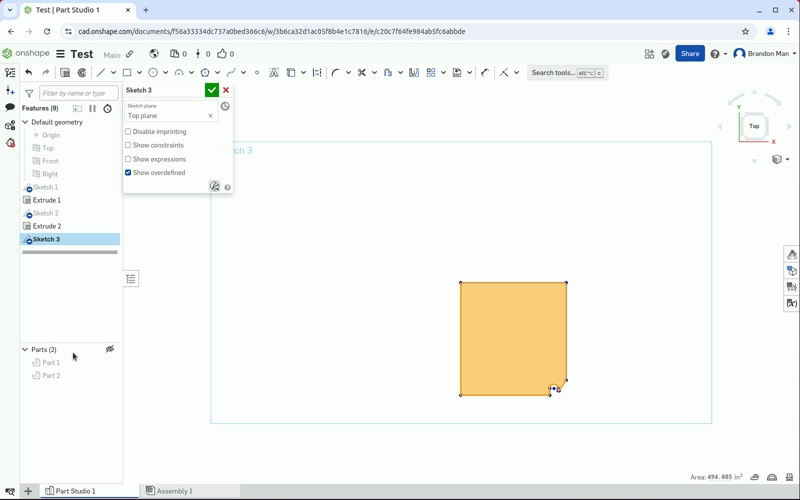
key(shift+e)
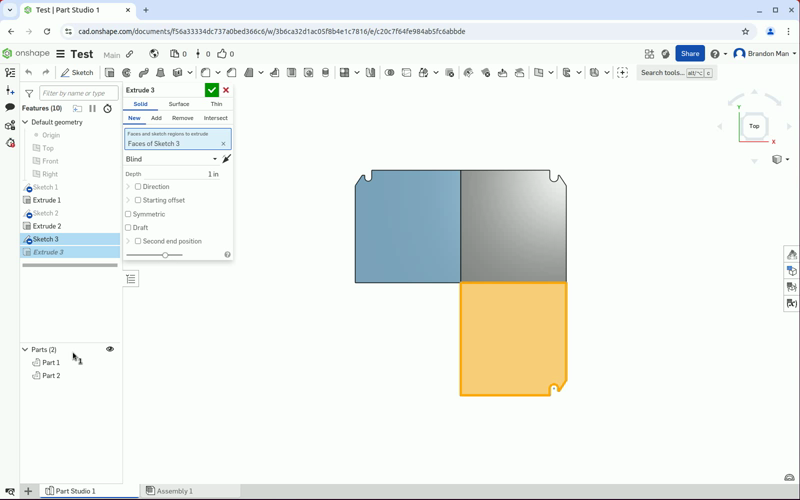
mouse_move(143, 106)
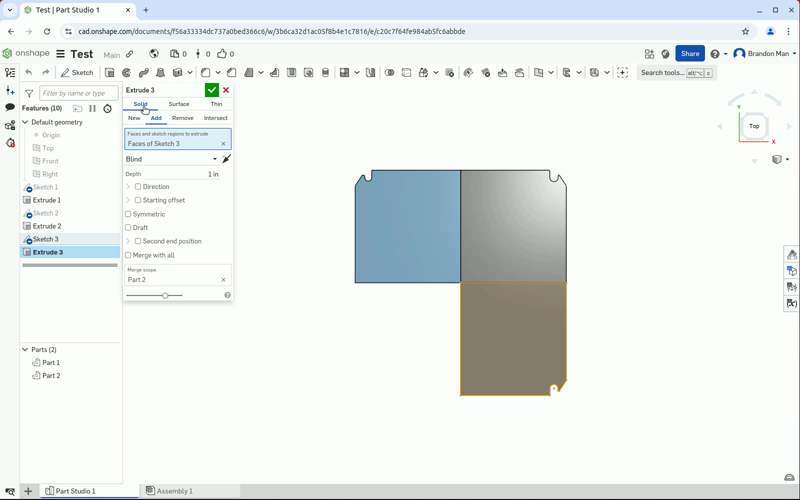
click(143, 106)
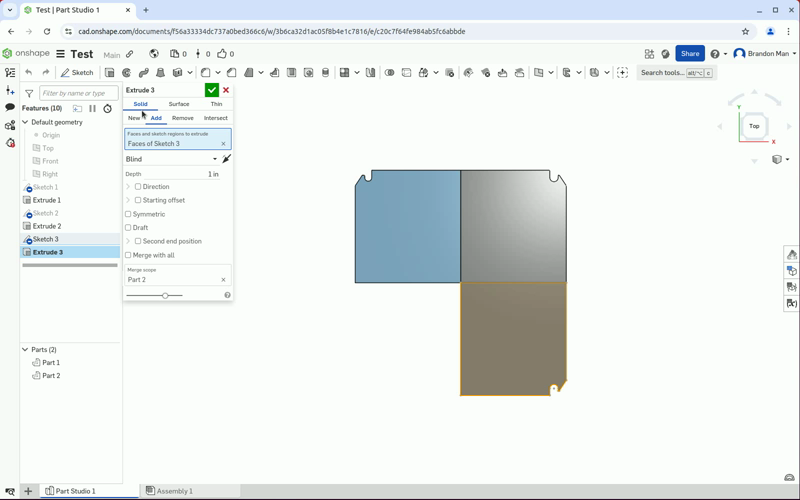
mouse_move(137, 120)
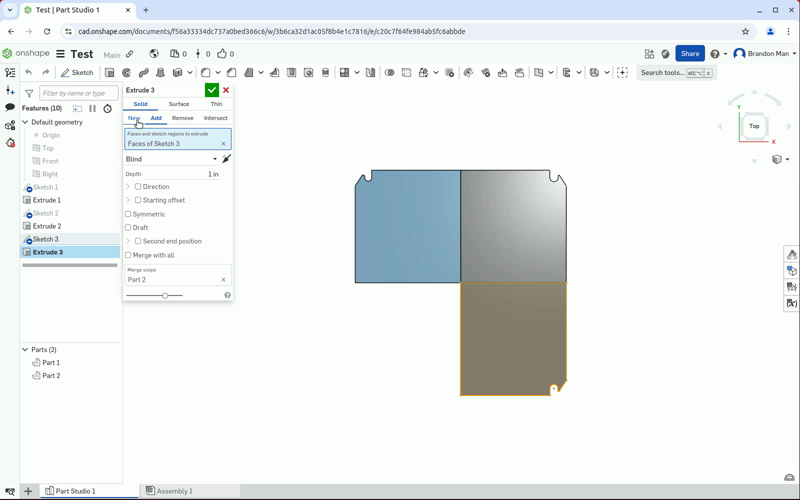
click(137, 120)
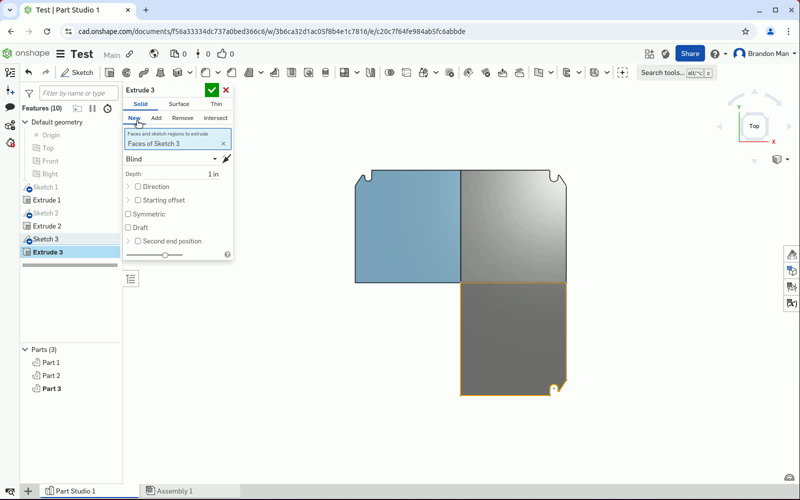
key(tab, 4)
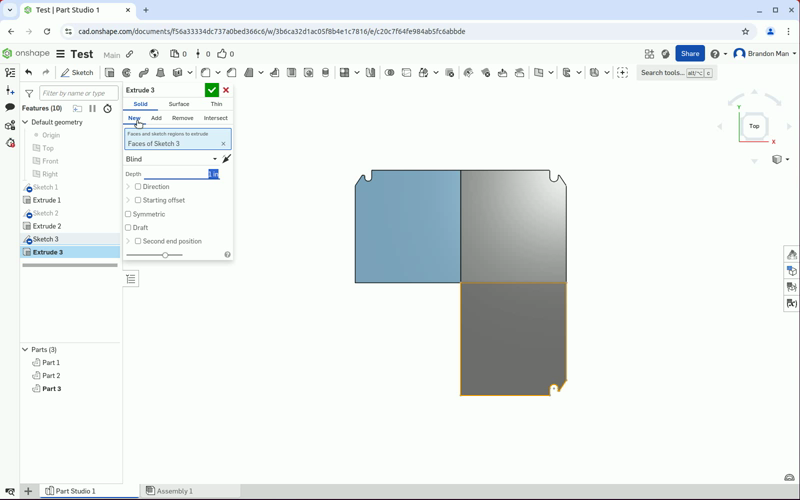
text(0.241)
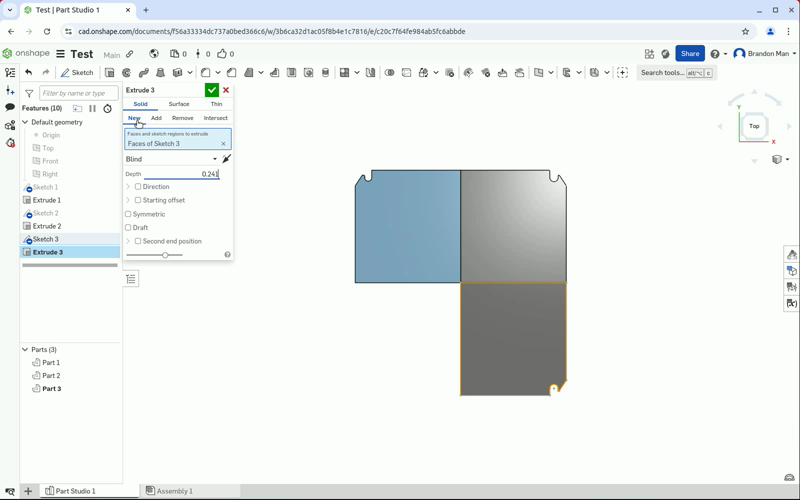
key(enter)
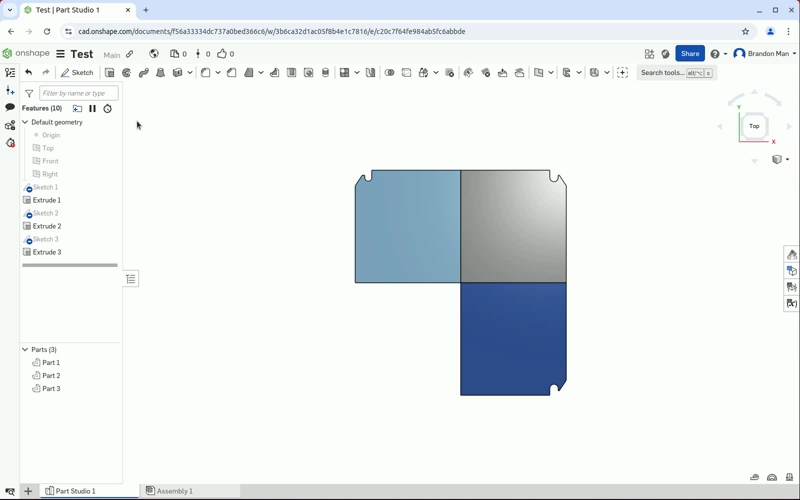
key(shift+h)
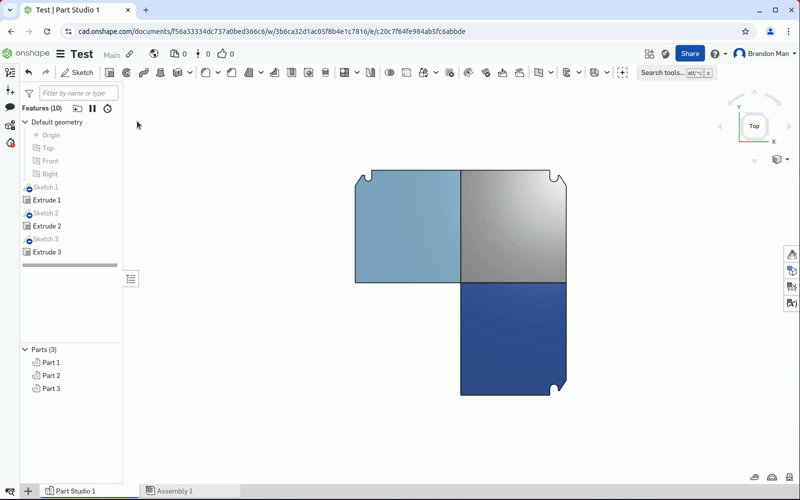
key(shift+h)
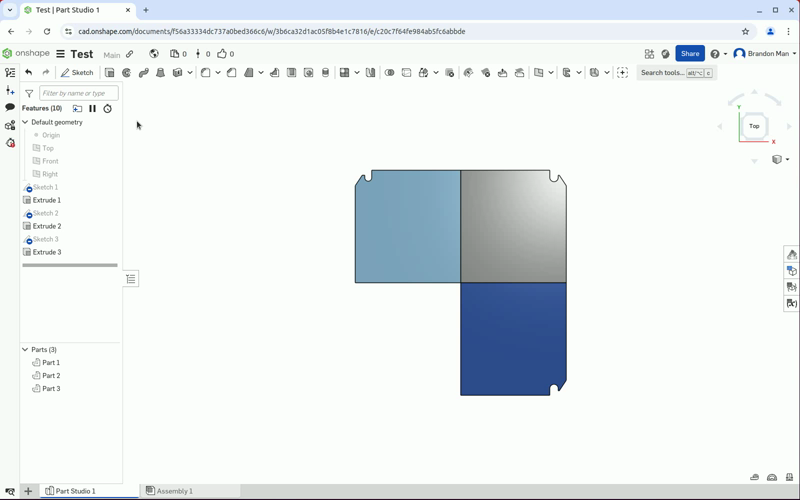
mouse_move(73, 189)
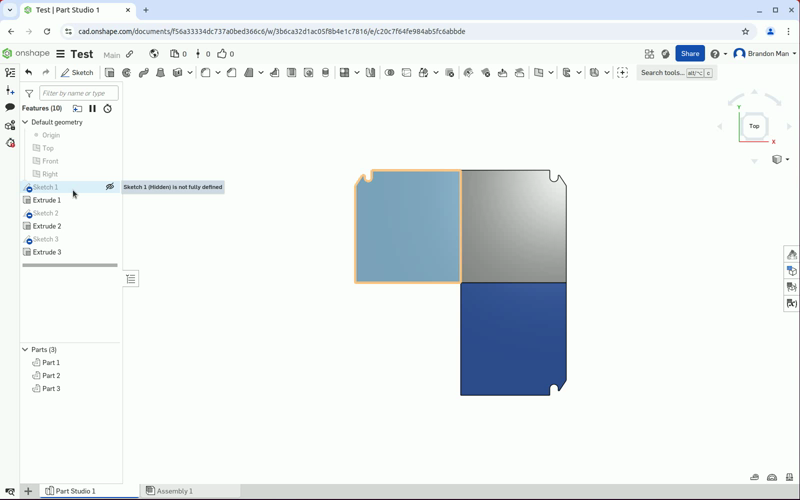
click(73, 189)
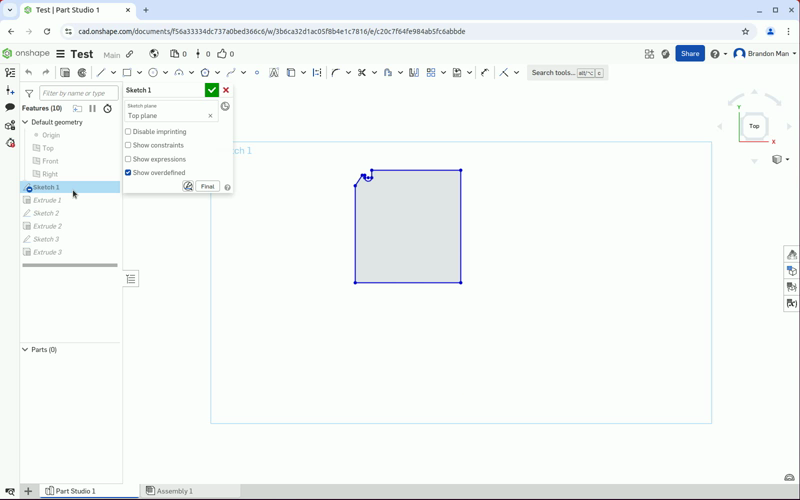
mouse_move(229, 92)
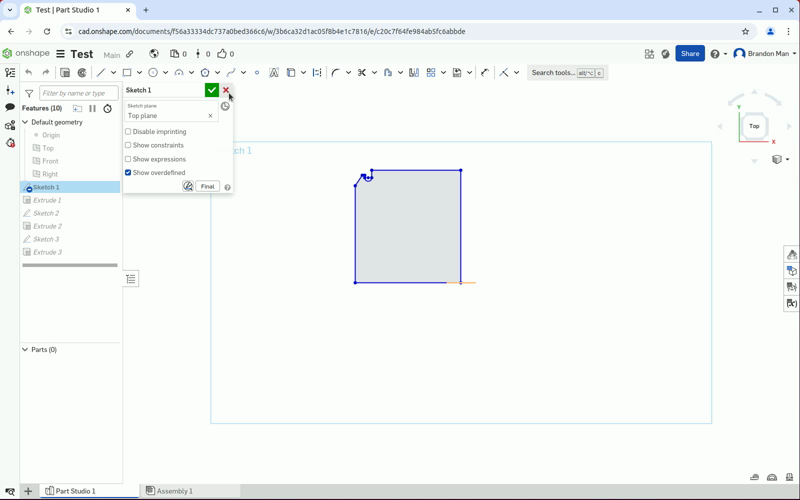
click(229, 92)
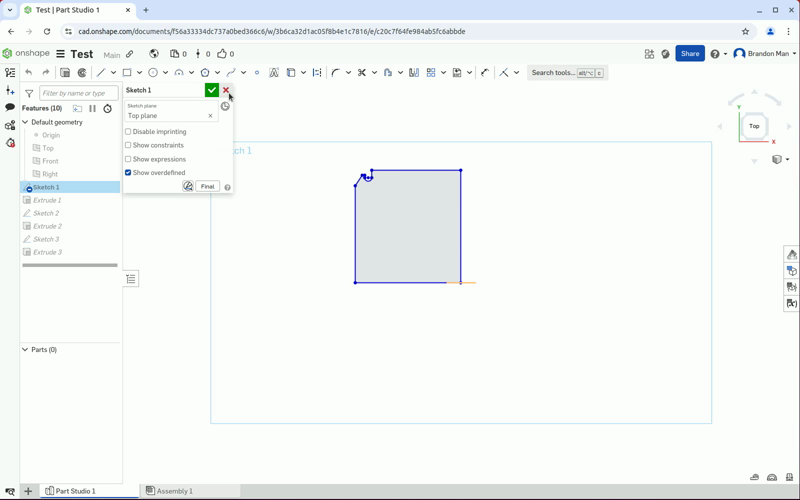
key(shift+s)
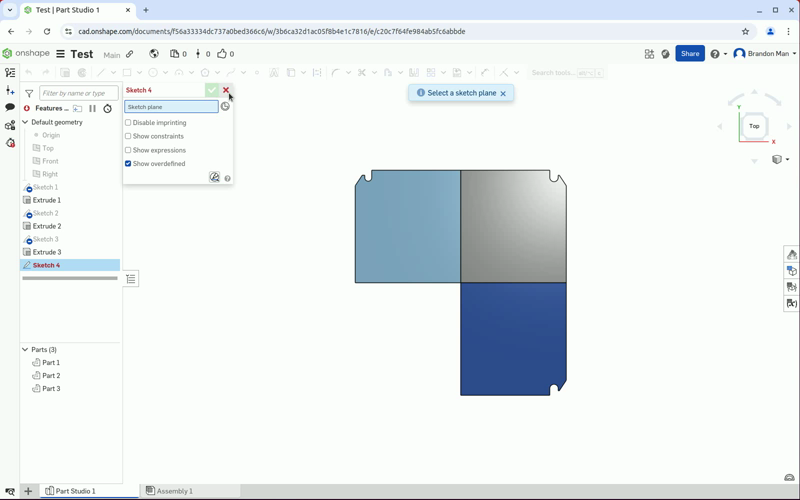
mouse_move(73, 150)
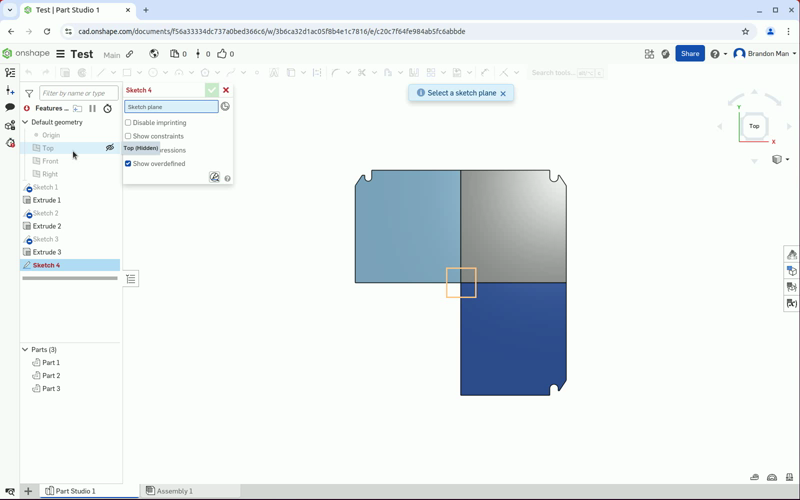
click(73, 150)
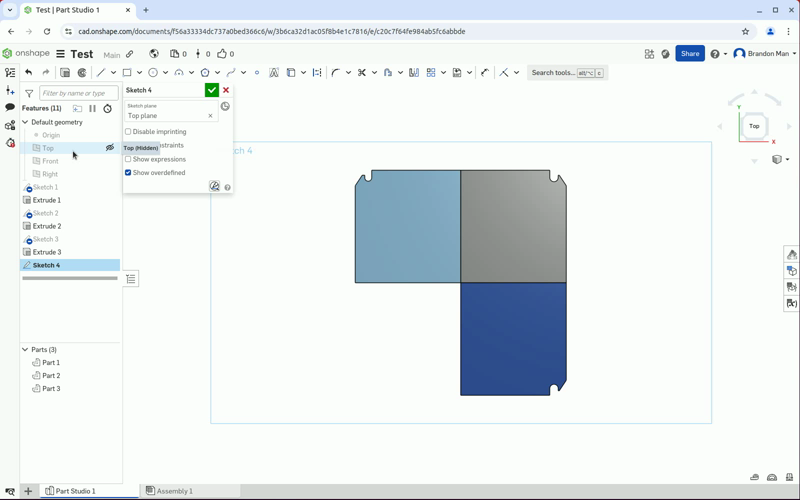
mouse_move(73, 352)
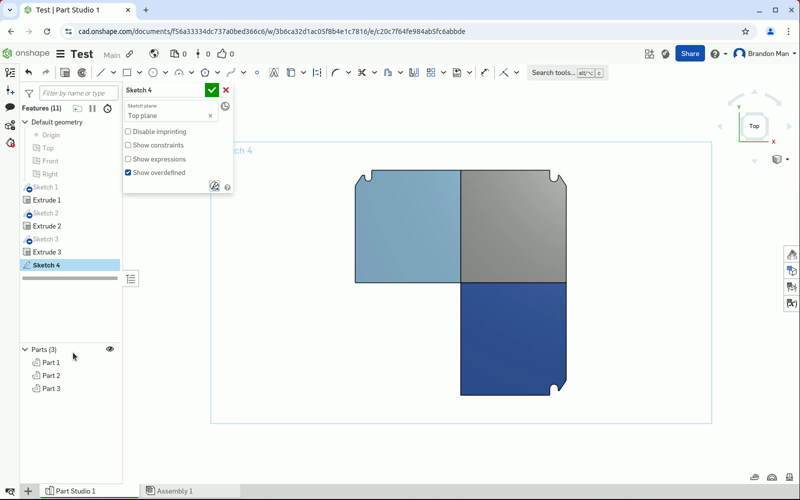
key(y)
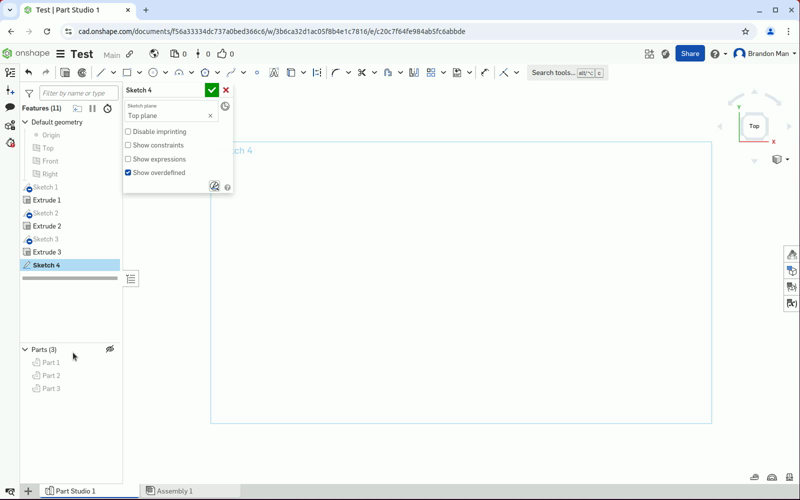
key(l)
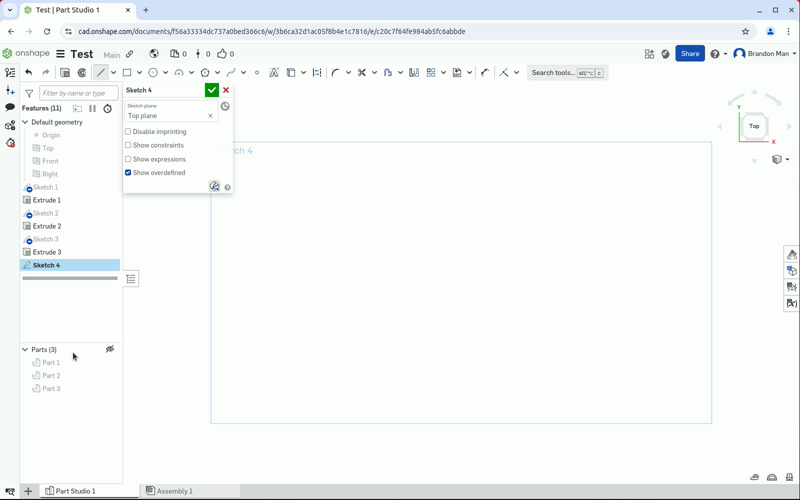
key_down(shift)
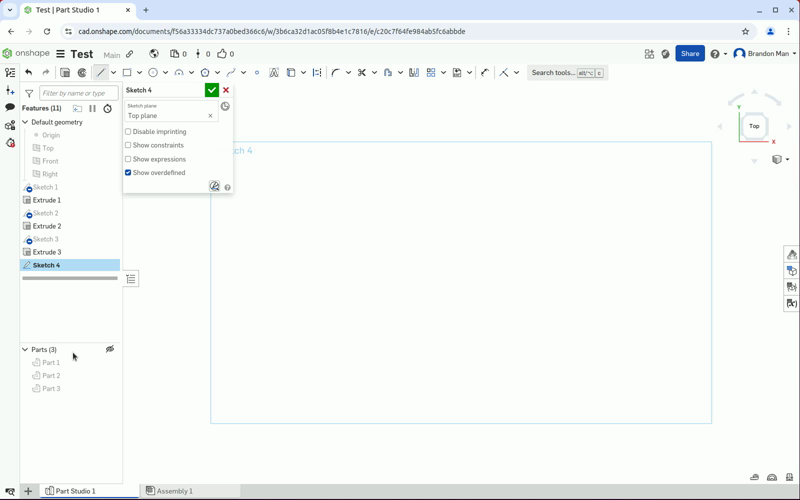
mouse_move(355, 380)
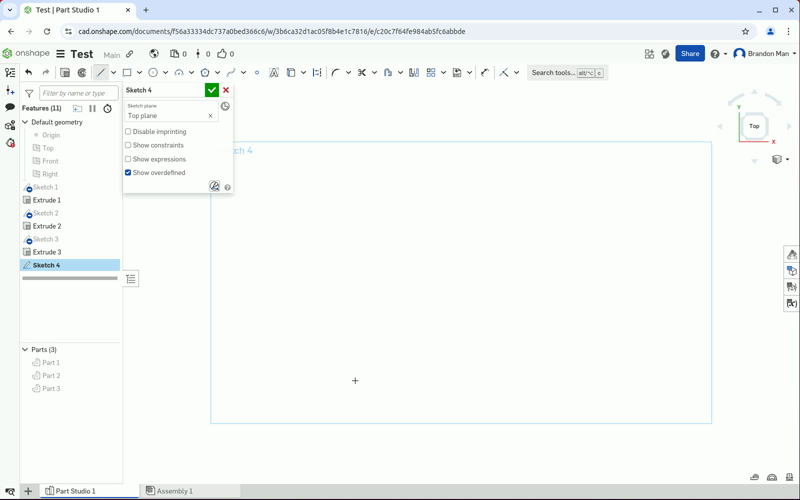
click(355, 380)
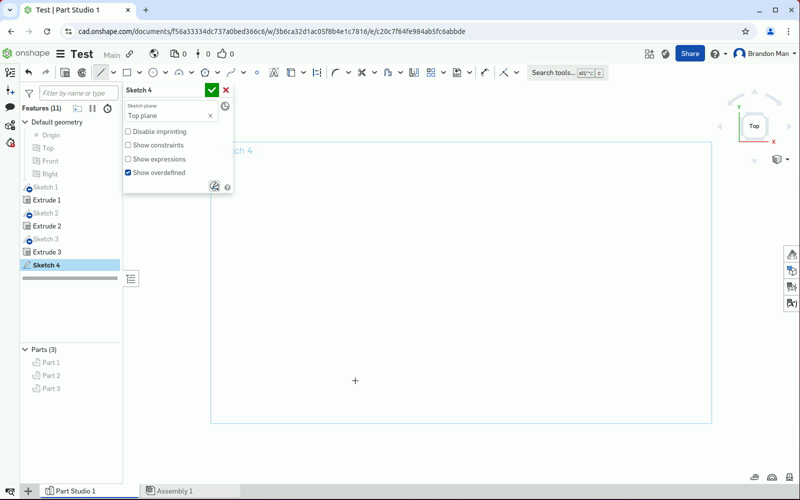
key_up(shift)
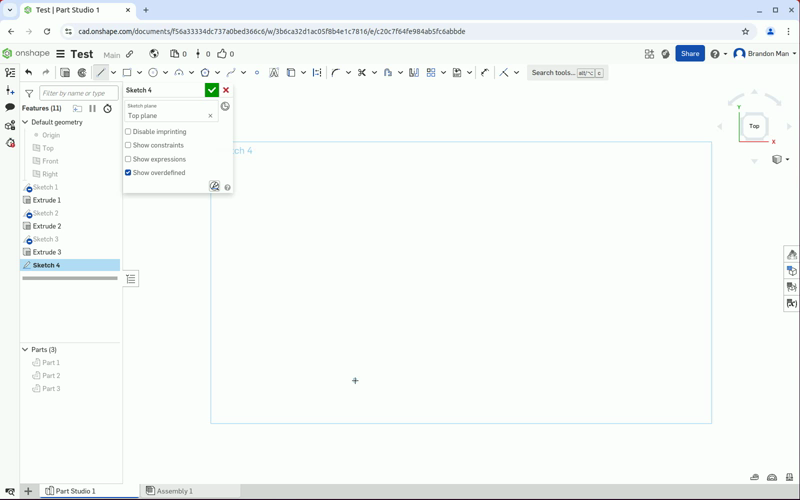
key_down(shift)
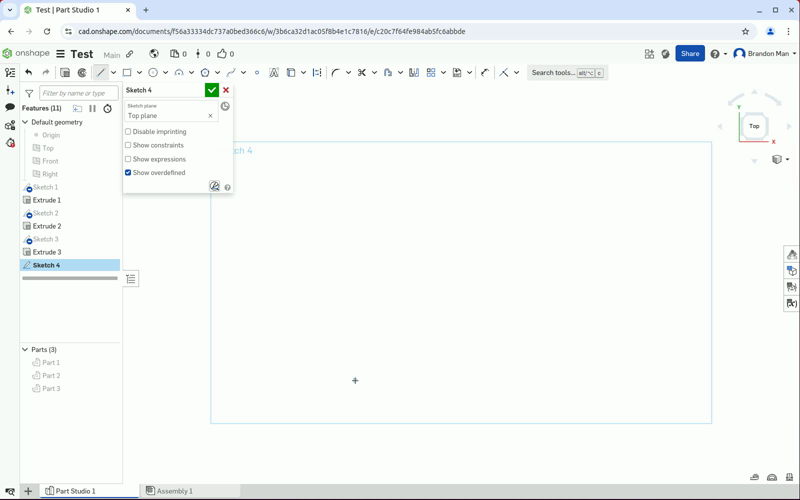
mouse_move(385, 380)
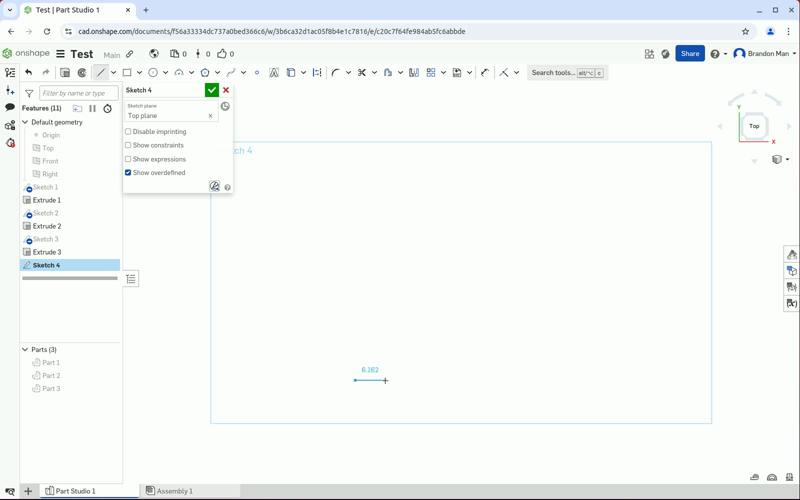
mouse_move(362, 390)
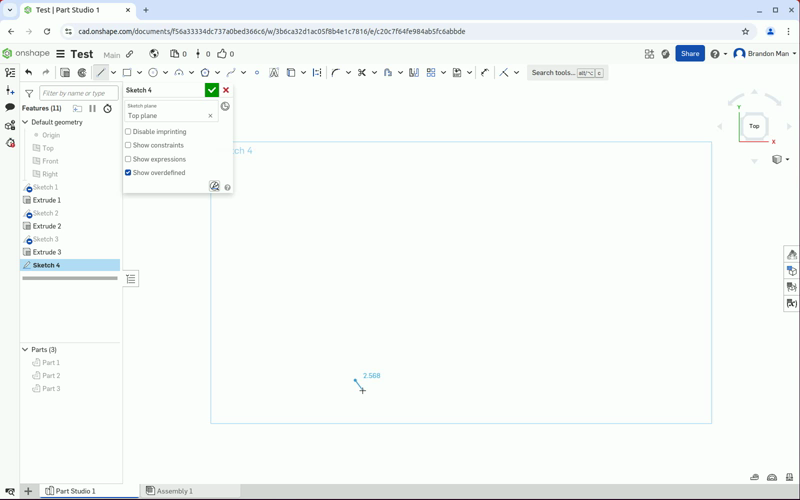
click(362, 390)
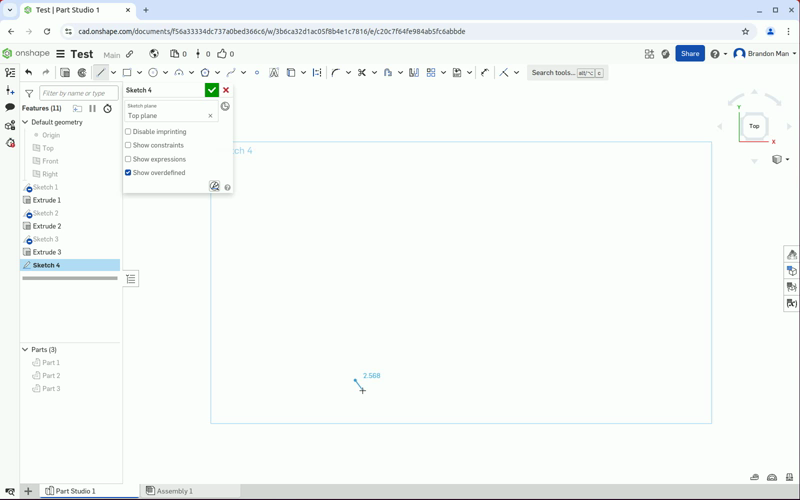
key_up(shift)
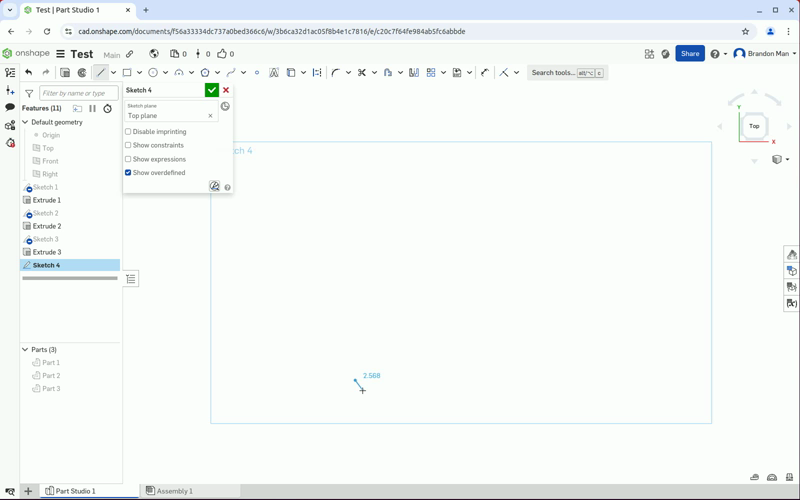
key_down(shift)
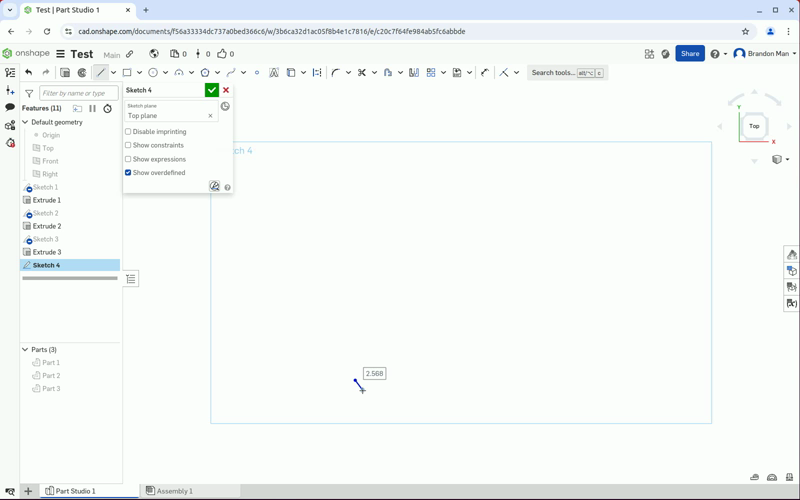
mouse_move(392, 390)
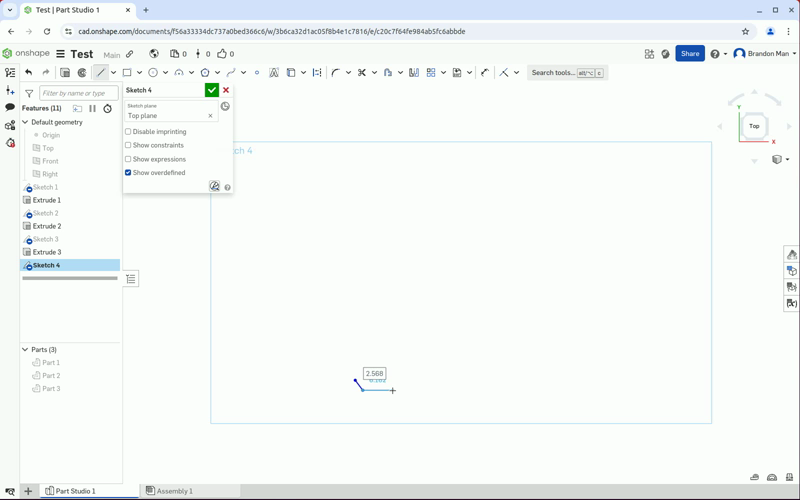
mouse_move(364, 390)
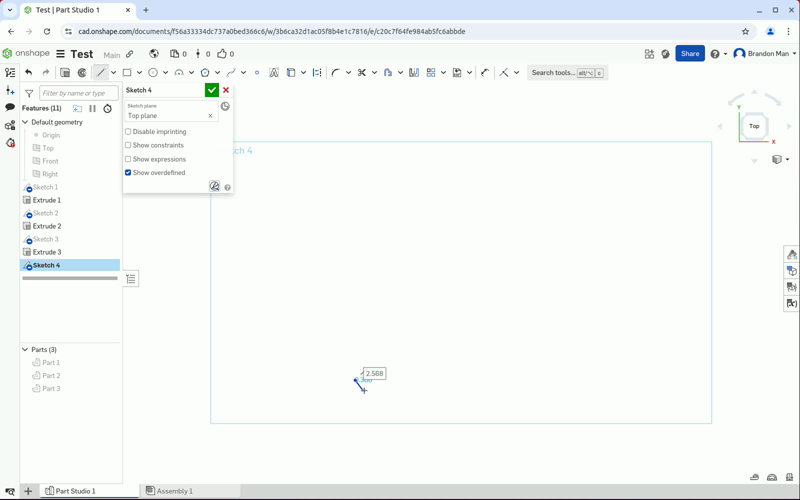
scroll(6)
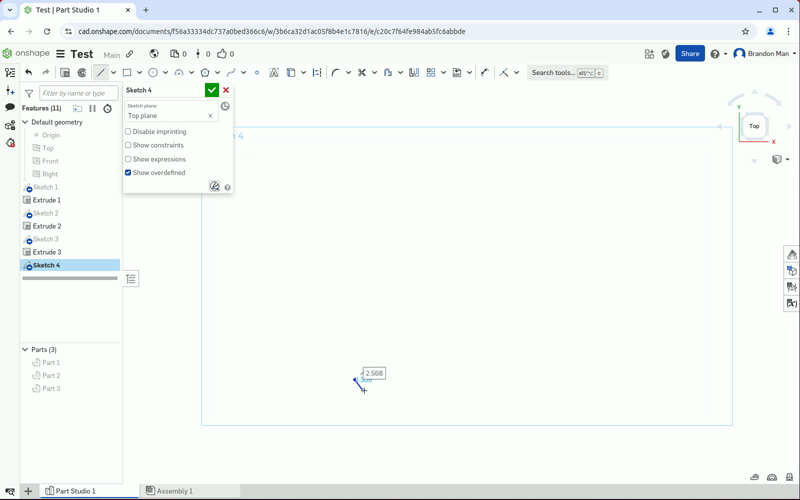
scroll(6)
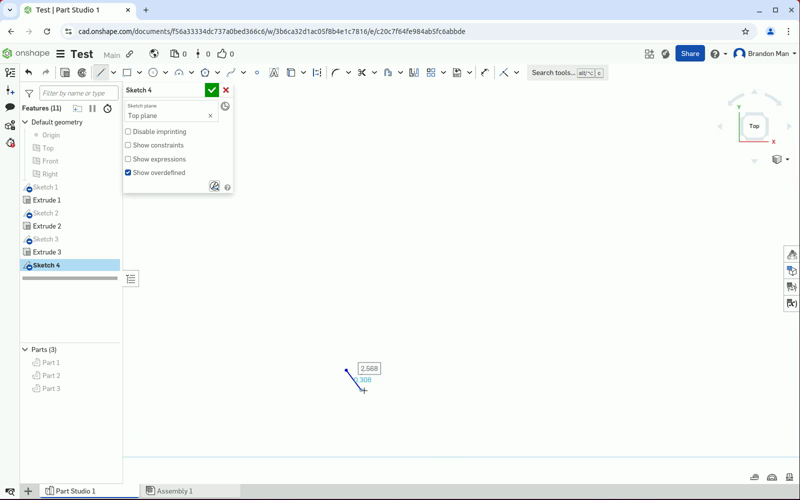
scroll(6)
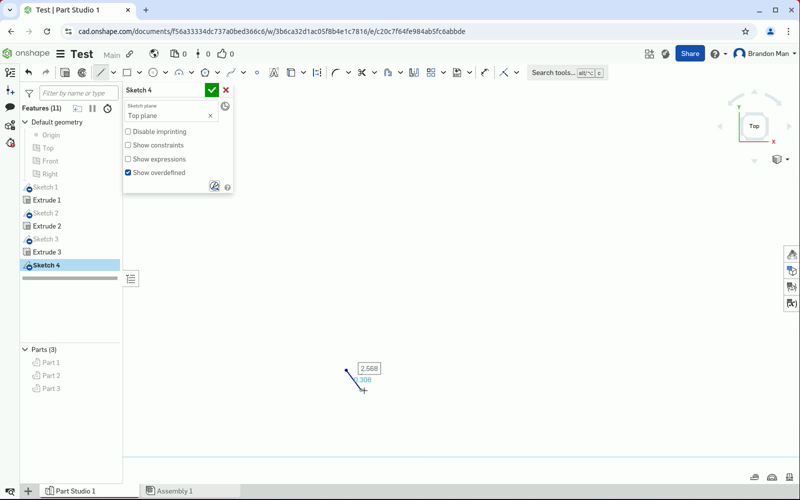
scroll(6)
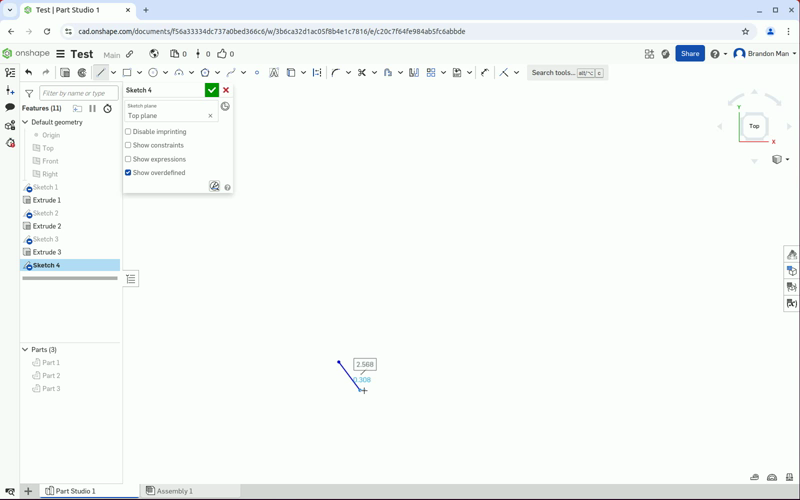
scroll(6)
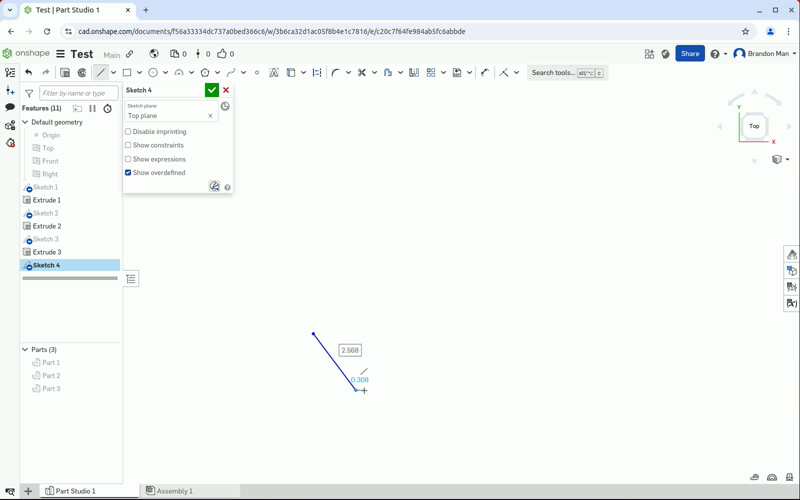
scroll(6)
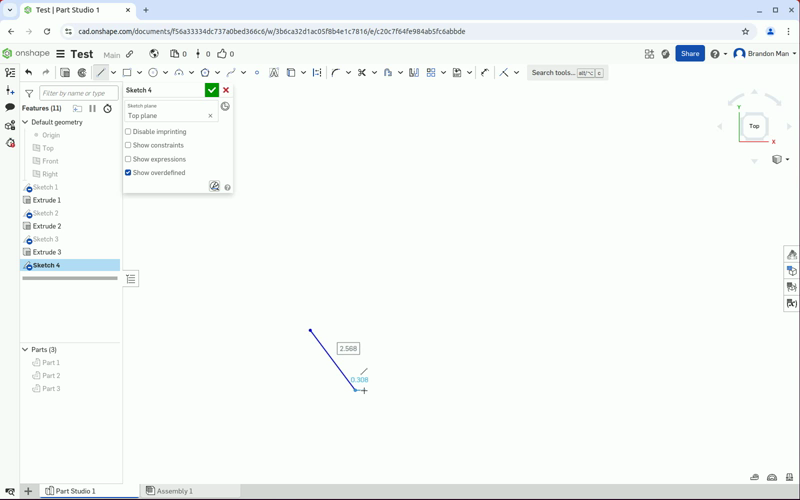
scroll(6)
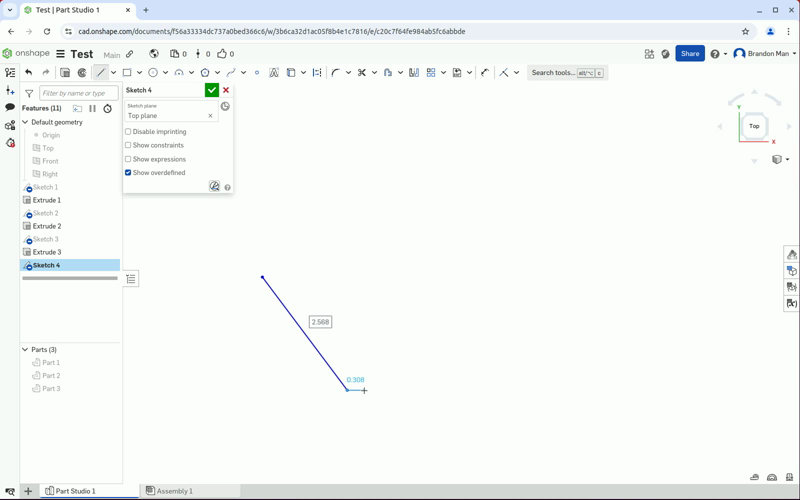
click(364, 390)
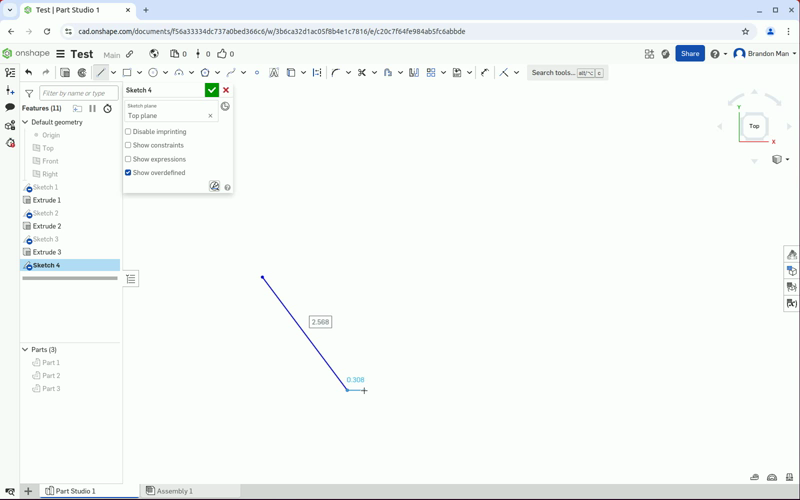
scroll(-6)
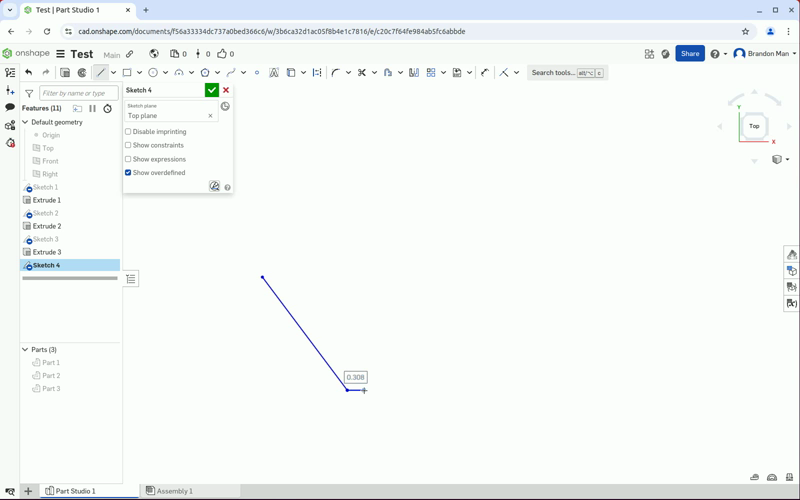
scroll(-6)
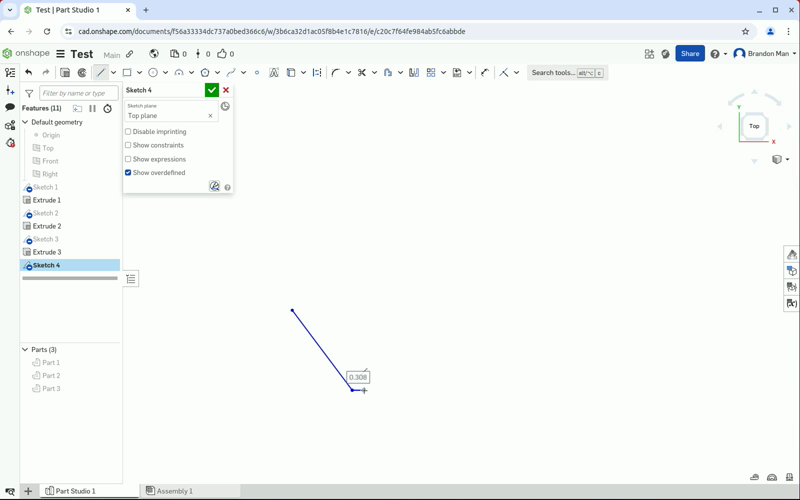
scroll(-6)
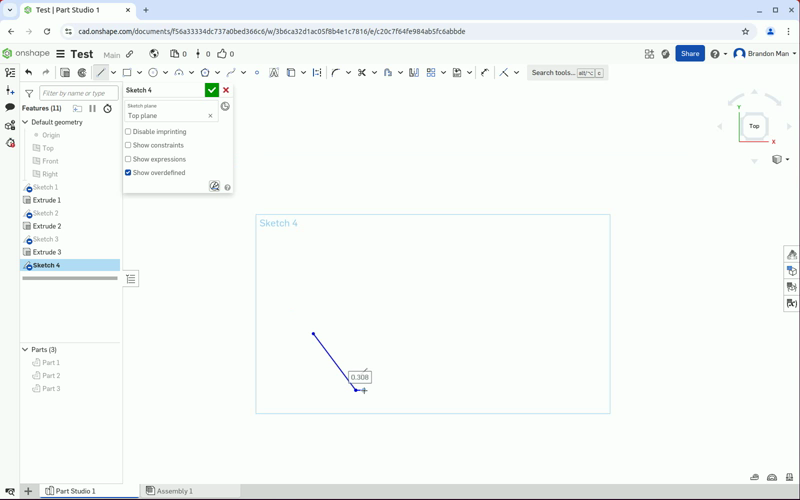
scroll(-6)
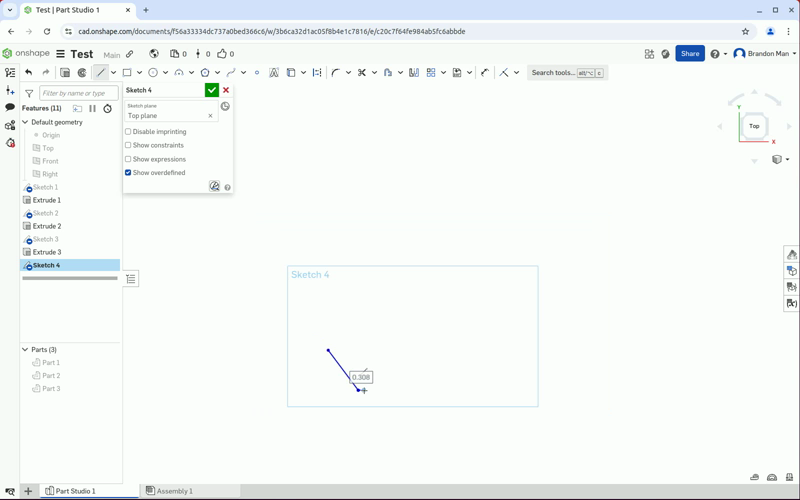
scroll(-6)
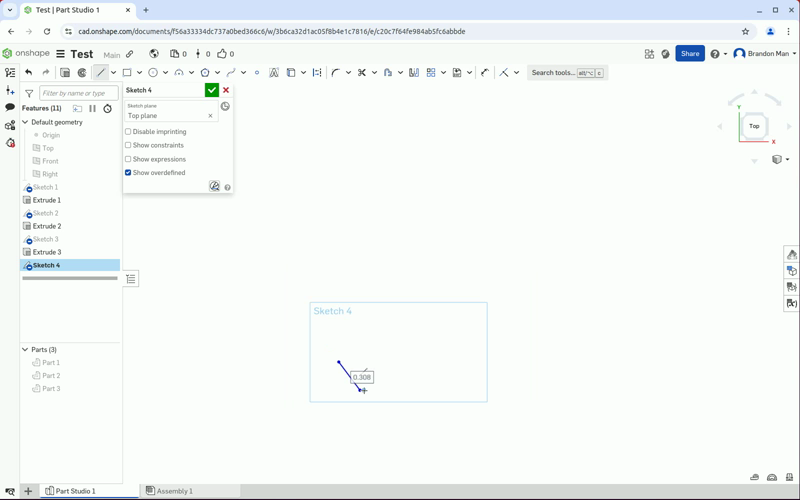
scroll(-6)
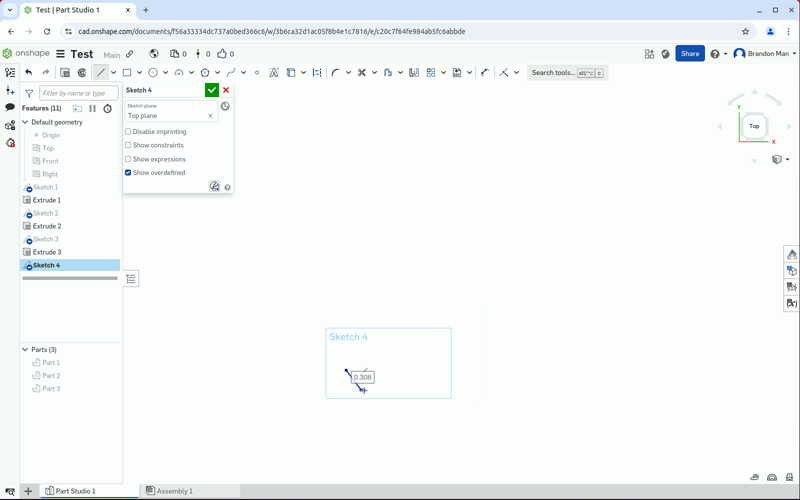
scroll(-6)
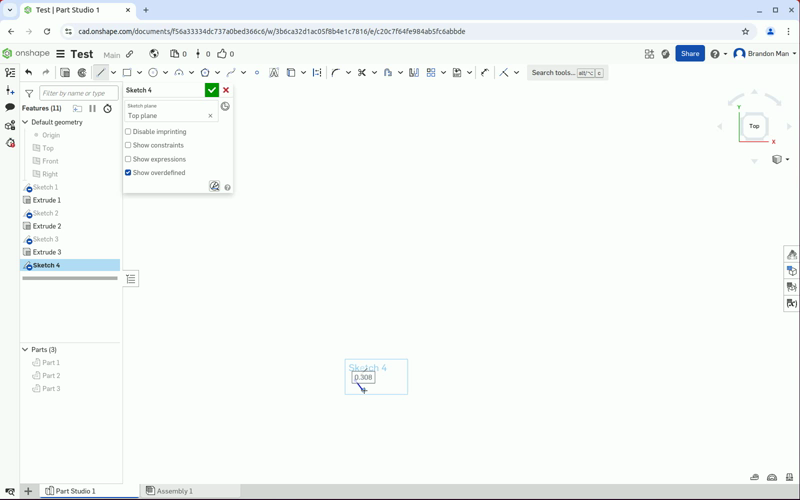
key_up(shift)
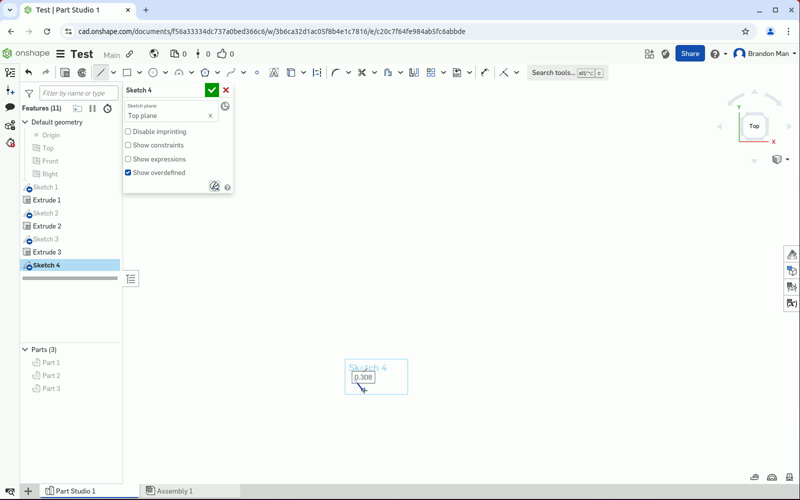
key_down(shift)
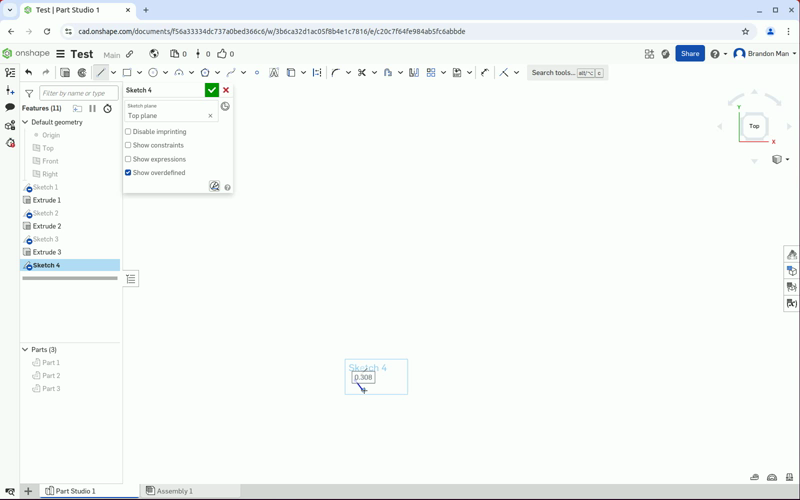
mouse_move(394, 390)
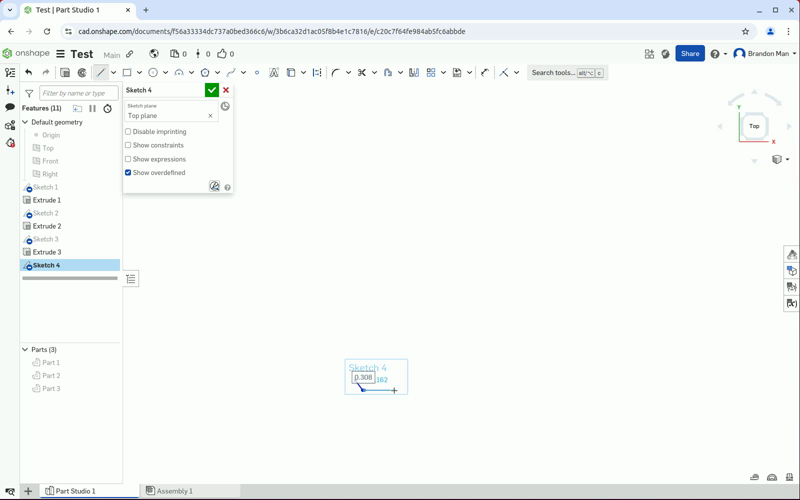
mouse_move(364, 387)
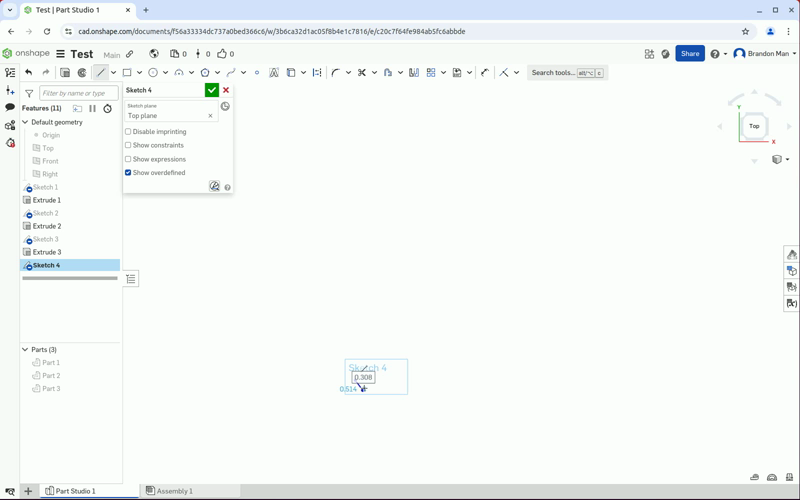
scroll(6)
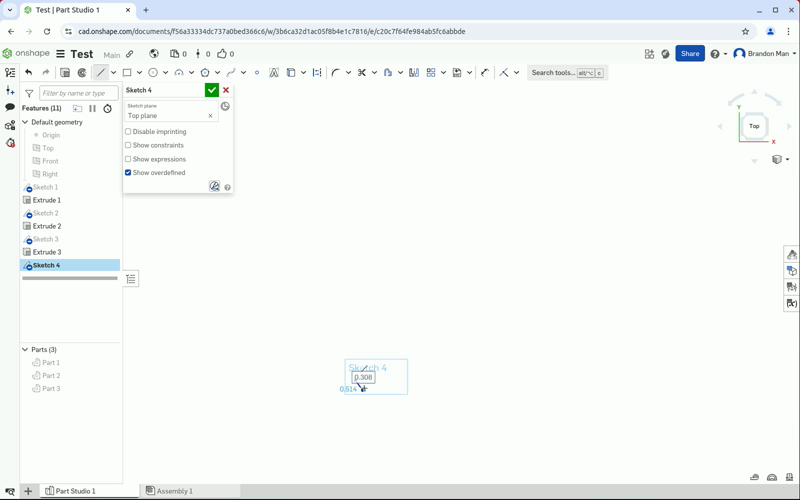
scroll(6)
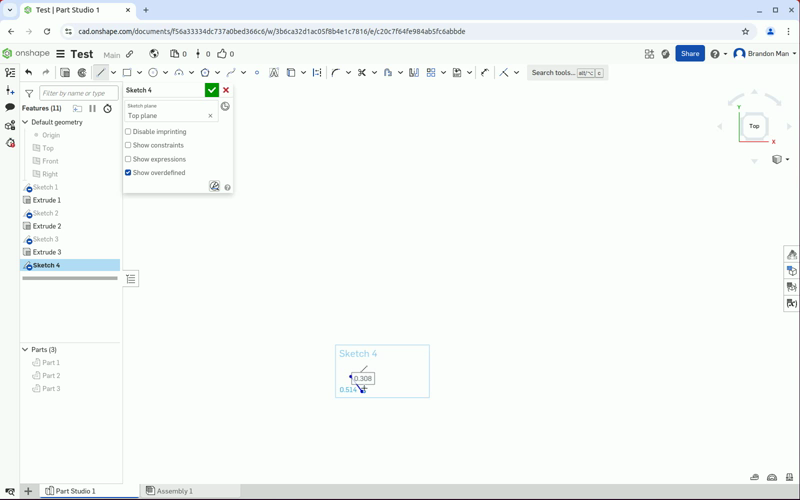
scroll(6)
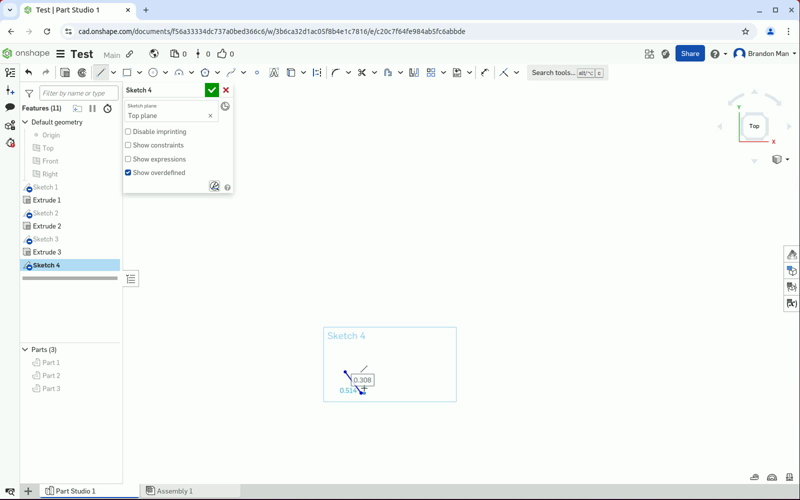
scroll(6)
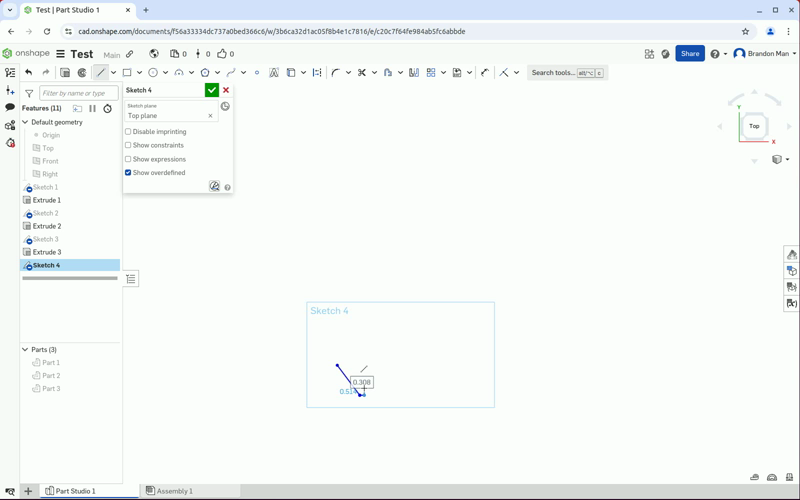
scroll(6)
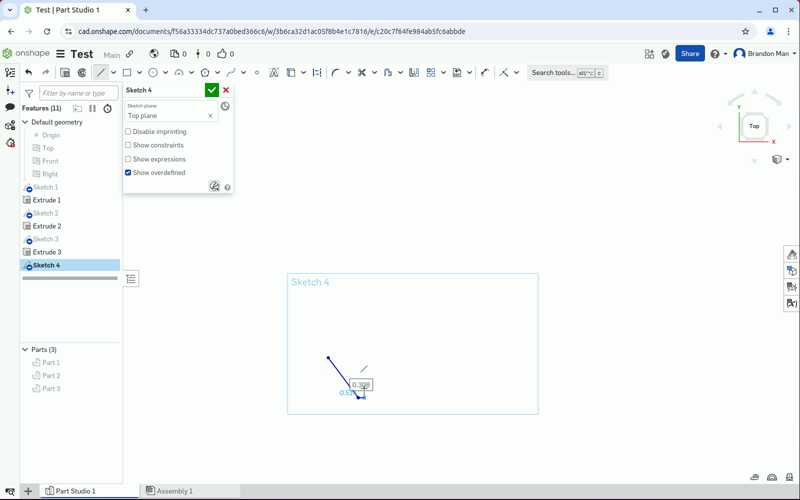
scroll(6)
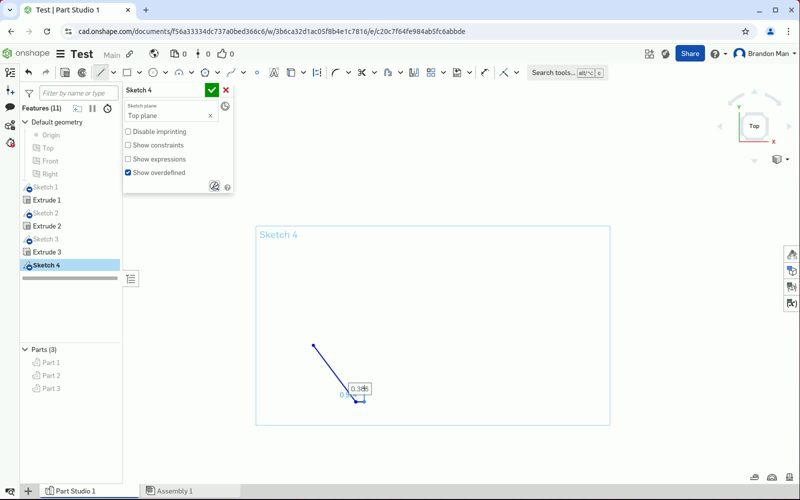
scroll(6)
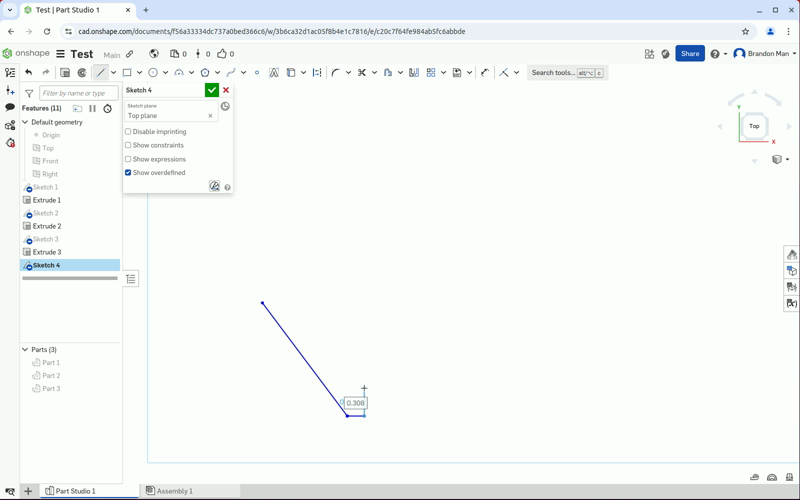
click(364, 387)
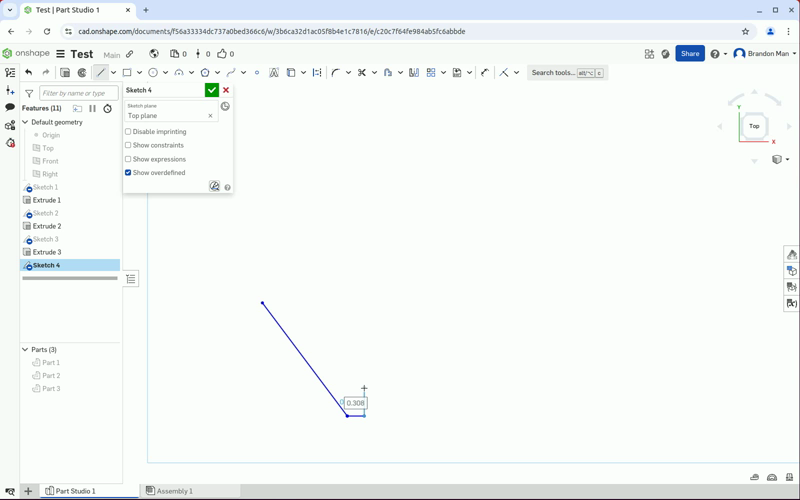
scroll(-6)
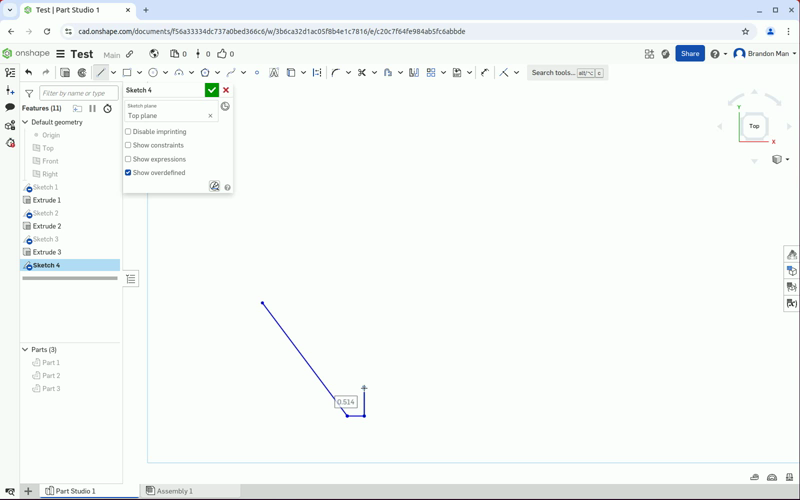
scroll(-6)
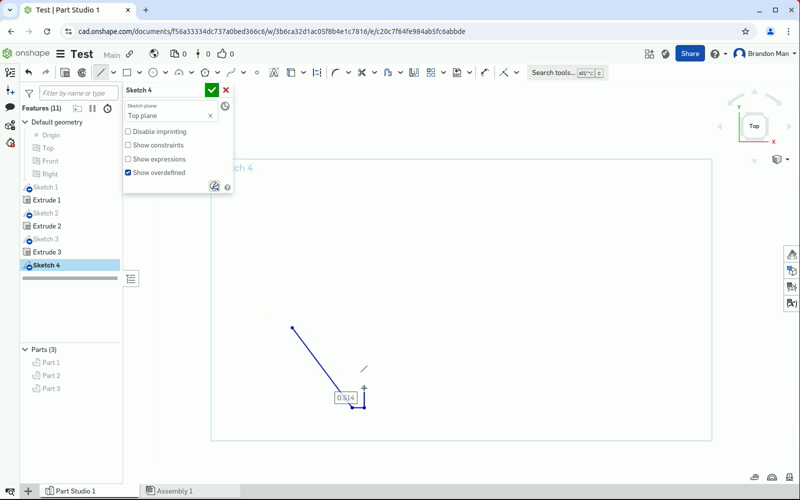
scroll(-6)
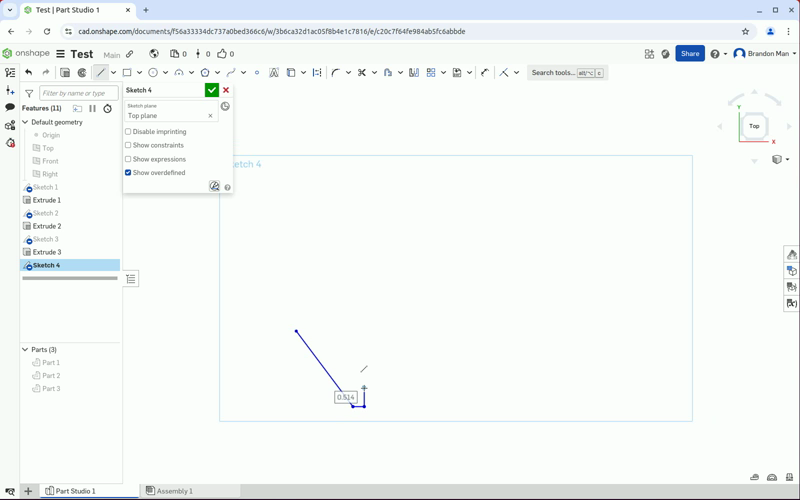
scroll(-6)
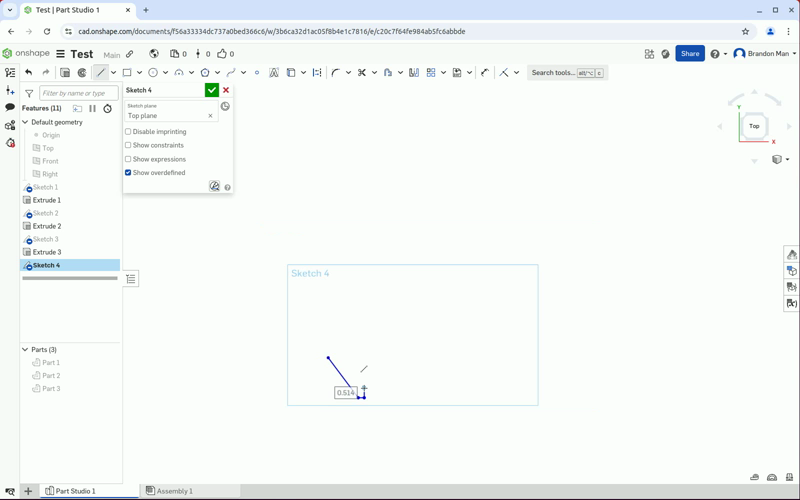
scroll(-6)
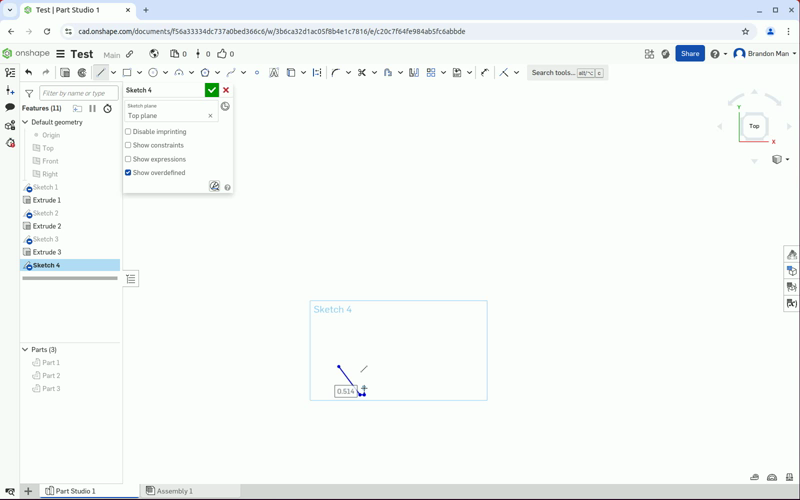
scroll(-6)
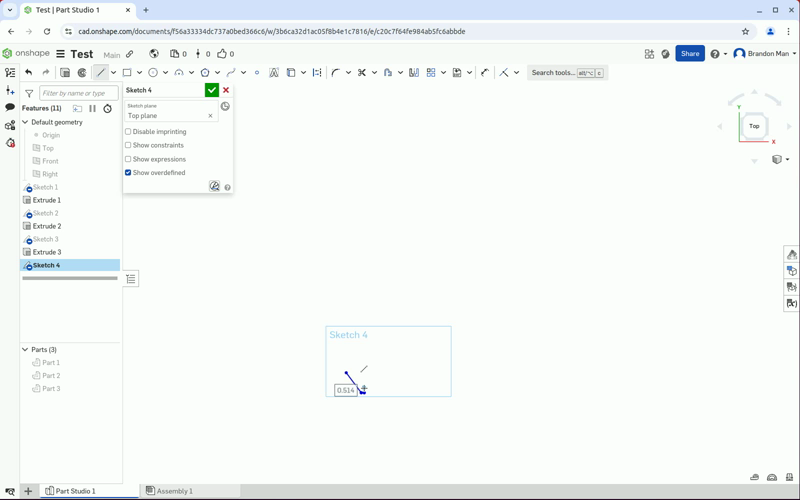
scroll(-6)
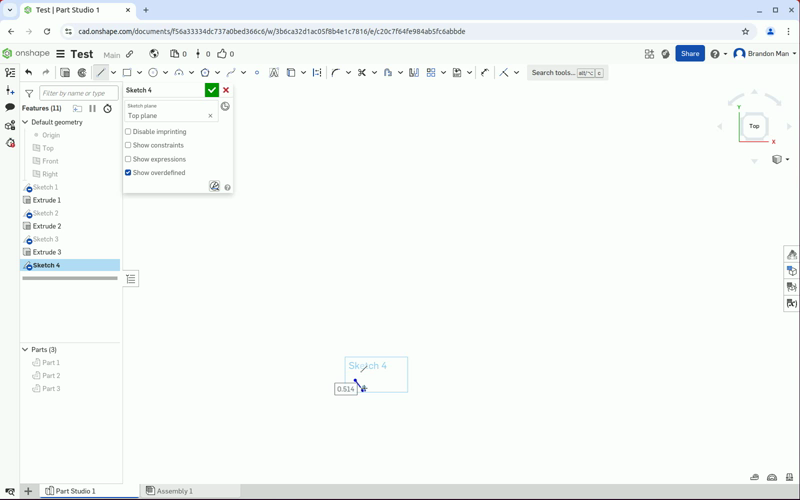
key_up(shift)
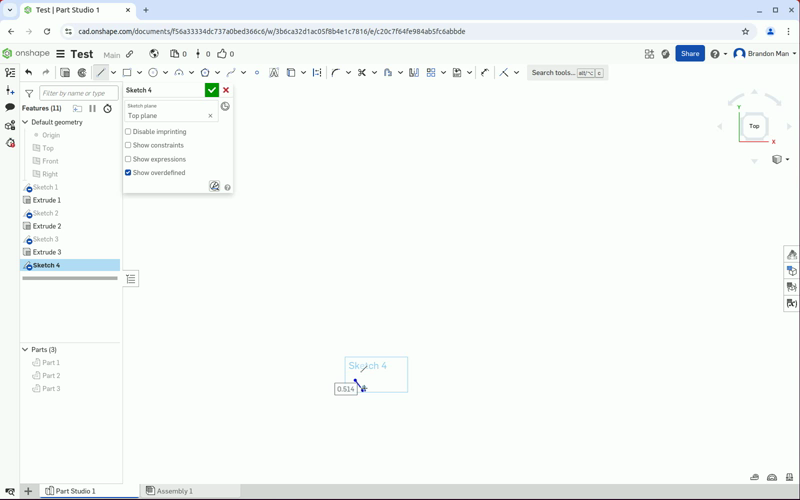
key(esc)
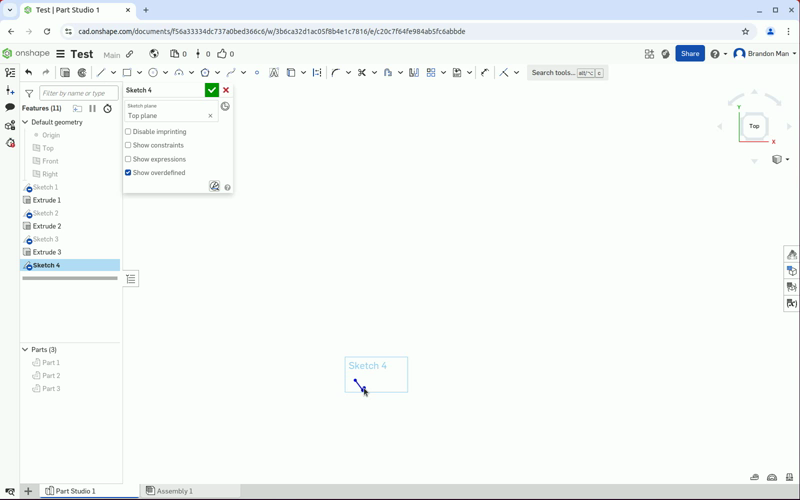
key(a)
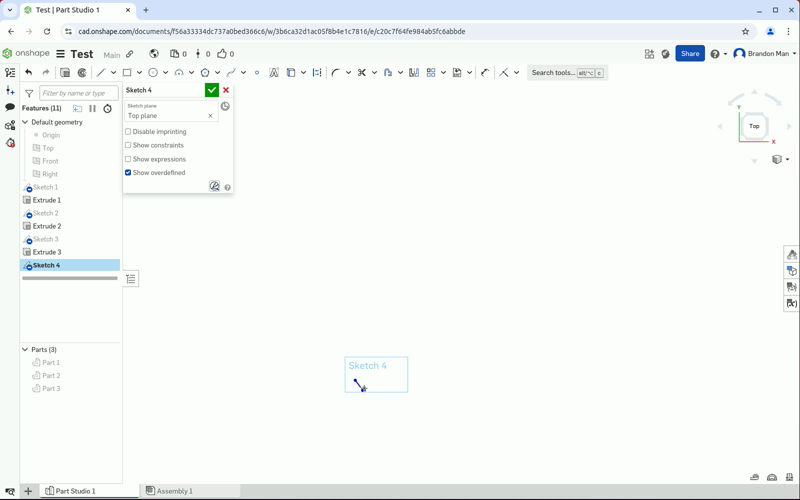
mouse_move(364, 387)
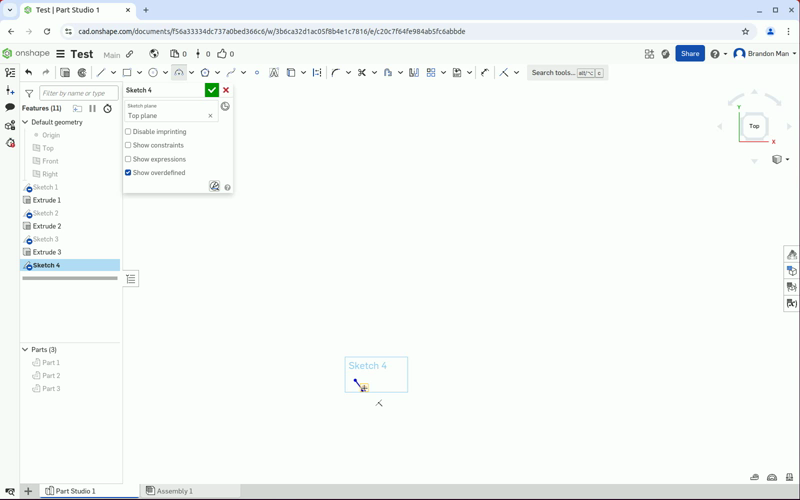
scroll(6)
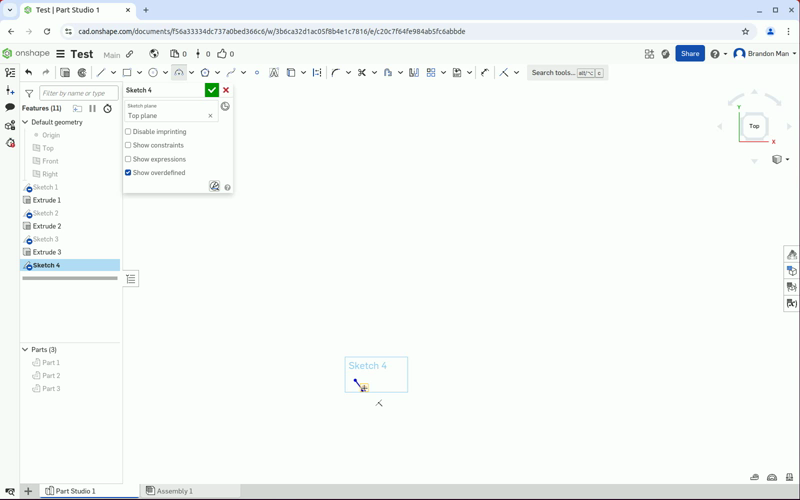
scroll(6)
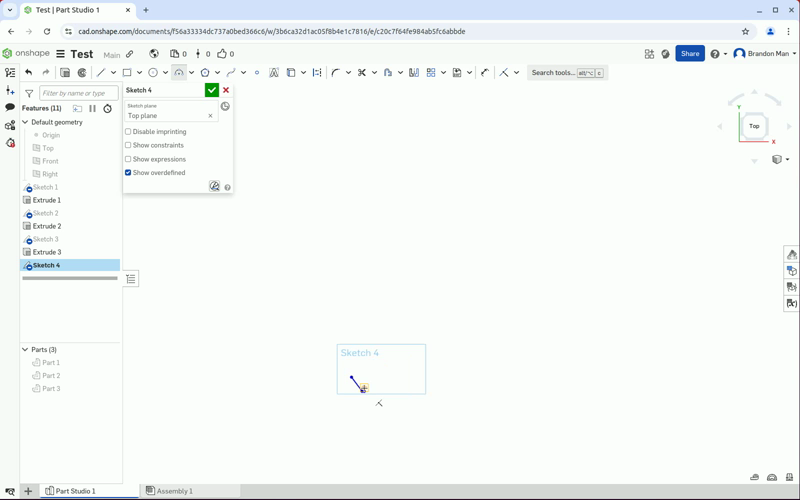
scroll(6)
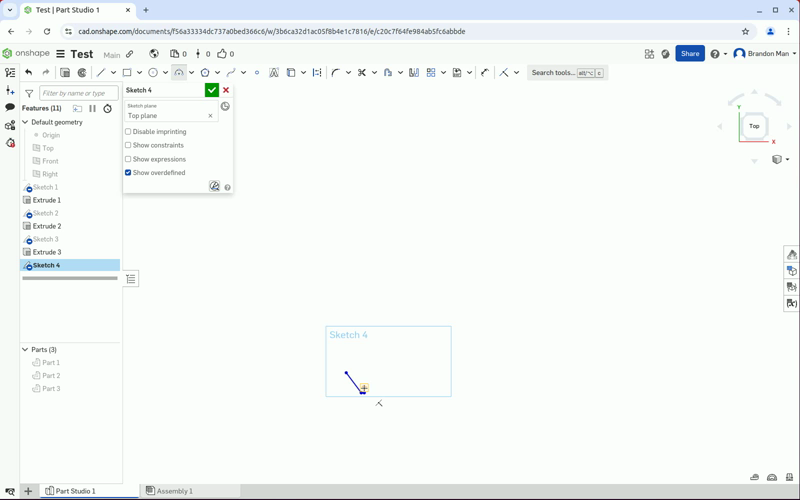
scroll(6)
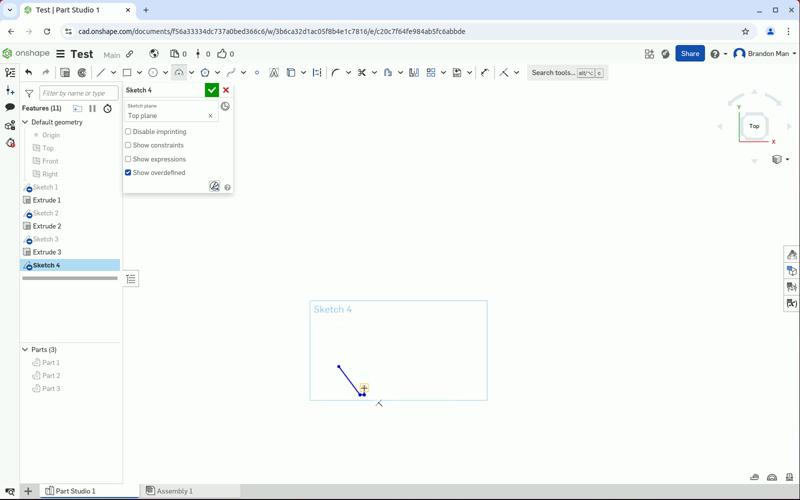
scroll(6)
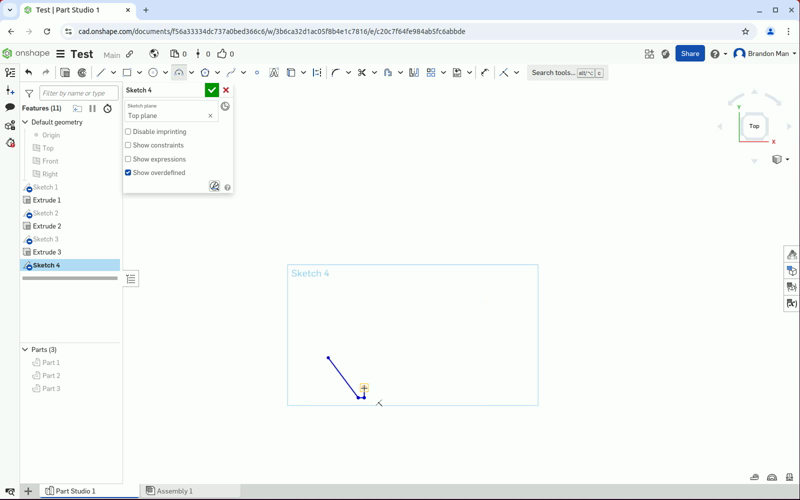
scroll(6)
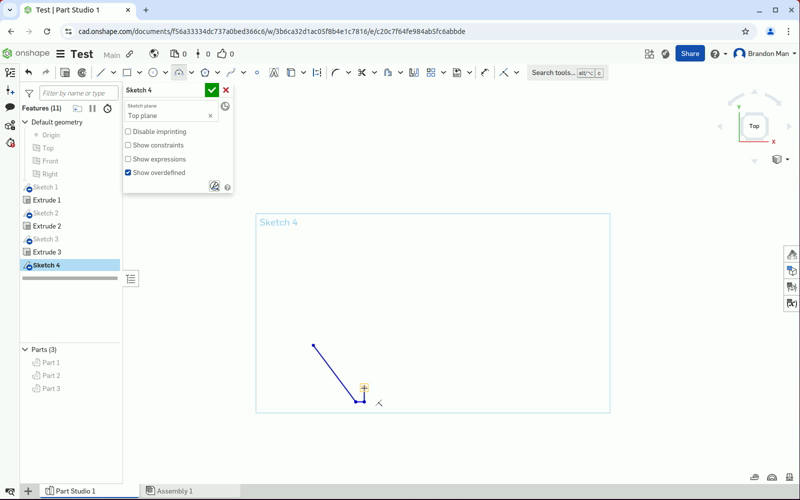
scroll(6)
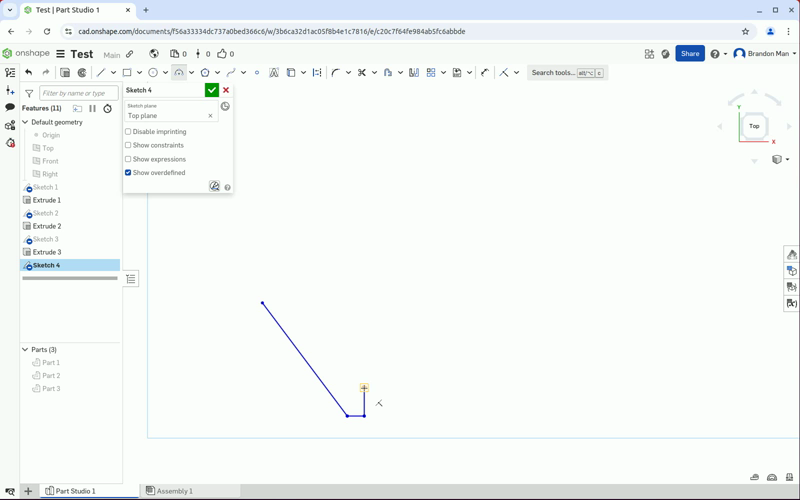
click(364, 387)
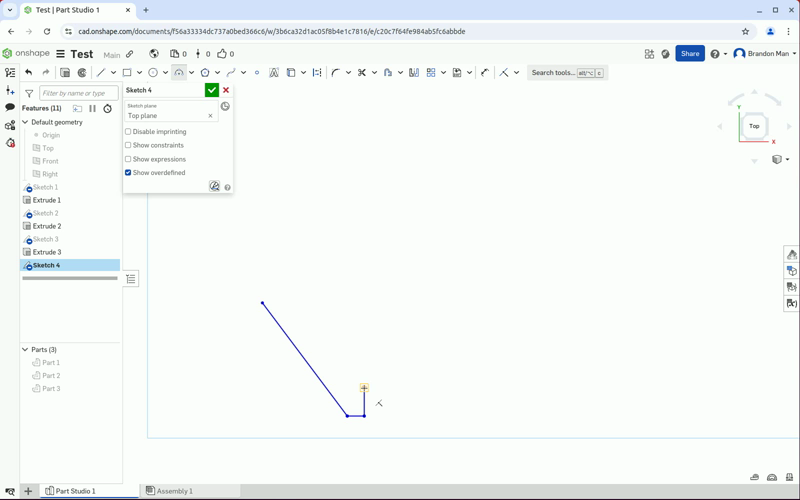
scroll(-6)
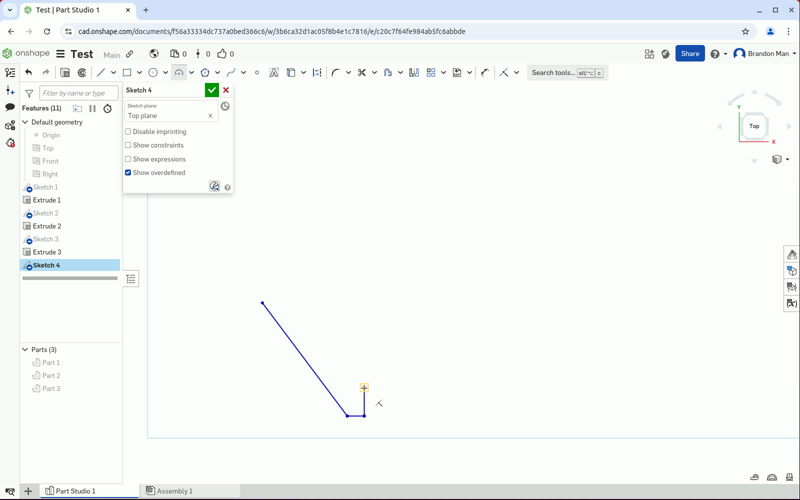
scroll(-6)
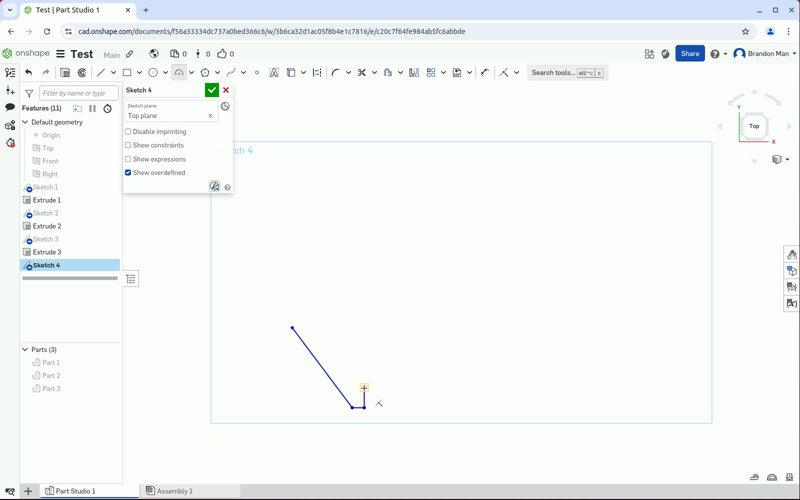
scroll(-6)
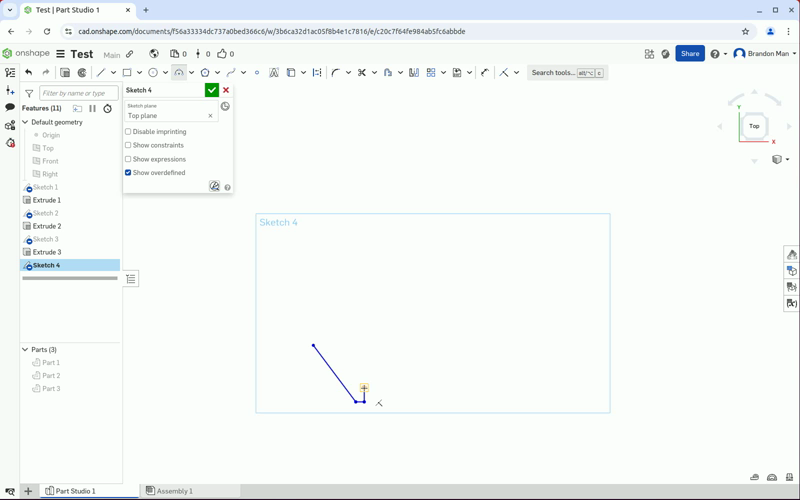
scroll(-6)
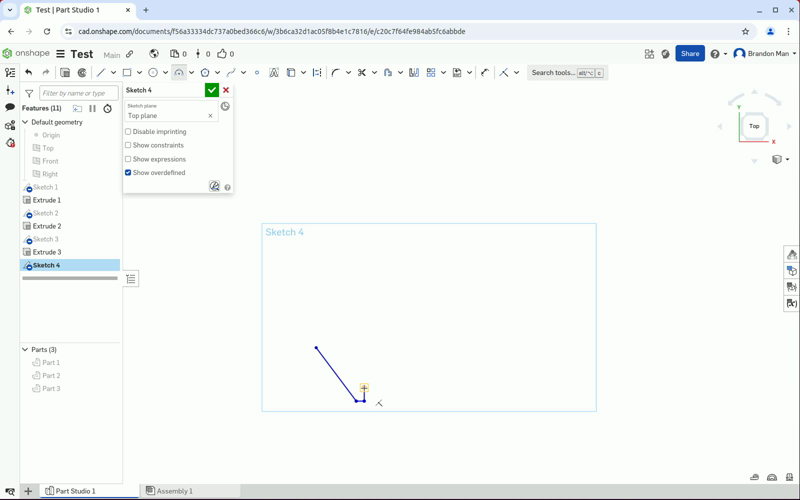
scroll(-6)
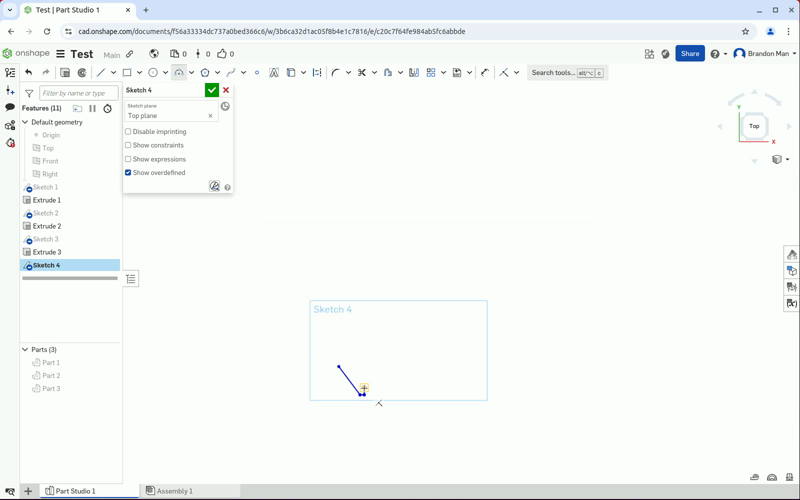
scroll(-6)
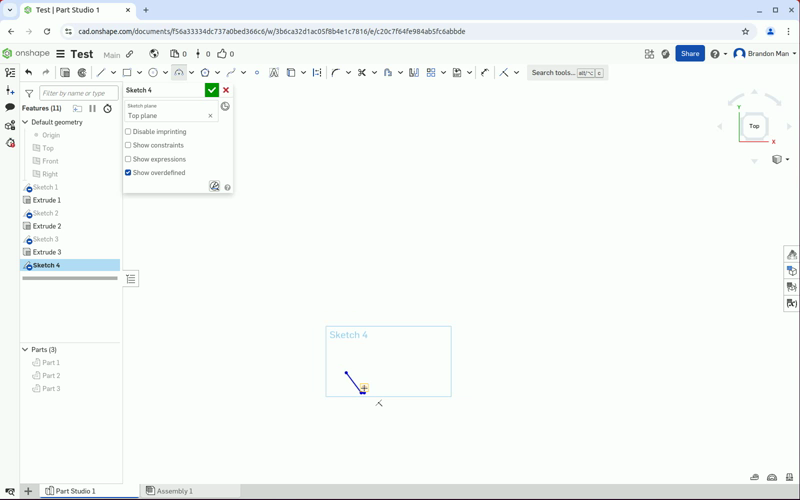
scroll(-6)
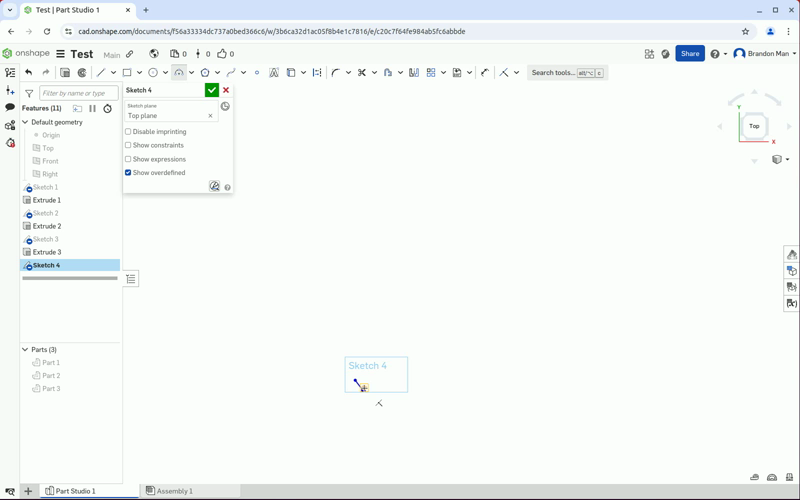
key_down(shift)
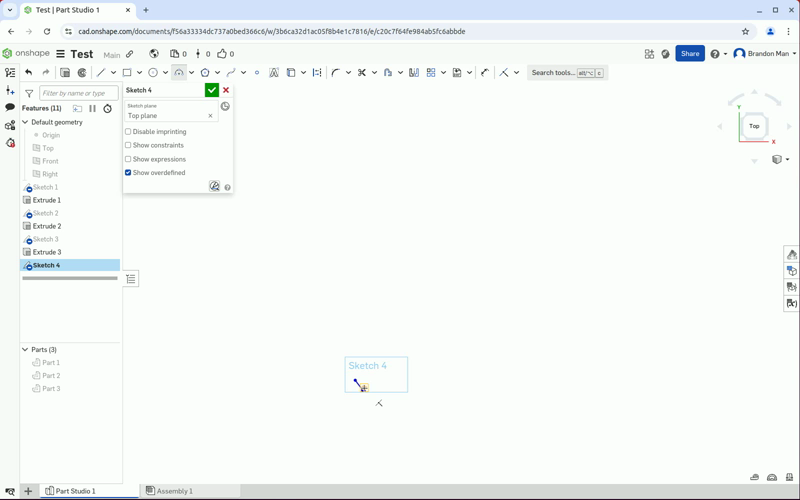
mouse_move(371, 387)
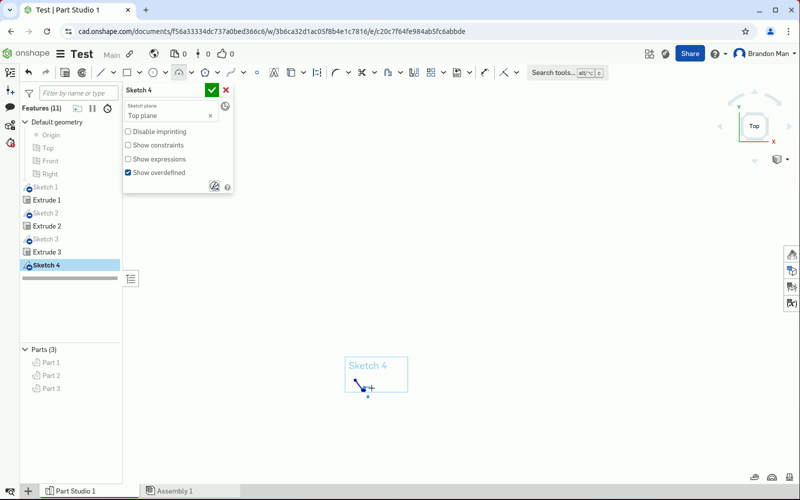
click(371, 387)
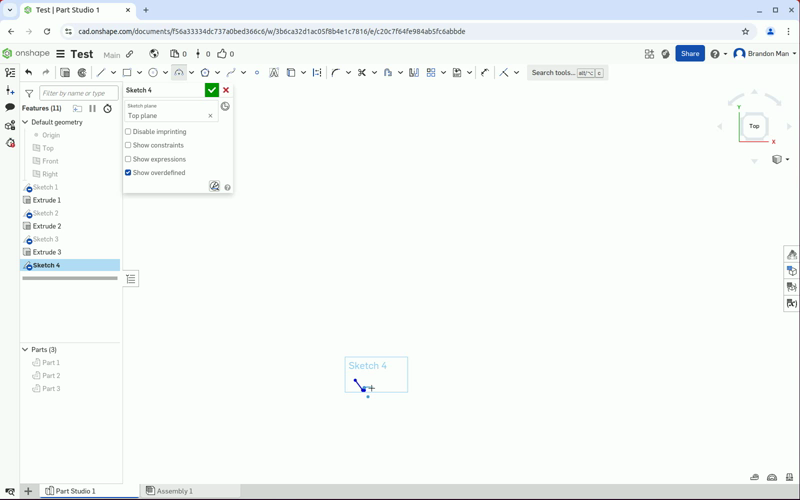
mouse_move(368, 384)
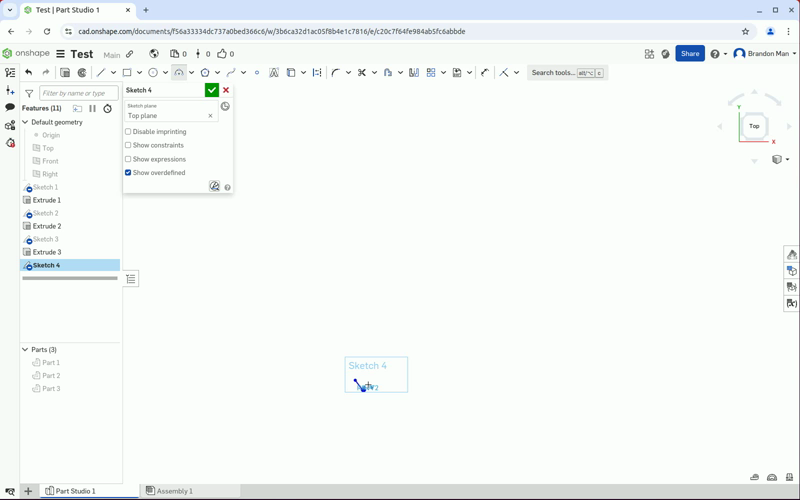
click(368, 384)
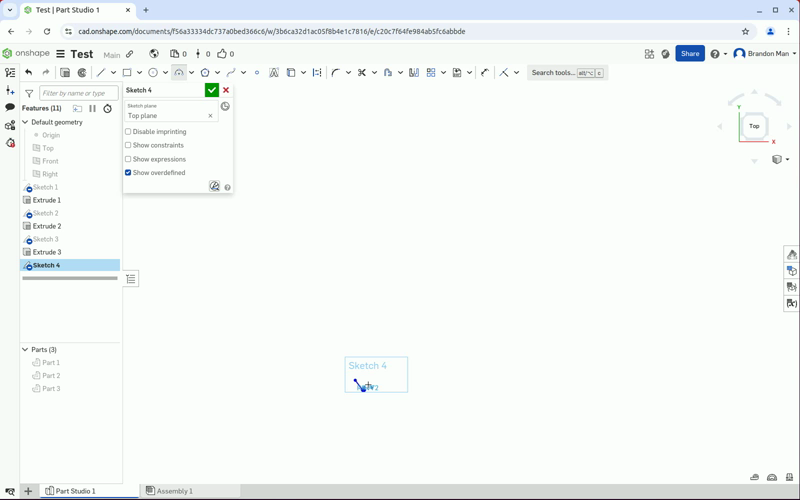
key_up(shift)
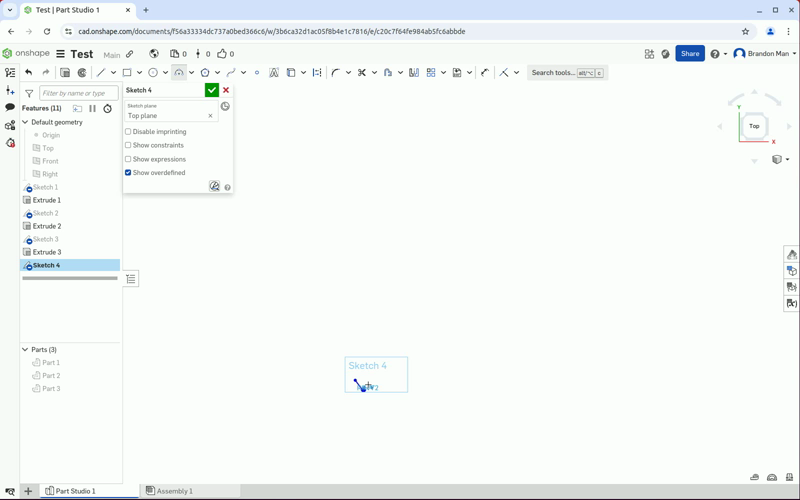
key(esc)
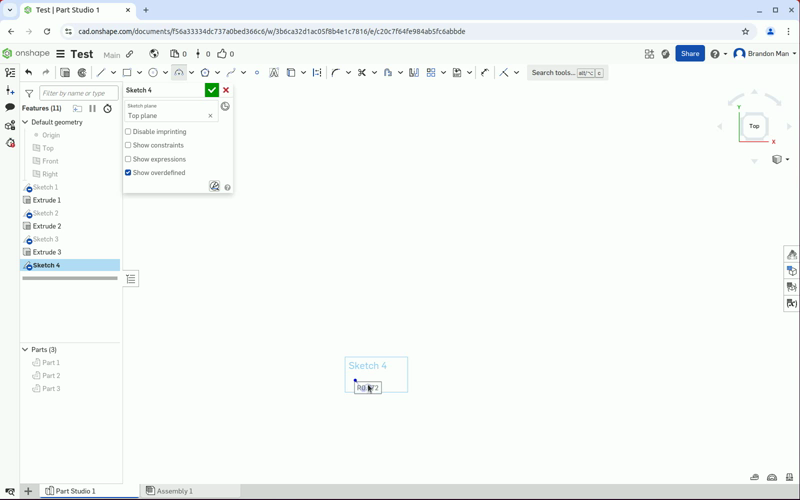
key(l)
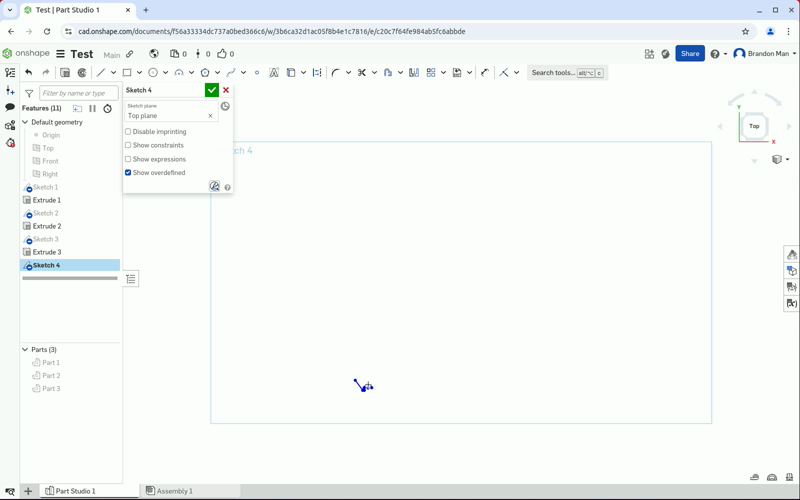
mouse_move(371, 387)
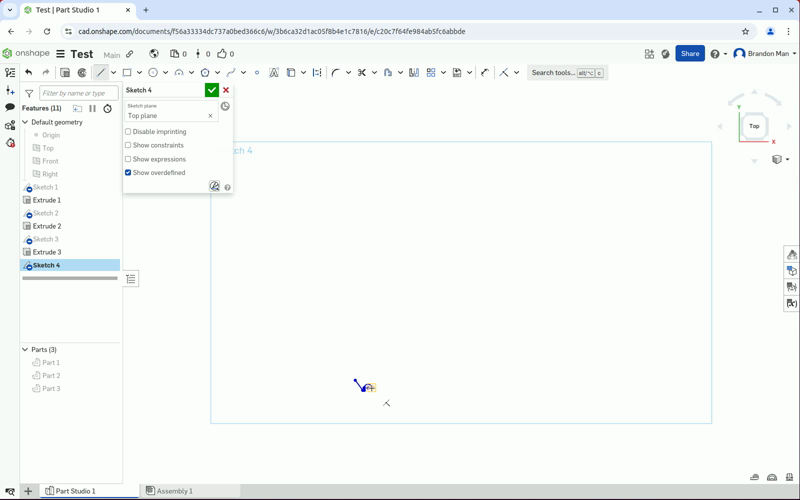
scroll(6)
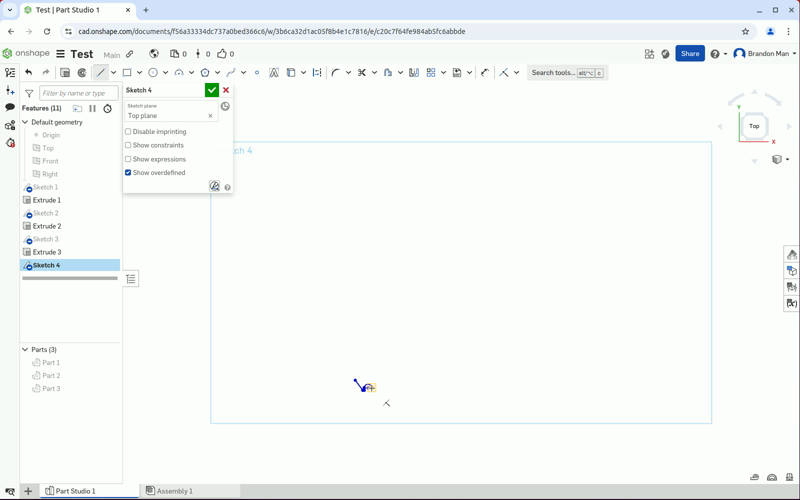
scroll(6)
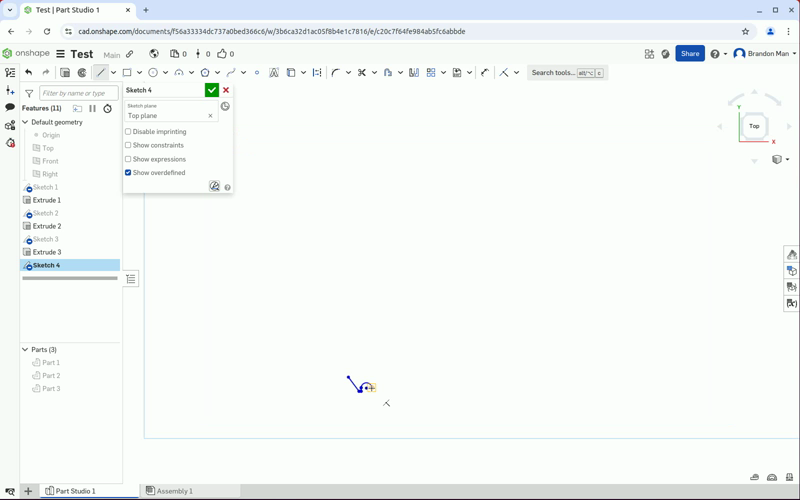
scroll(6)
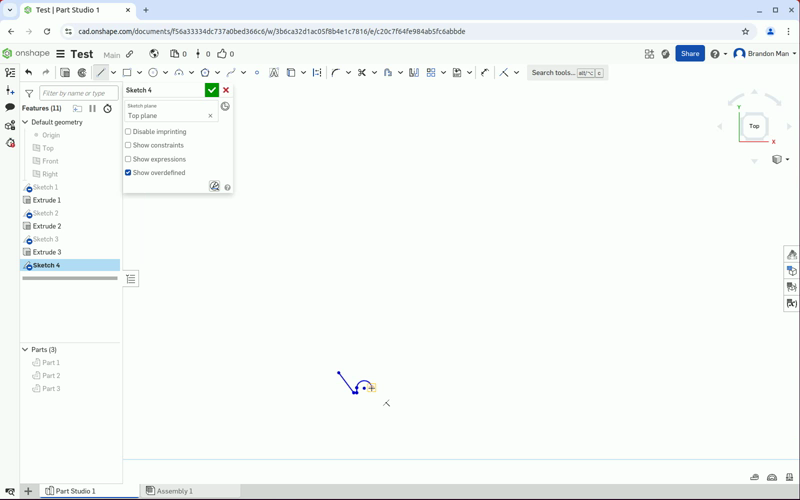
scroll(6)
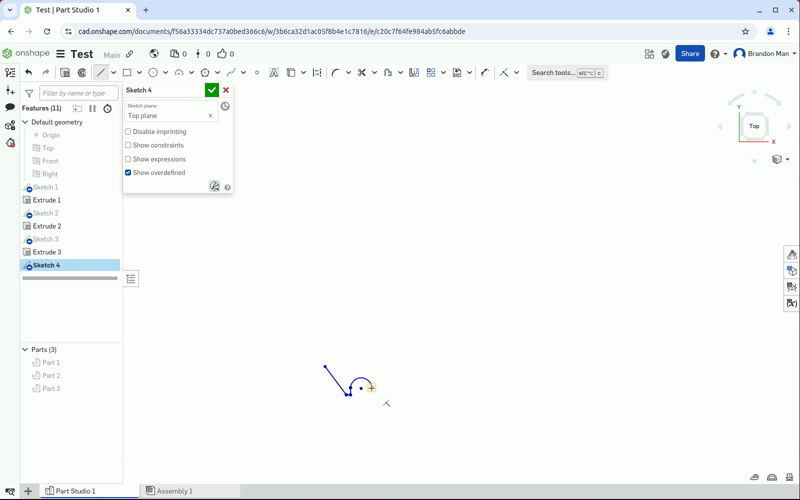
scroll(6)
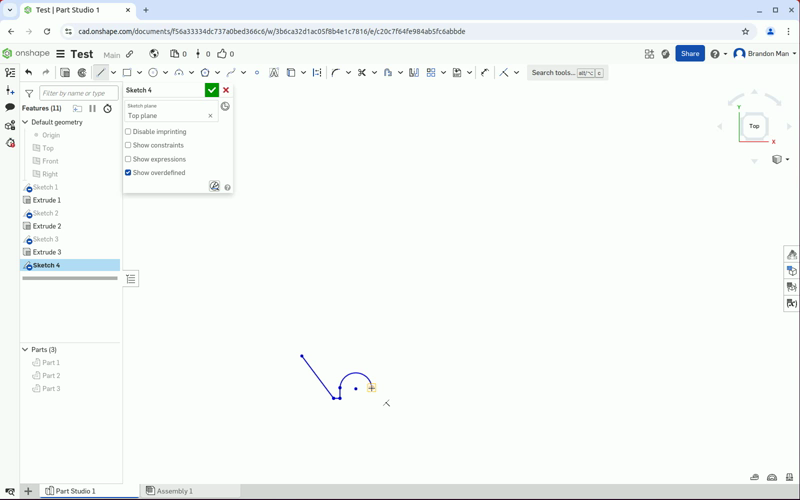
scroll(6)
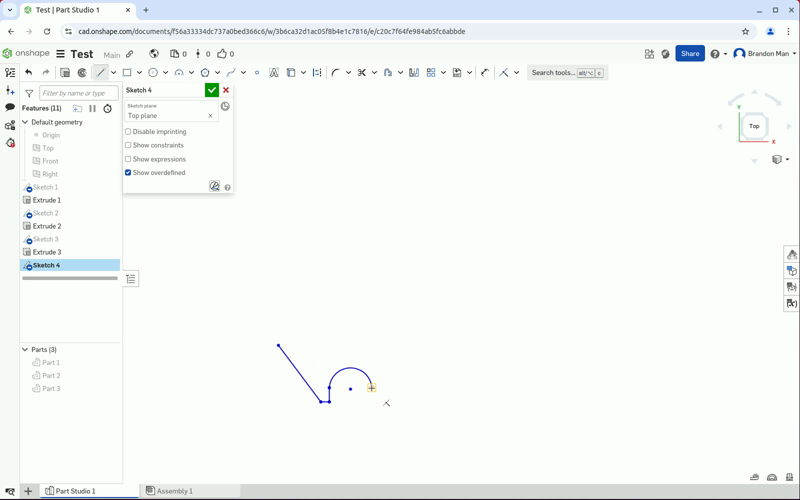
scroll(6)
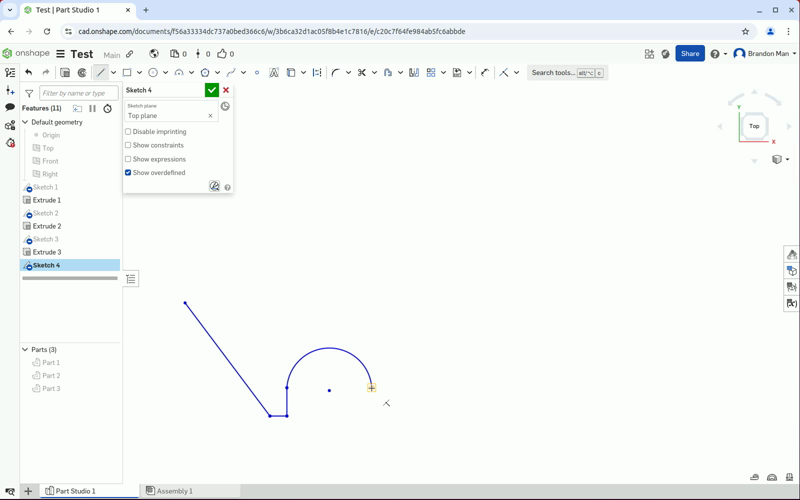
click(371, 387)
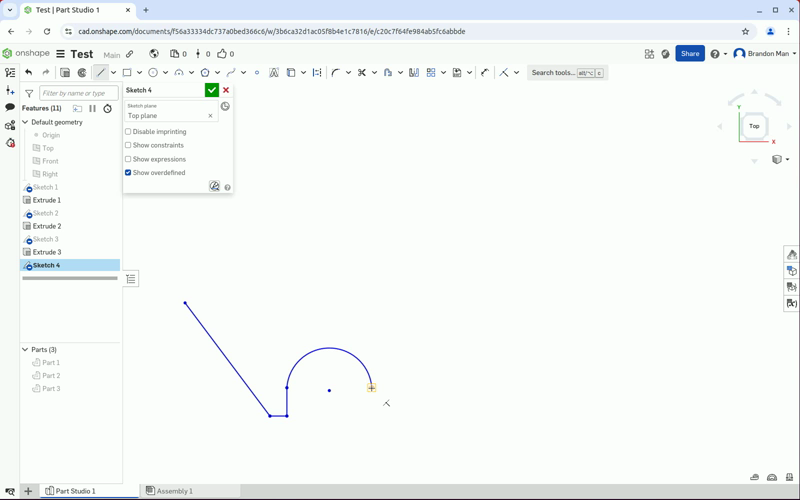
scroll(-6)
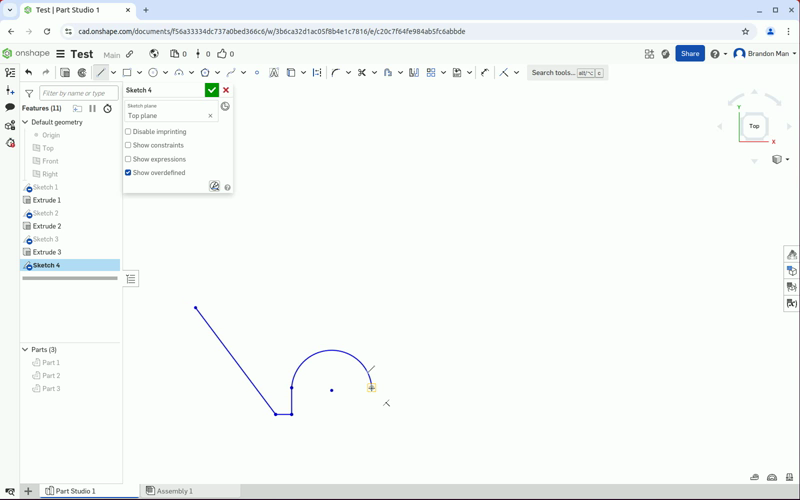
scroll(-6)
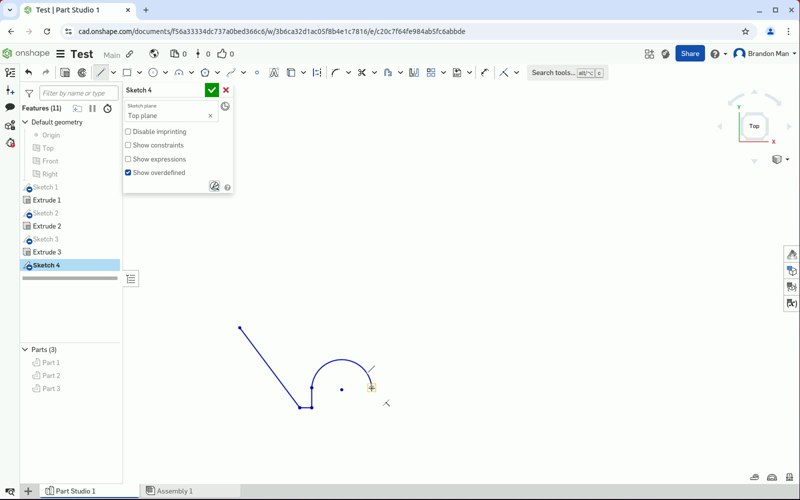
scroll(-6)
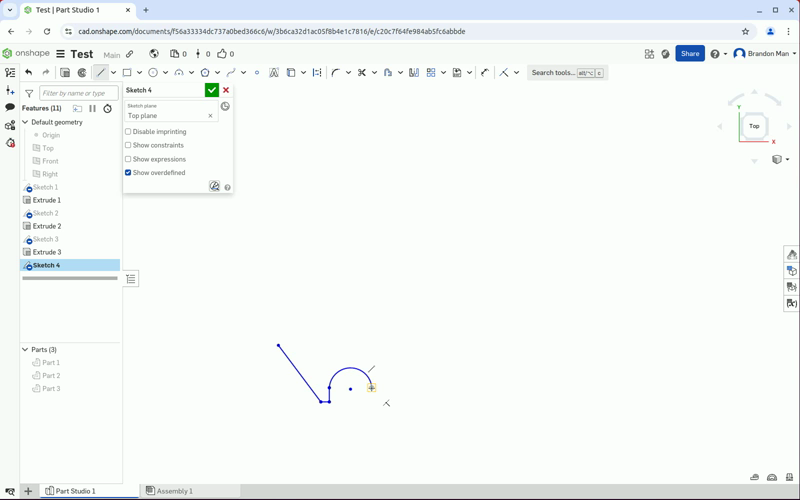
scroll(-6)
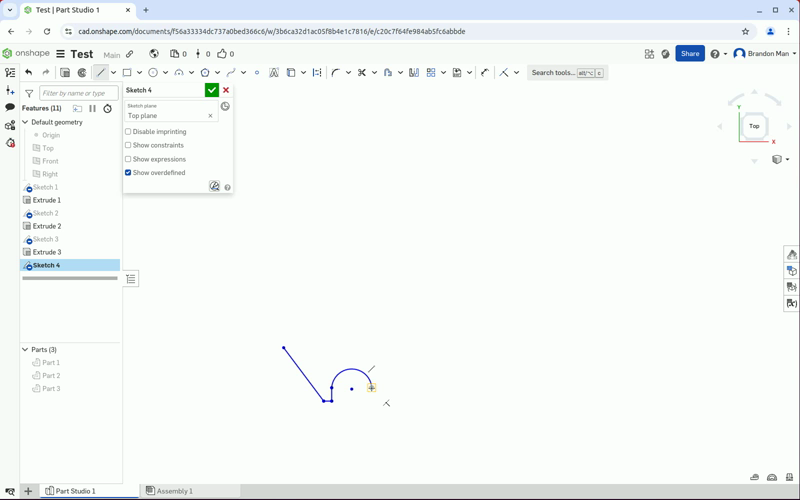
scroll(-6)
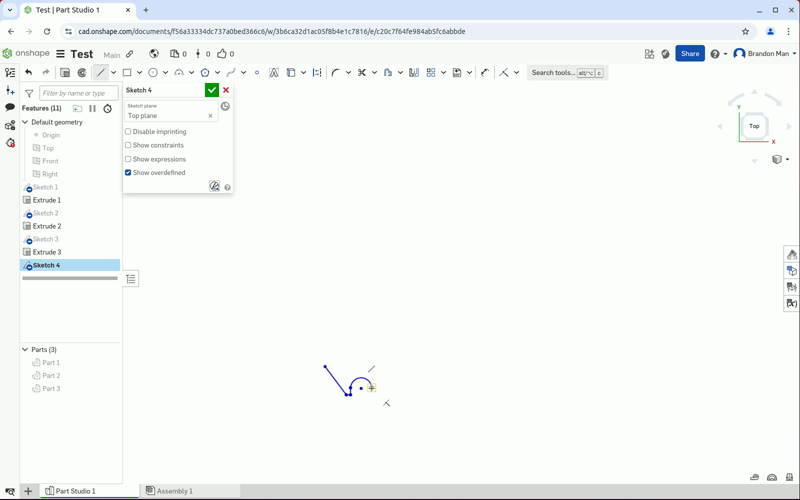
scroll(-6)
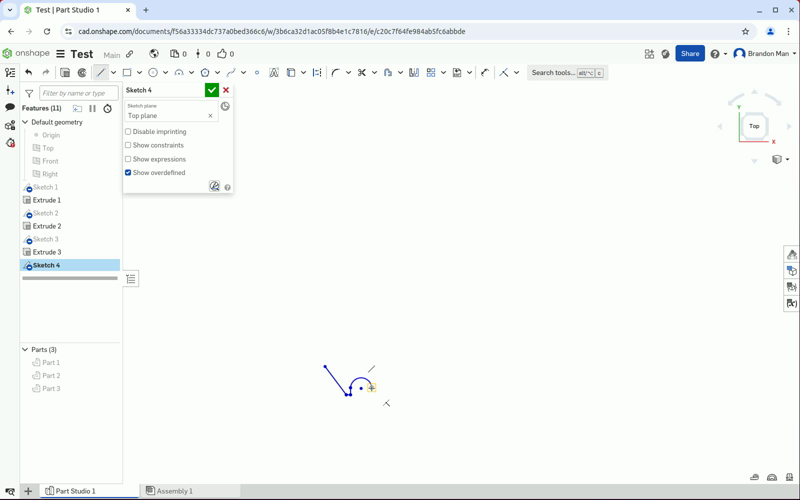
scroll(-6)
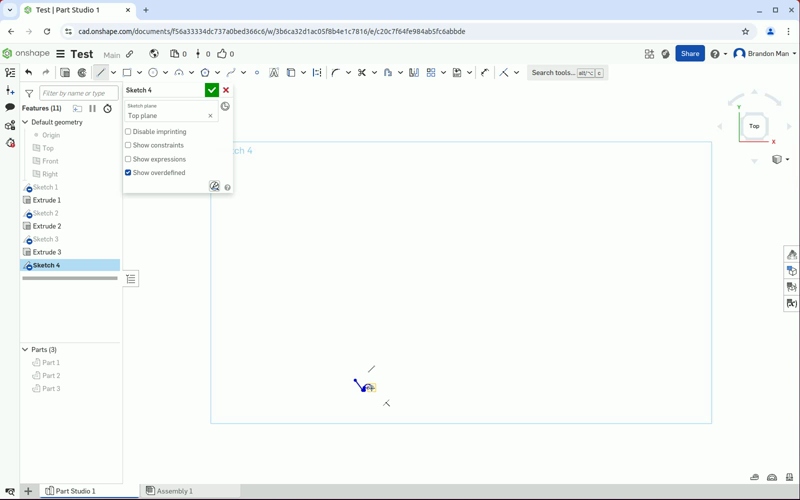
key_down(shift)
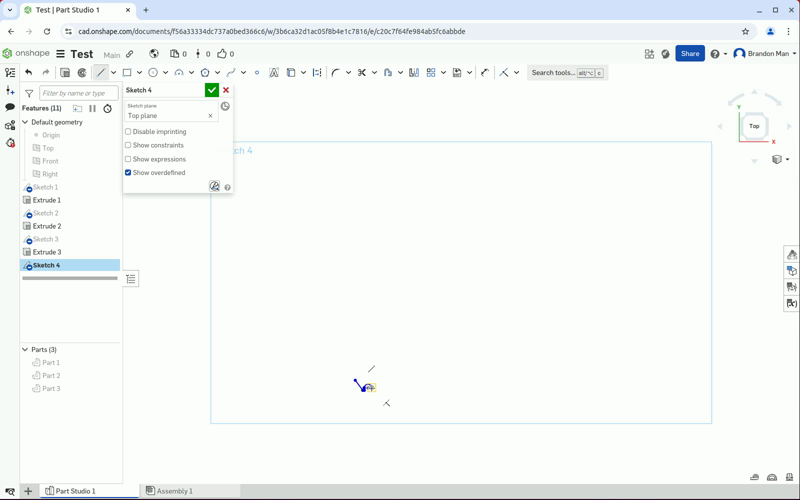
mouse_move(401, 387)
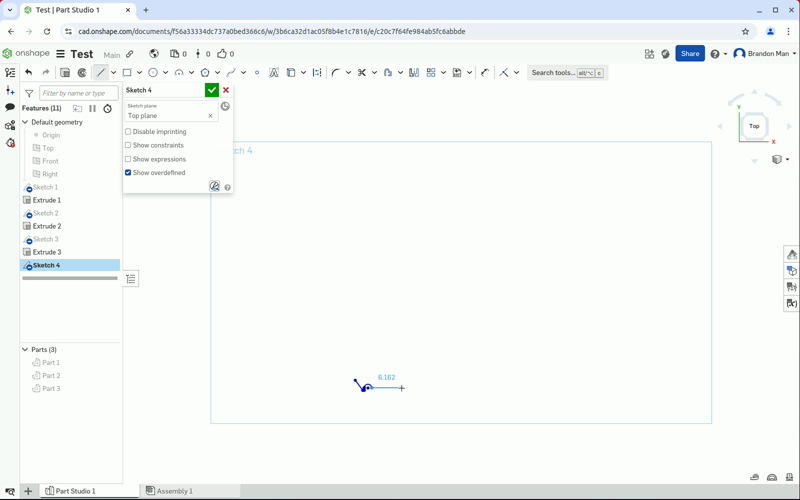
mouse_move(371, 395)
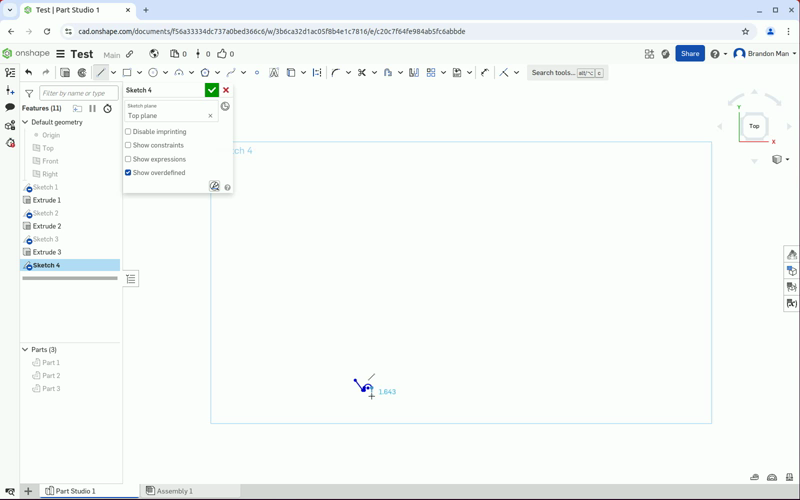
click(371, 395)
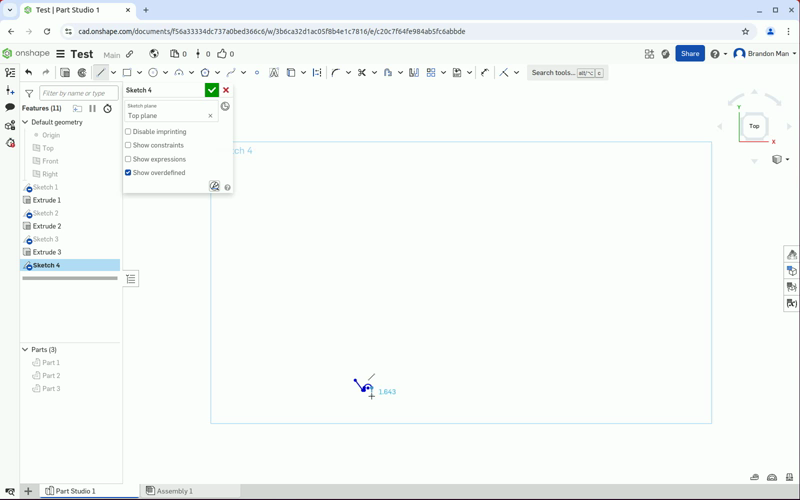
key_up(shift)
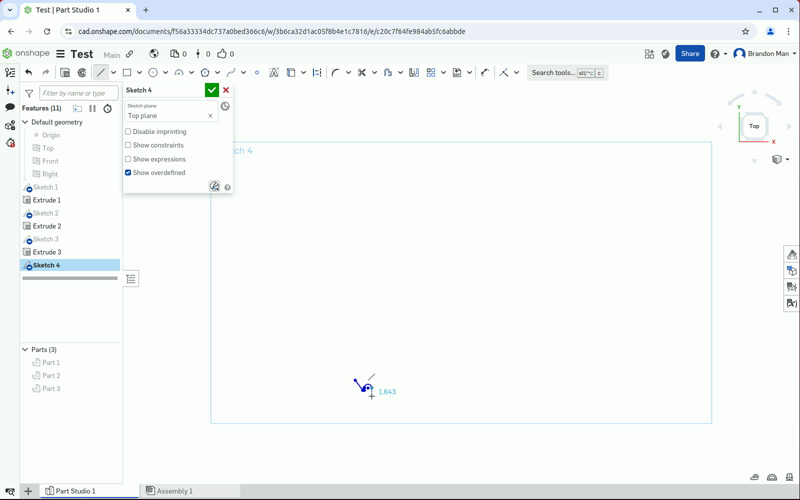
key_down(shift)
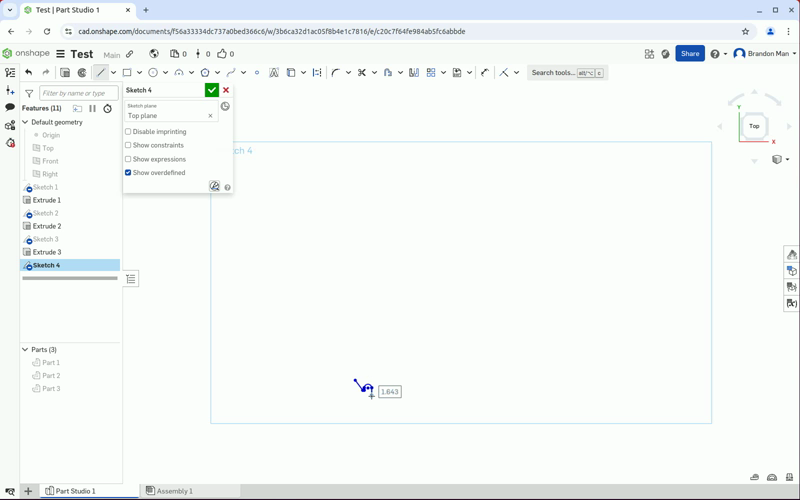
mouse_move(460, 395)
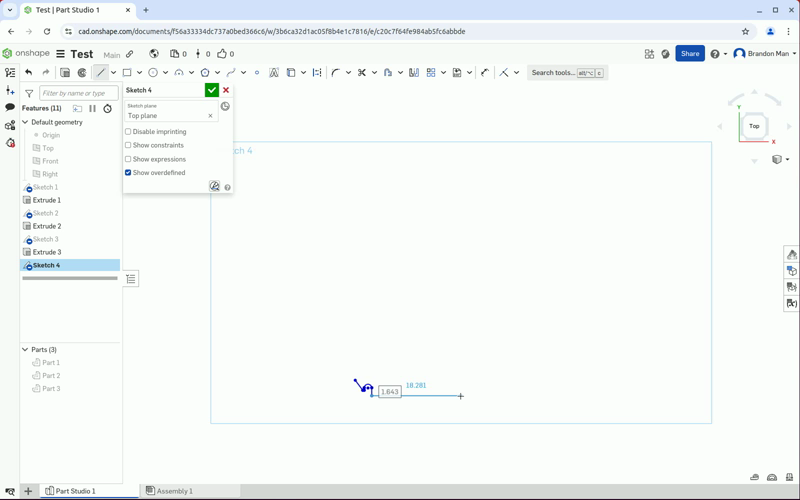
click(460, 395)
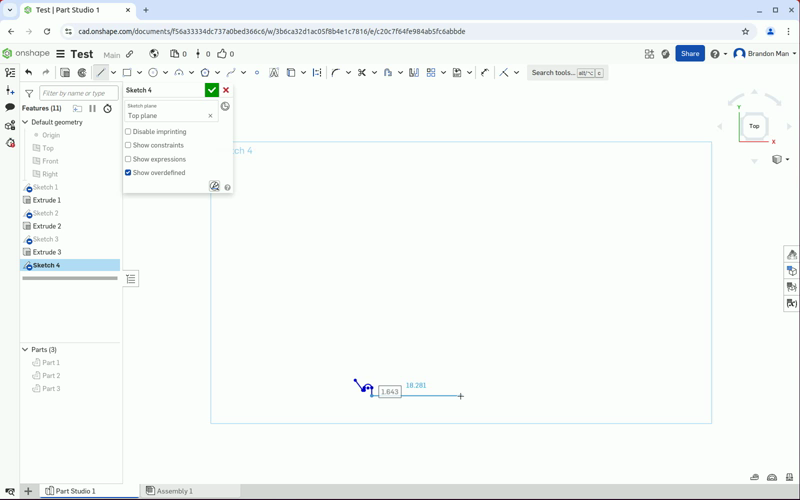
key_up(shift)
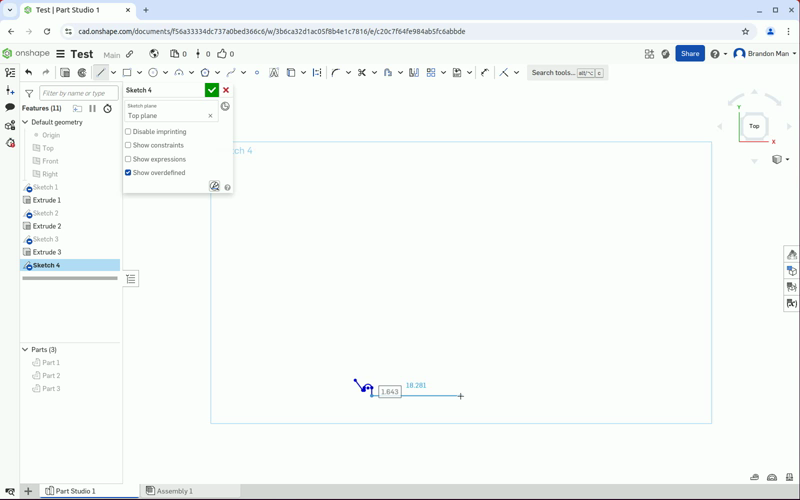
key_down(shift)
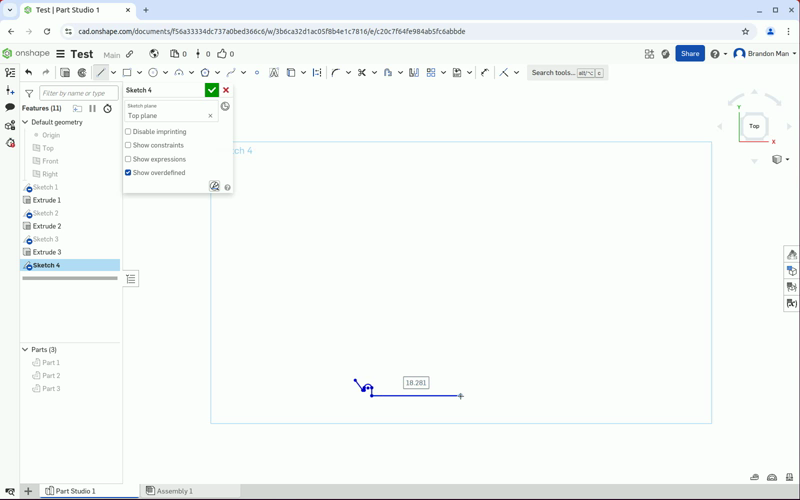
mouse_move(460, 283)
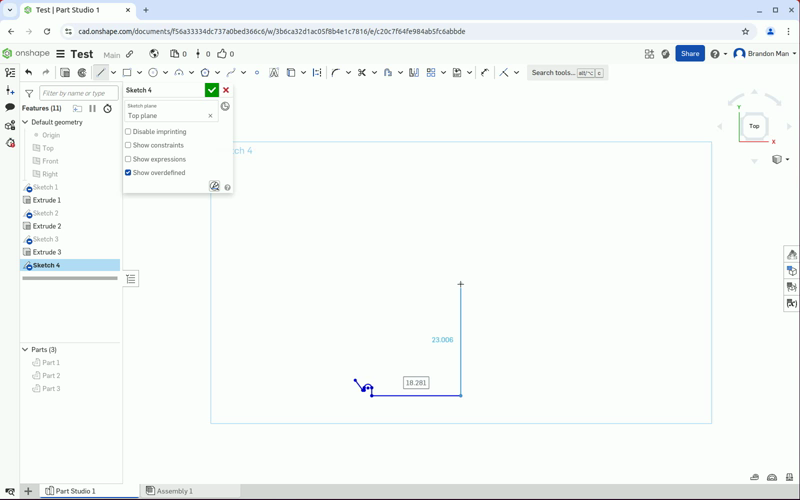
click(460, 283)
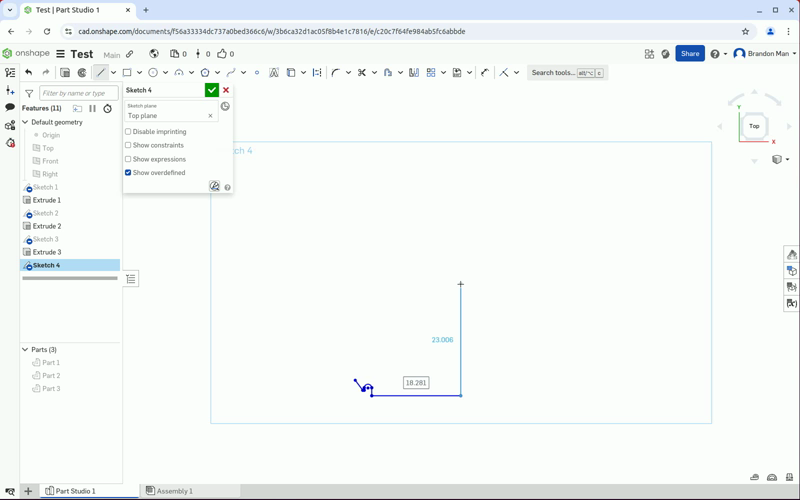
key_up(shift)
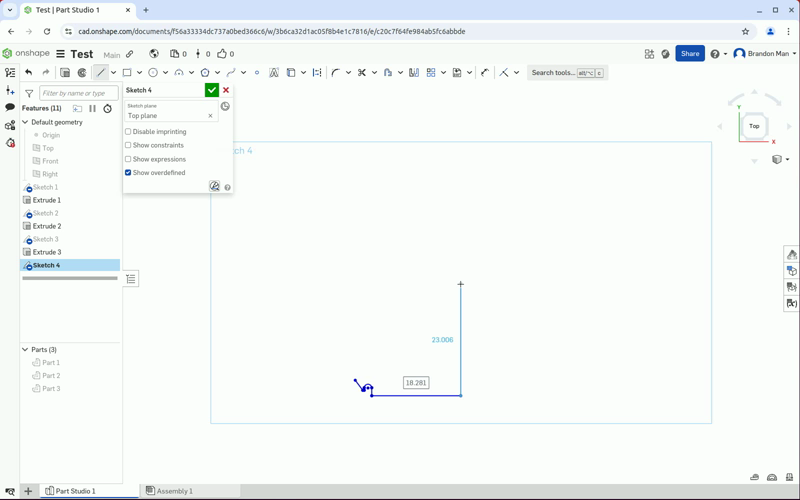
key_down(shift)
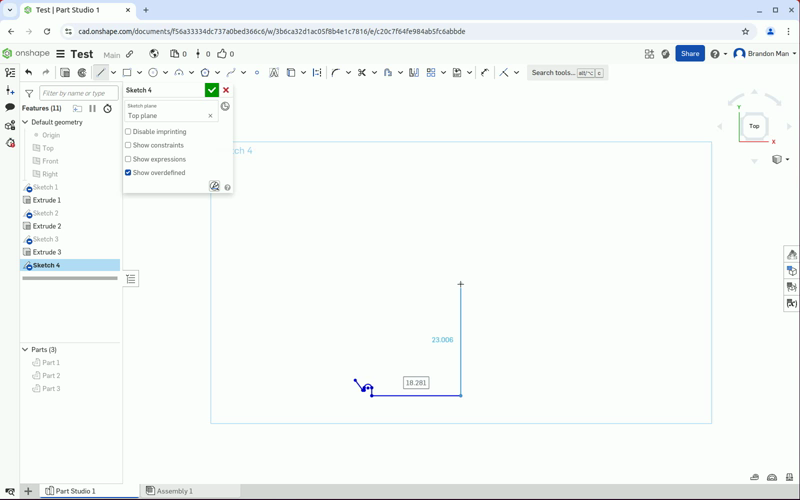
mouse_move(355, 283)
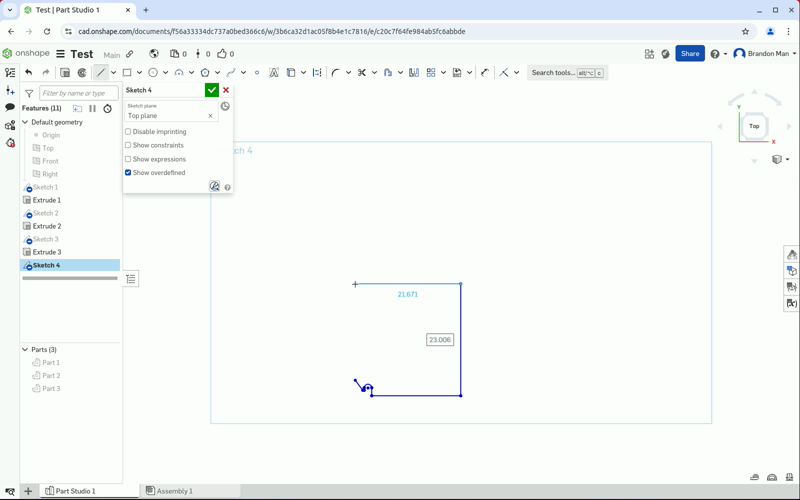
click(355, 283)
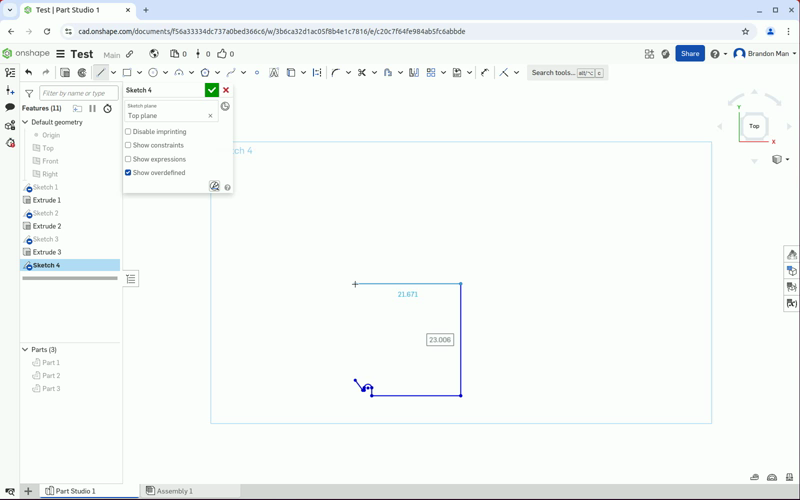
key_up(shift)
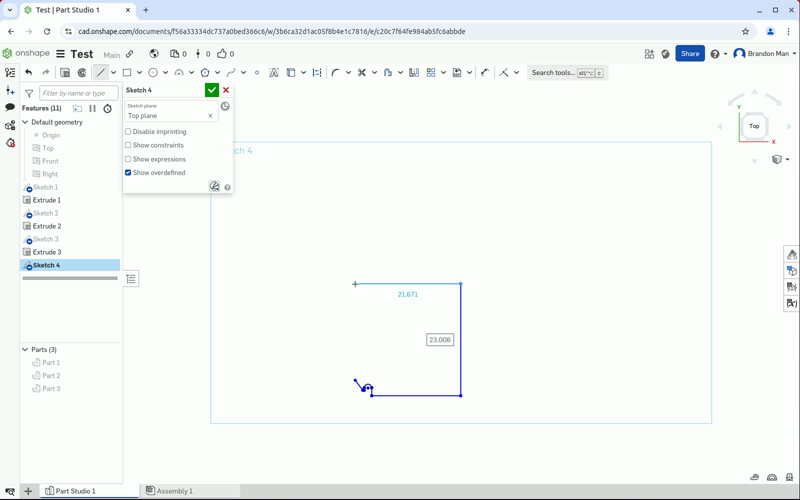
key_down(shift)
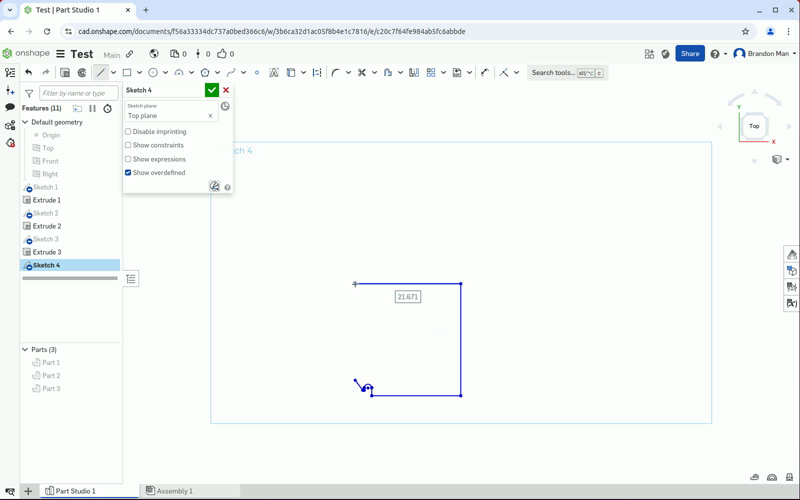
mouse_move(355, 380)
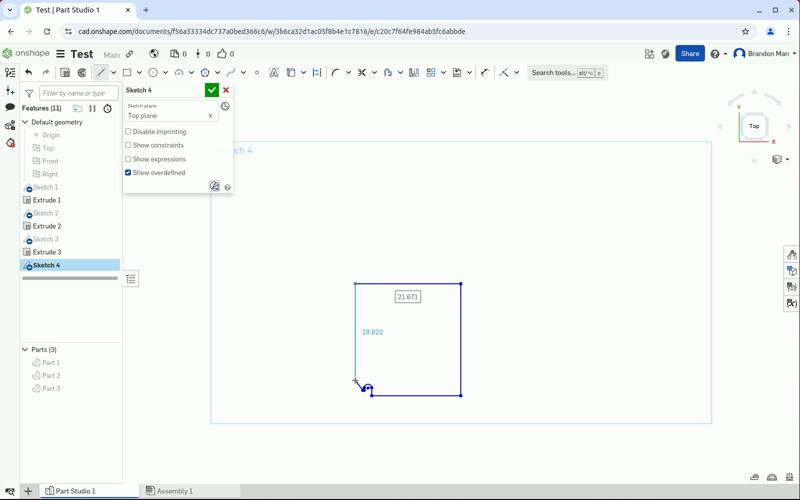
key_up(shift)
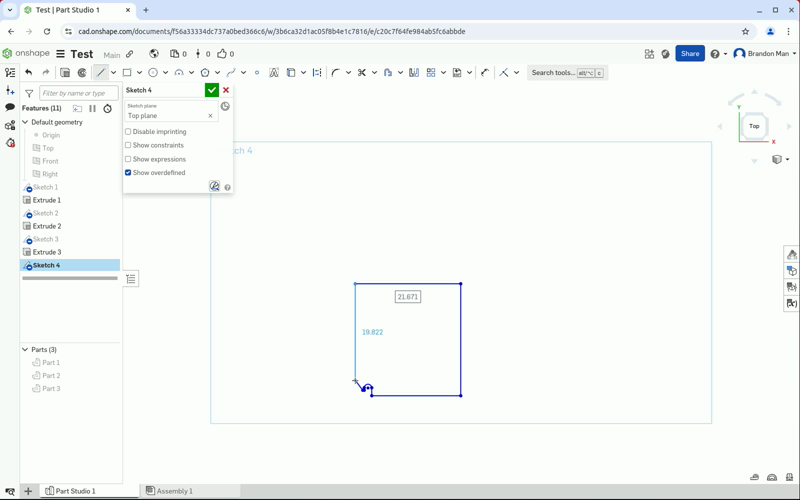
click(355, 380)
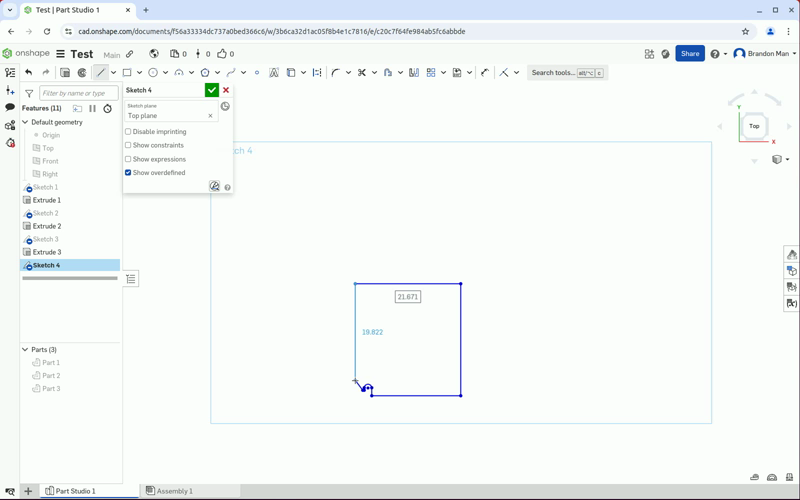
key(esc)
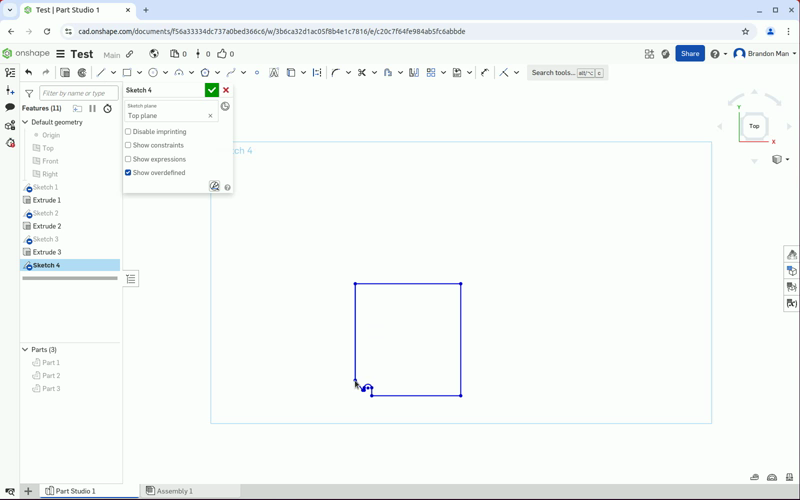
mouse_move(437, 329)
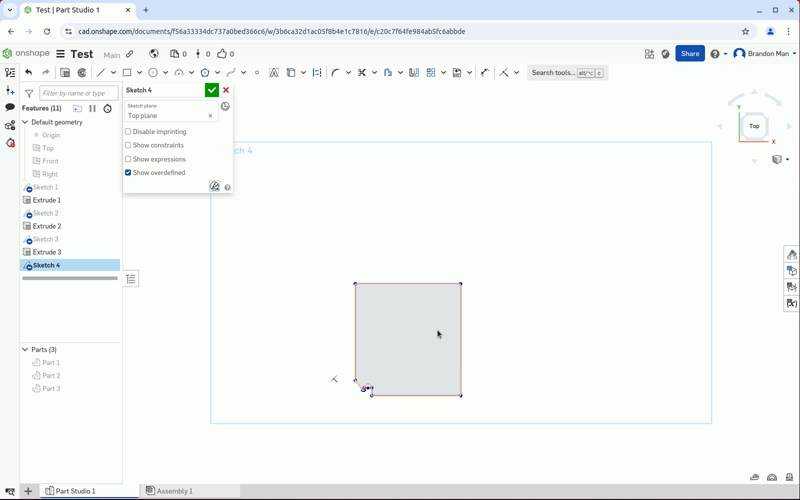
scroll(6)
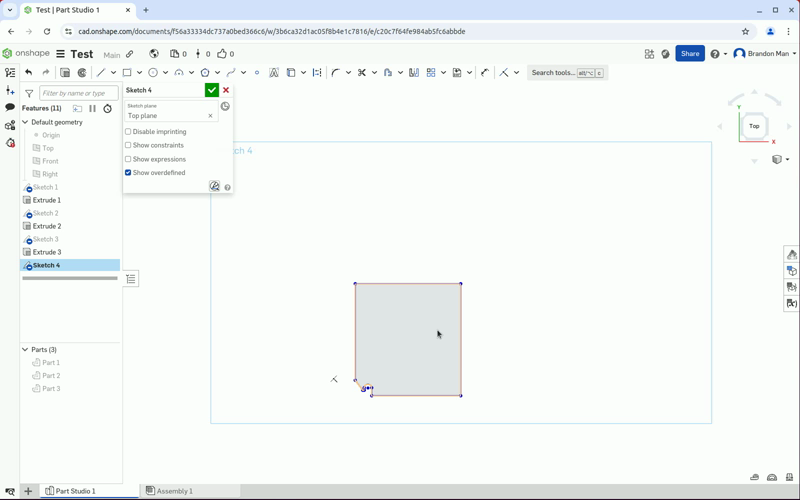
scroll(6)
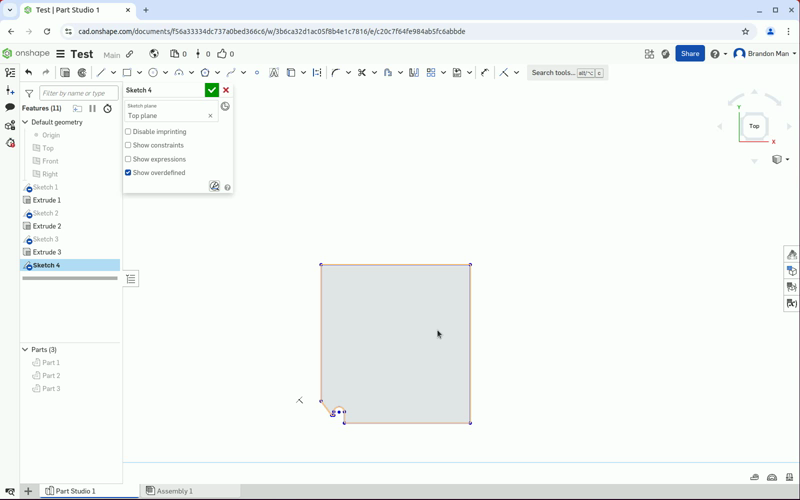
scroll(6)
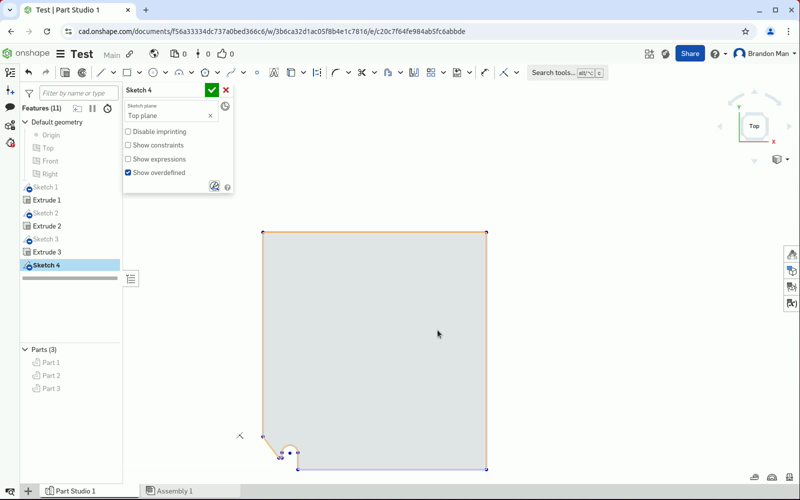
scroll(6)
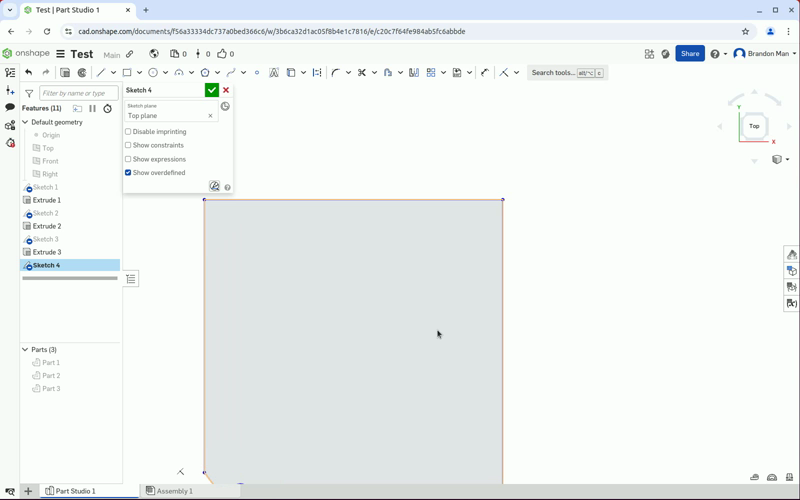
scroll(6)
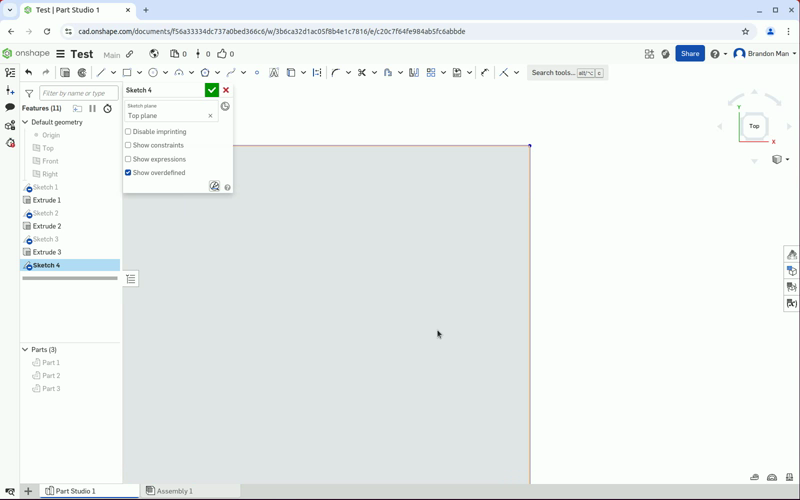
scroll(6)
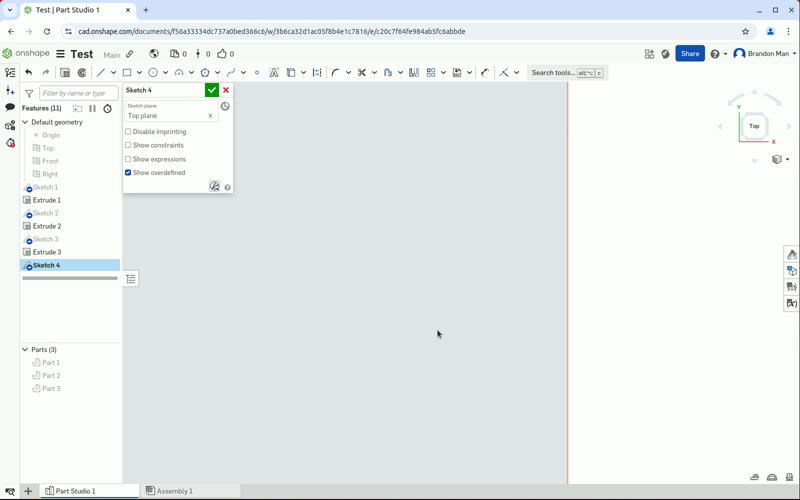
scroll(6)
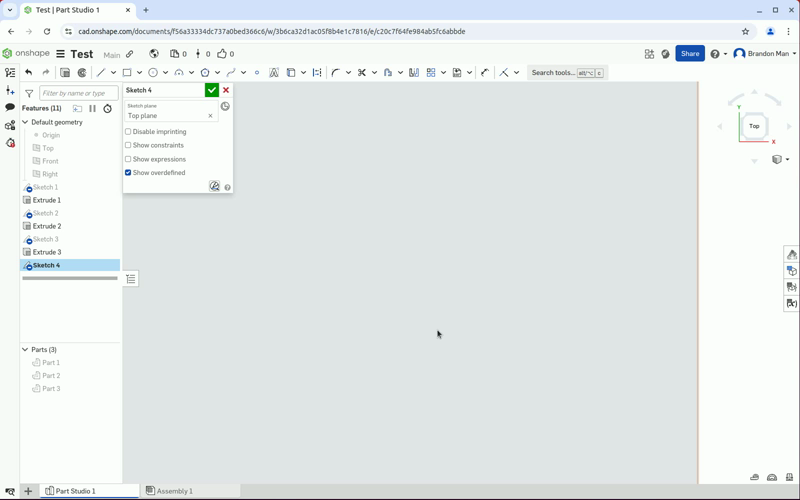
click(437, 329)
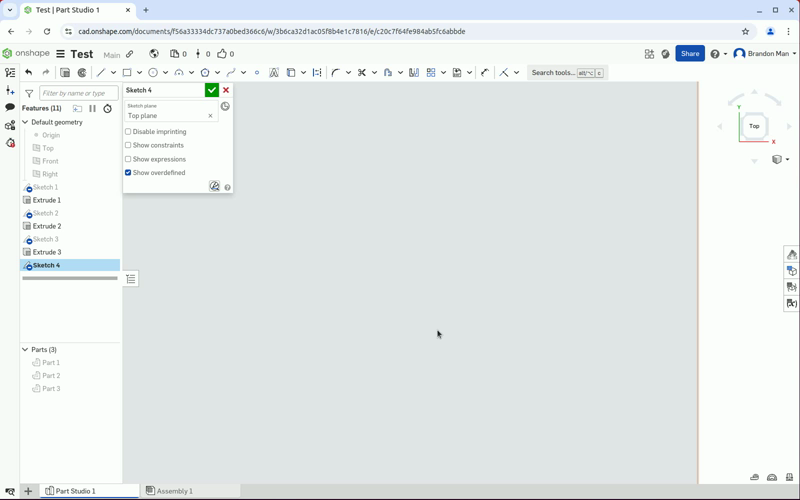
scroll(-6)
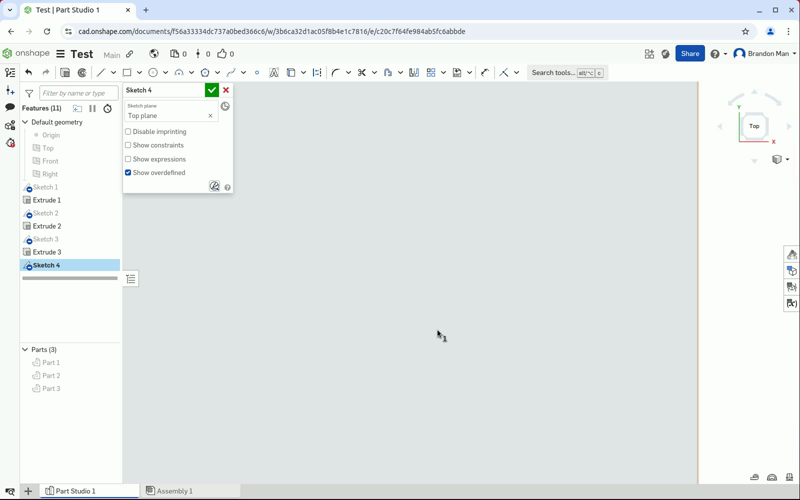
scroll(-6)
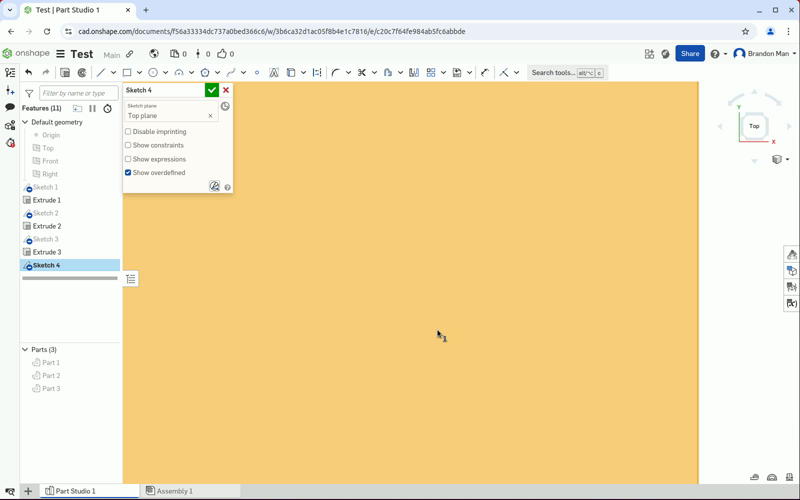
scroll(-6)
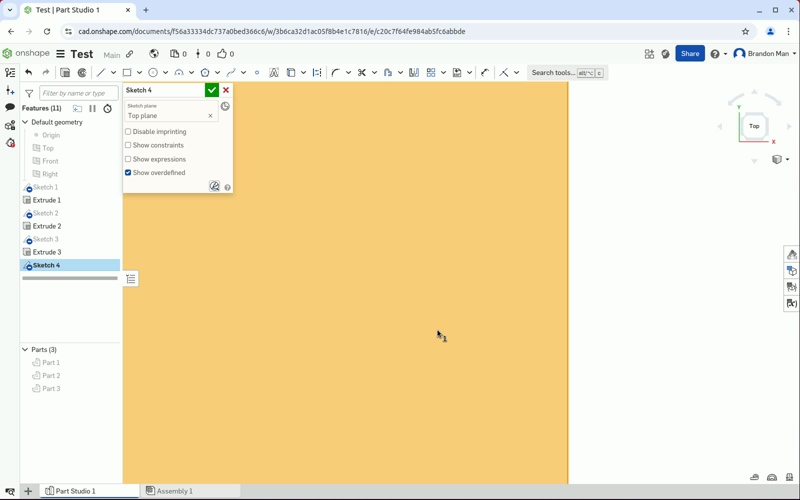
scroll(-6)
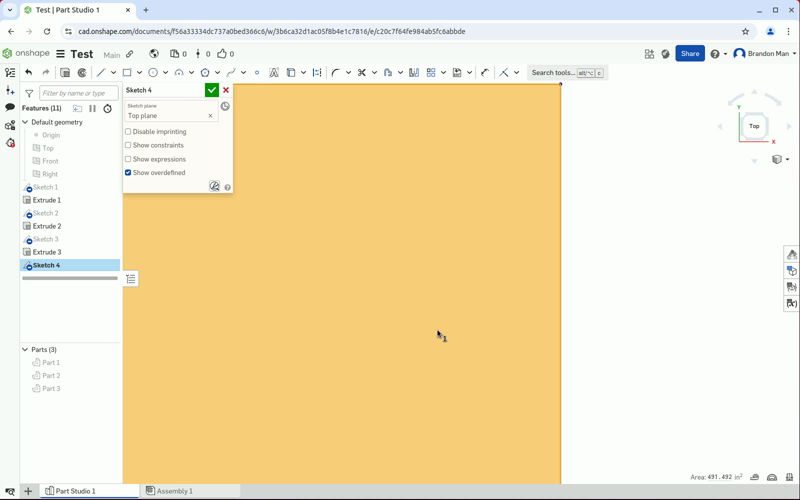
scroll(-6)
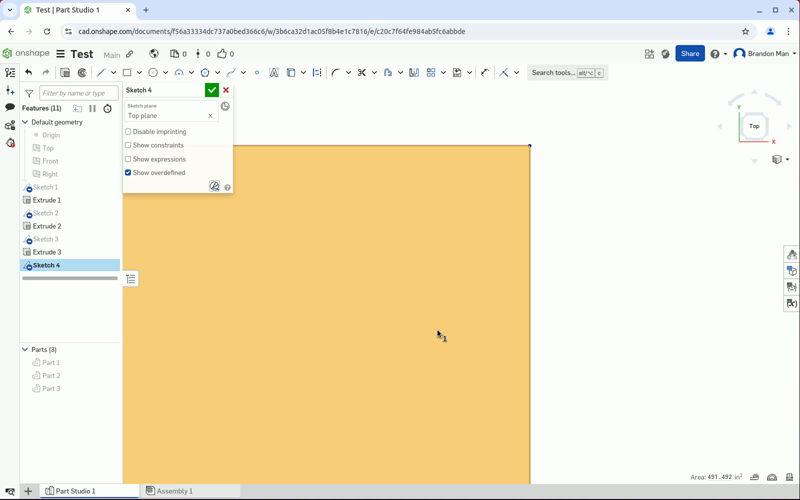
scroll(-6)
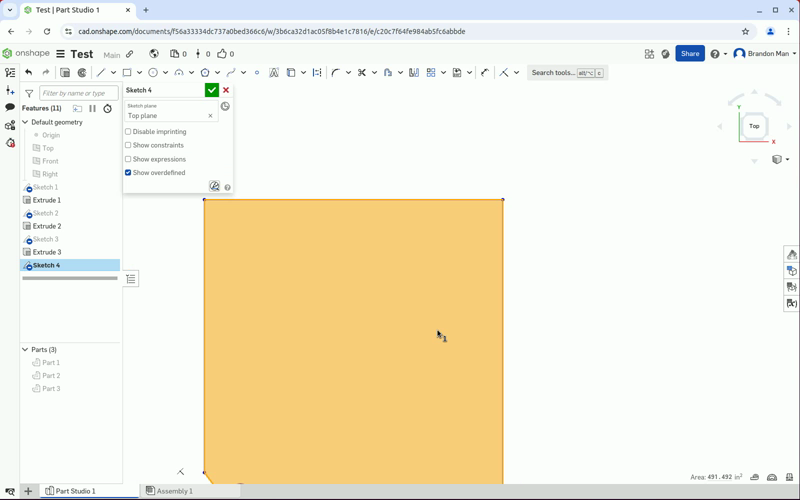
scroll(-6)
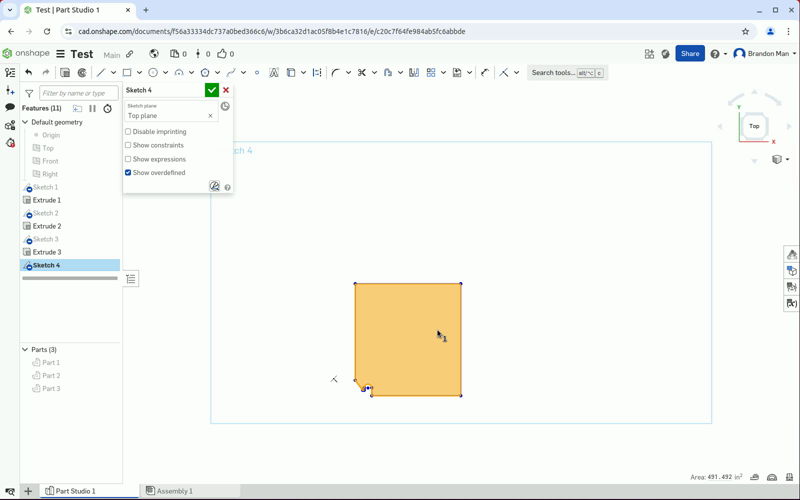
mouse_move(73, 352)
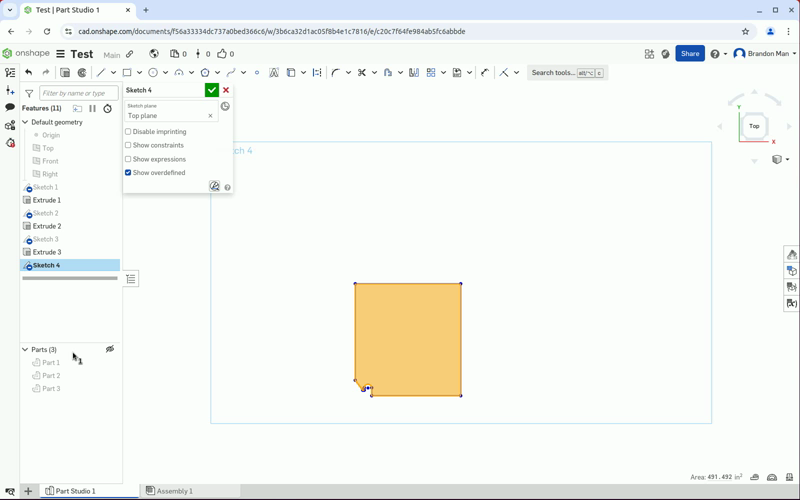
key(shift+y)
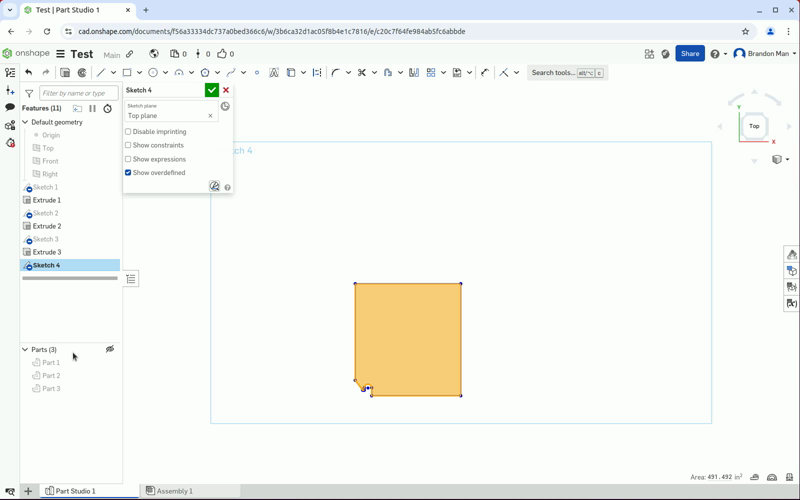
key(shift+e)
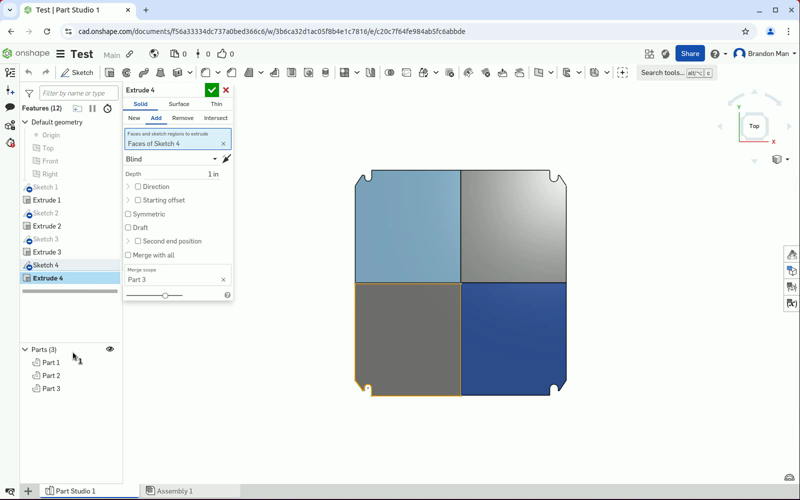
mouse_move(143, 106)
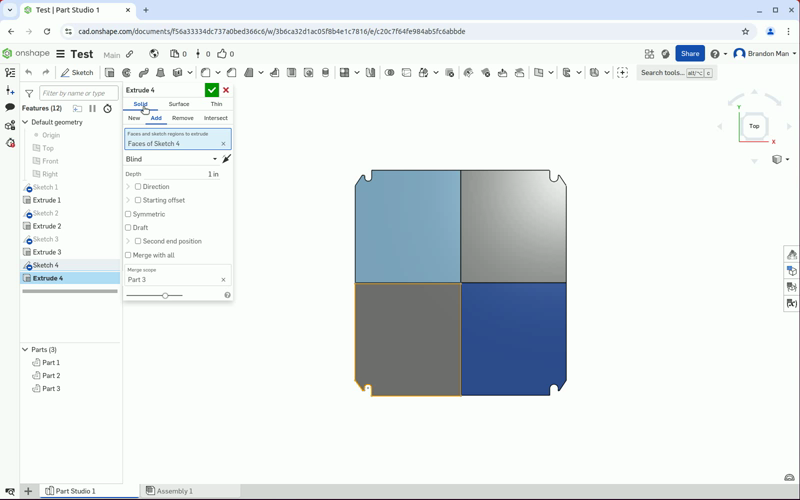
click(143, 106)
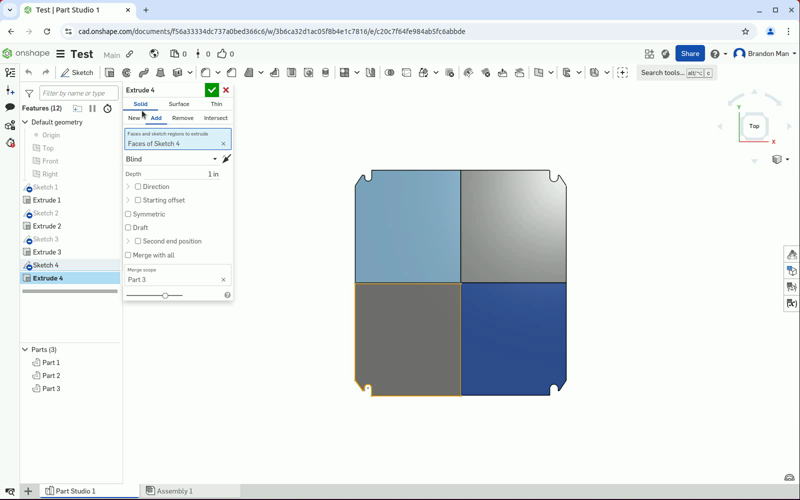
mouse_move(137, 120)
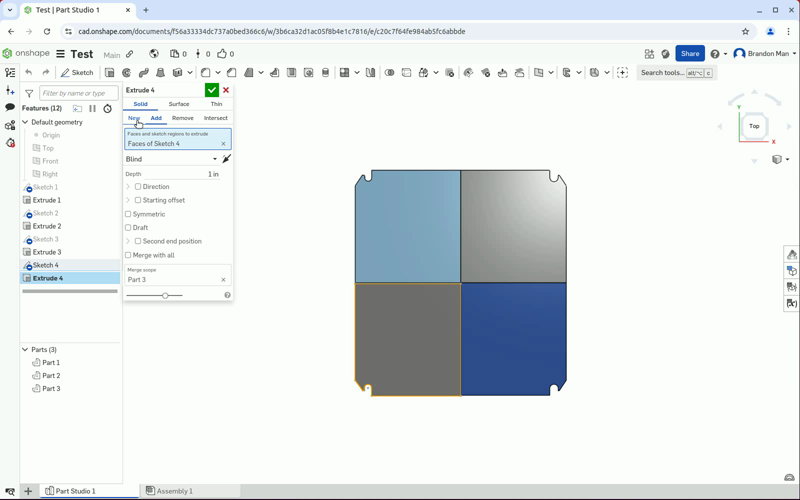
click(137, 120)
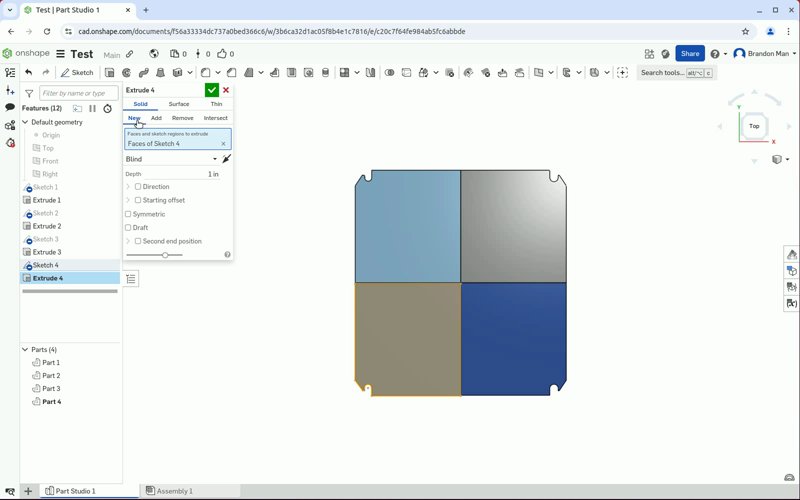
key(tab, 4)
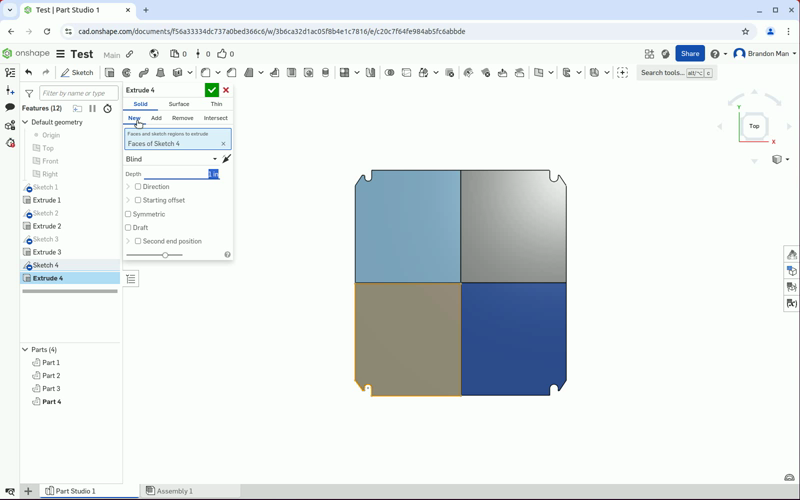
text(0.241)
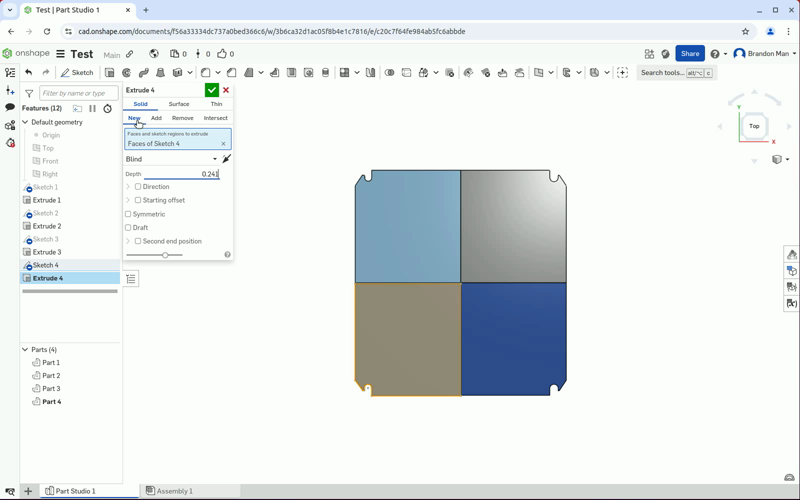
key(enter)
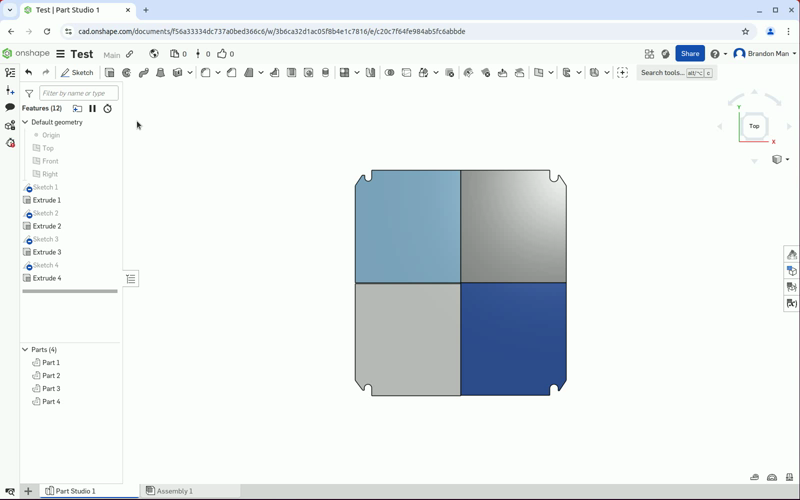
key(shift+h)
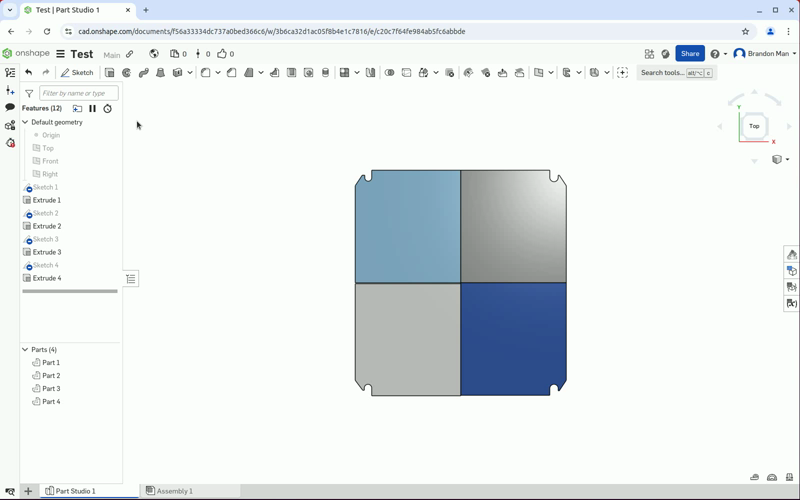
key(shift+h)
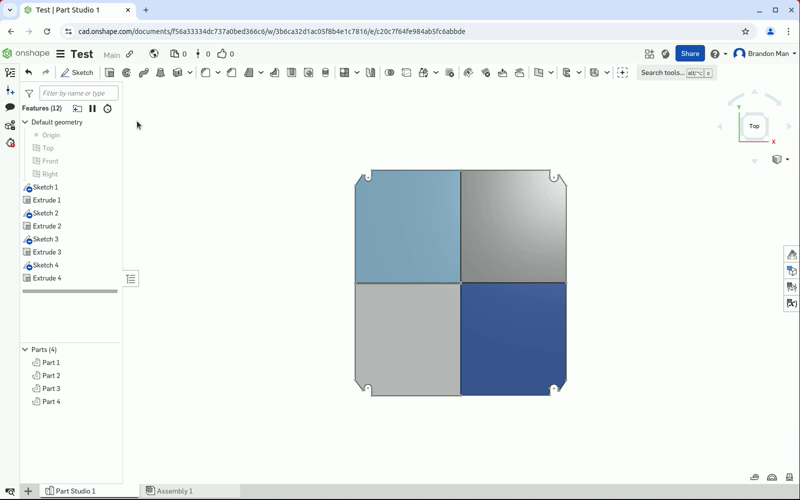
key(shift+7)
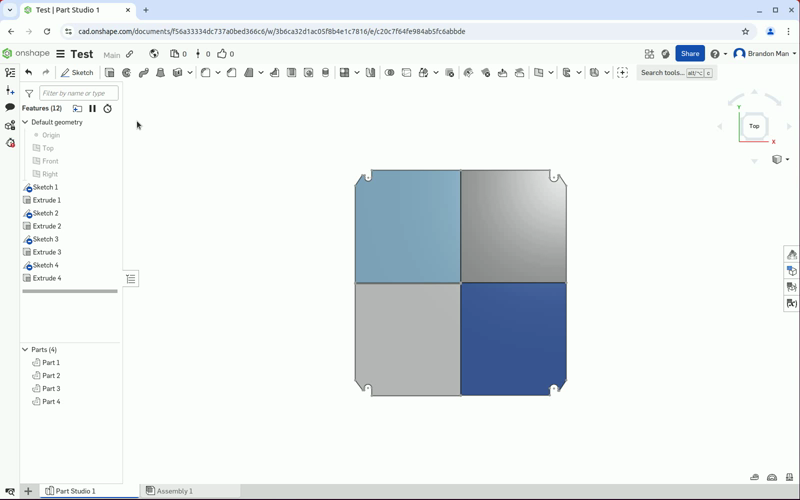
key(up, 3)
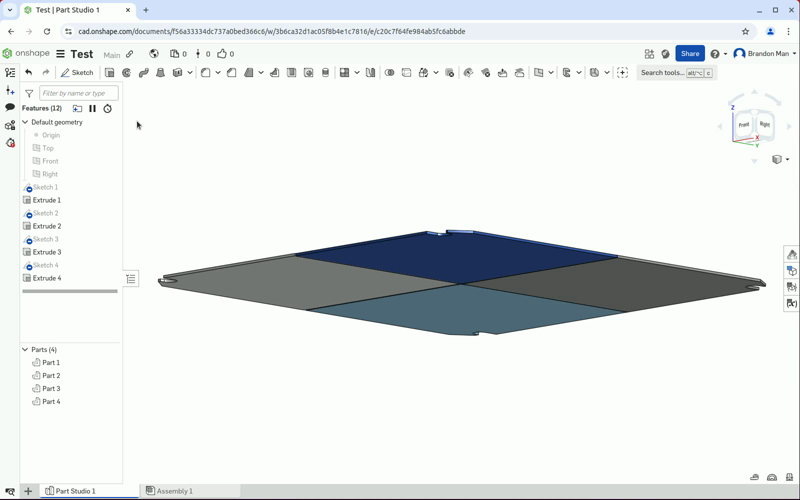
key(left, 3)
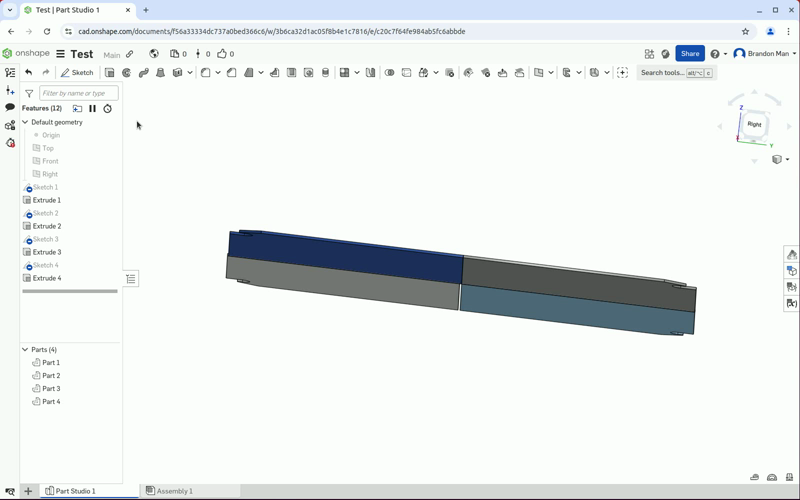
key(right, 3)
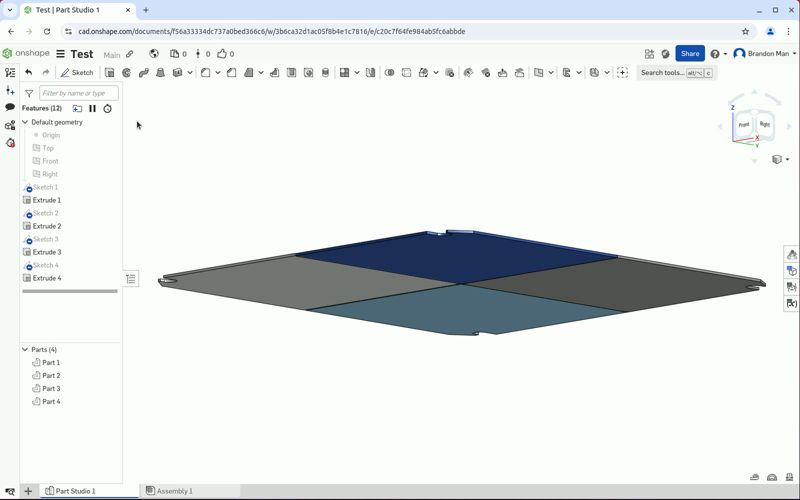
key(down, 3)
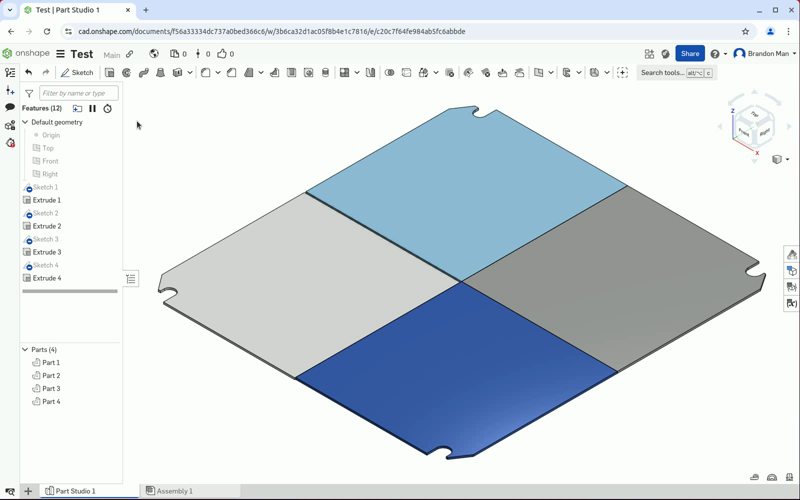
mouse_move(73, 189)
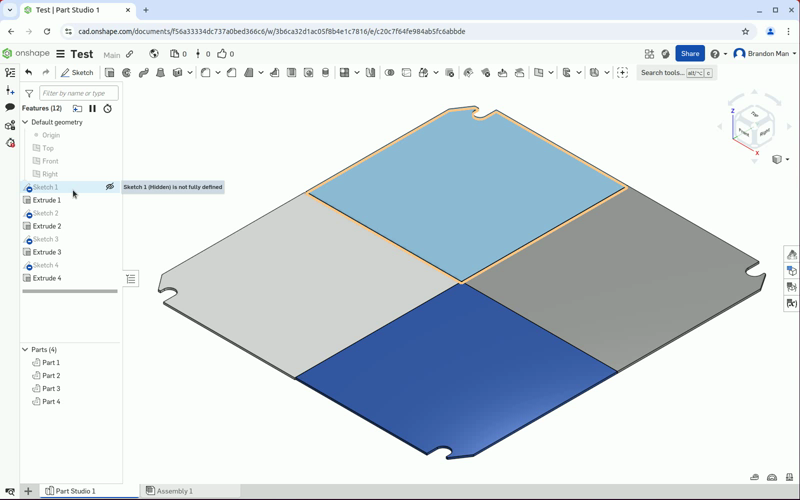
click(73, 189)